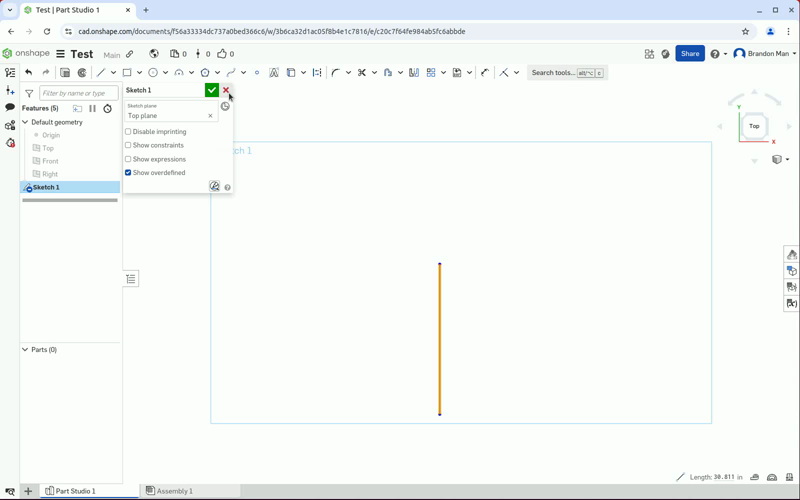
key(shift+h)
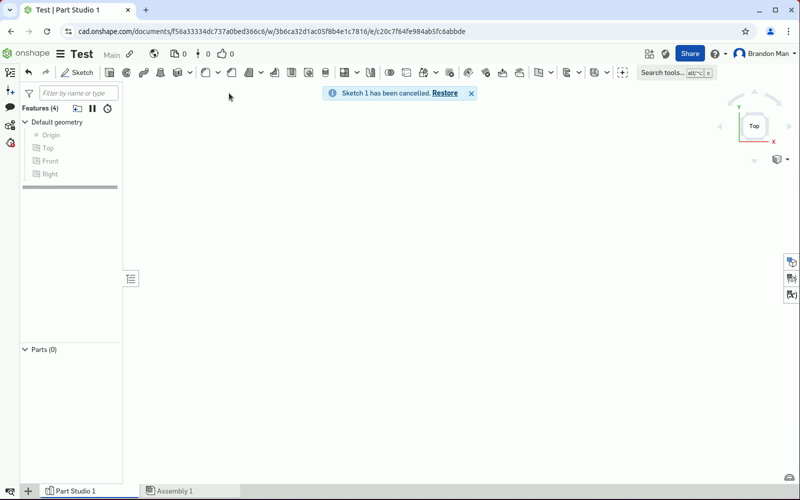
mouse_move(73, 352)
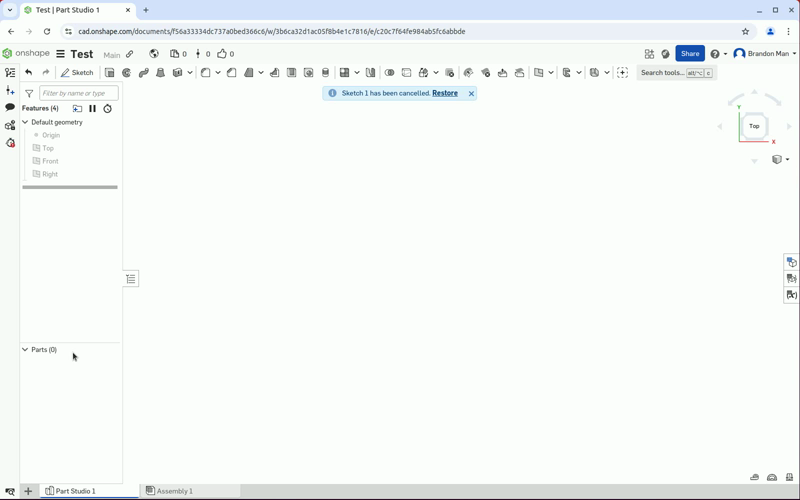
key(y)
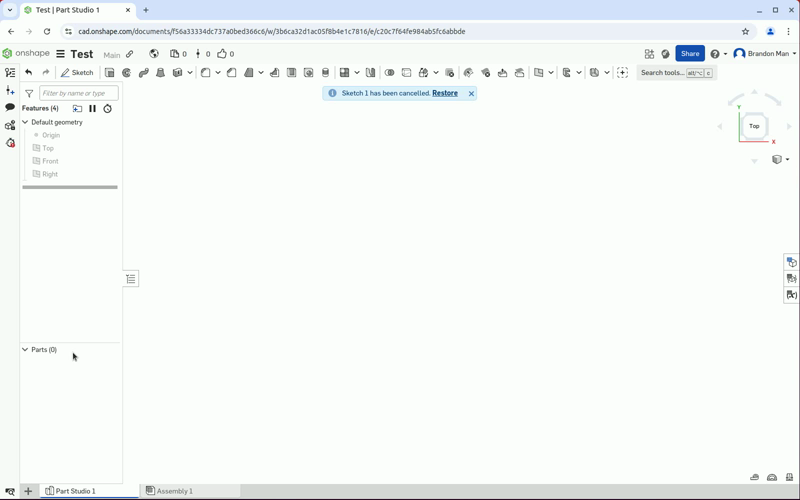
key(shift+p)
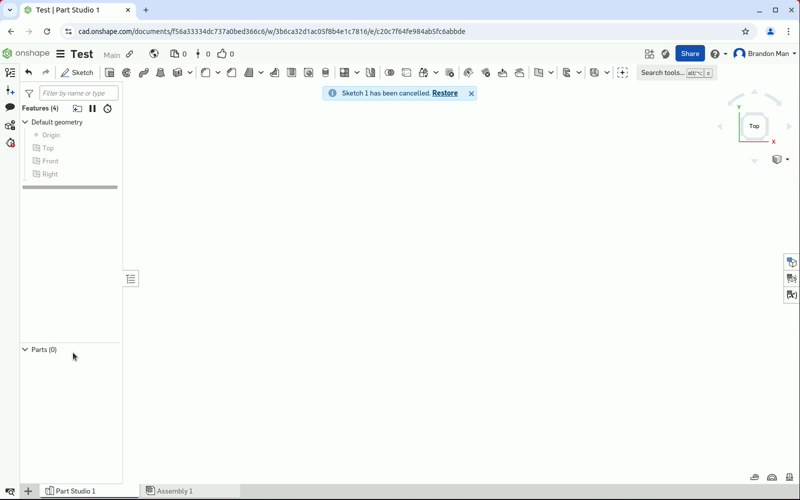
key(space)
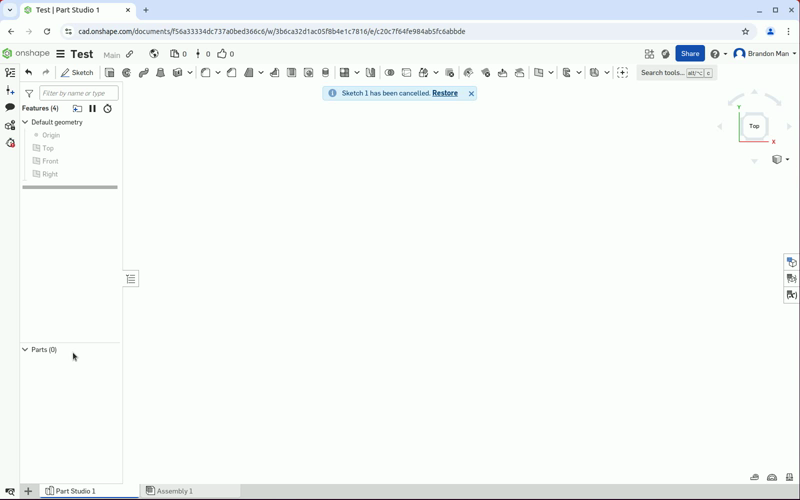
key_down(shift)
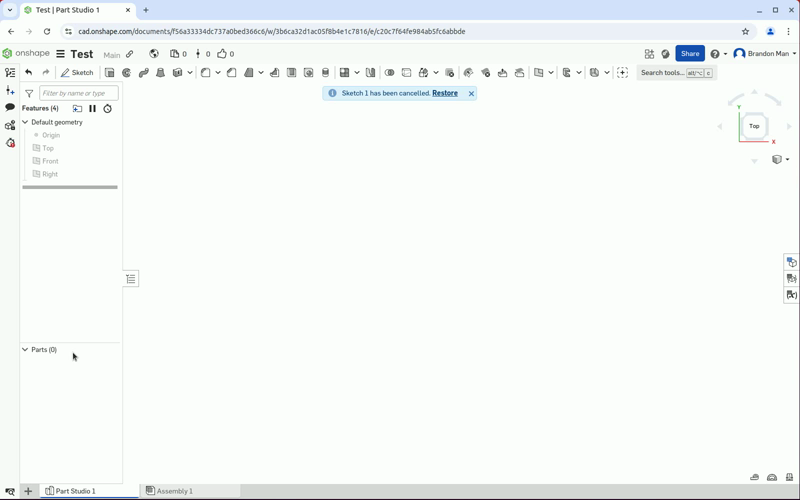
key(up)
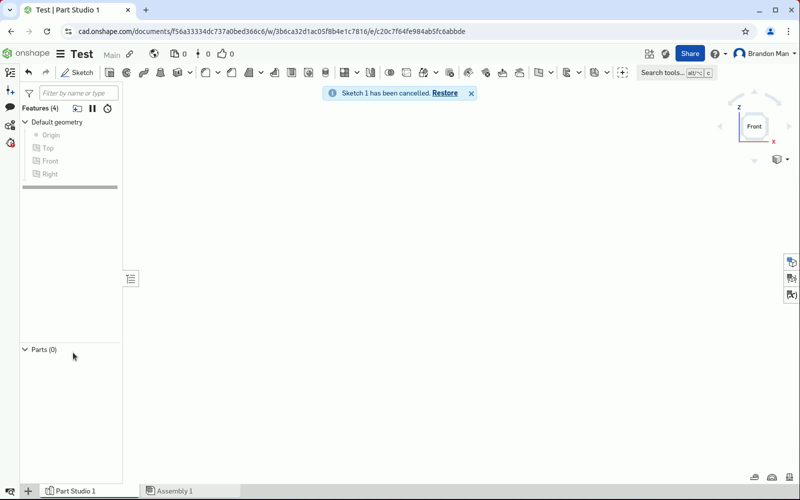
key_up(shift)
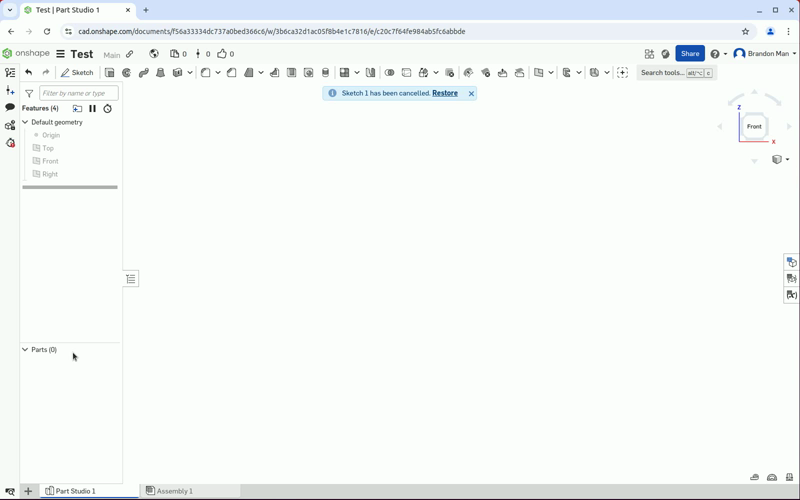
mouse_move(73, 352)
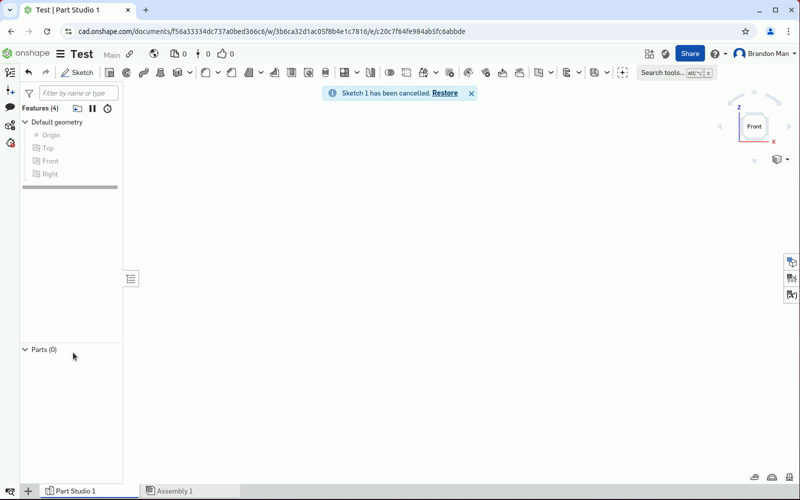
key(shift+y)
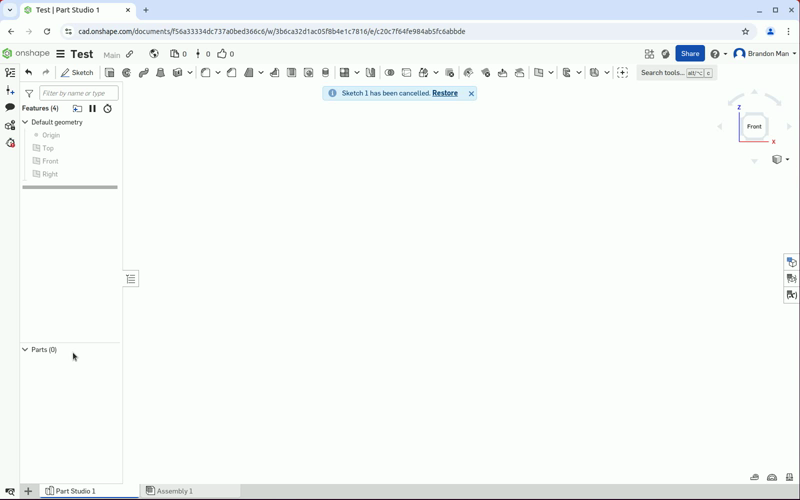
key(shift+s)
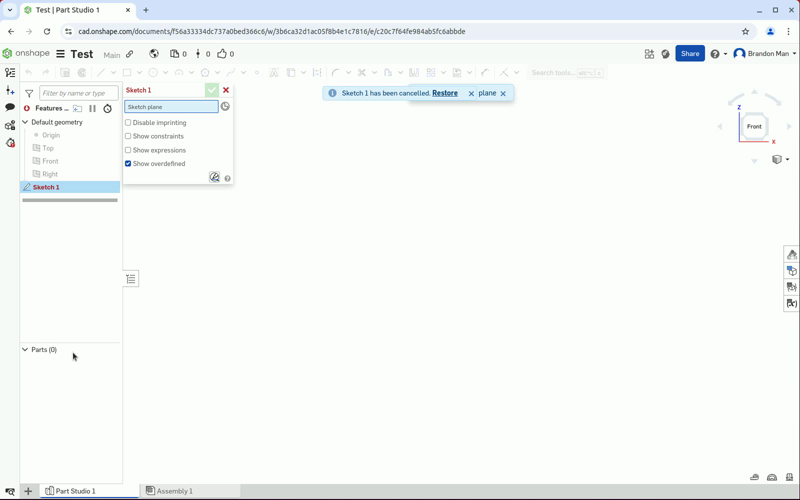
mouse_move(73, 163)
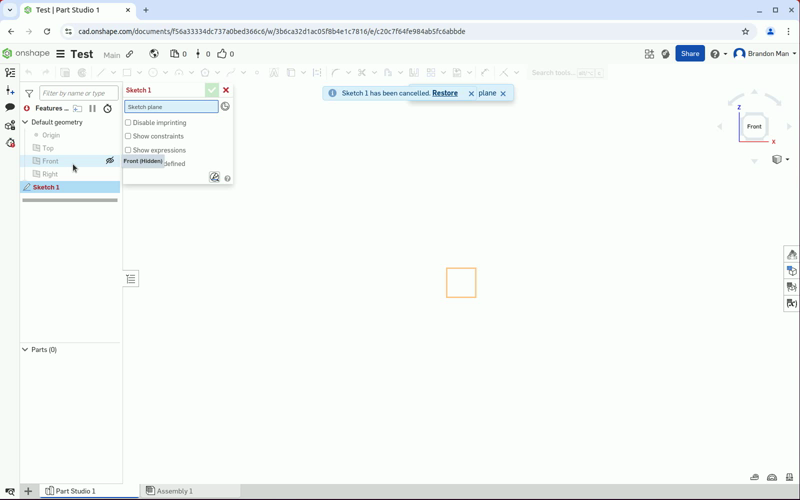
click(73, 163)
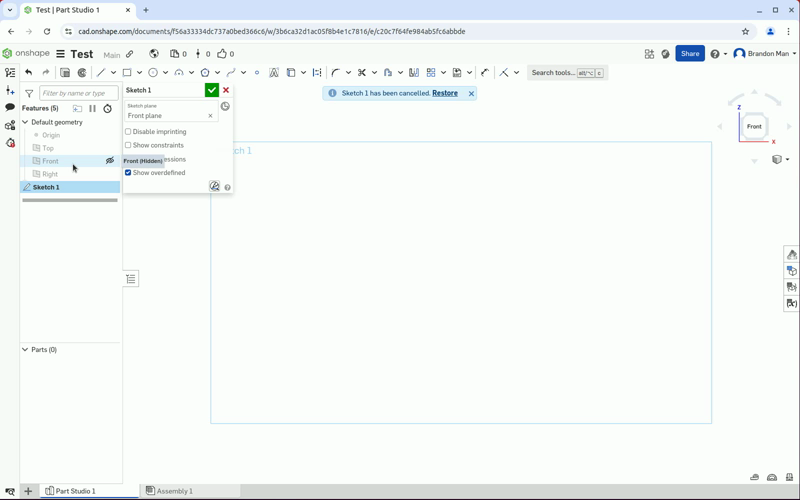
mouse_move(73, 352)
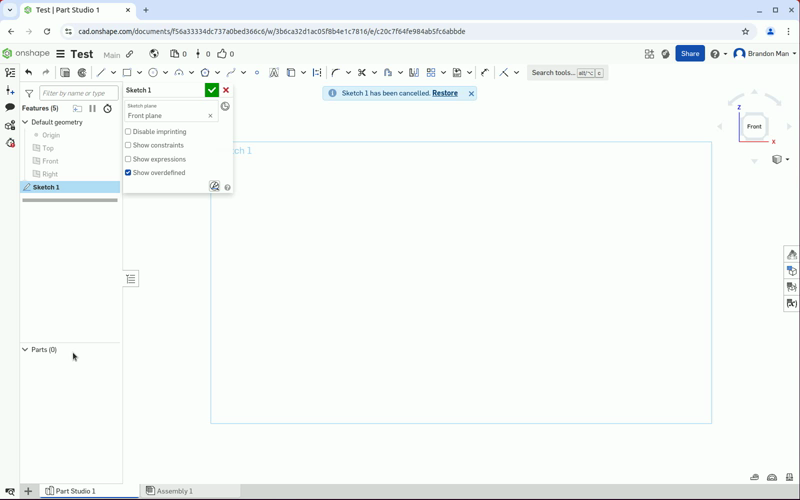
key(y)
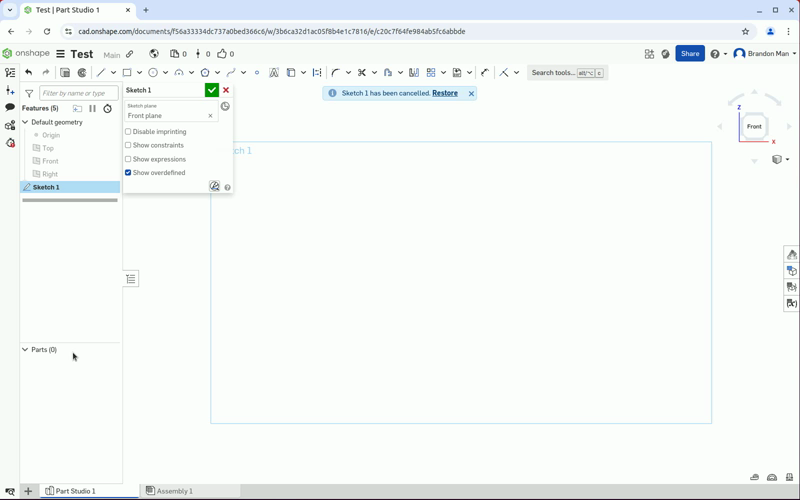
key(c)
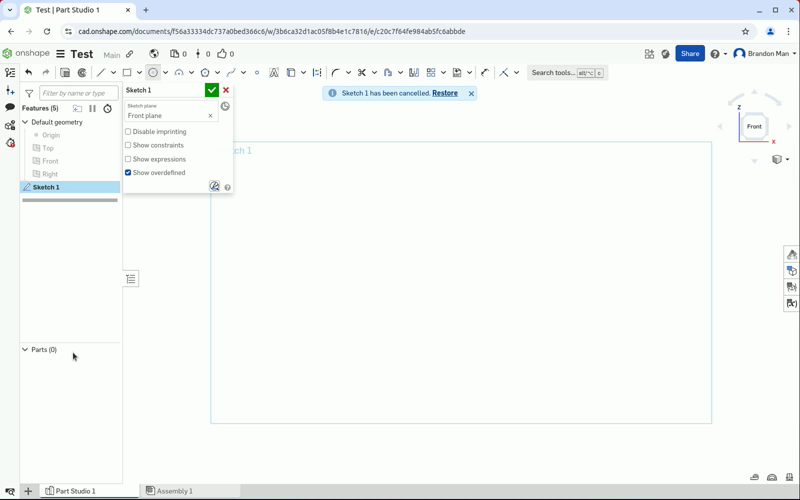
key_down(shift)
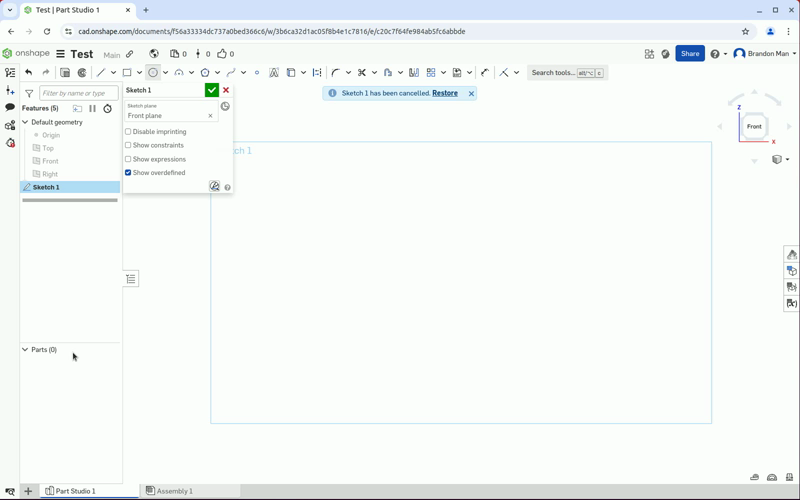
mouse_move(461, 180)
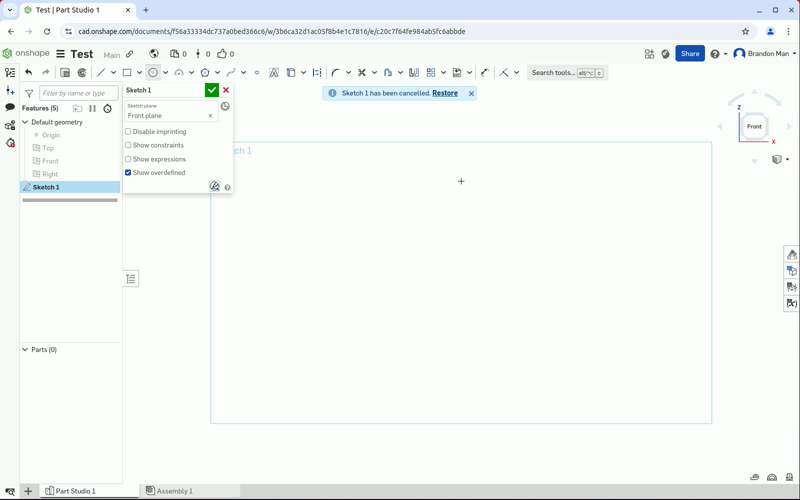
click(461, 180)
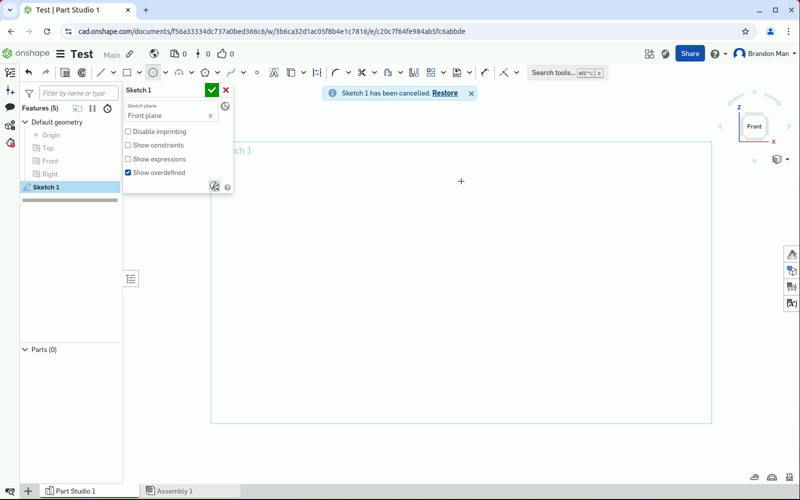
key_up(shift)
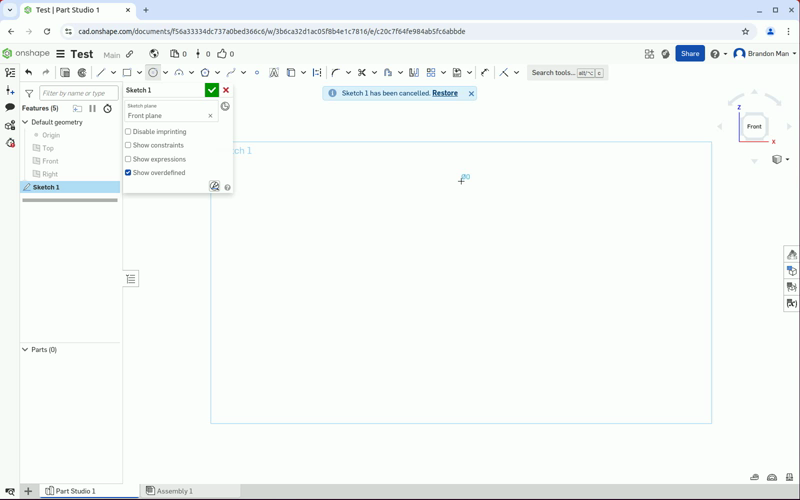
mouse_move(472, 180)
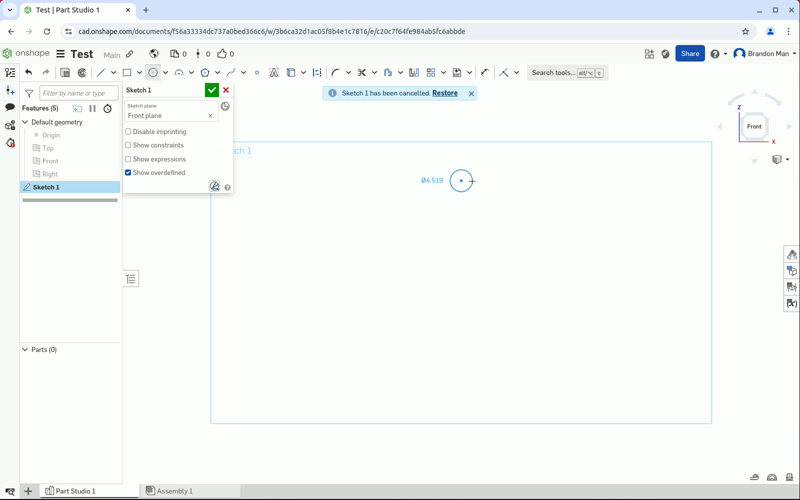
click(472, 180)
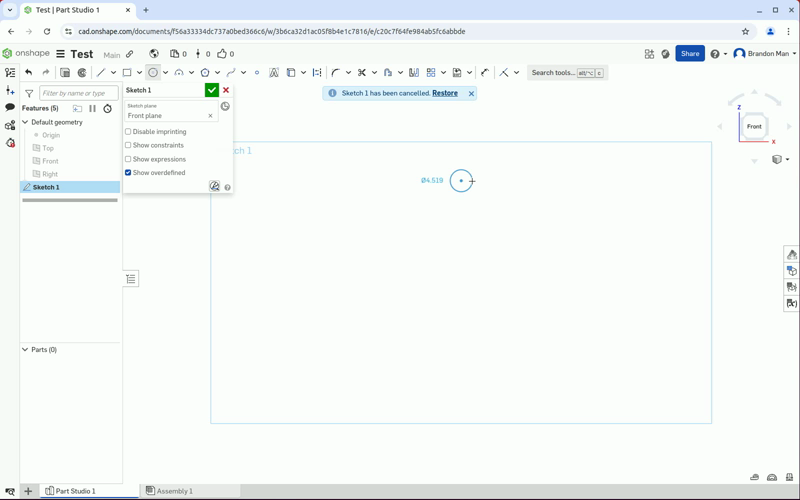
key(esc)
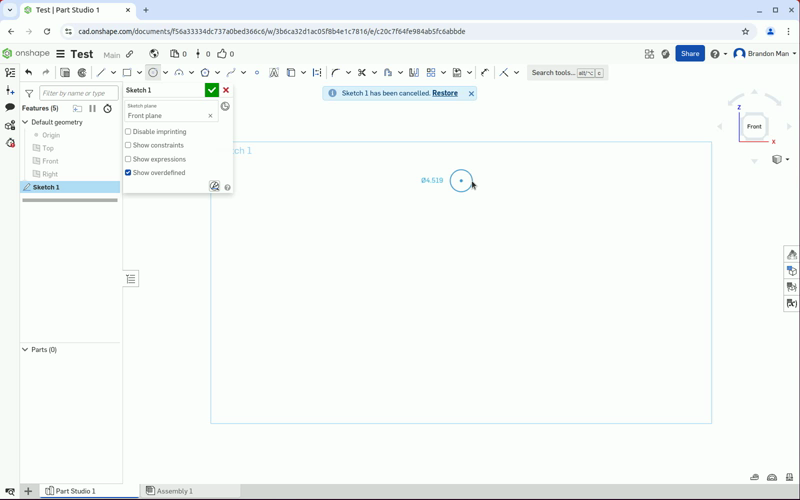
mouse_move(462, 186)
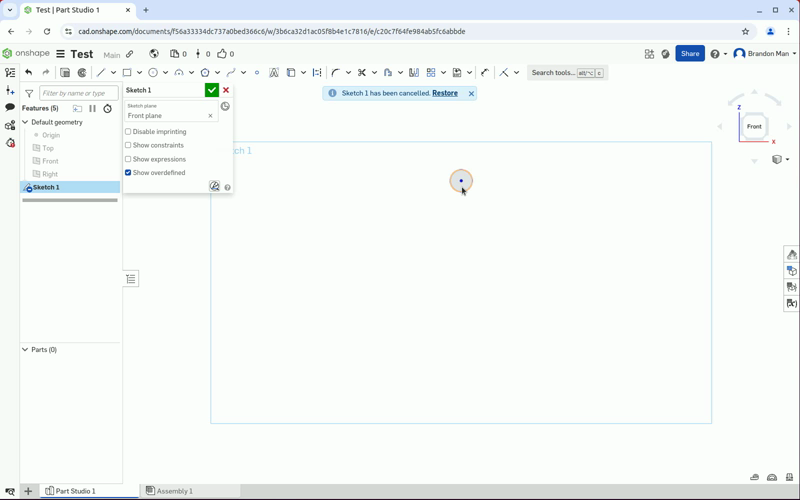
scroll(6)
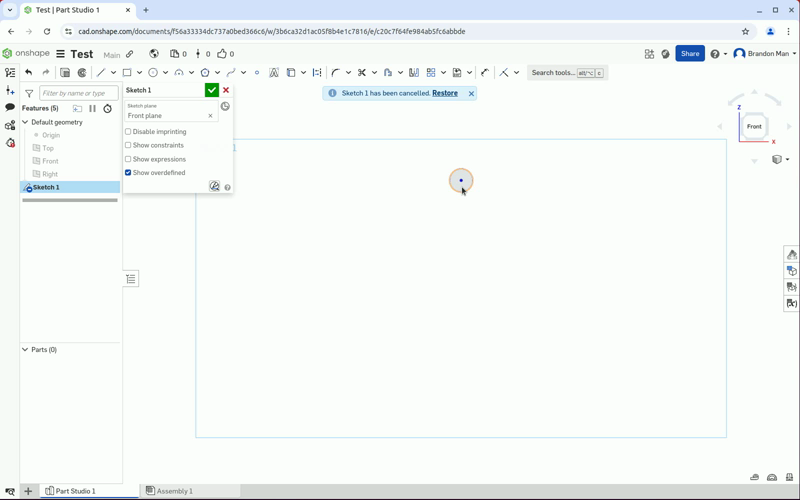
scroll(6)
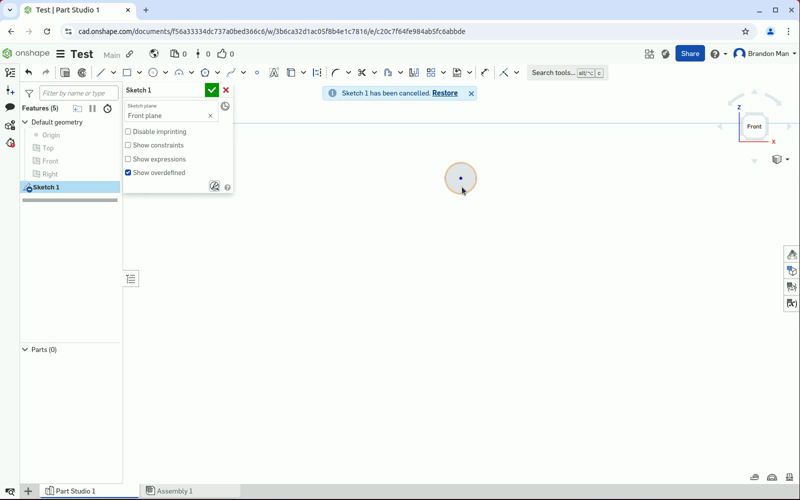
scroll(6)
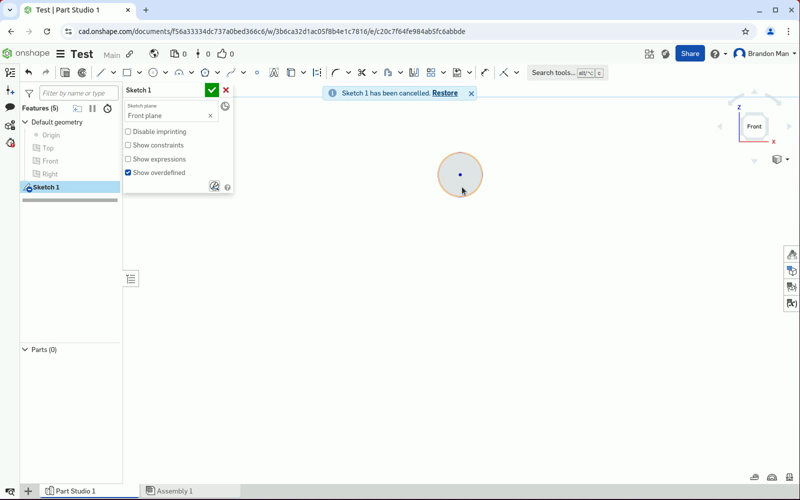
scroll(6)
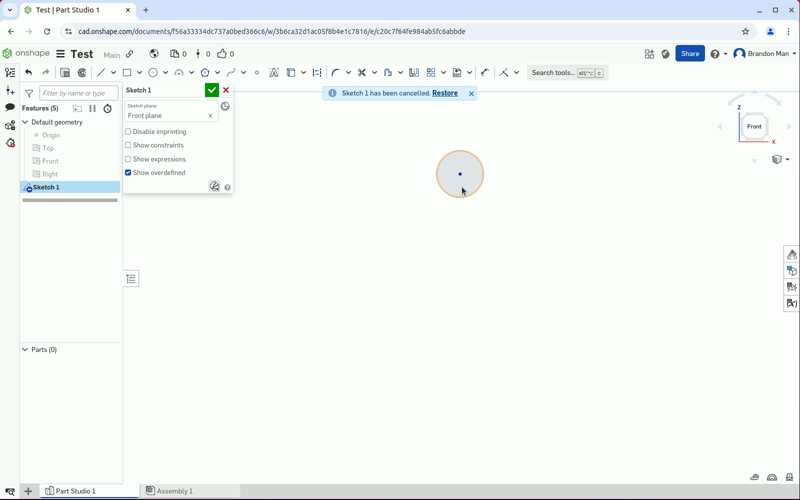
scroll(6)
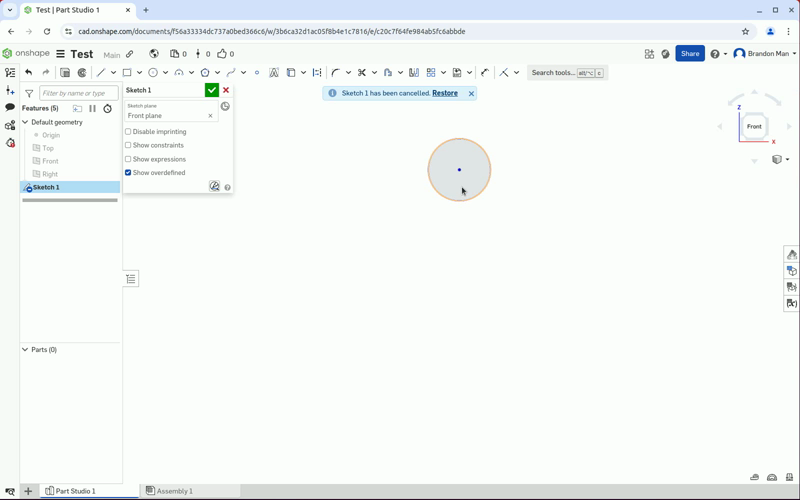
scroll(6)
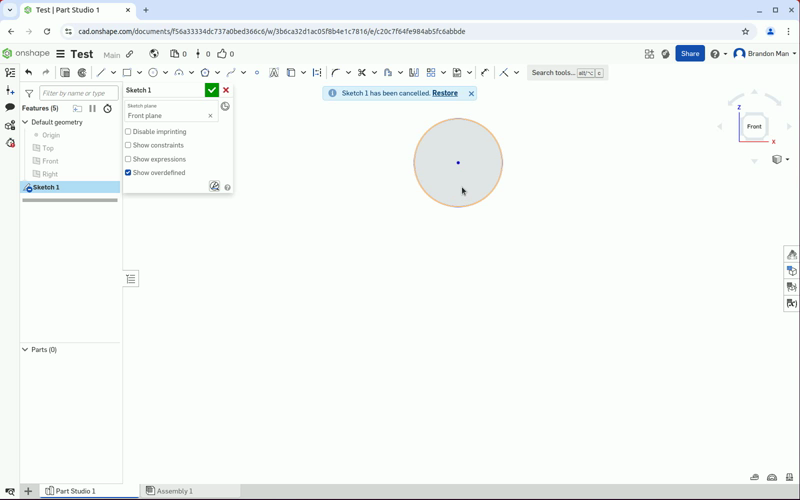
scroll(6)
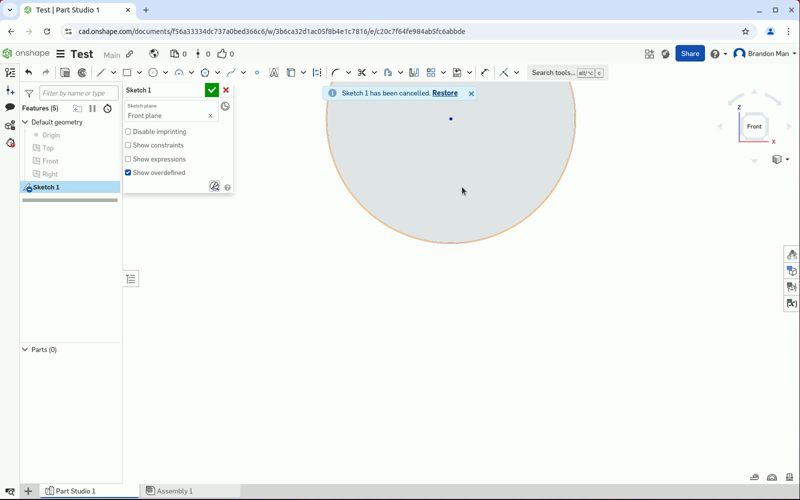
click(462, 186)
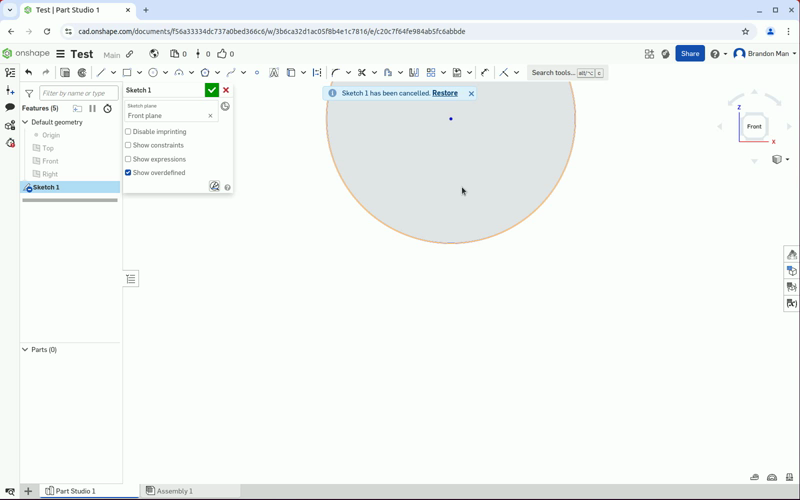
scroll(-6)
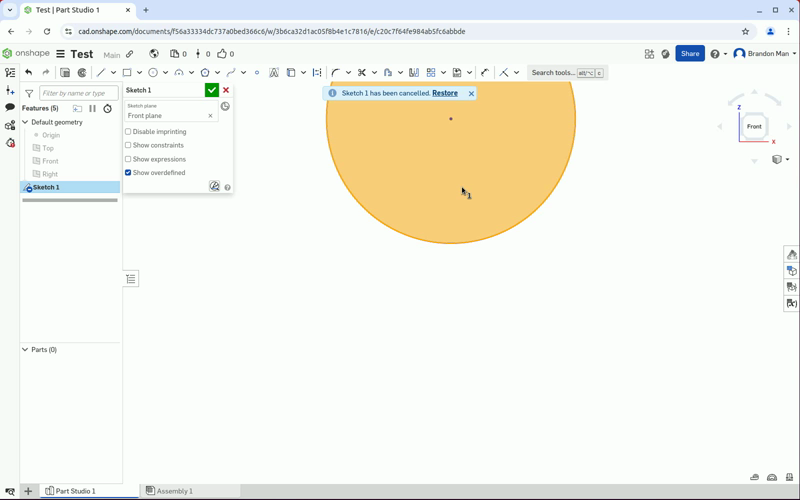
scroll(-6)
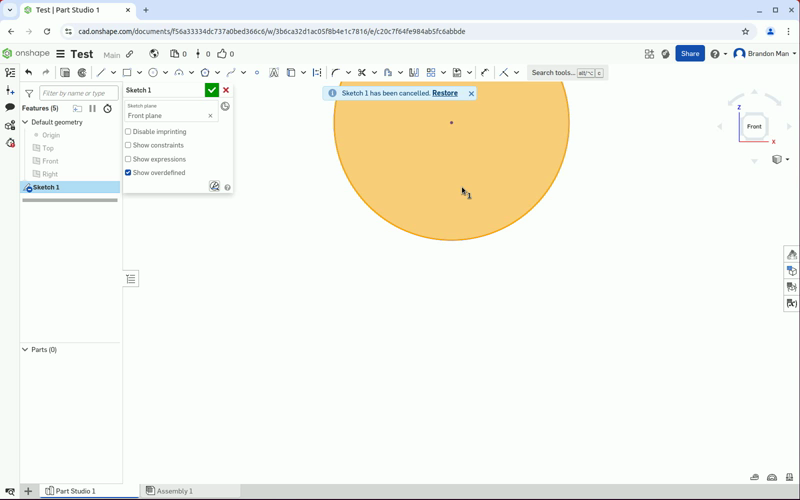
scroll(-6)
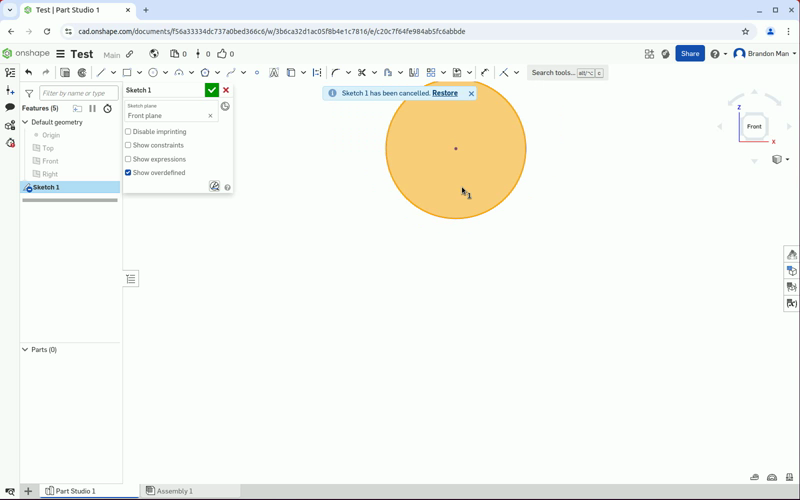
scroll(-6)
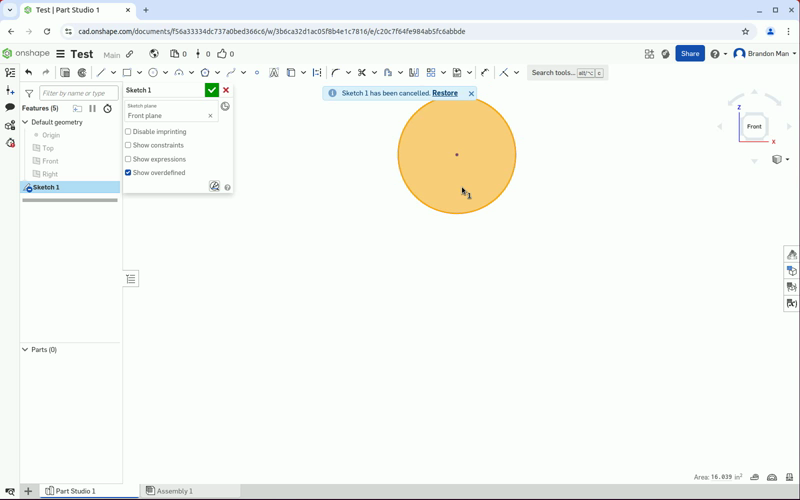
scroll(-6)
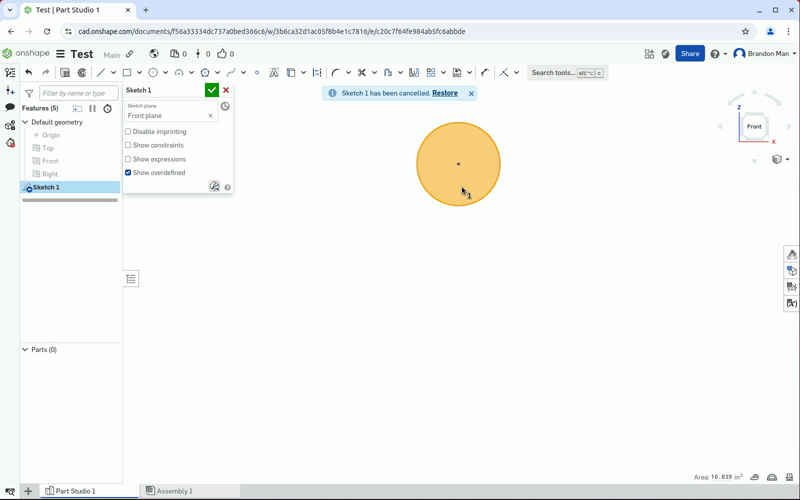
scroll(-6)
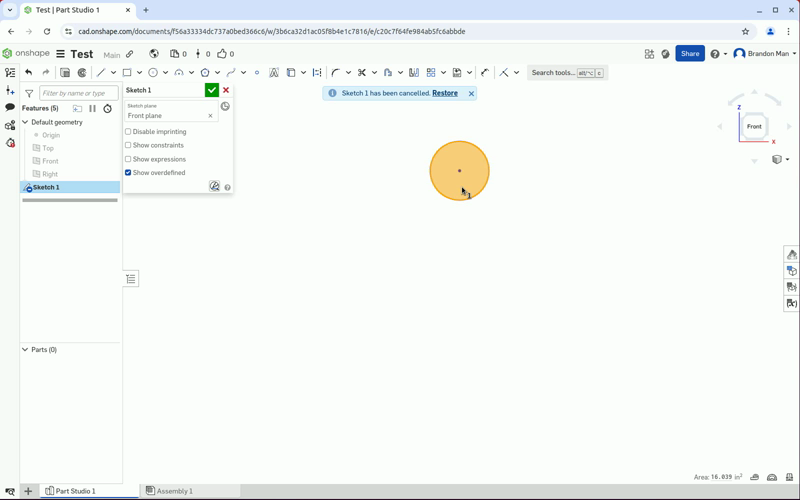
scroll(-6)
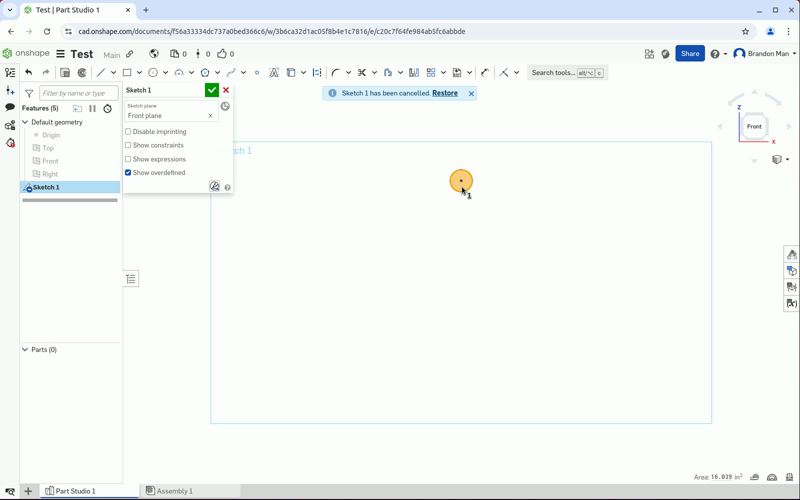
mouse_move(73, 352)
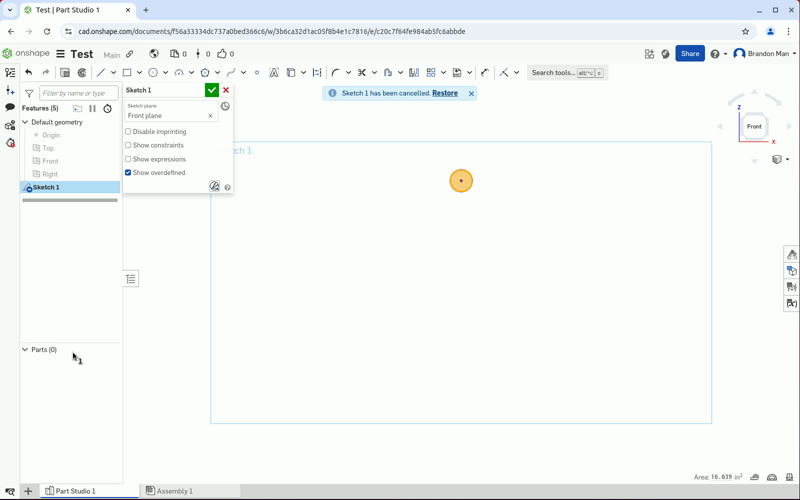
key(shift+y)
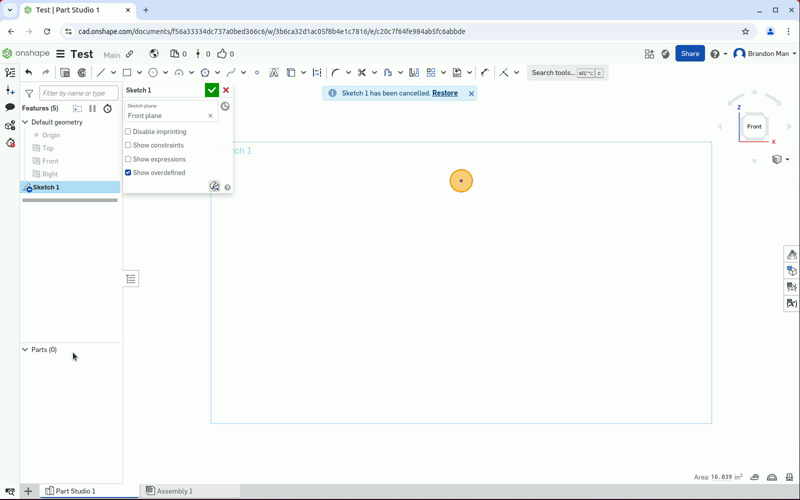
key(shift+e)
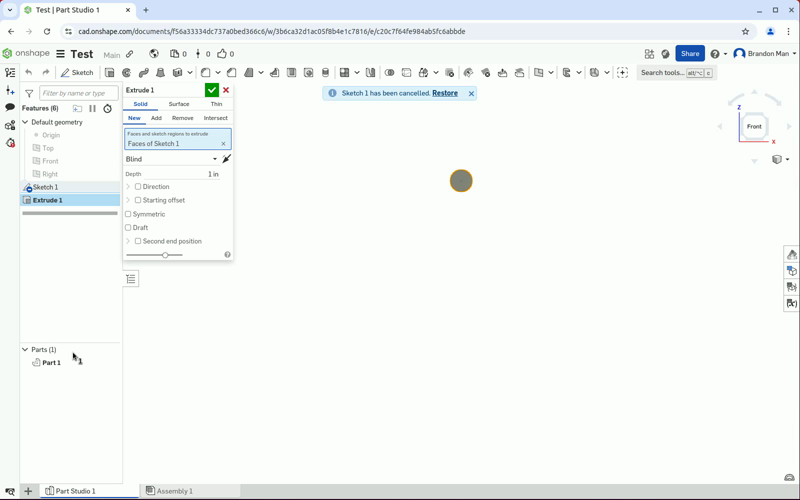
mouse_move(143, 106)
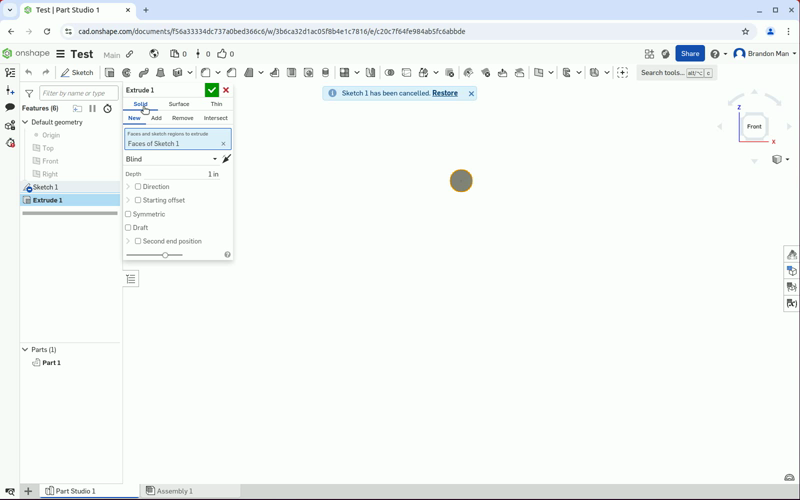
click(143, 106)
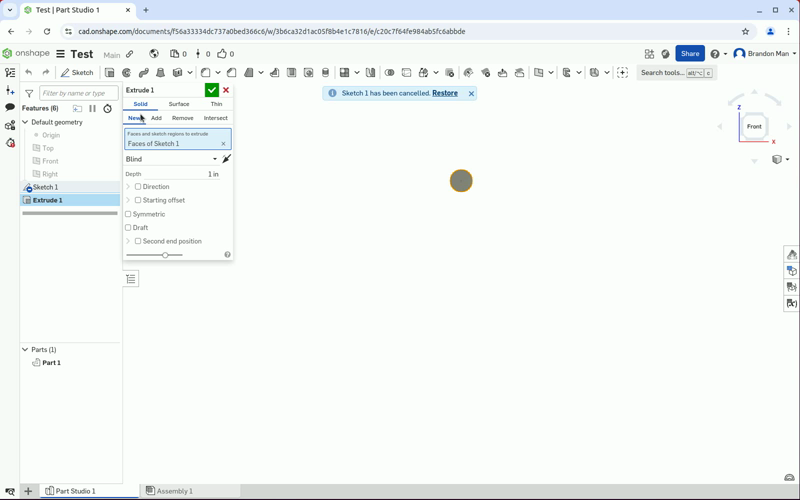
mouse_move(137, 120)
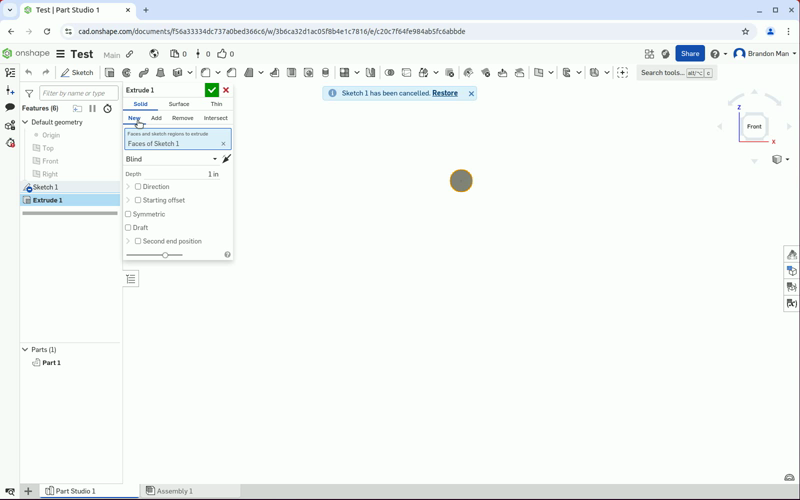
click(137, 120)
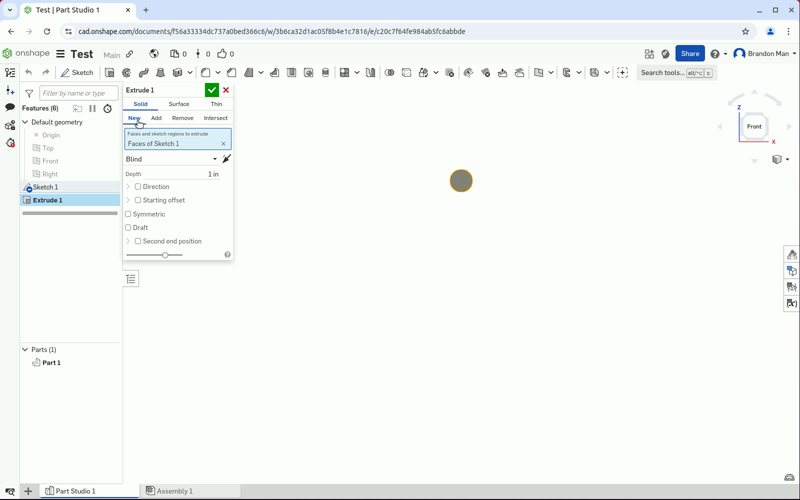
key(tab, 4)
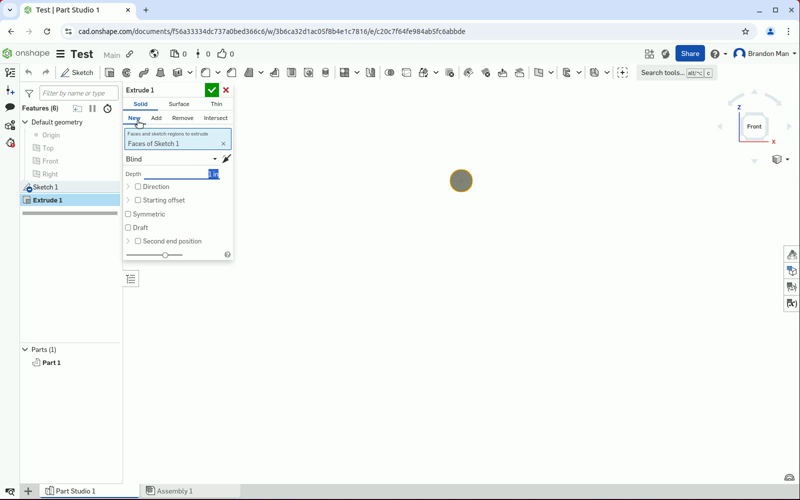
text(5.777)
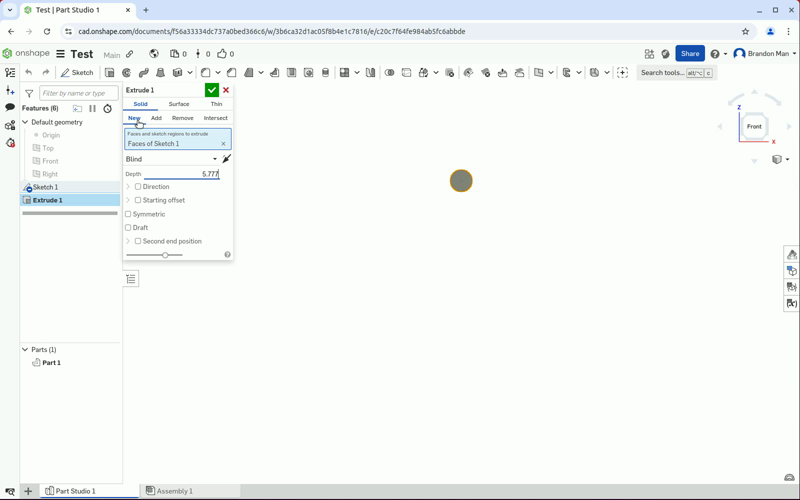
key(enter)
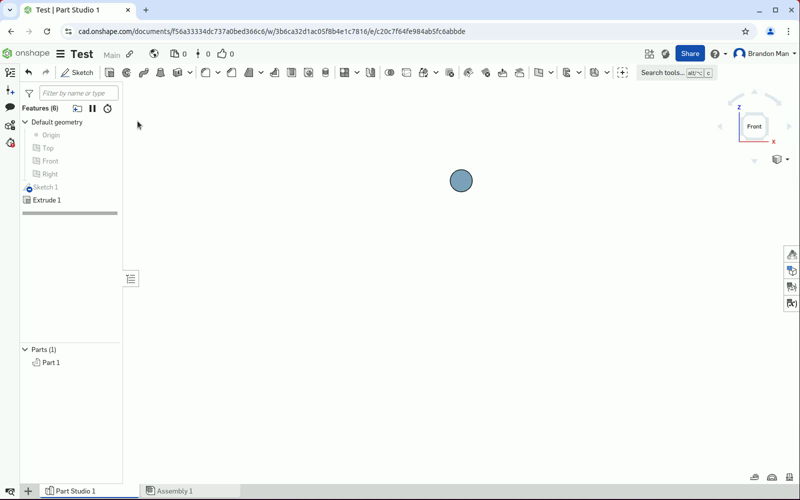
key(shift+h)
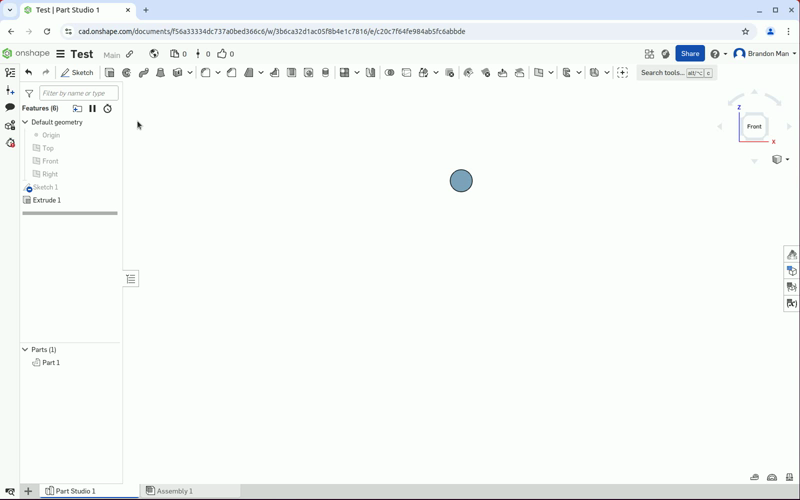
key(shift+h)
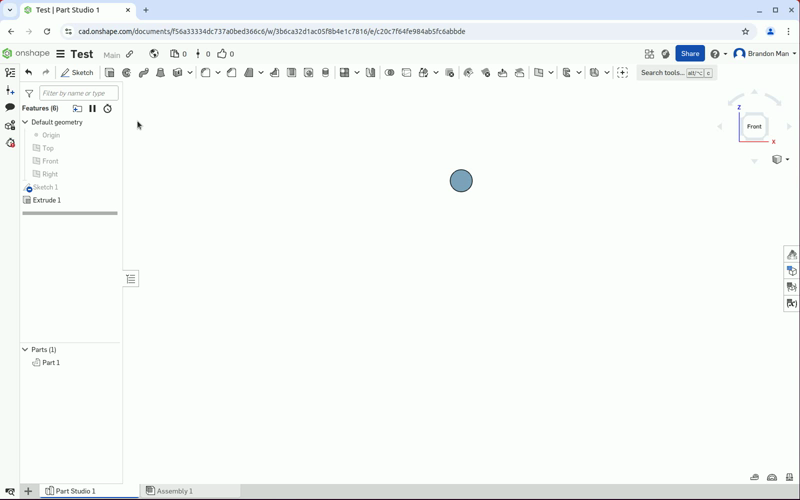
mouse_move(73, 189)
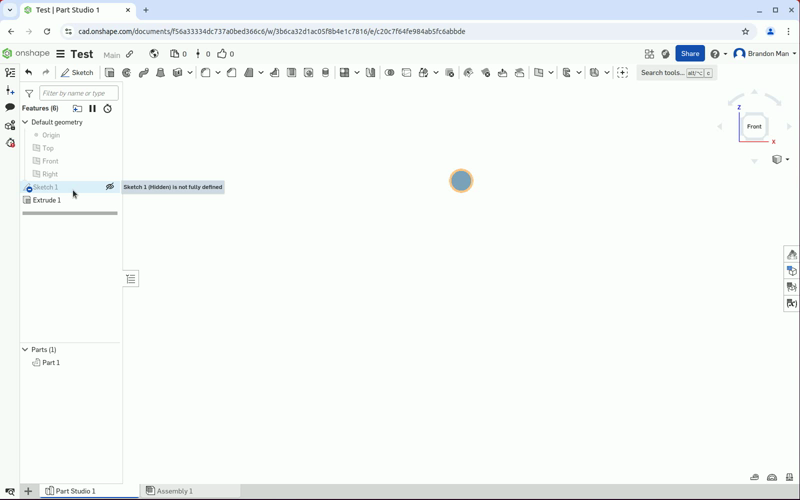
click(73, 189)
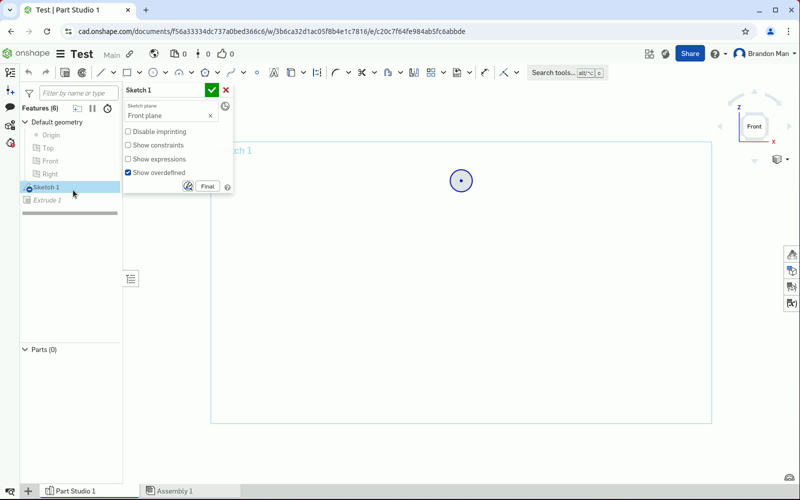
mouse_move(229, 92)
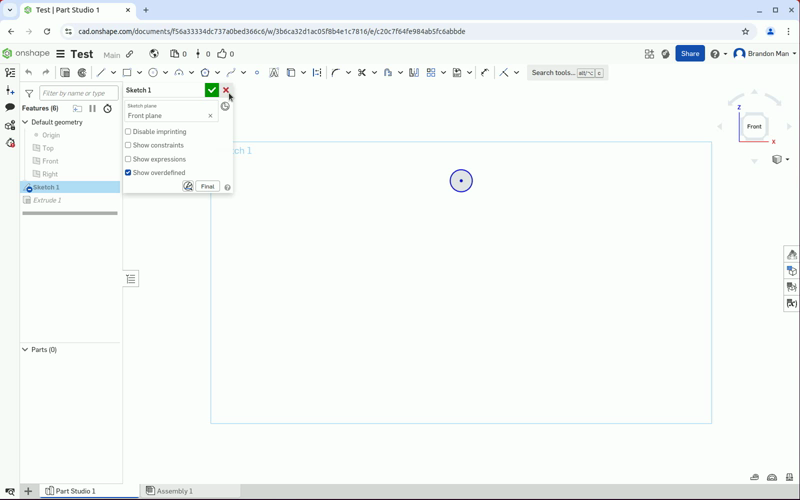
click(229, 92)
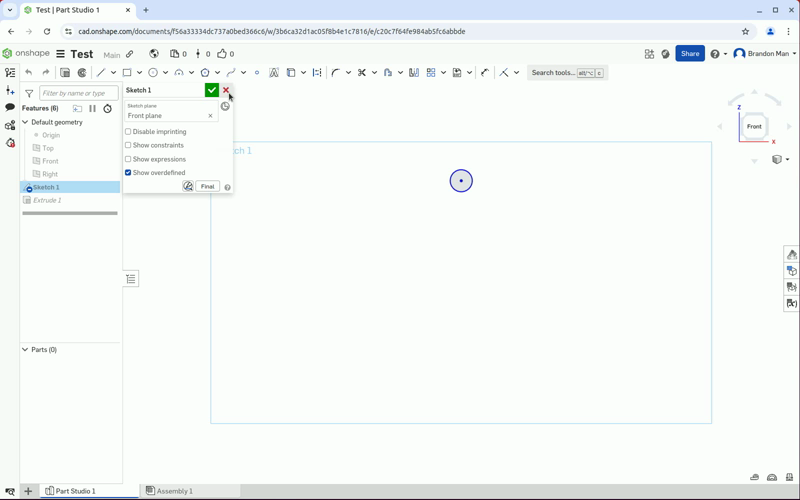
key(shift+s)
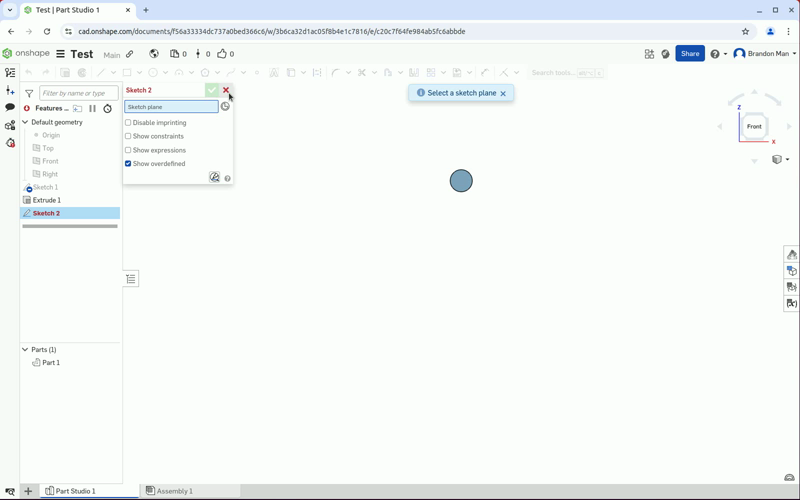
mouse_move(73, 163)
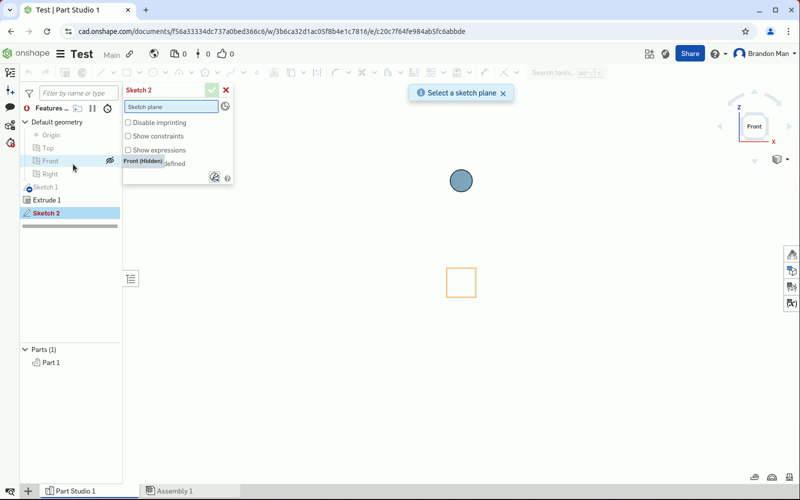
click(73, 163)
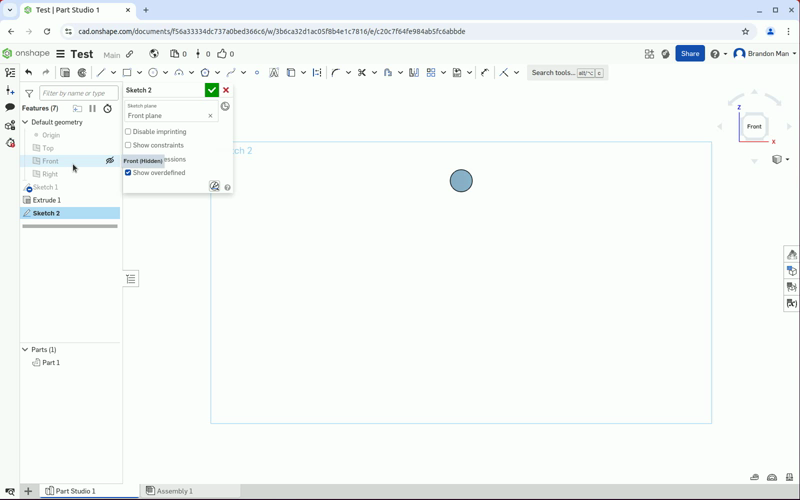
mouse_move(73, 352)
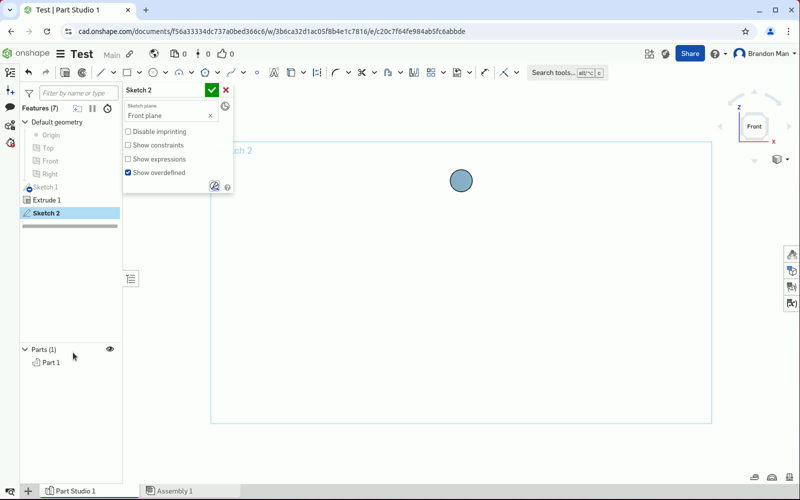
key(y)
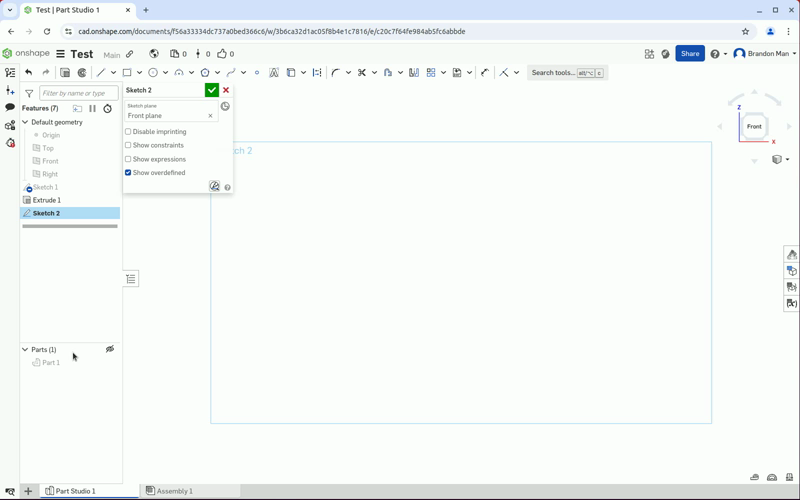
key(c)
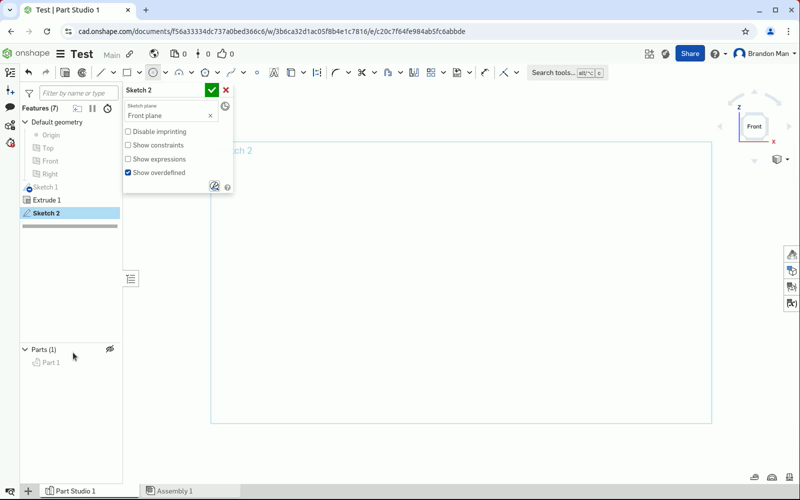
key_down(shift)
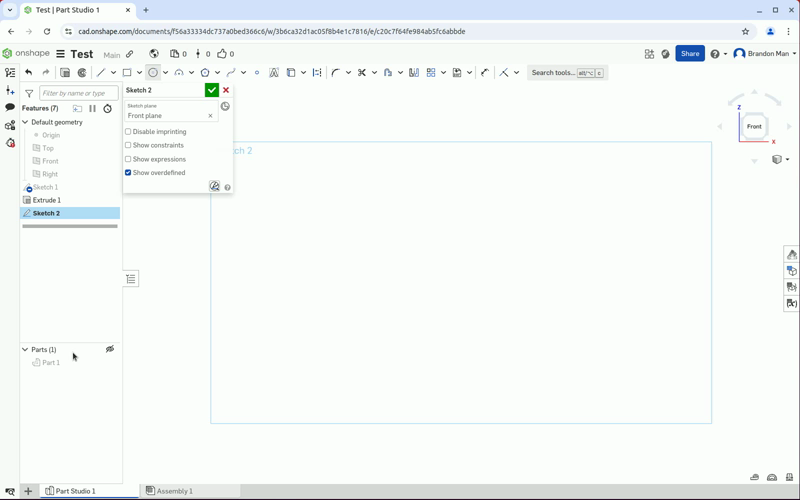
mouse_move(461, 307)
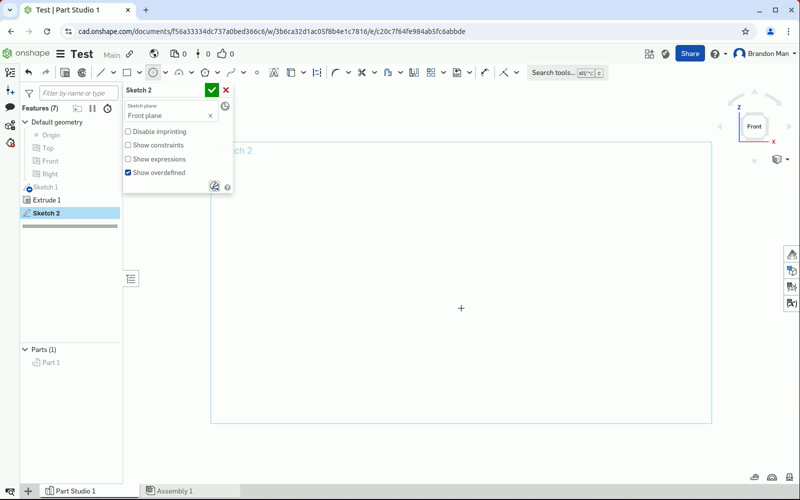
click(461, 307)
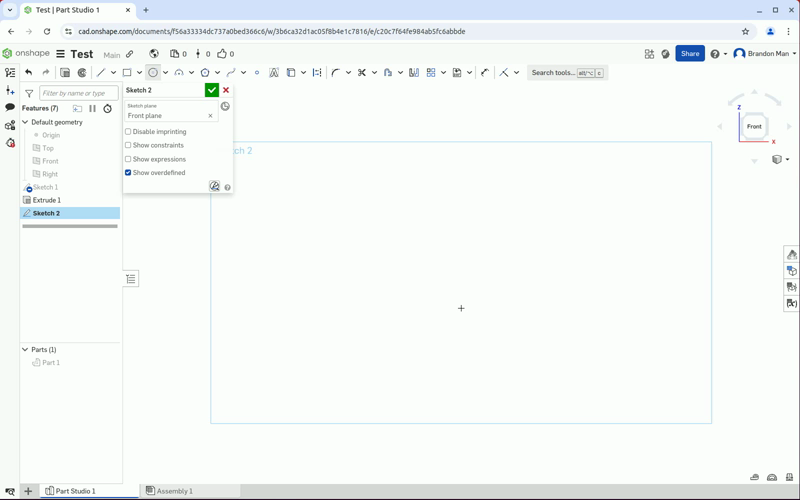
key_up(shift)
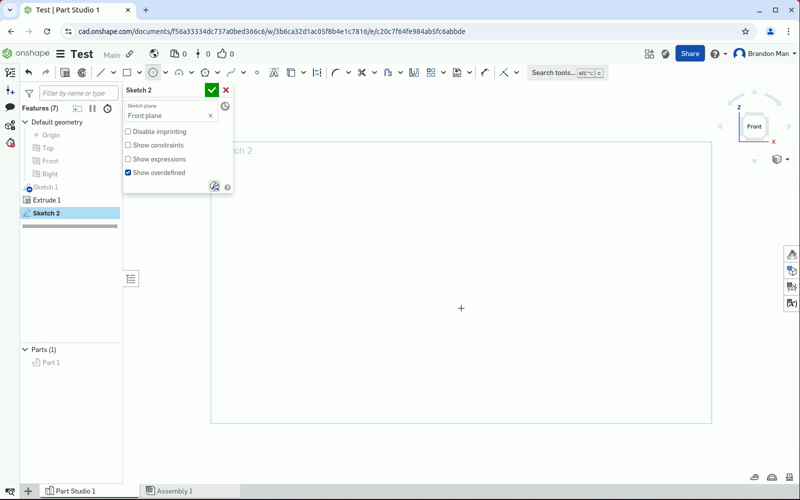
mouse_move(472, 307)
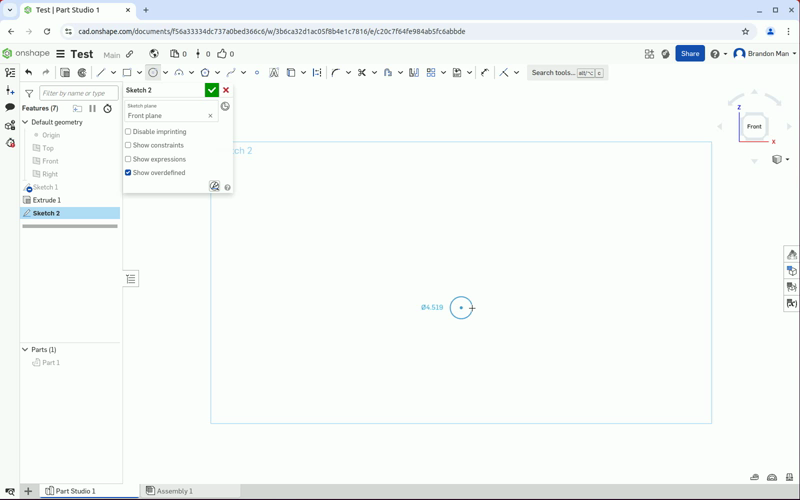
click(472, 307)
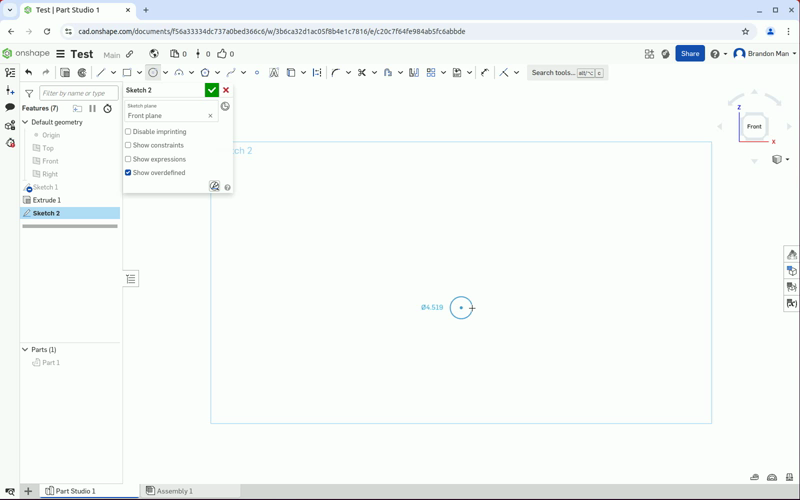
key(esc)
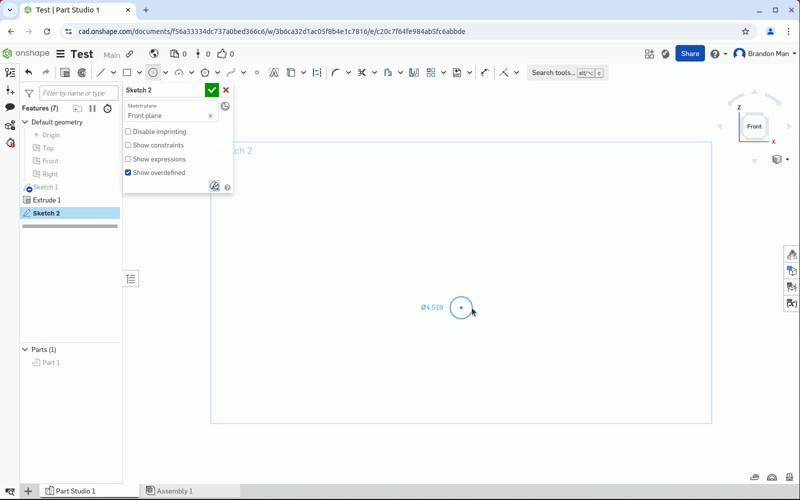
mouse_move(466, 304)
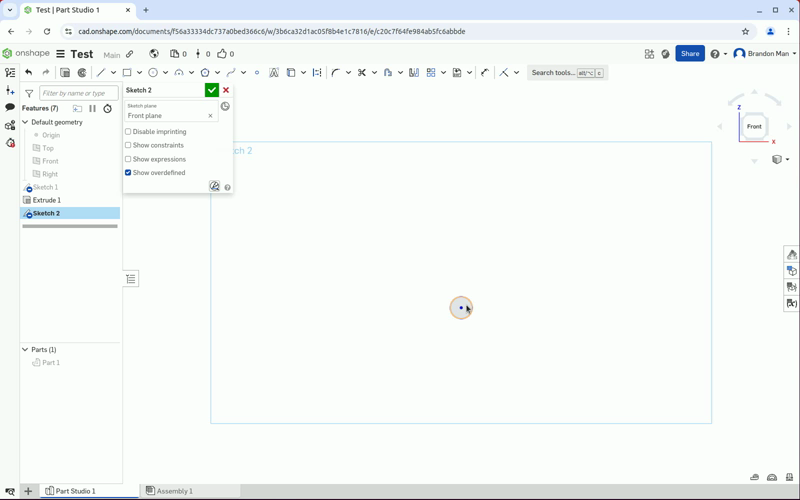
scroll(6)
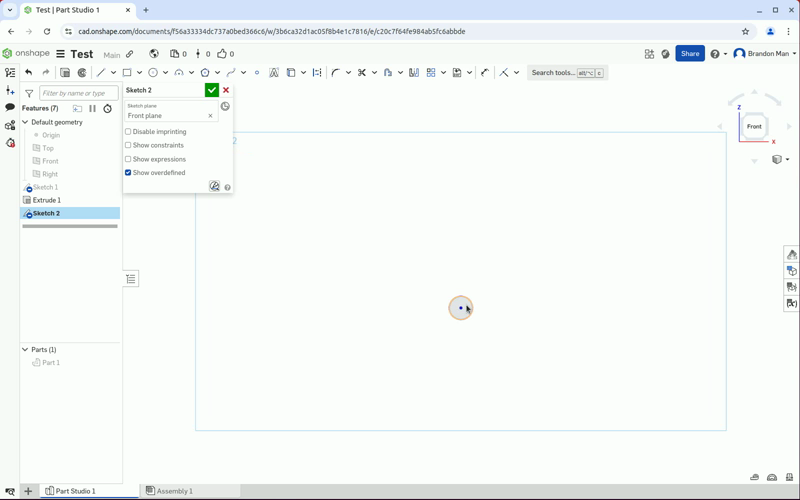
scroll(6)
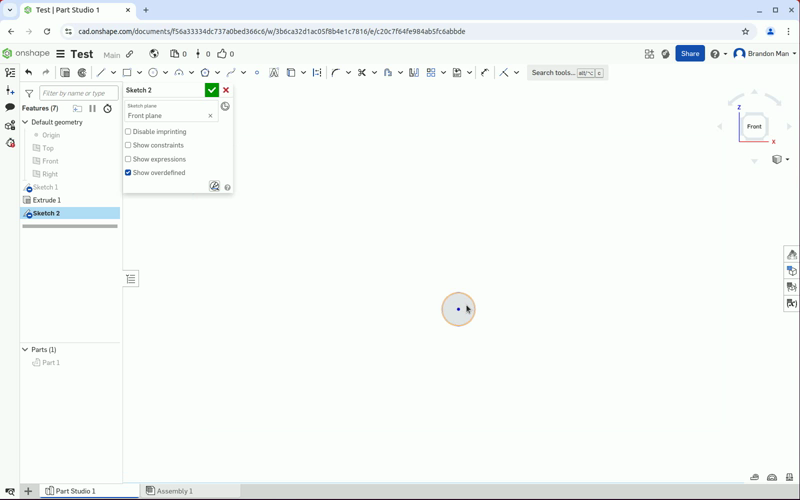
scroll(6)
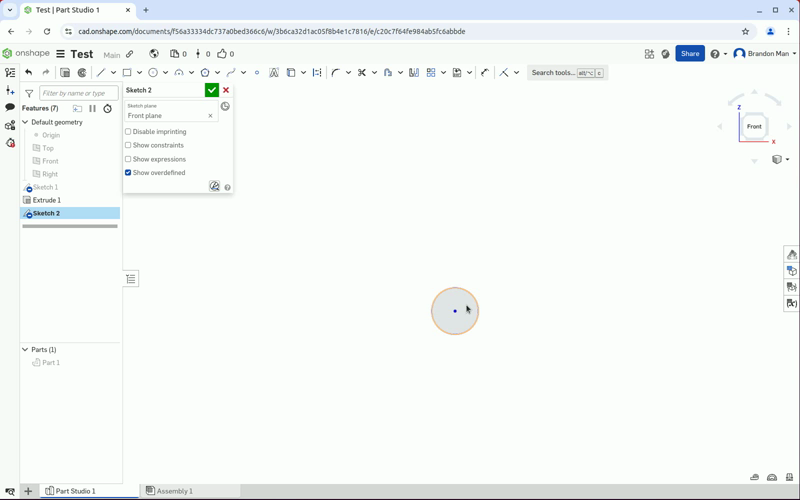
scroll(6)
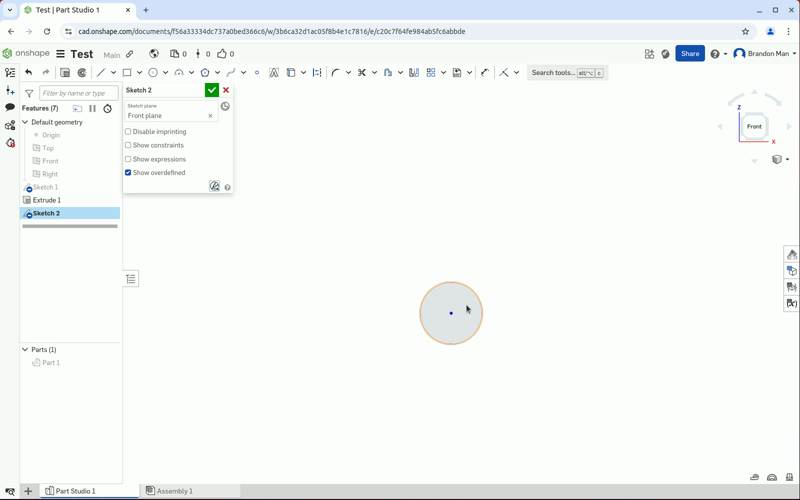
scroll(6)
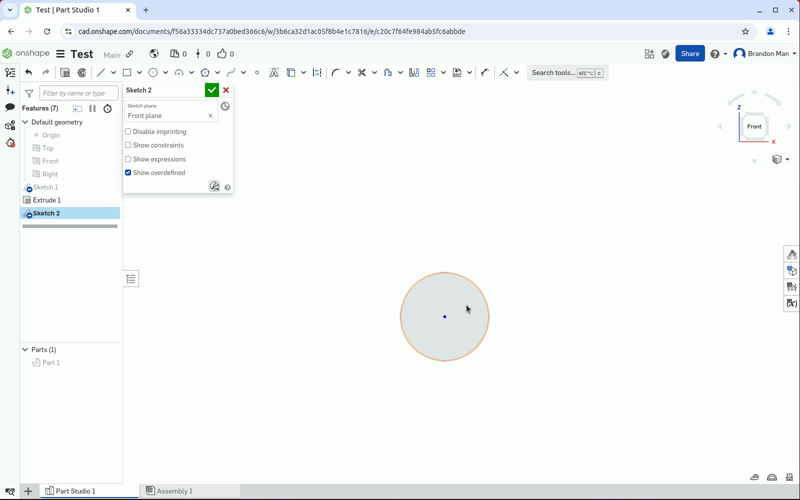
scroll(6)
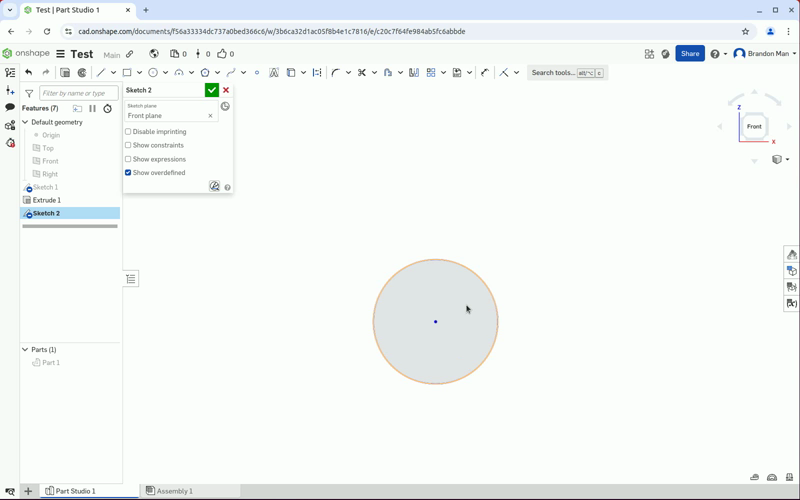
scroll(6)
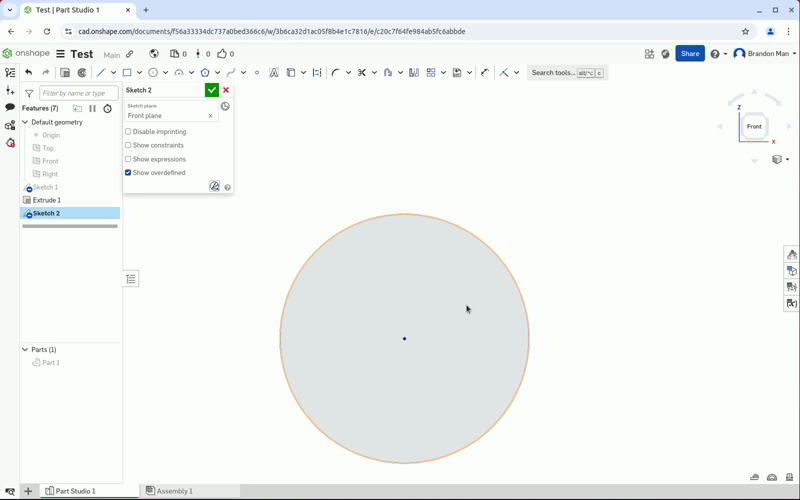
click(466, 304)
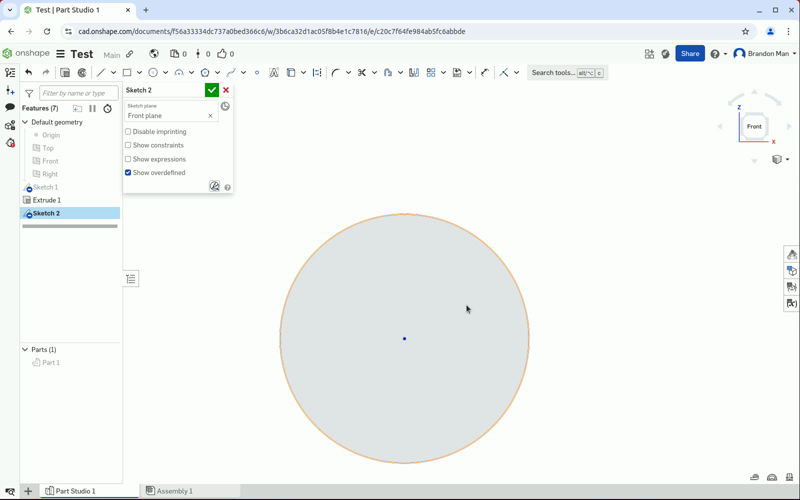
scroll(-6)
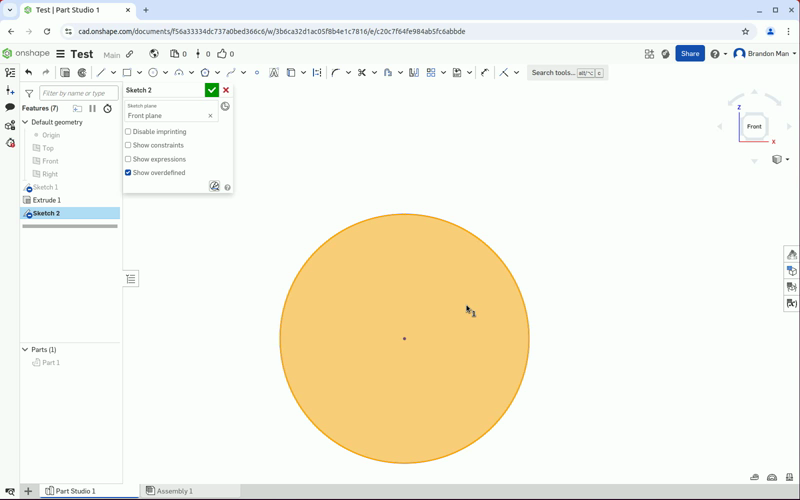
scroll(-6)
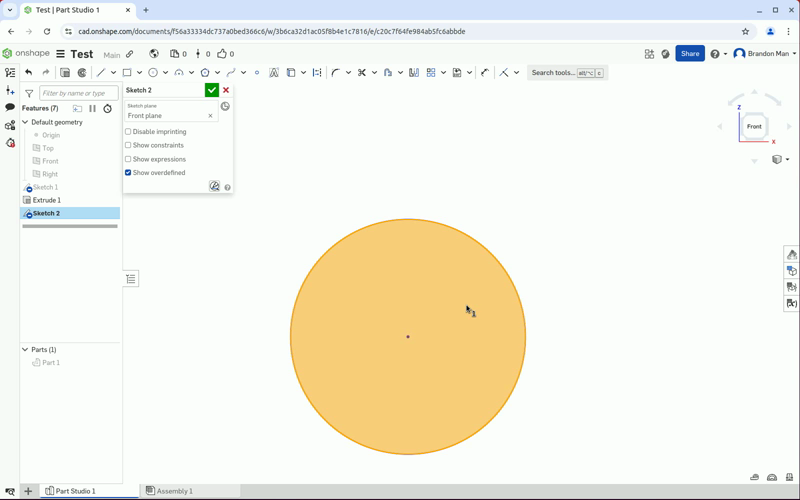
scroll(-6)
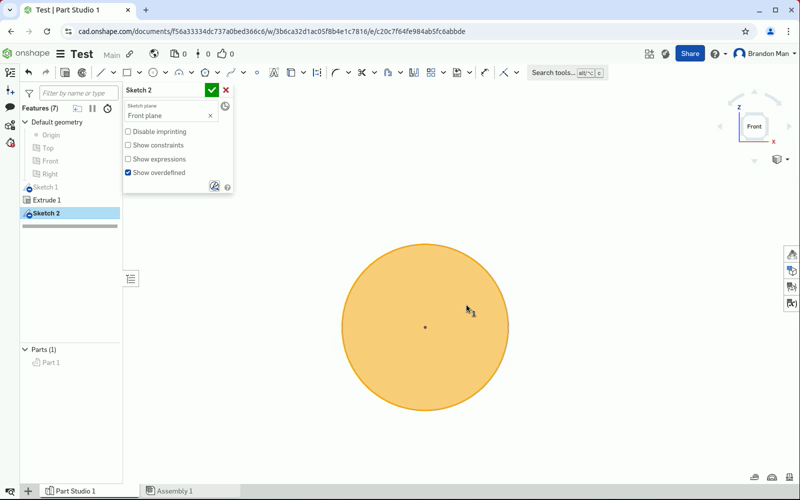
scroll(-6)
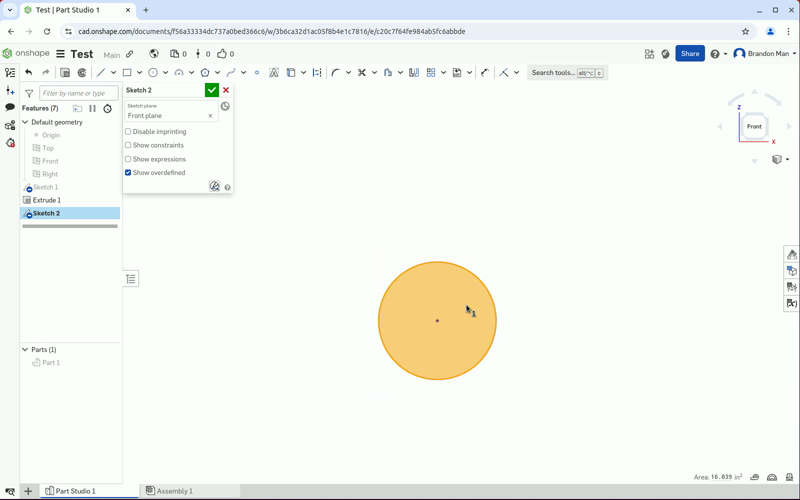
scroll(-6)
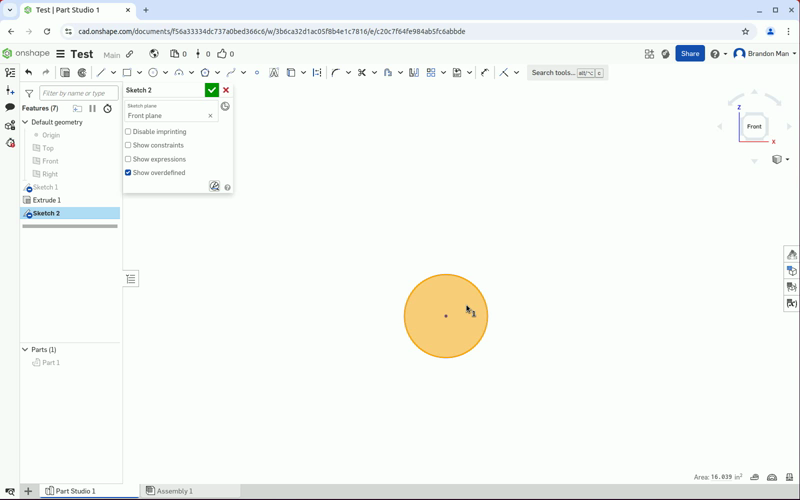
scroll(-6)
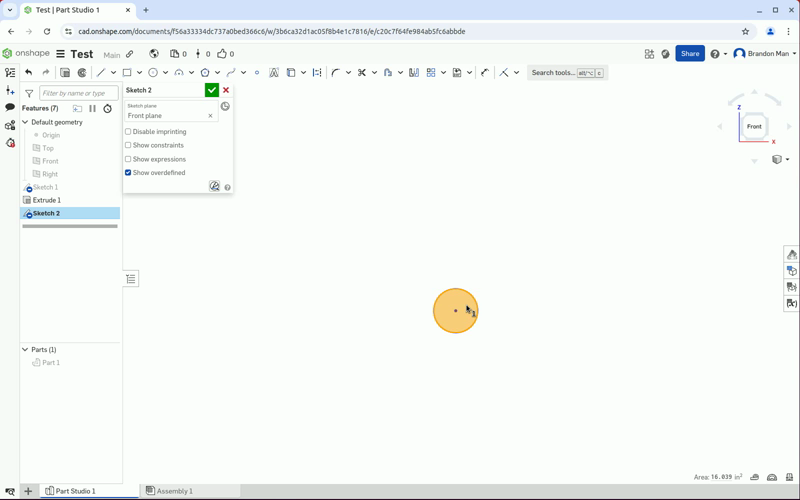
scroll(-6)
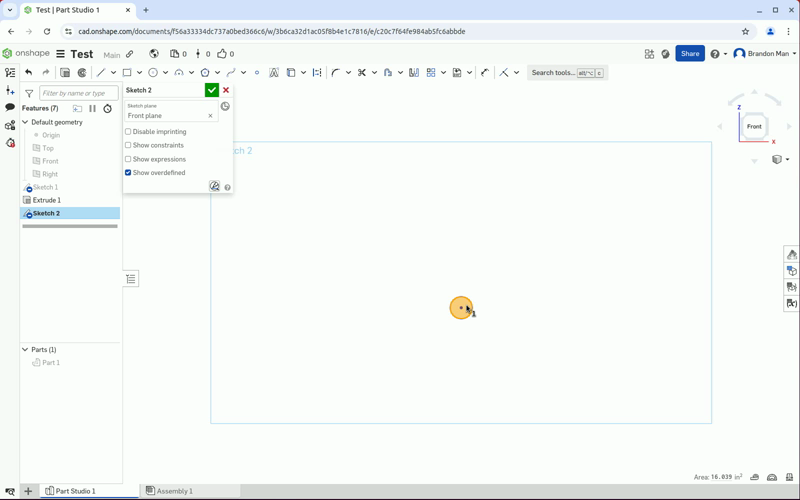
mouse_move(73, 352)
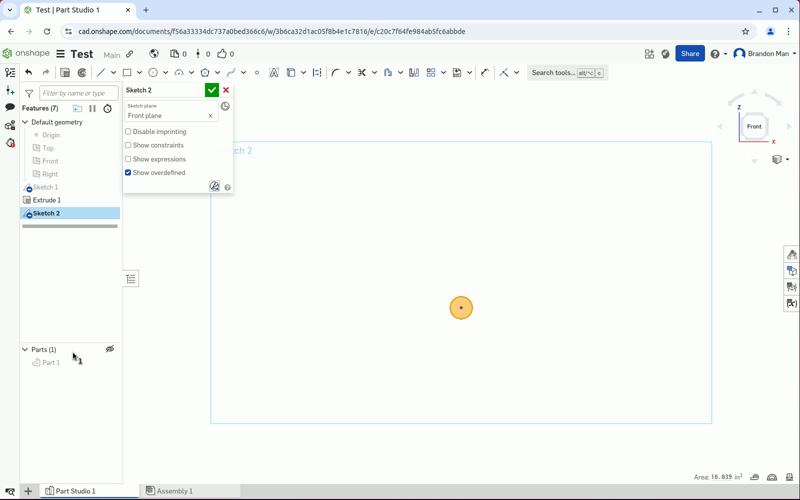
key(shift+y)
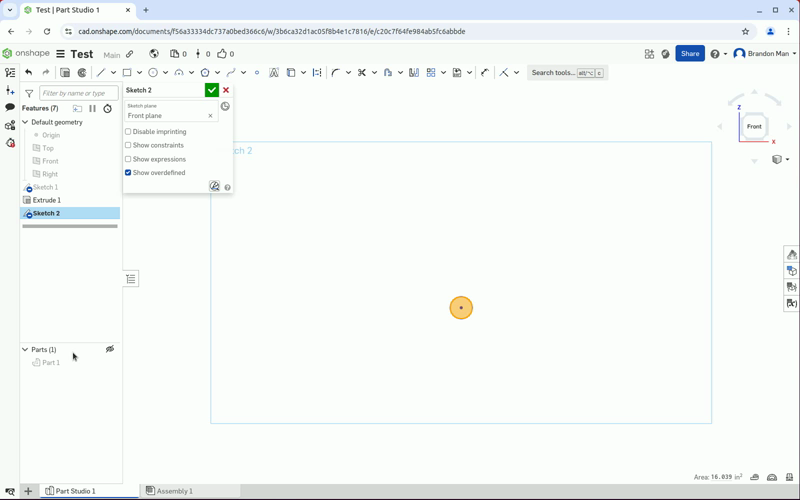
key(shift+e)
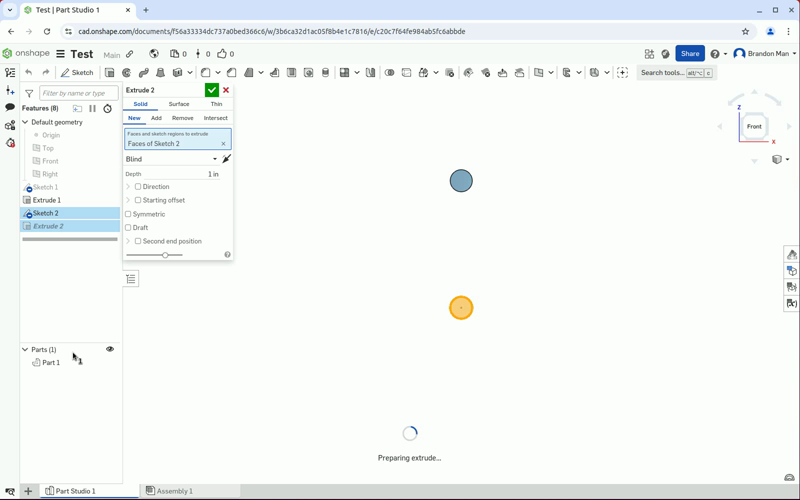
mouse_move(143, 106)
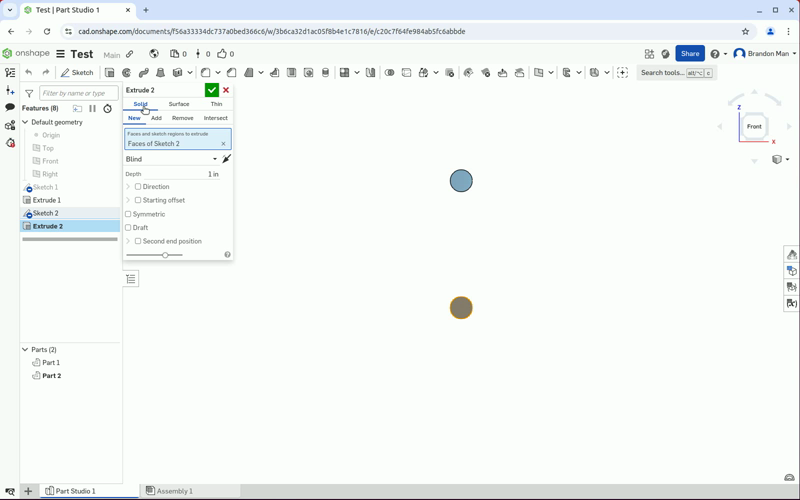
click(143, 106)
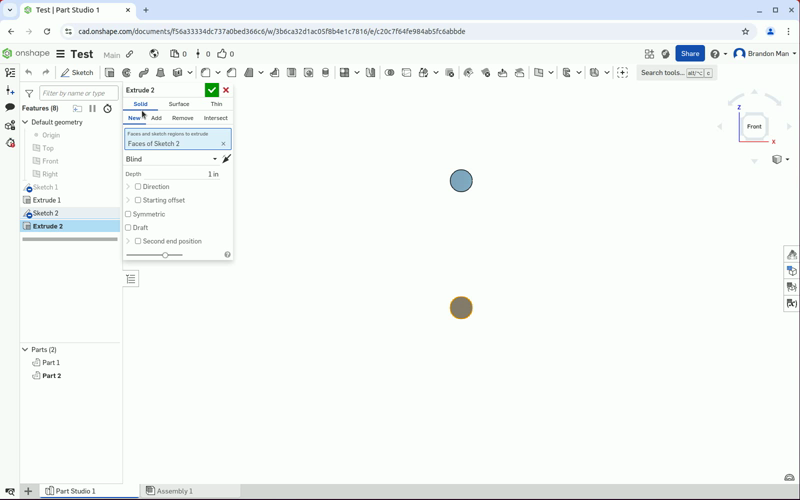
mouse_move(137, 120)
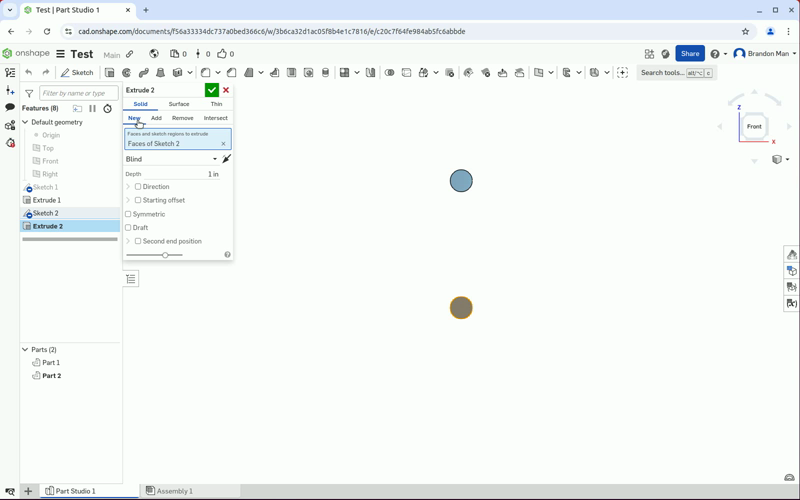
click(137, 120)
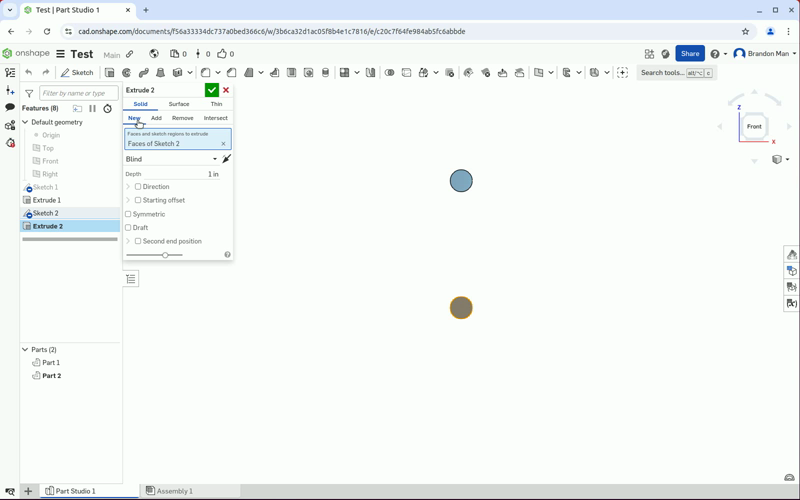
key(tab, 4)
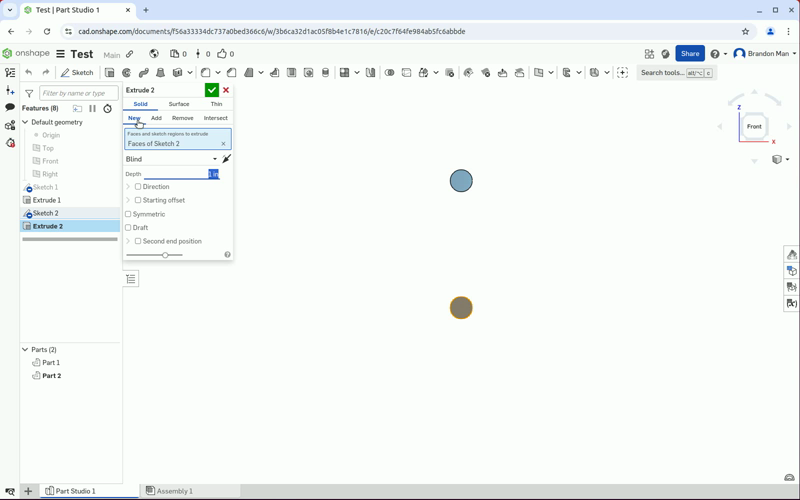
text(5.777)
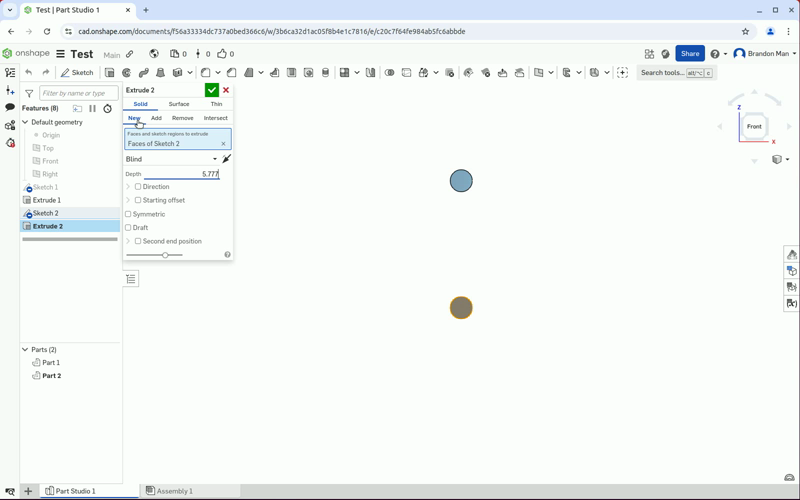
key(enter)
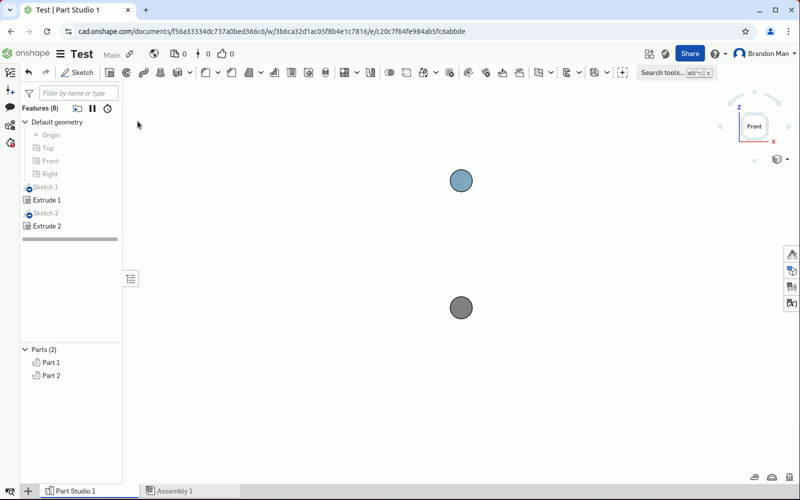
key(shift+h)
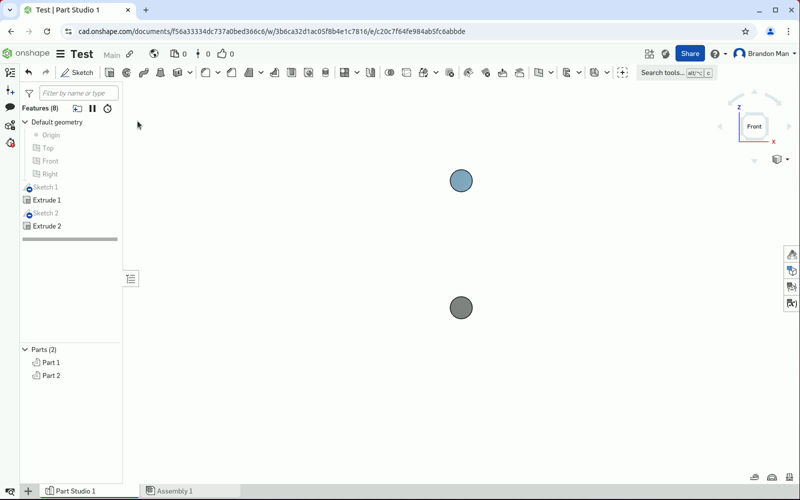
key(shift+h)
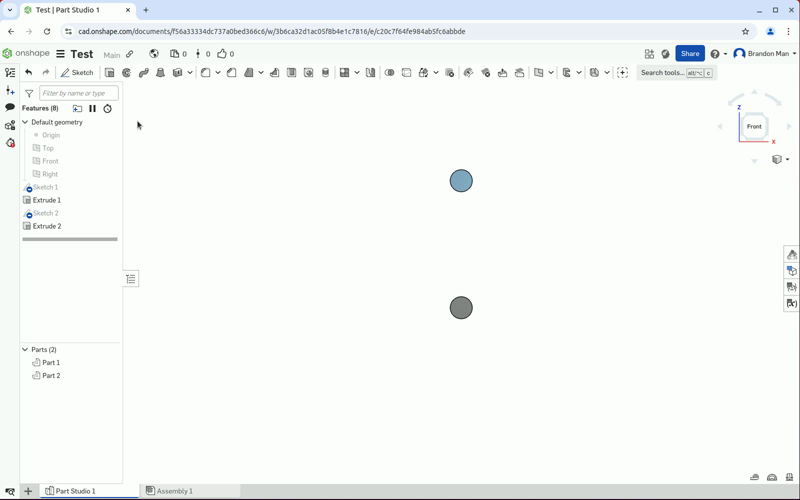
mouse_move(73, 189)
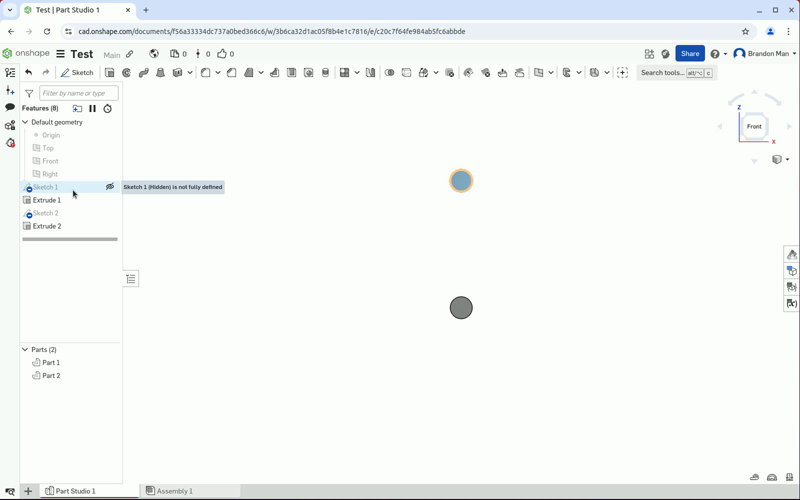
click(73, 189)
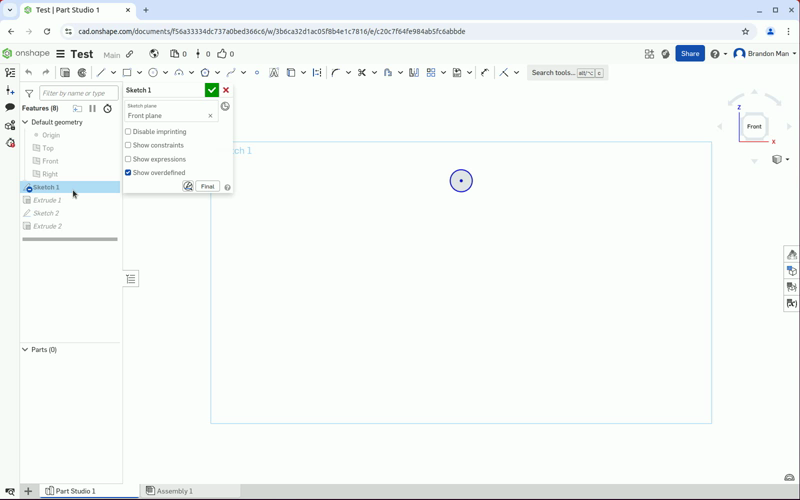
mouse_move(229, 92)
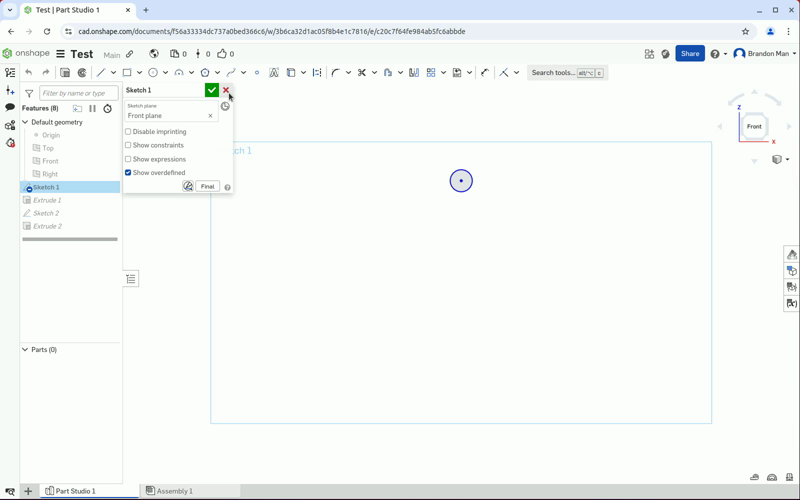
click(229, 92)
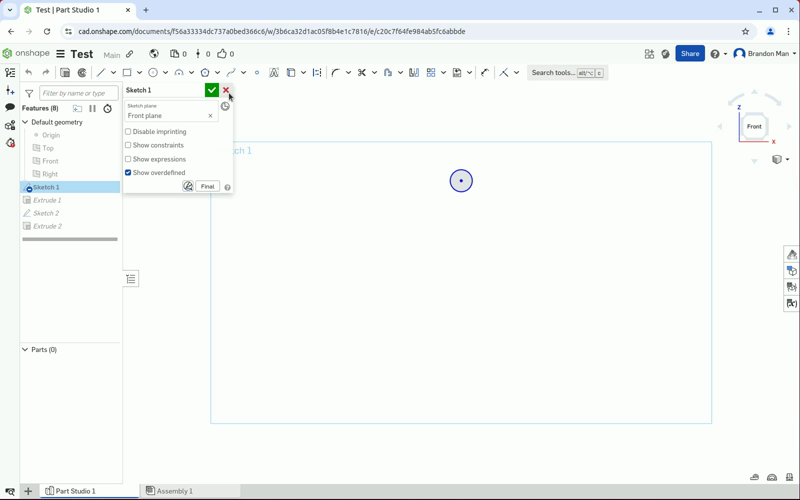
key(shift+s)
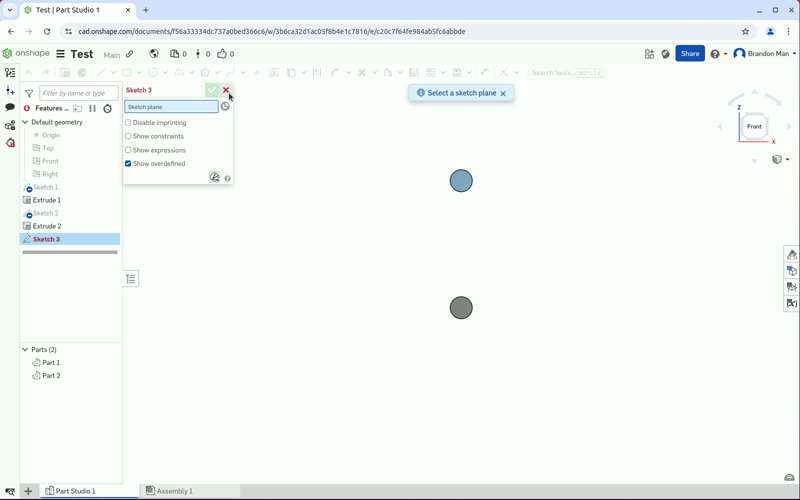
mouse_move(73, 163)
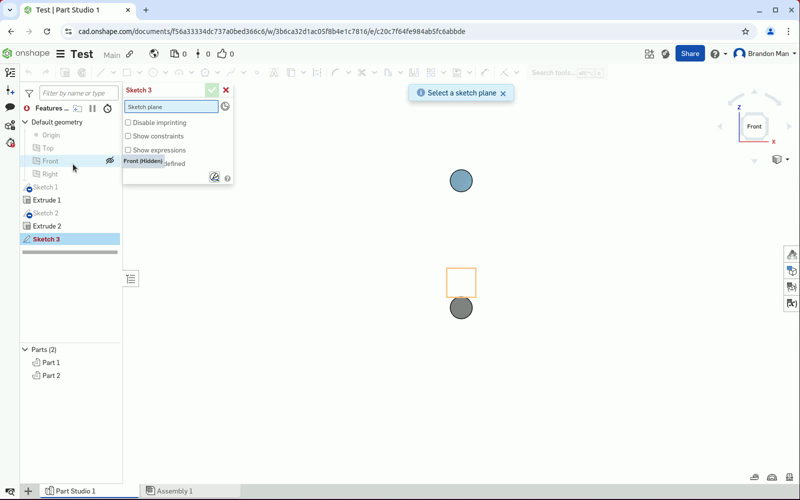
click(73, 163)
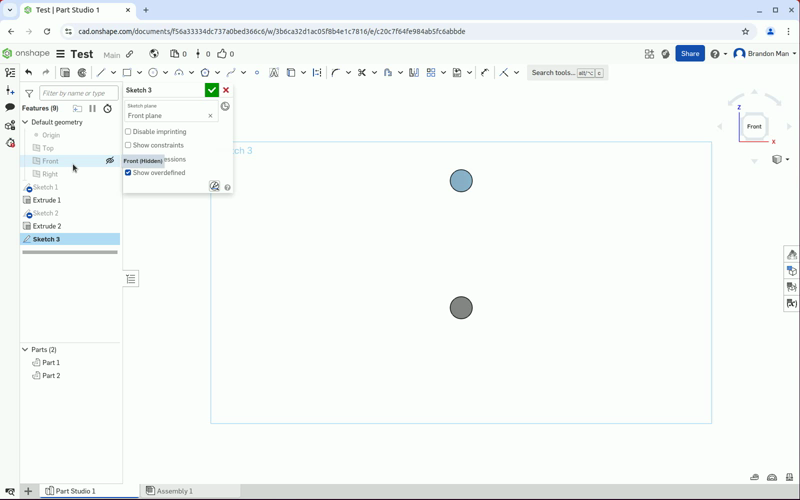
mouse_move(73, 352)
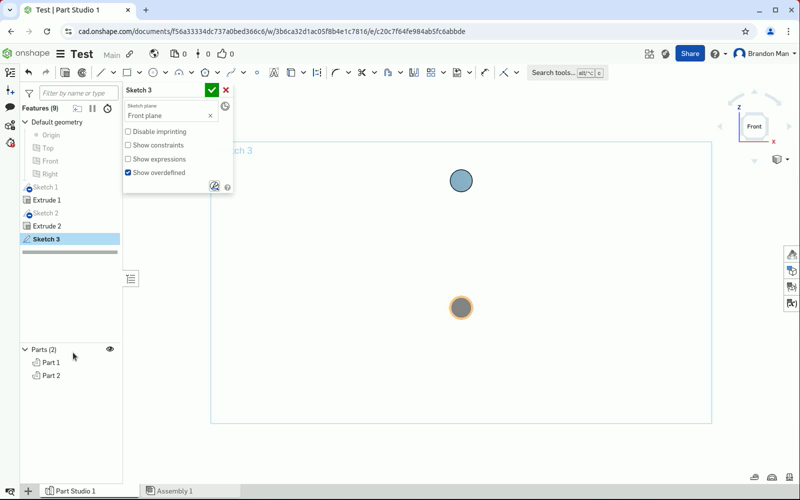
key(y)
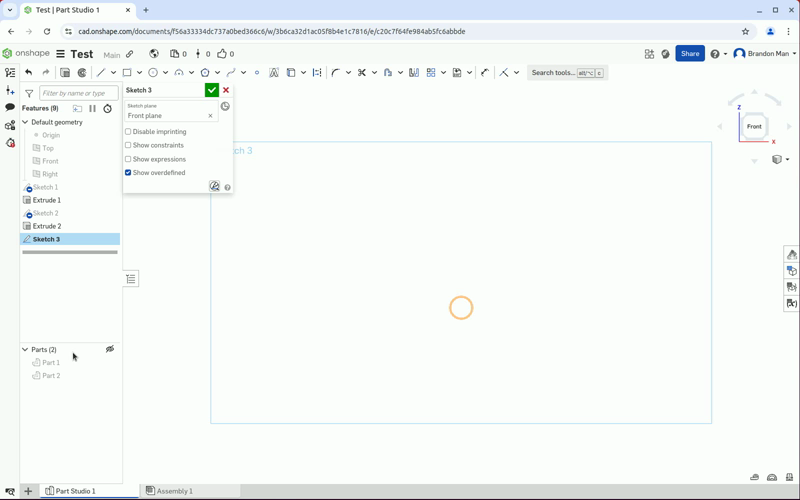
key(c)
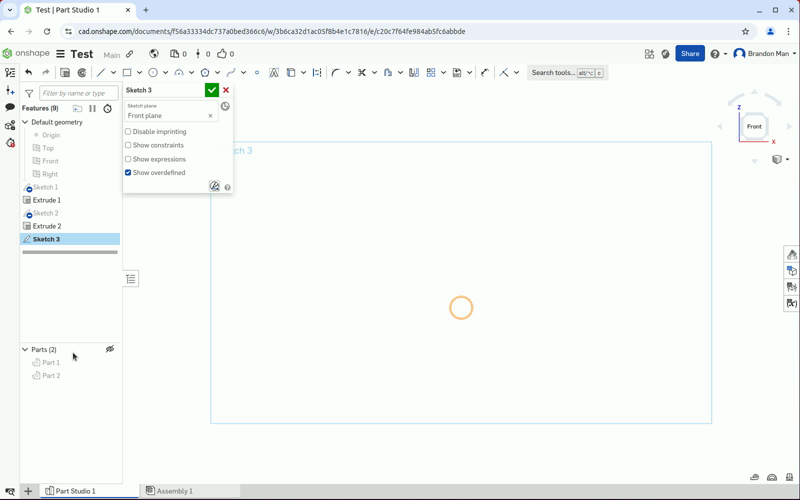
key_down(shift)
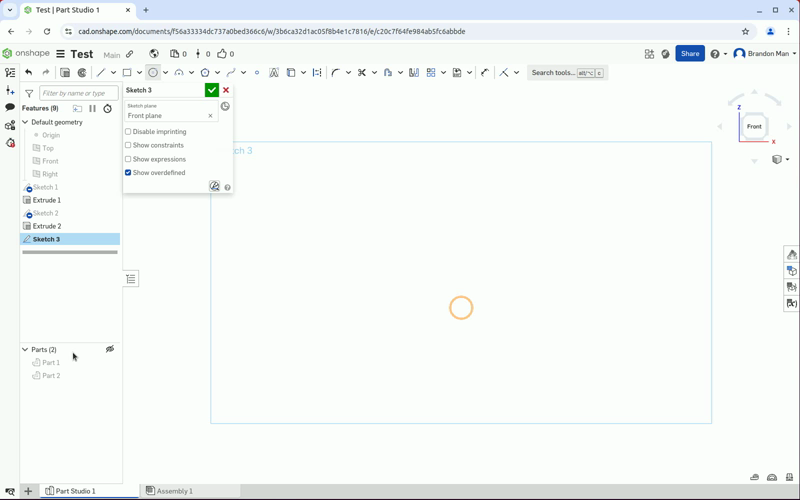
mouse_move(511, 309)
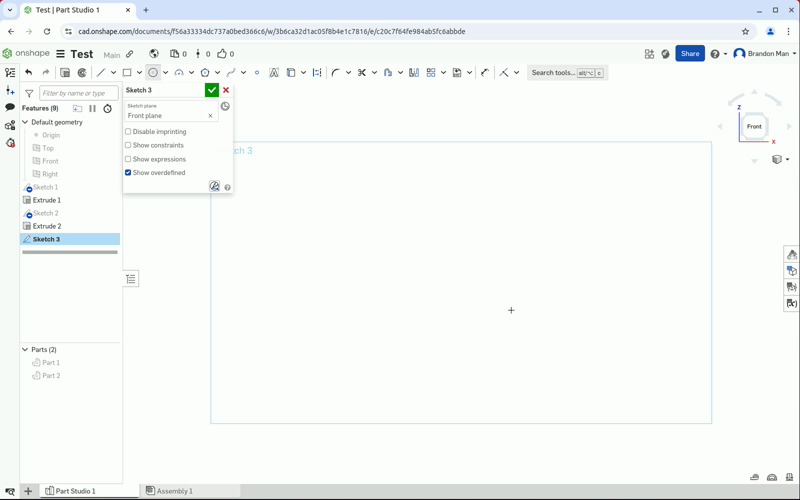
click(511, 309)
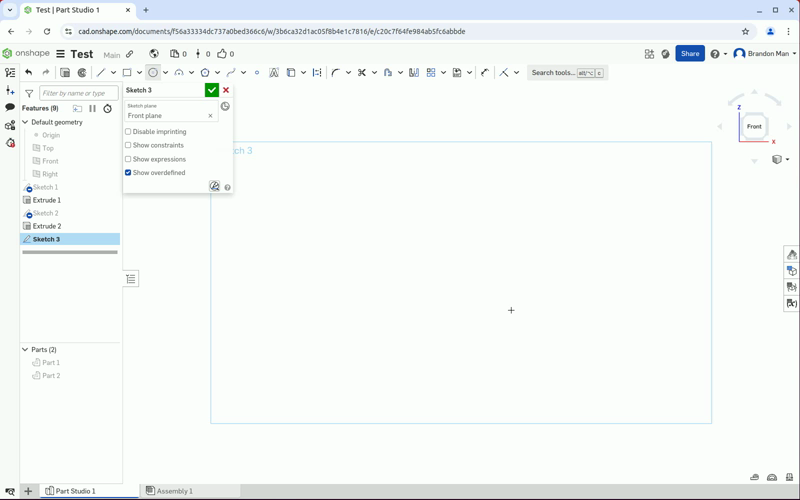
key_up(shift)
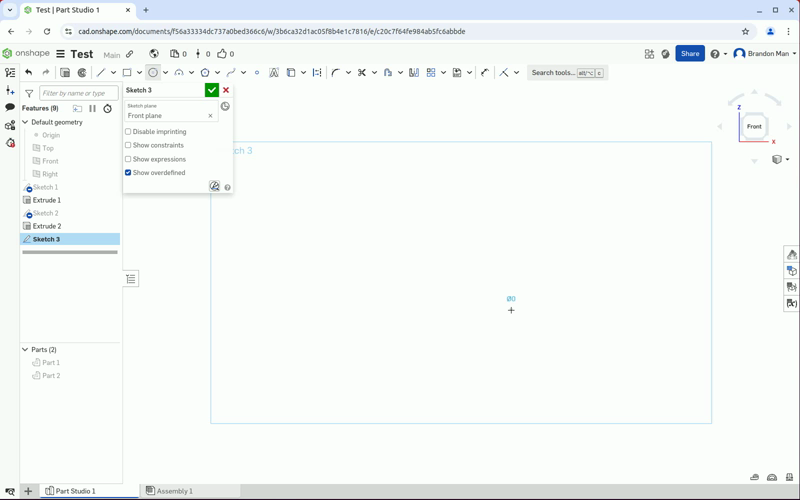
mouse_move(520, 309)
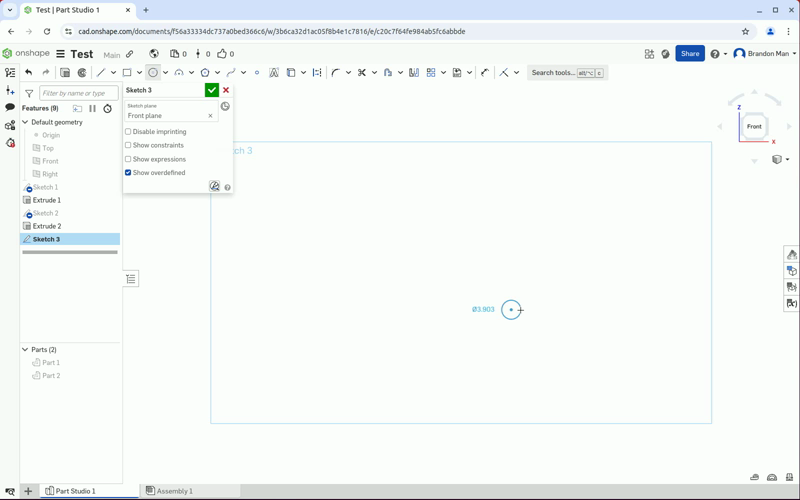
click(520, 309)
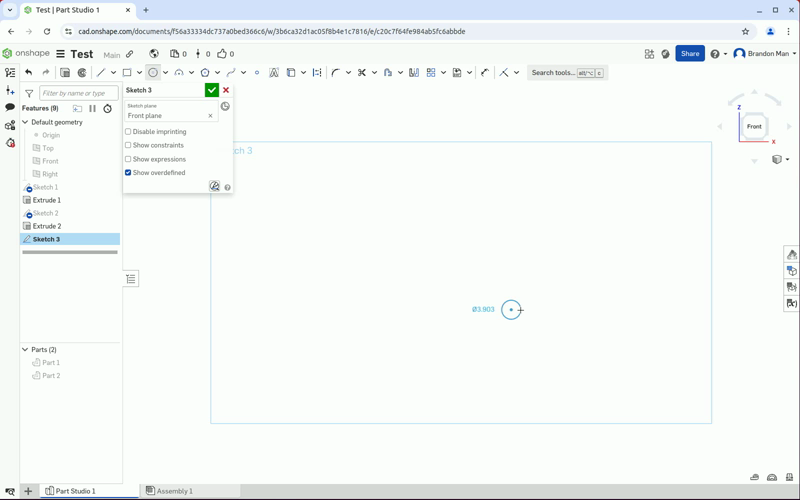
key(esc)
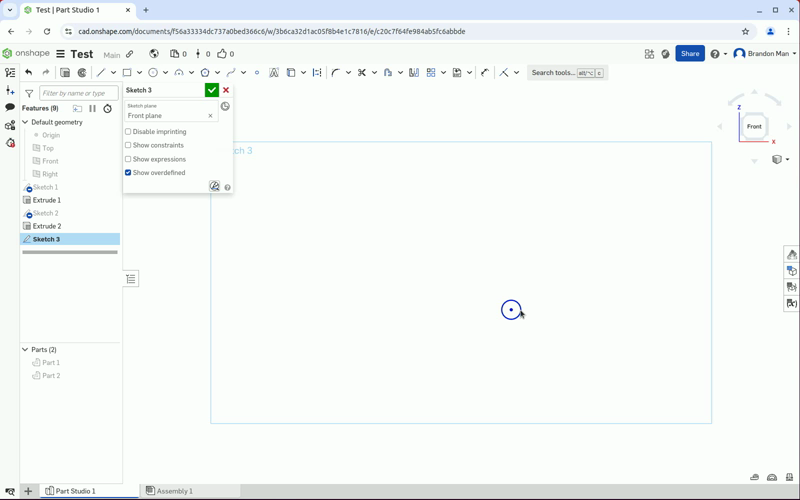
mouse_move(508, 316)
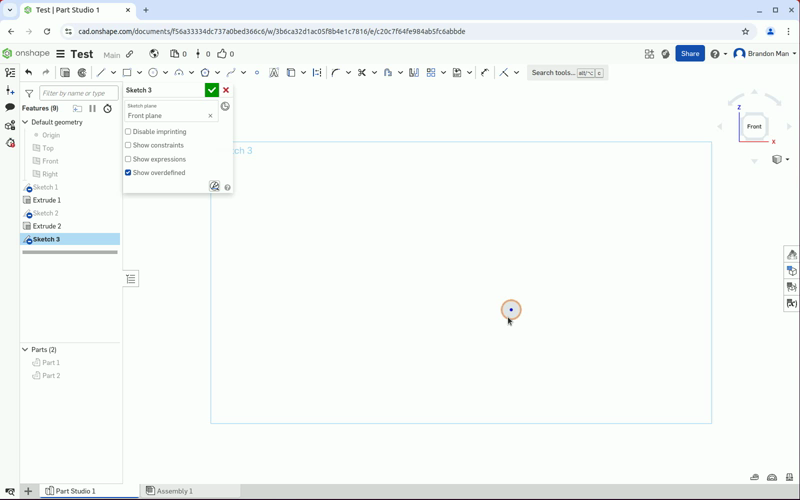
scroll(6)
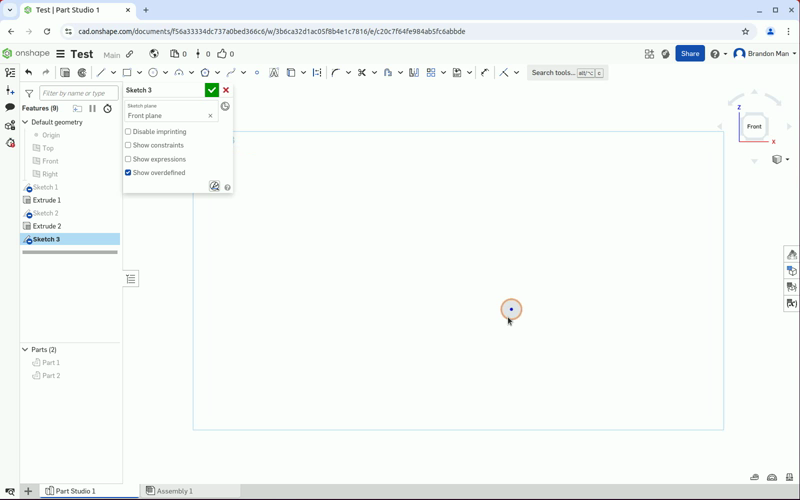
scroll(6)
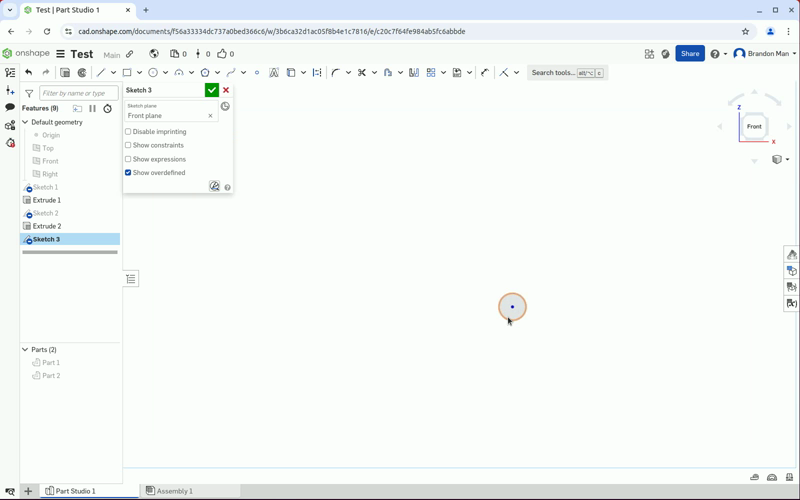
scroll(6)
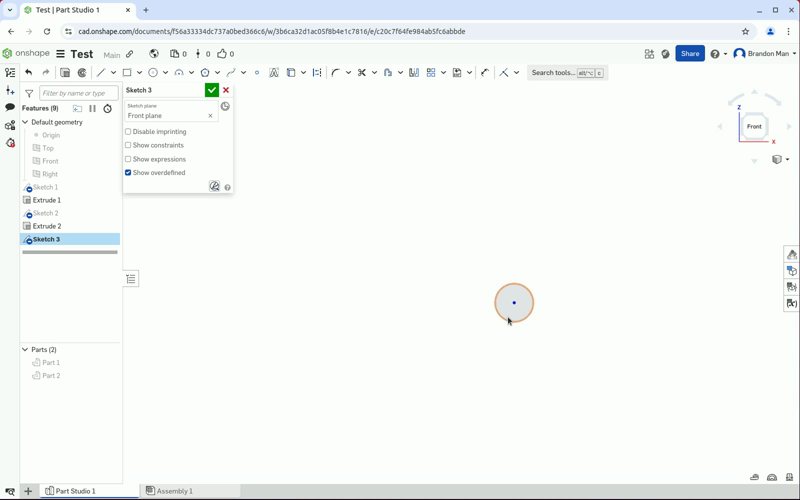
scroll(6)
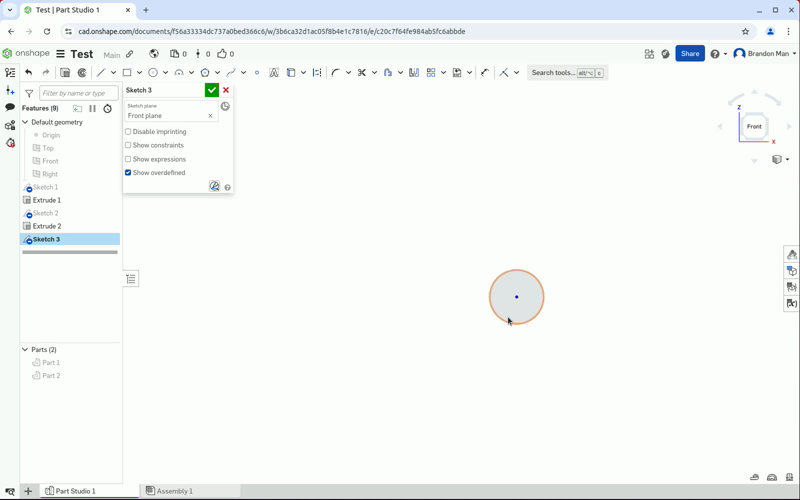
scroll(6)
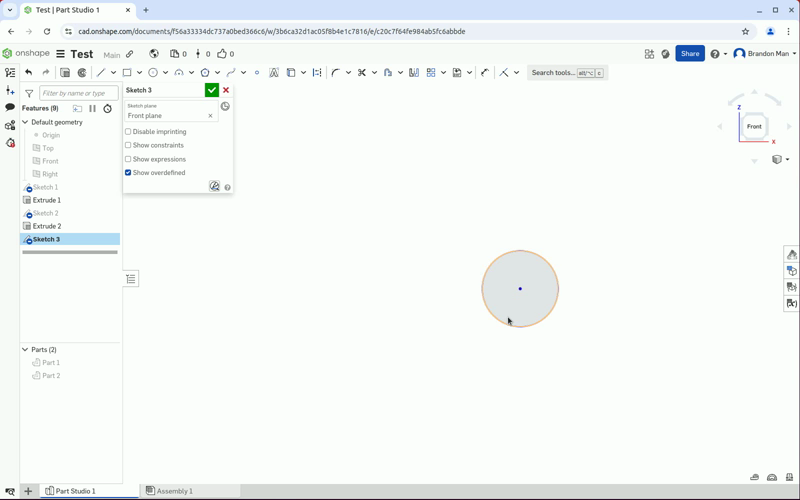
scroll(6)
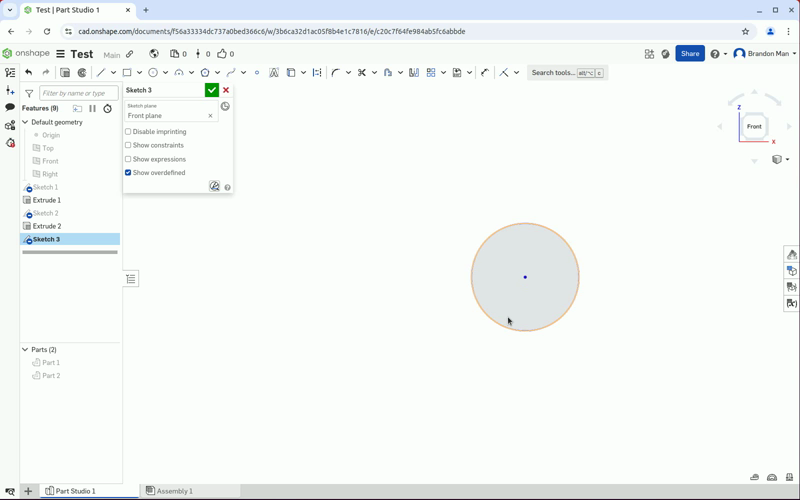
scroll(6)
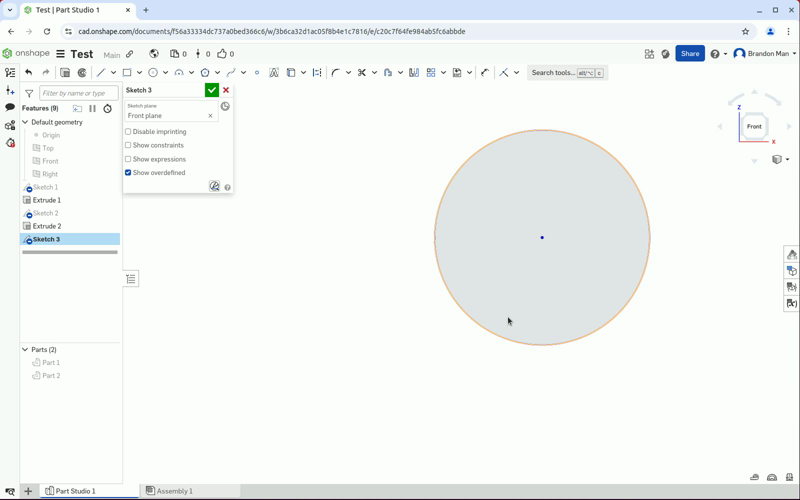
click(508, 316)
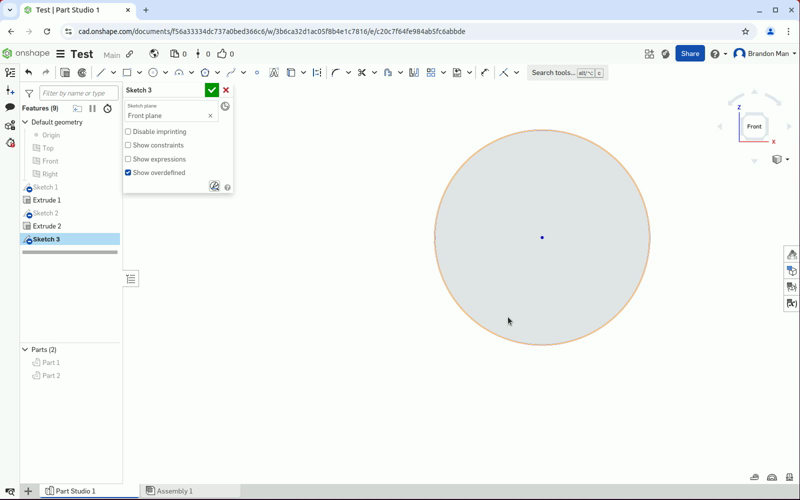
scroll(-6)
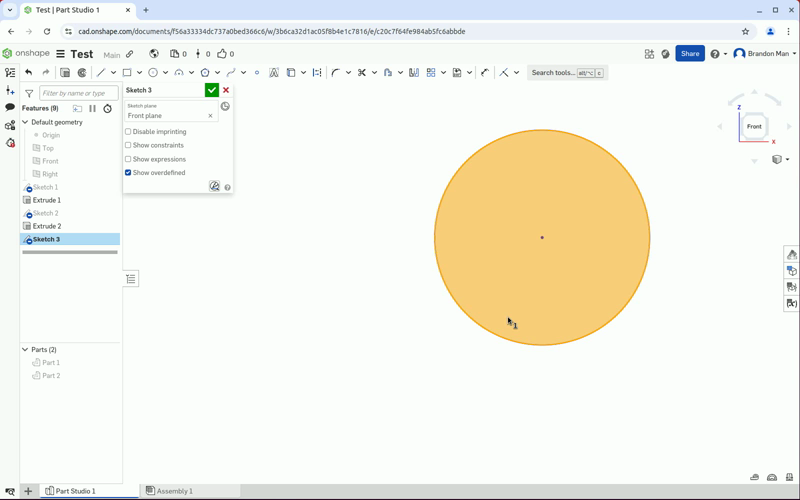
scroll(-6)
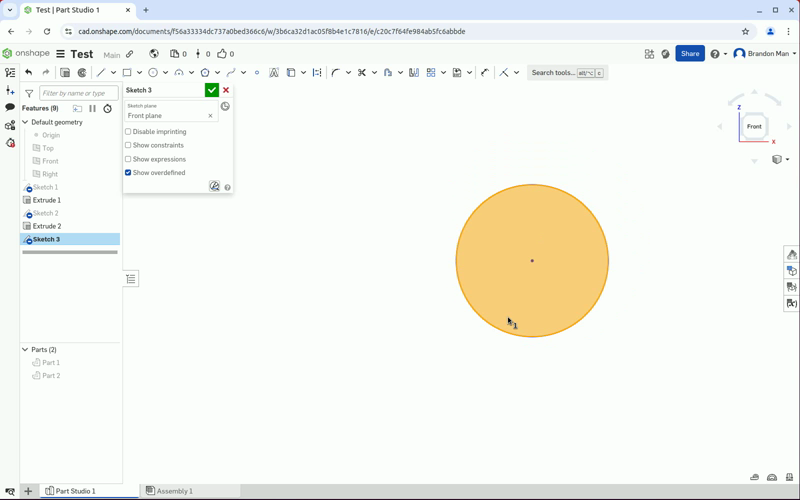
scroll(-6)
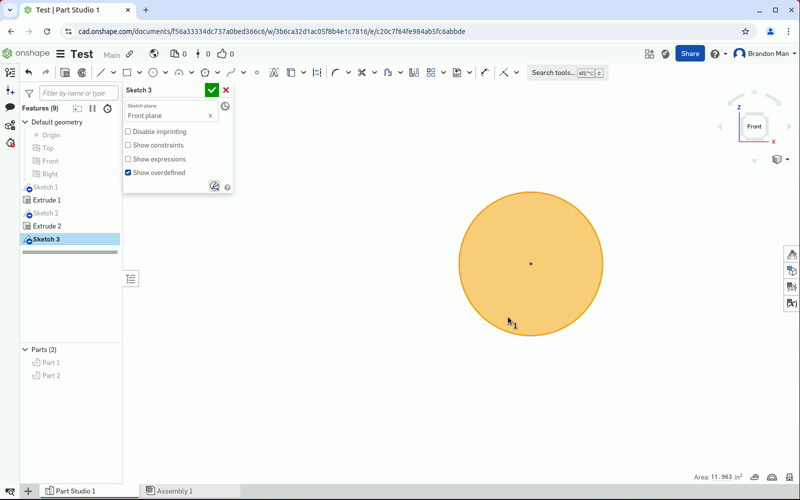
scroll(-6)
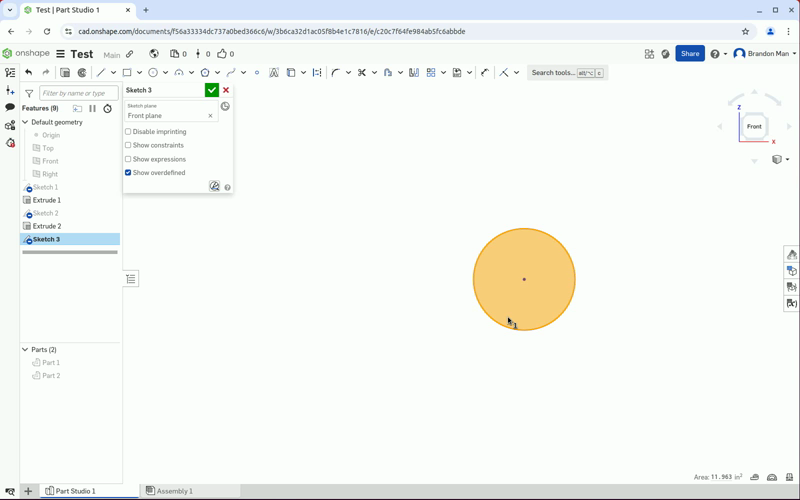
scroll(-6)
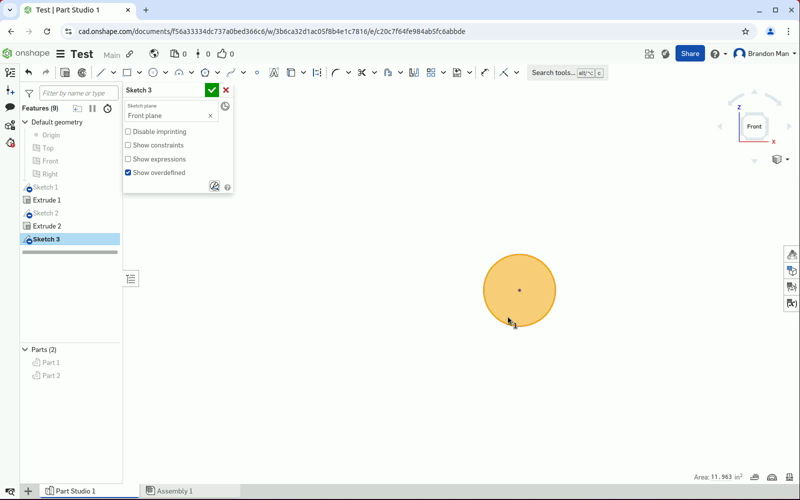
scroll(-6)
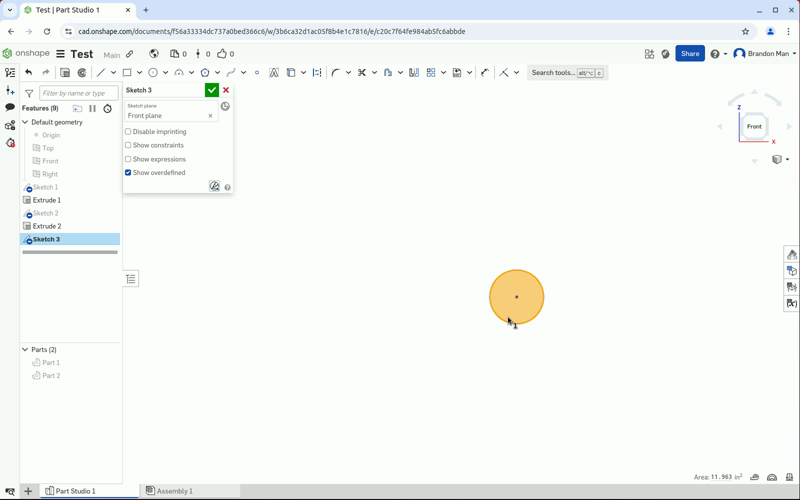
scroll(-6)
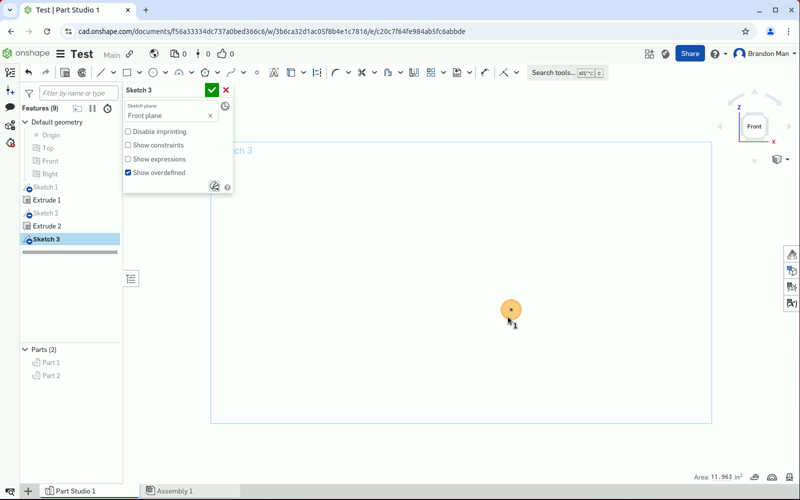
mouse_move(73, 352)
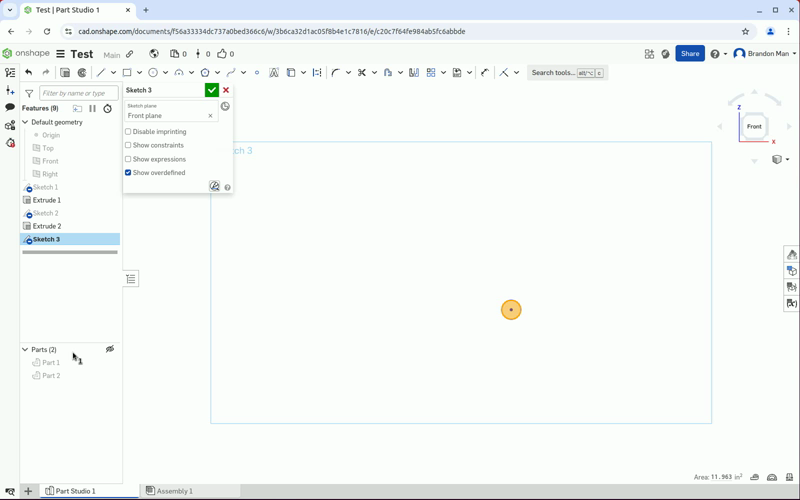
key(shift+y)
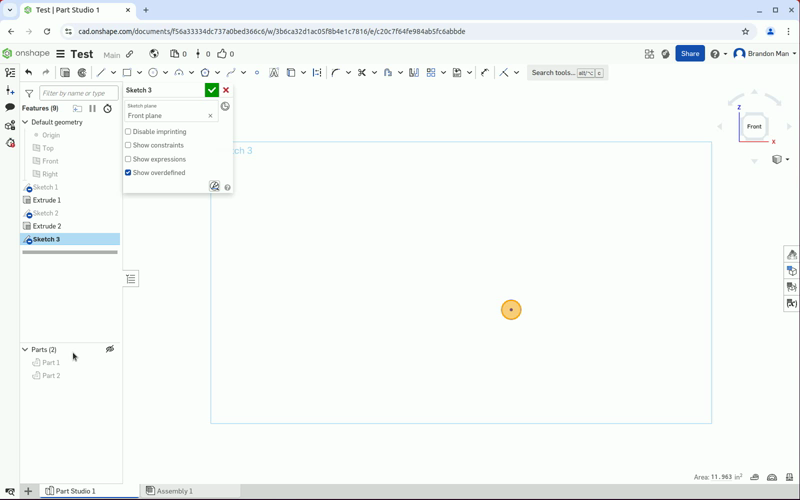
key(shift+e)
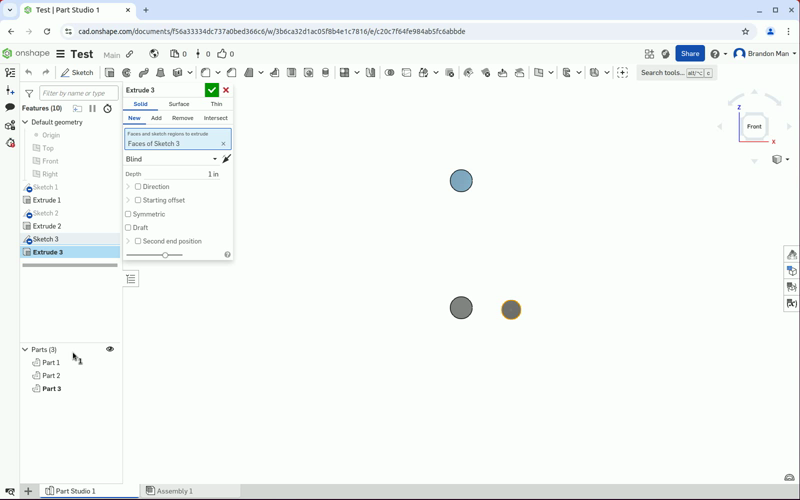
mouse_move(143, 106)
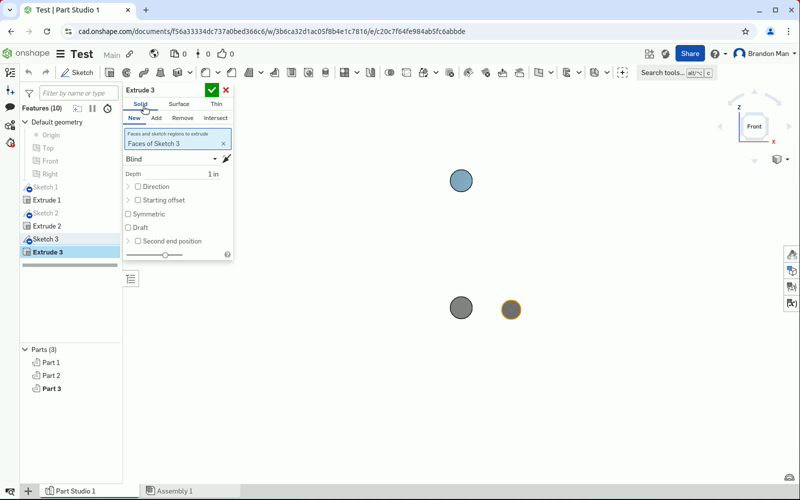
click(143, 106)
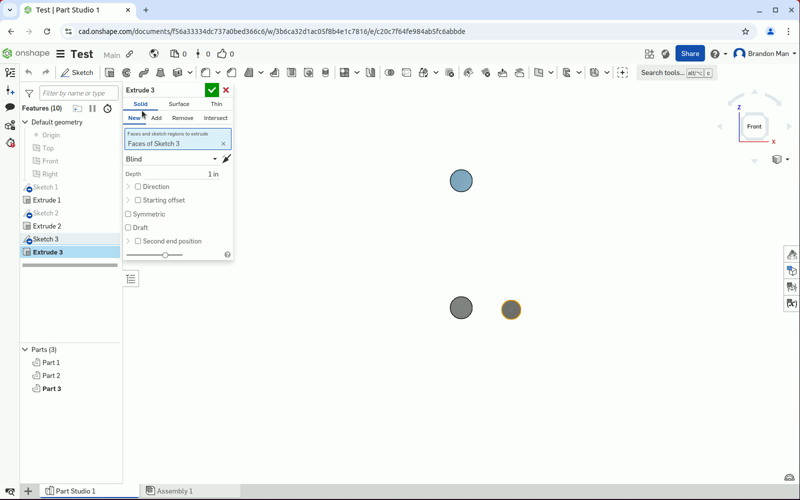
mouse_move(137, 120)
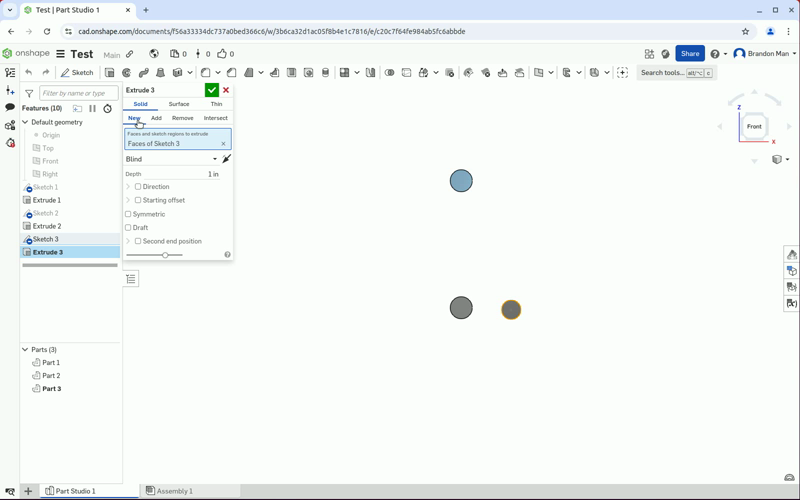
click(137, 120)
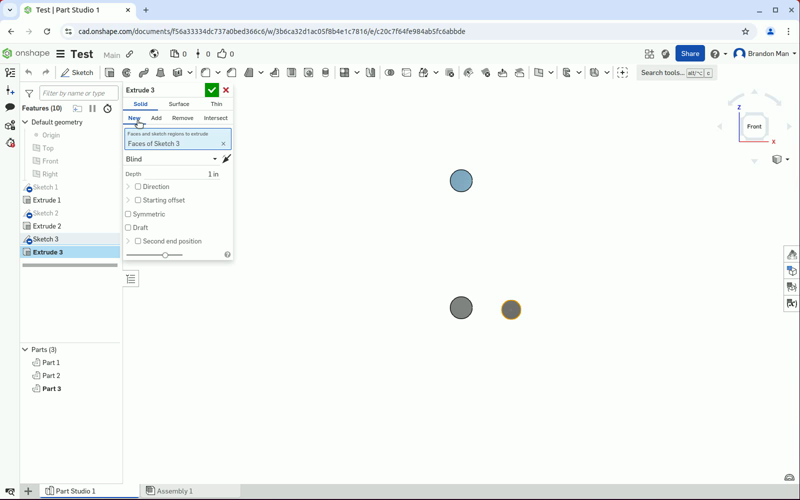
key(tab, 4)
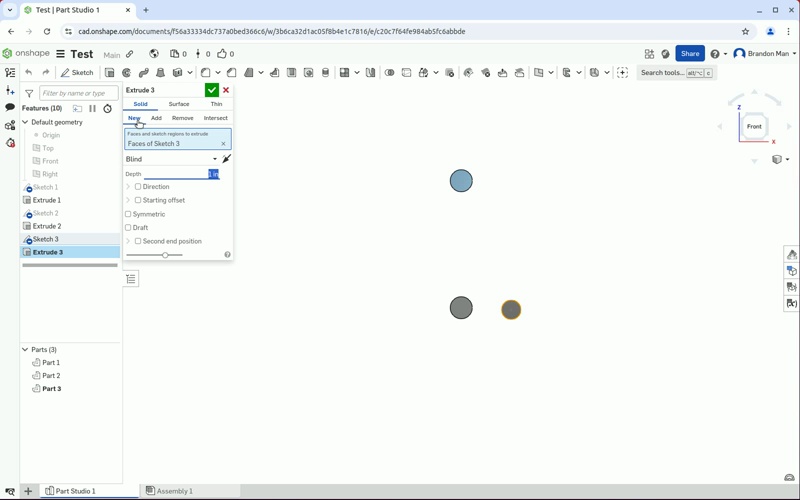
text(5.777)
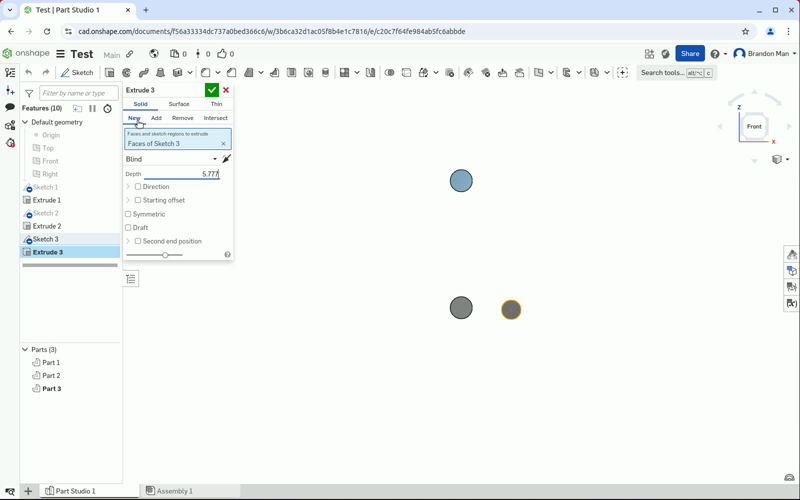
key(enter)
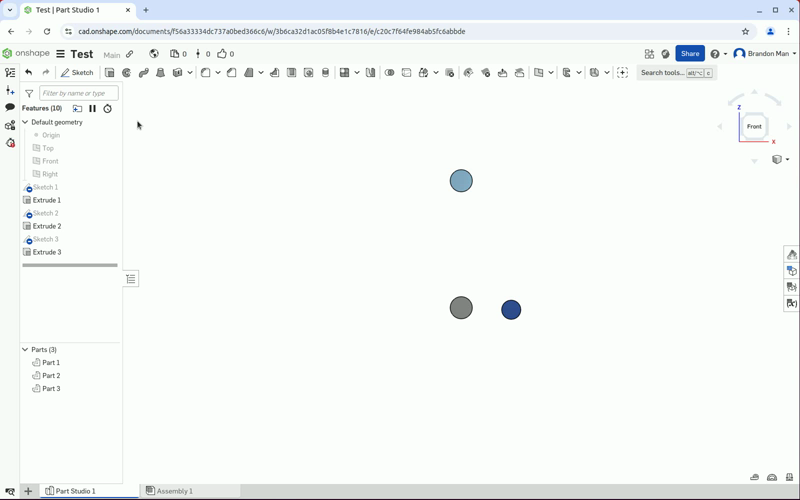
key(shift+h)
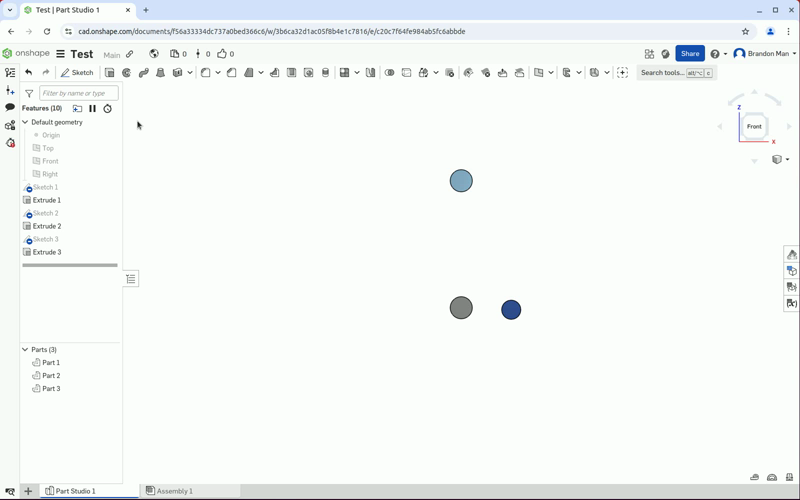
key(shift+h)
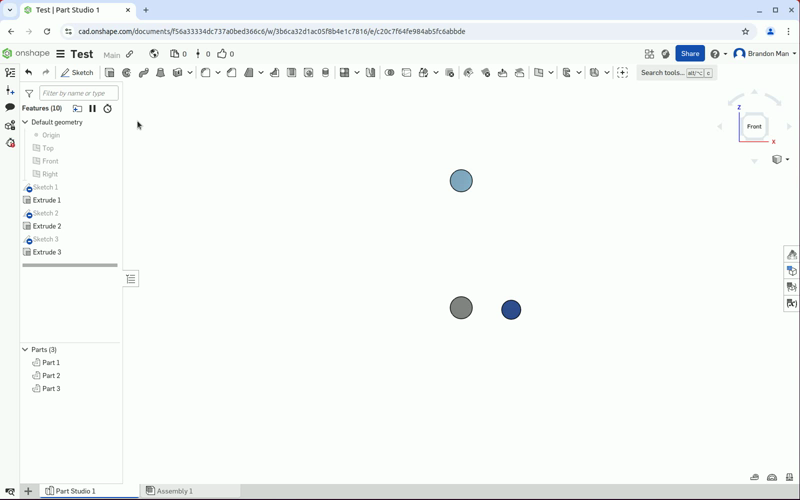
mouse_move(73, 189)
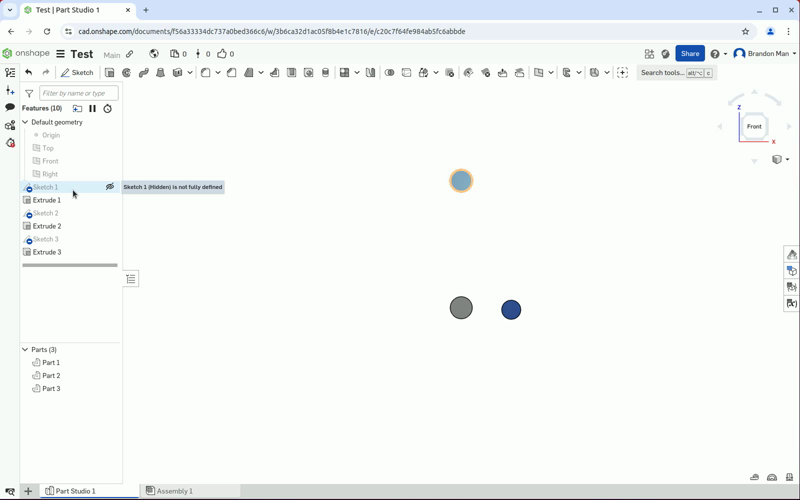
click(73, 189)
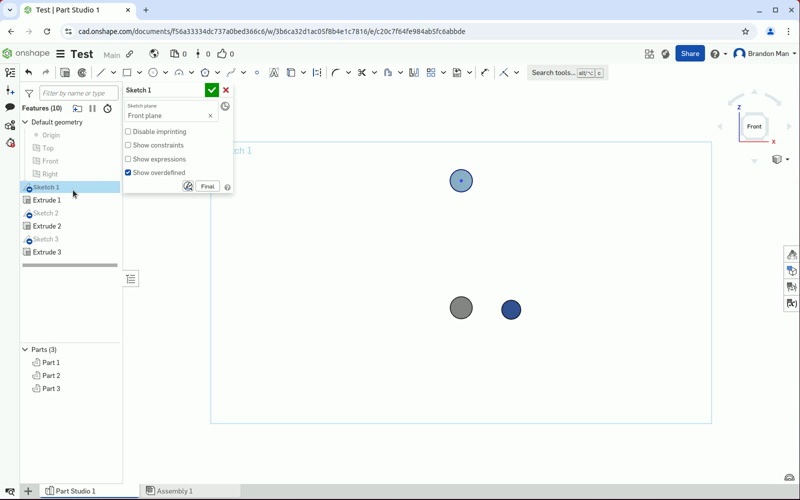
mouse_move(229, 92)
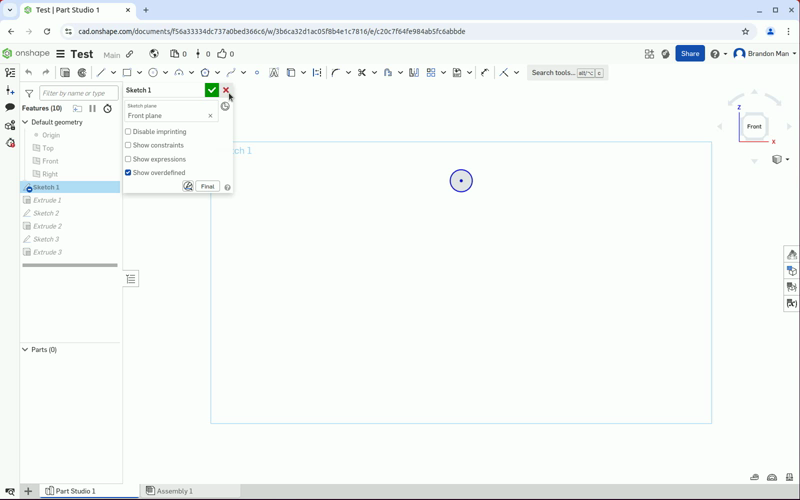
click(229, 92)
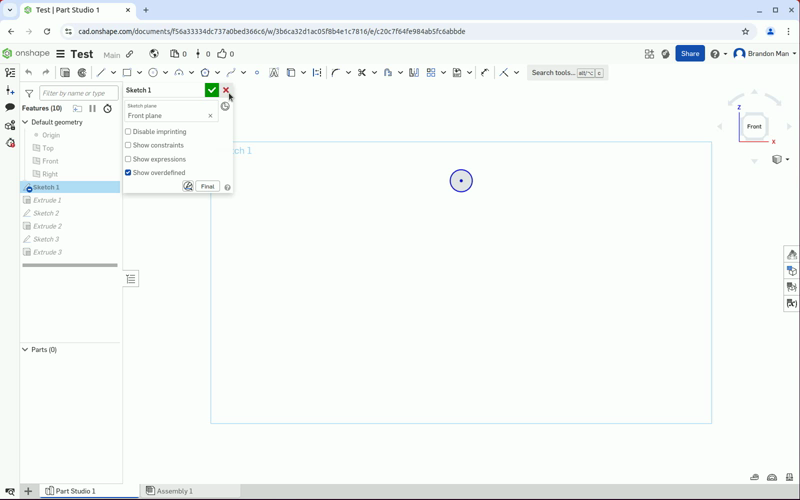
key(shift+s)
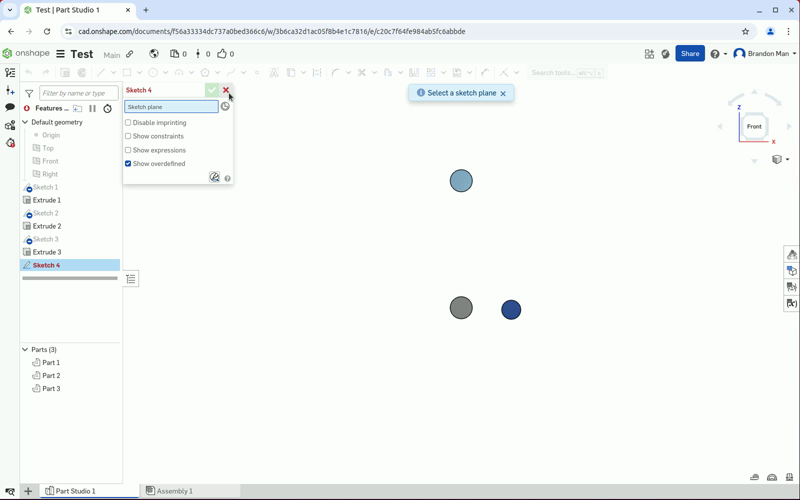
mouse_move(73, 163)
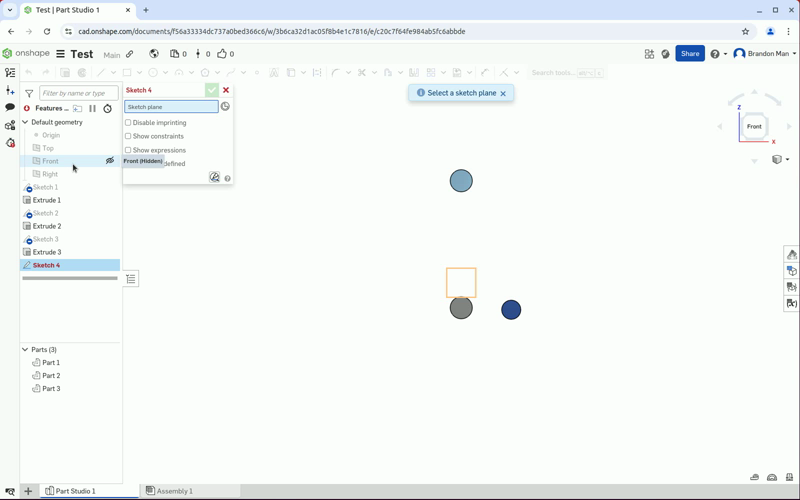
click(73, 163)
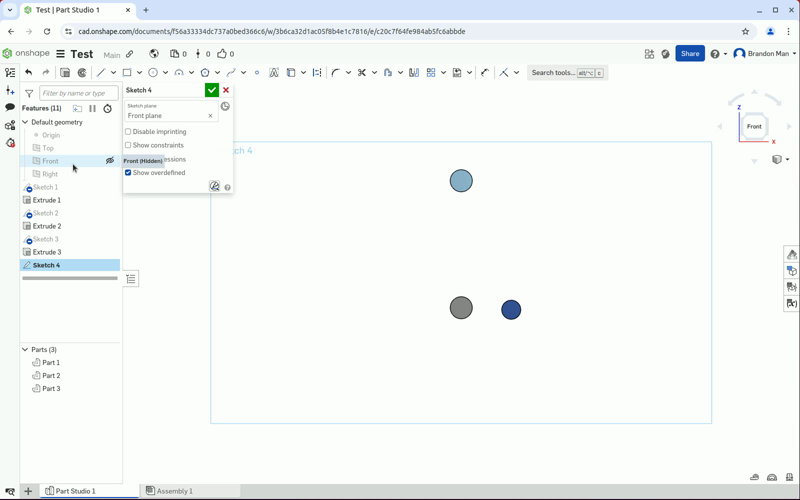
mouse_move(73, 352)
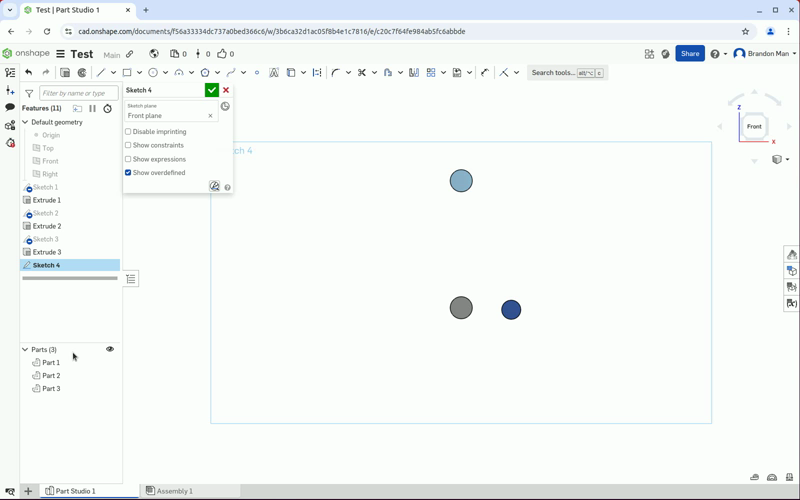
key(y)
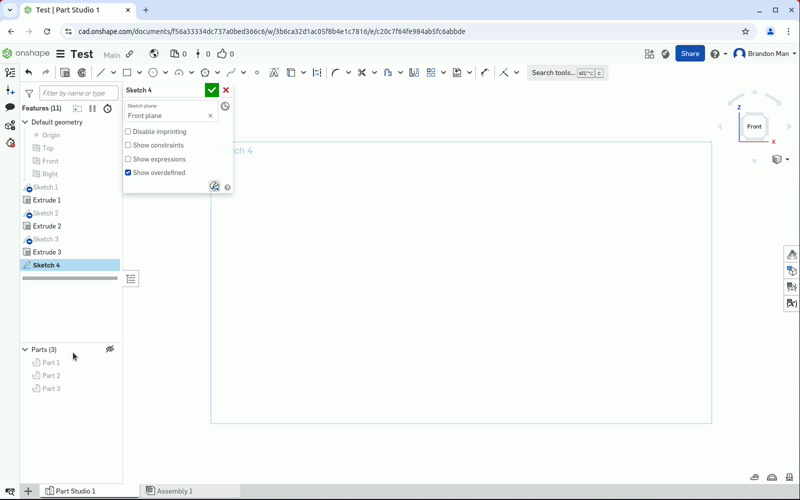
key(a)
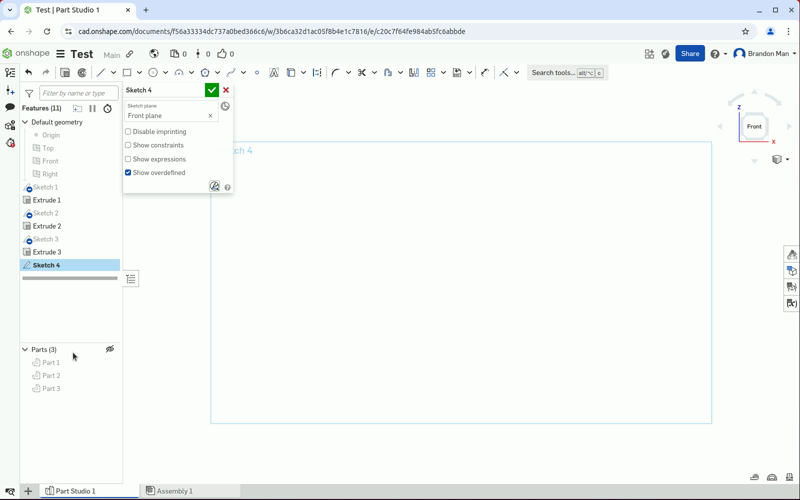
key_down(shift)
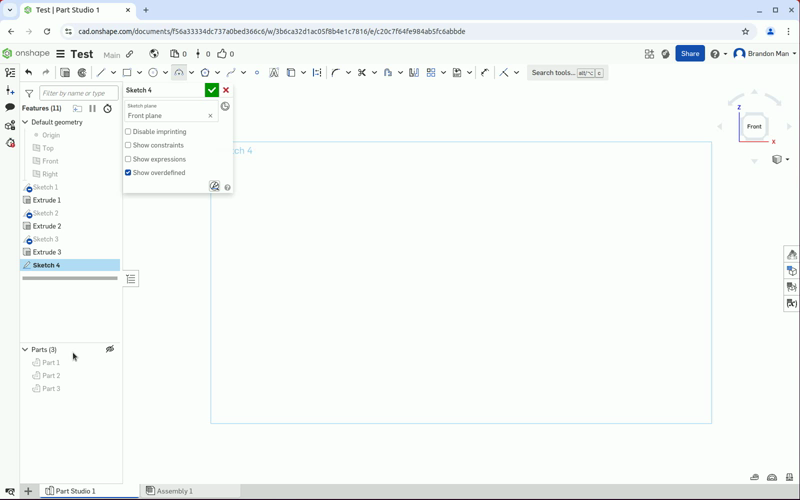
mouse_move(443, 234)
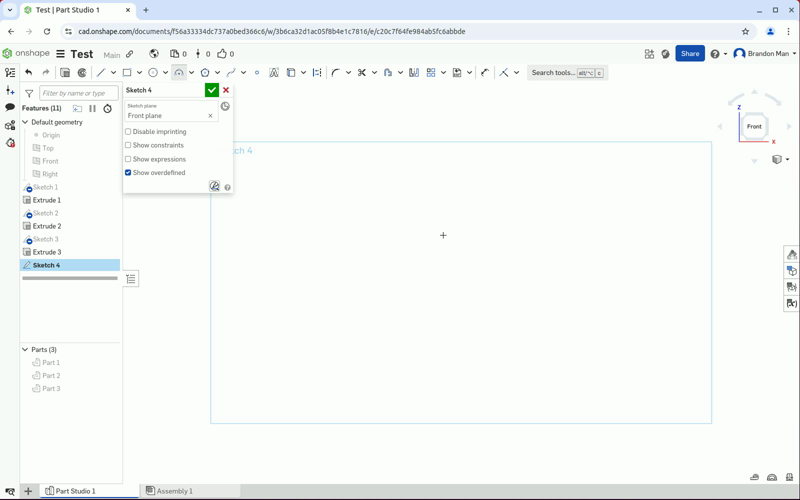
click(443, 234)
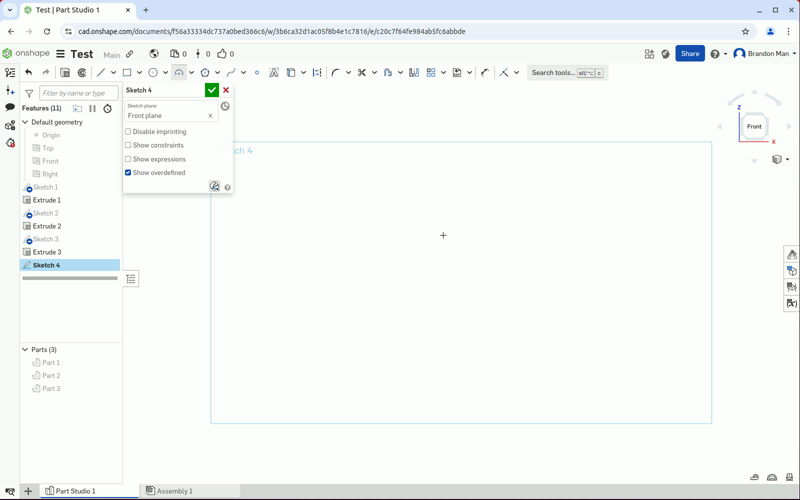
key_up(shift)
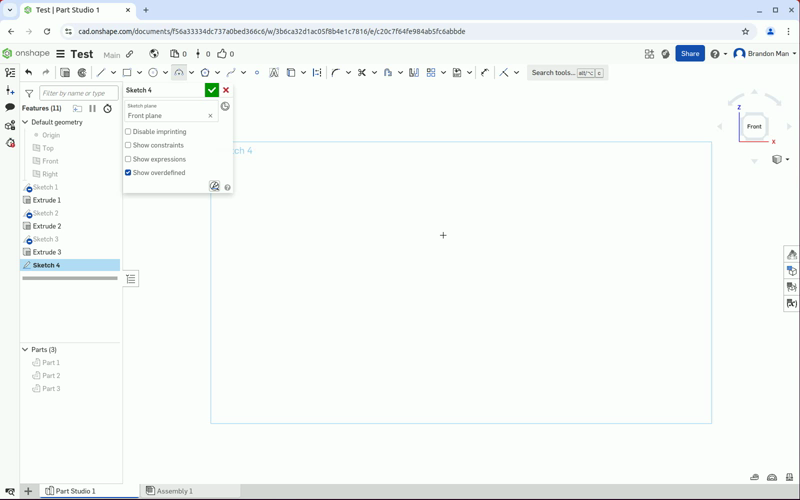
key_down(shift)
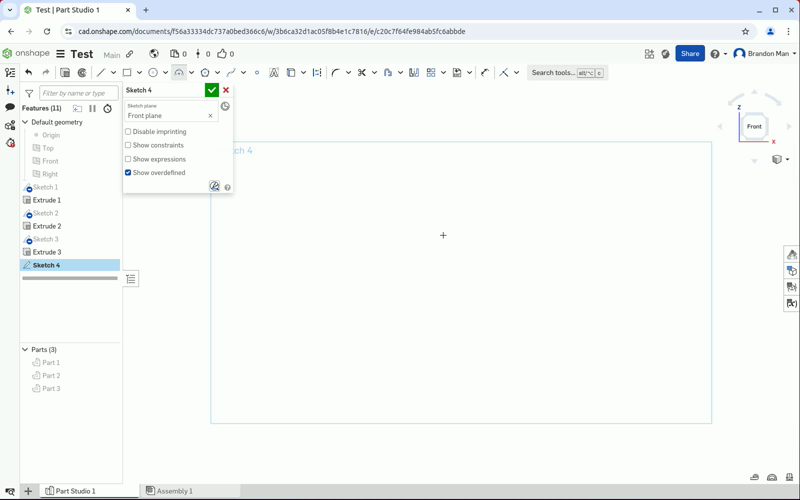
mouse_move(478, 234)
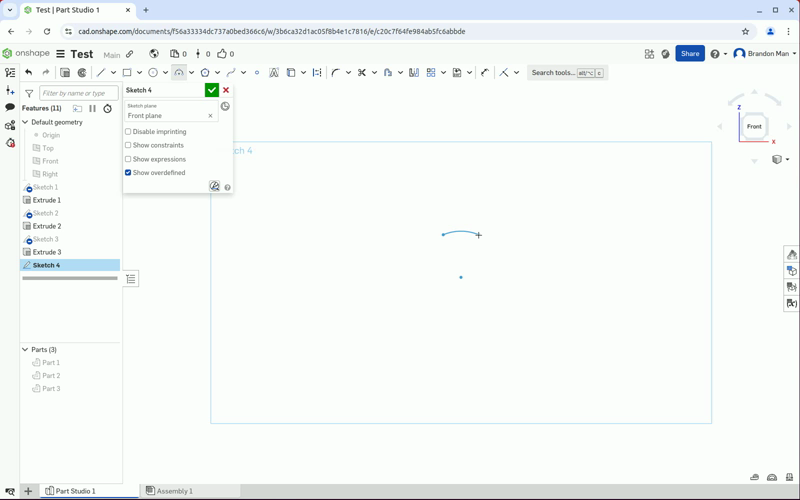
click(478, 234)
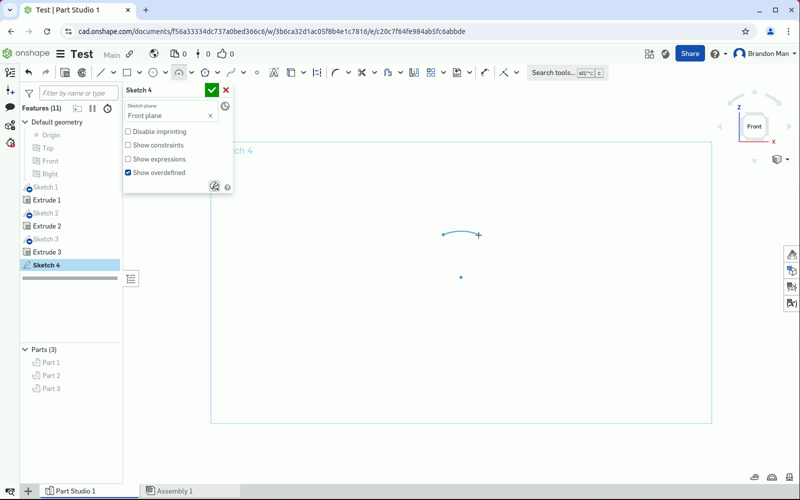
mouse_move(460, 219)
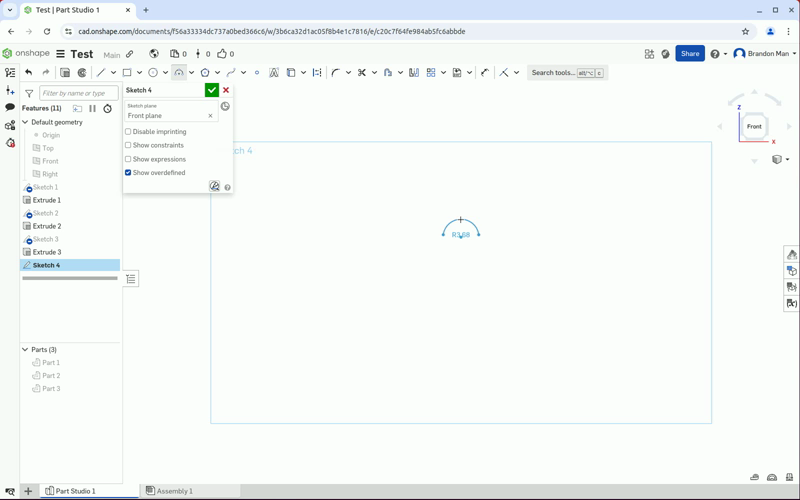
click(460, 219)
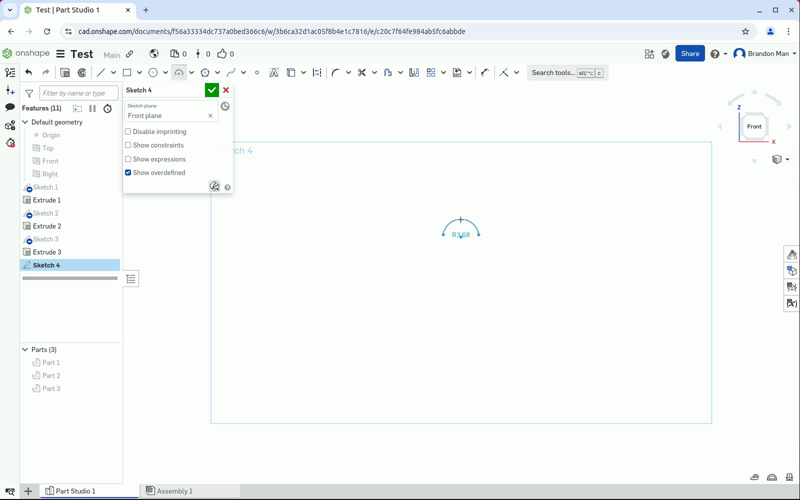
key_up(shift)
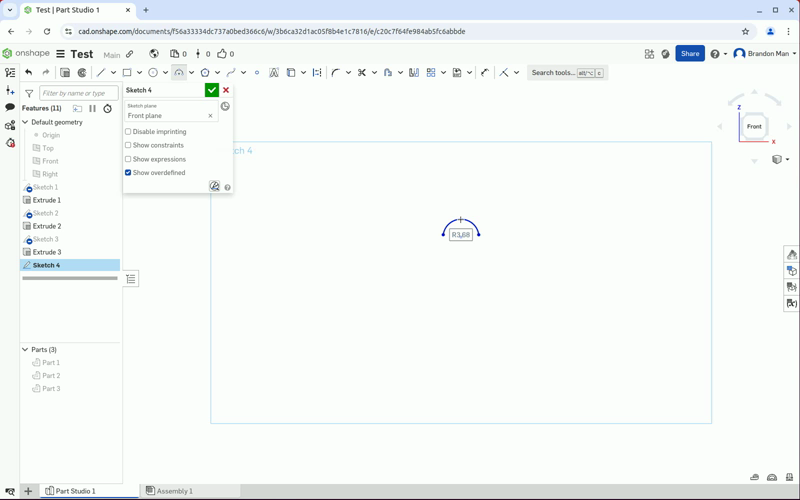
key(esc)
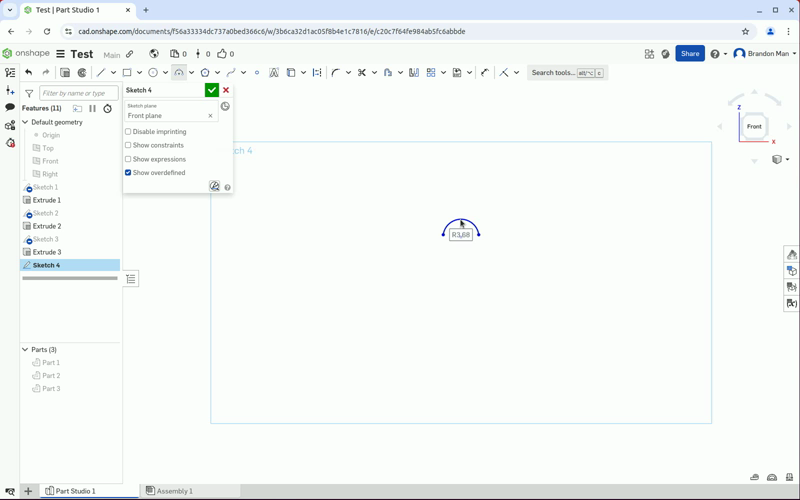
key(l)
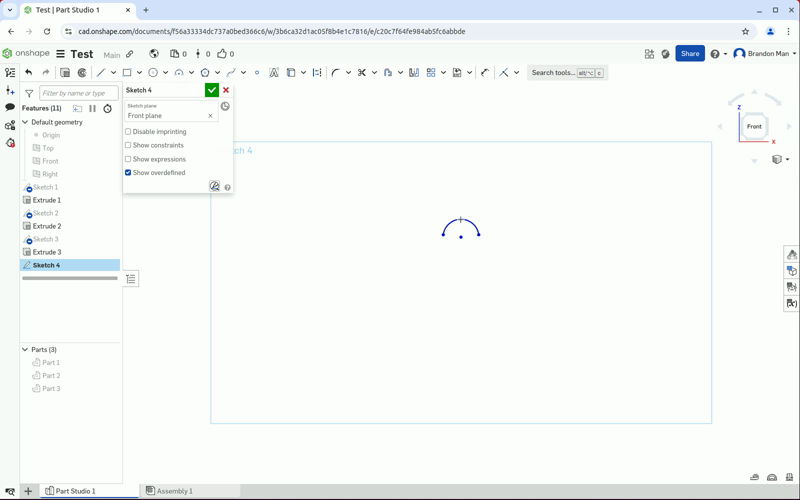
mouse_move(478, 234)
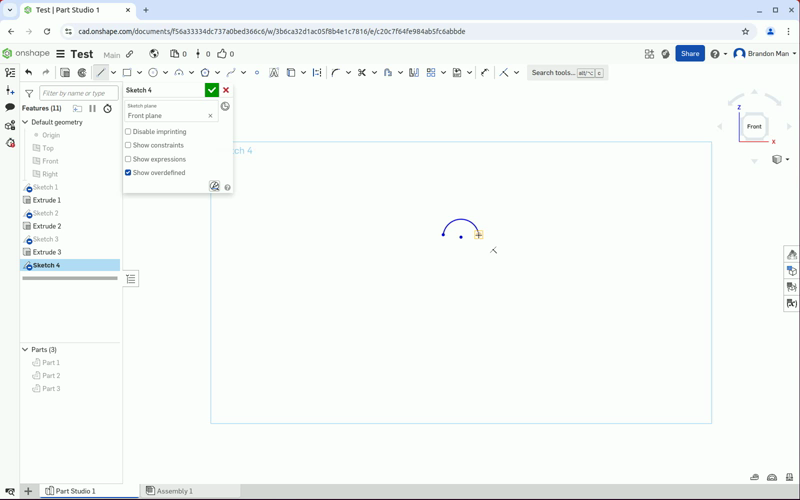
click(478, 234)
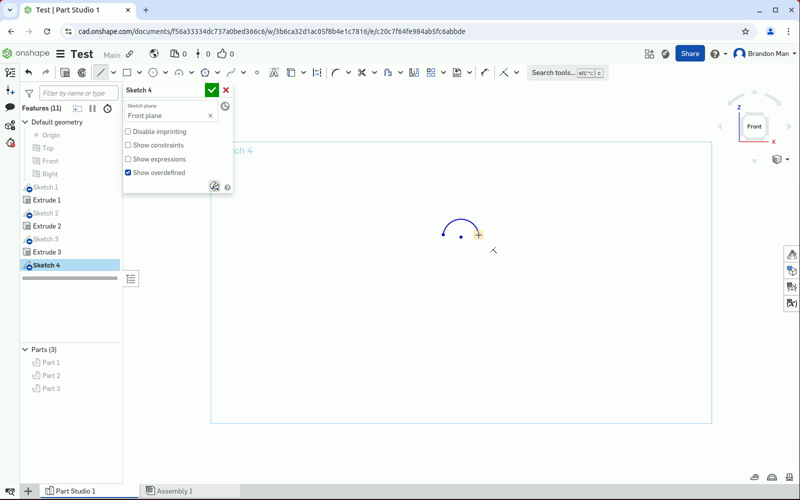
key_down(shift)
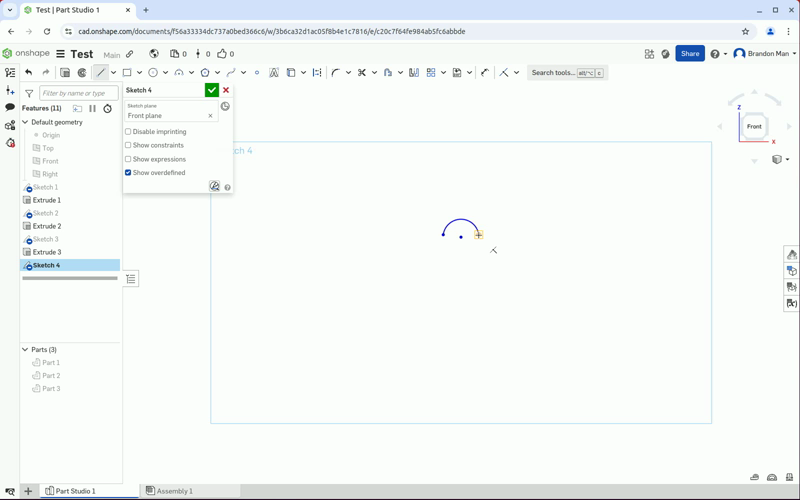
mouse_move(508, 234)
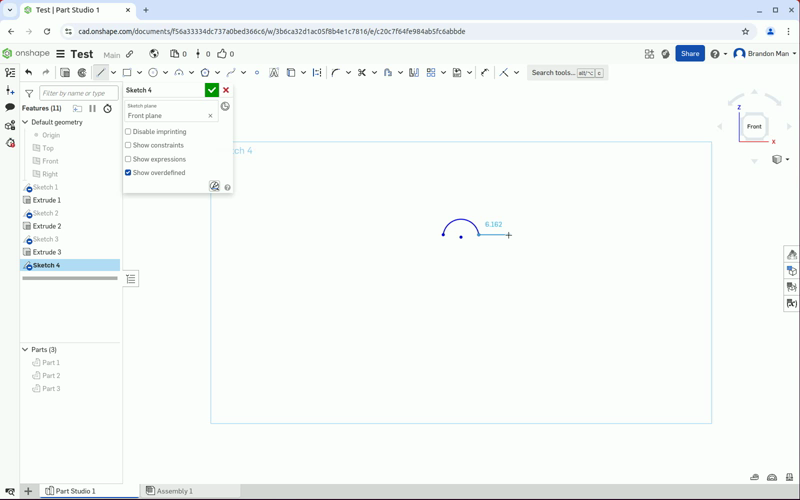
mouse_move(471, 179)
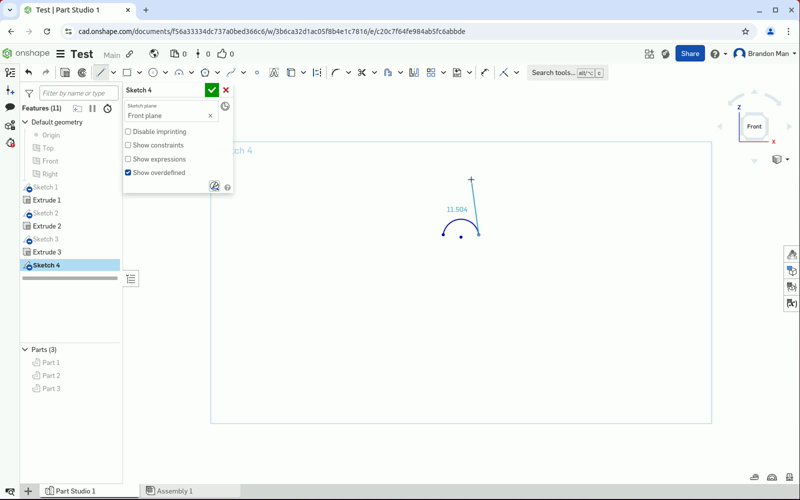
click(471, 179)
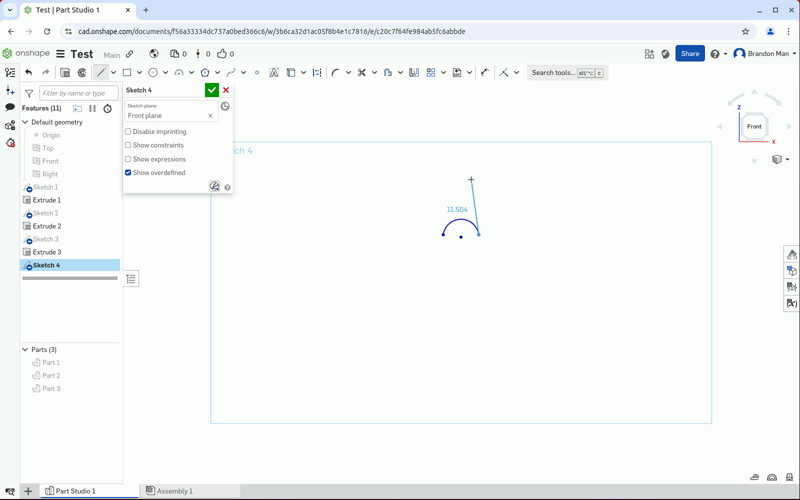
key_up(shift)
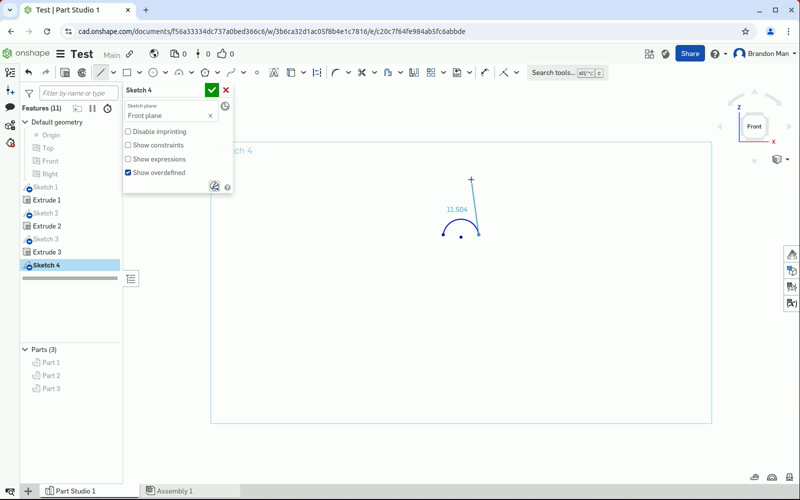
key(esc)
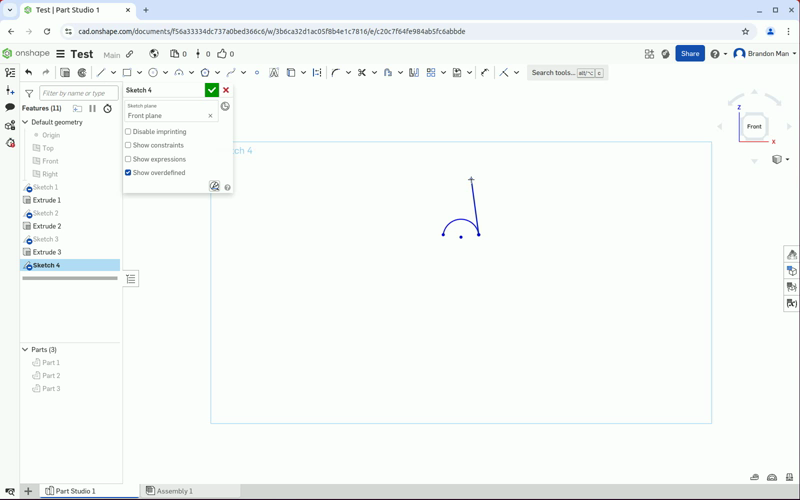
key(a)
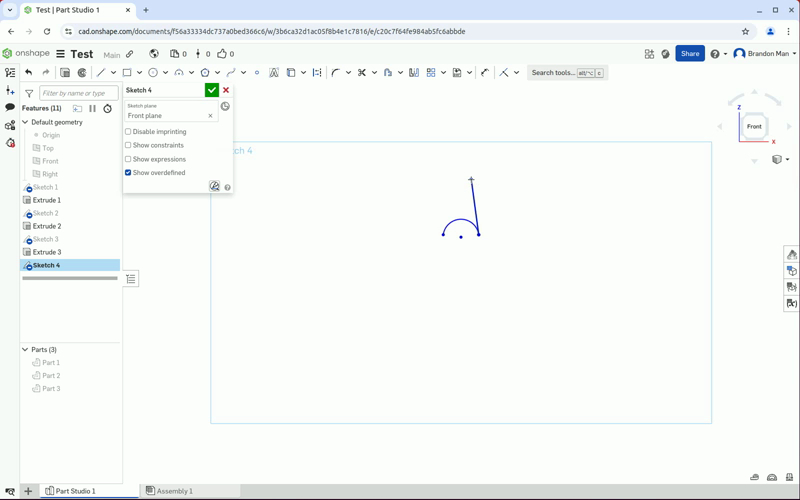
mouse_move(471, 179)
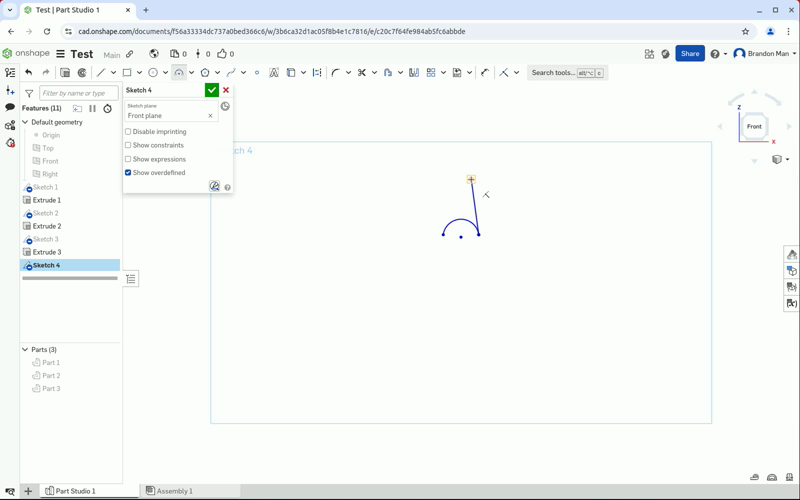
click(471, 179)
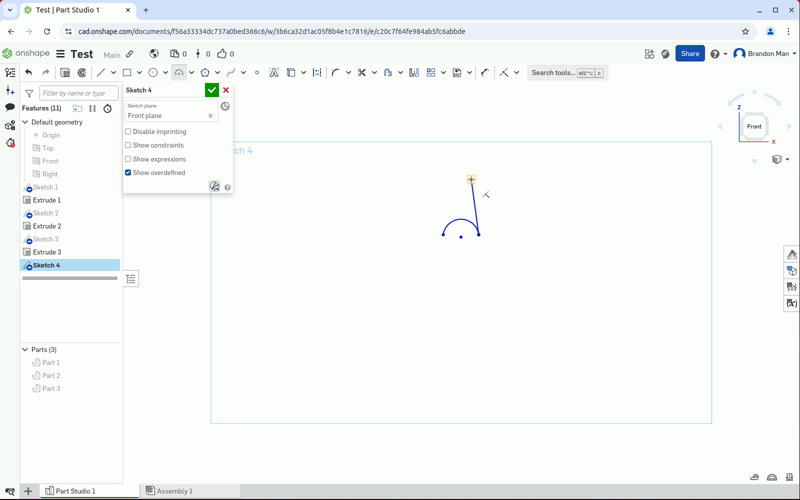
key_down(shift)
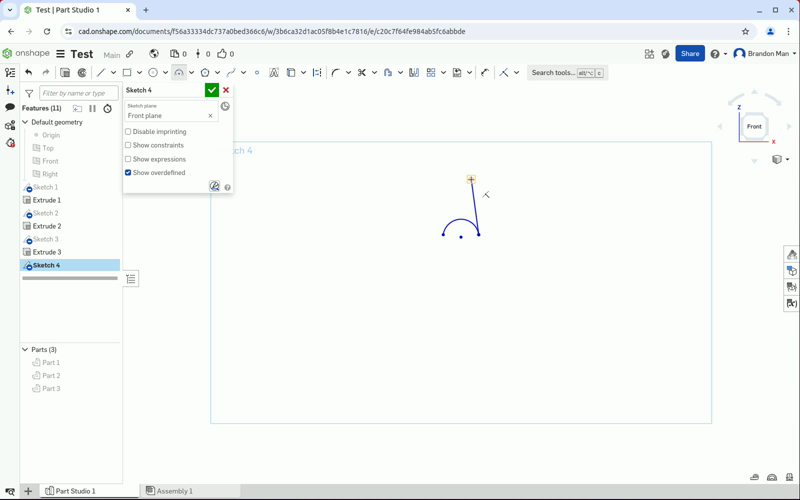
mouse_move(450, 179)
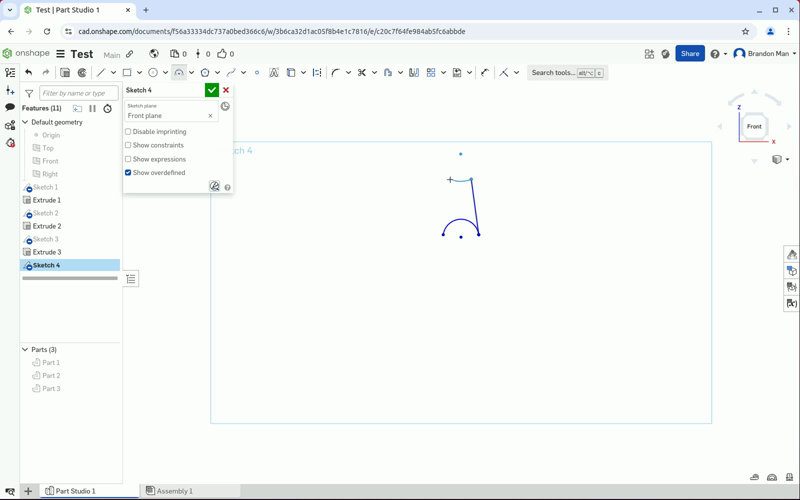
click(450, 179)
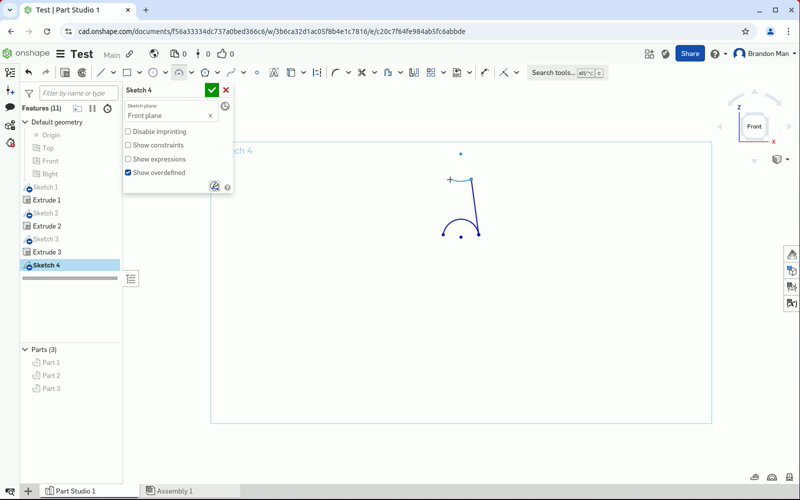
mouse_move(460, 191)
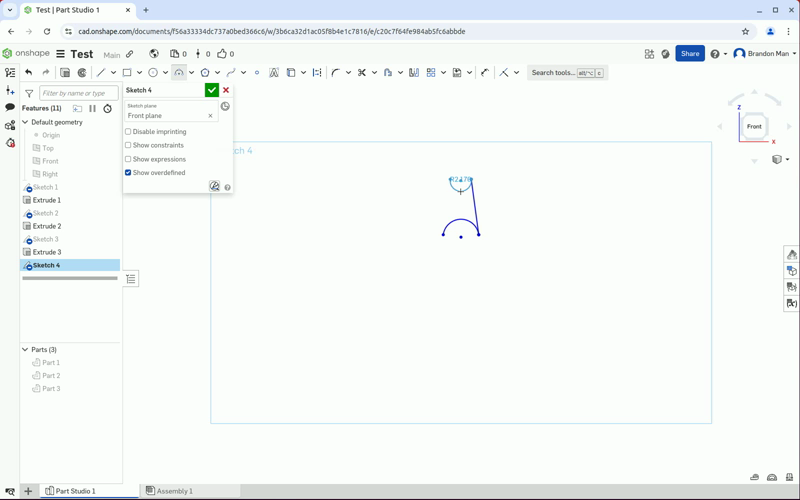
click(460, 191)
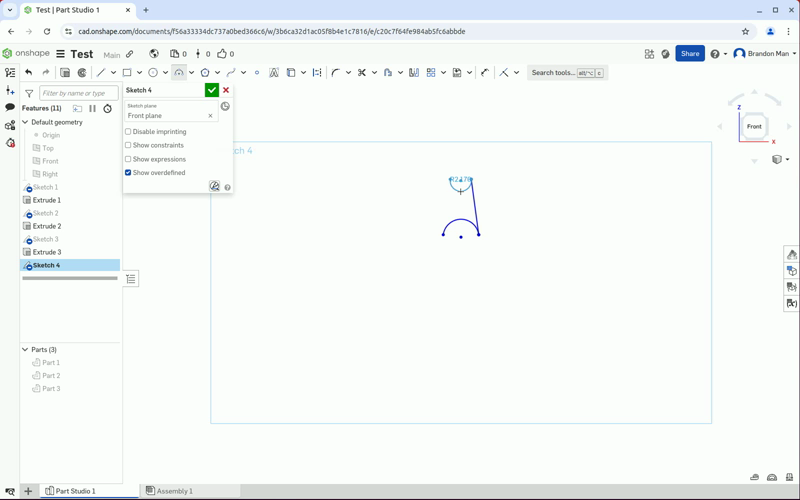
key_up(shift)
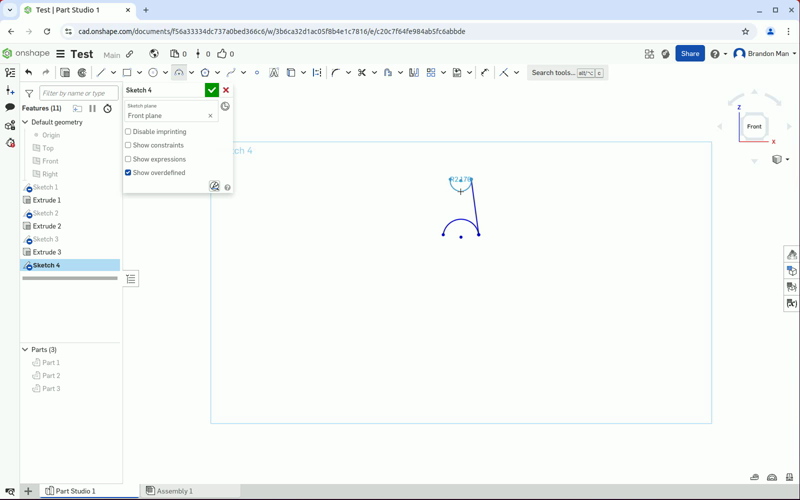
key(esc)
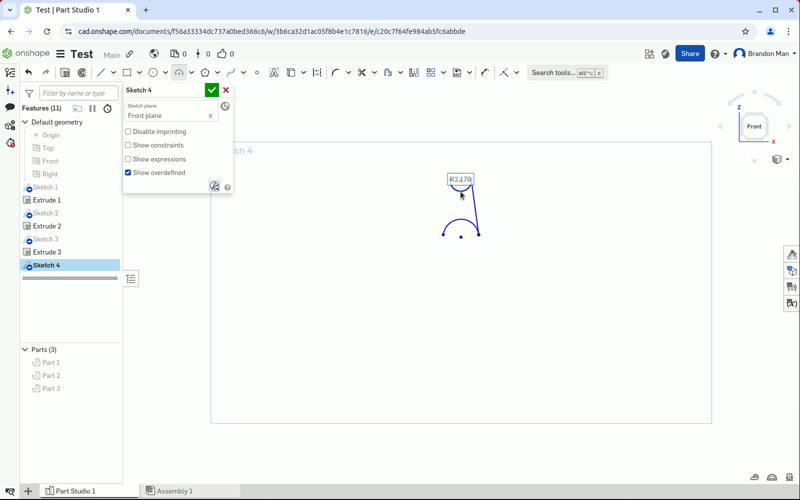
key(l)
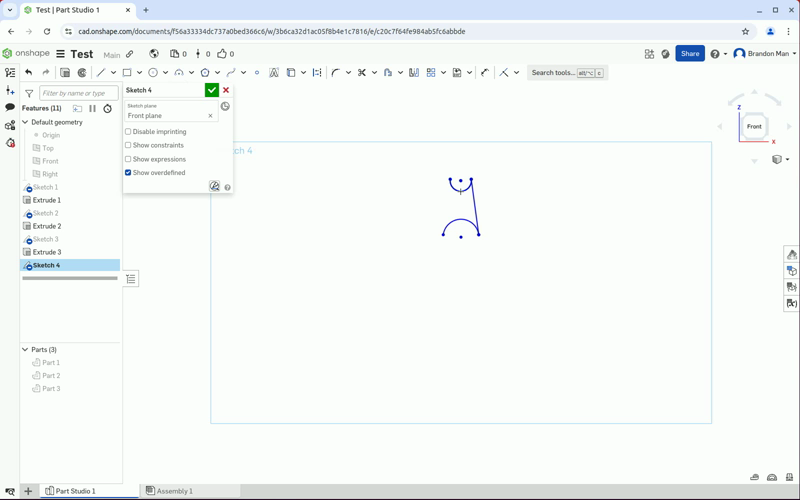
mouse_move(450, 179)
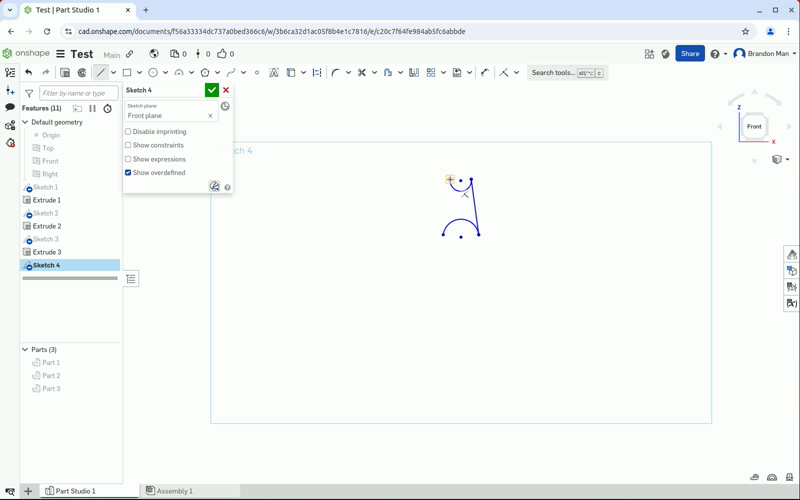
click(450, 179)
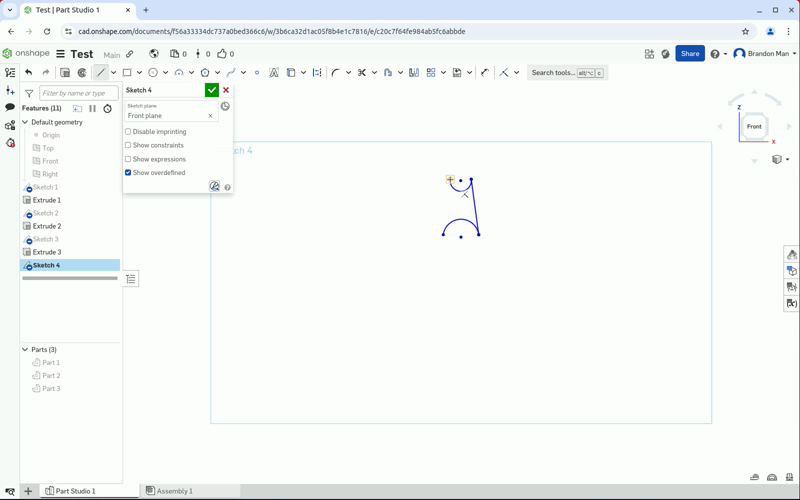
mouse_move(480, 179)
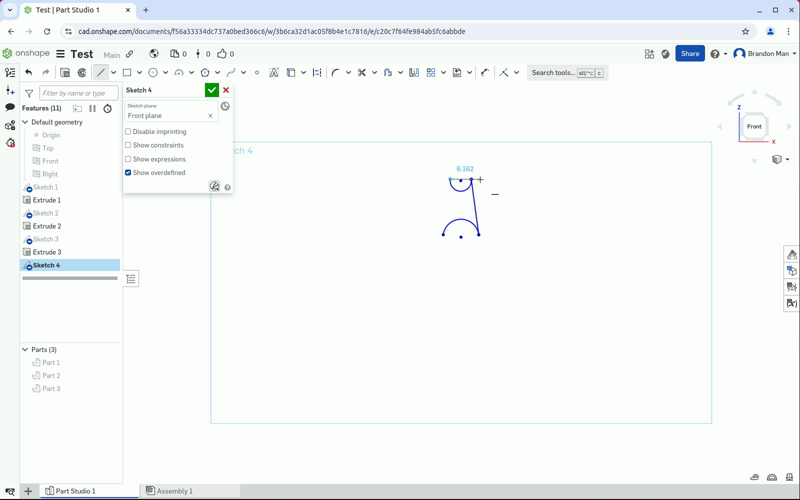
key_down(shift)
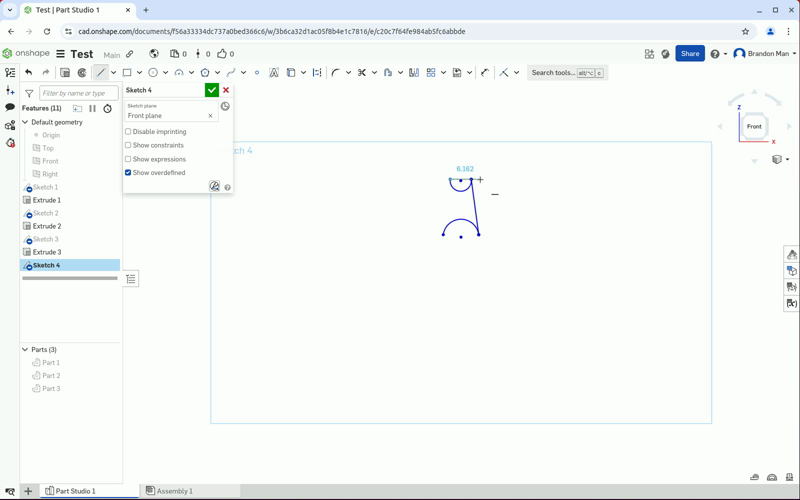
mouse_move(443, 234)
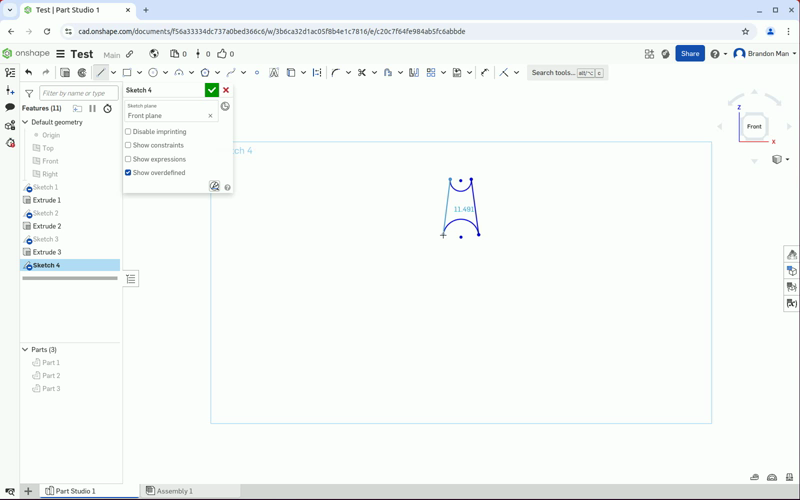
key_up(shift)
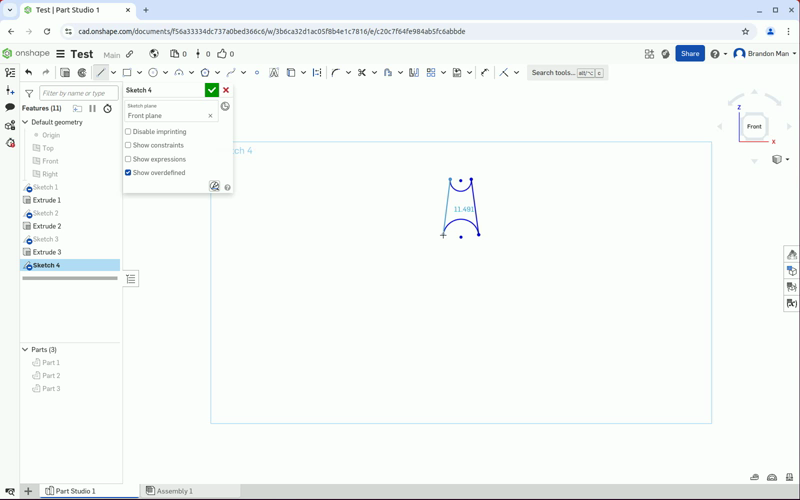
click(443, 234)
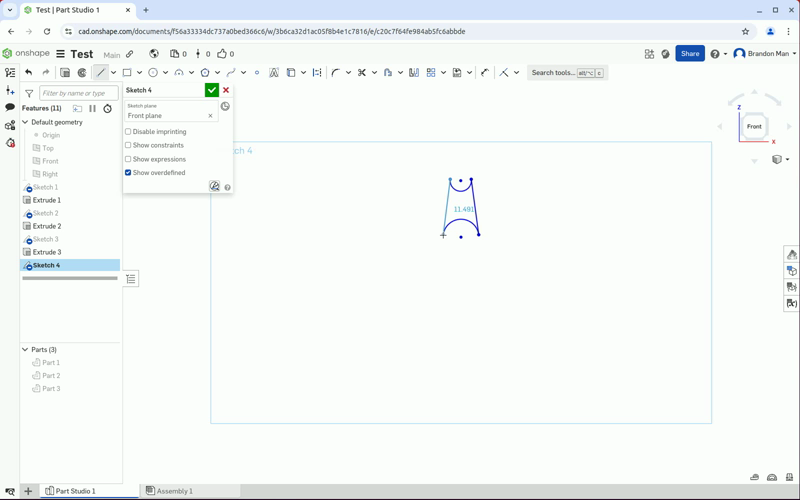
key(esc)
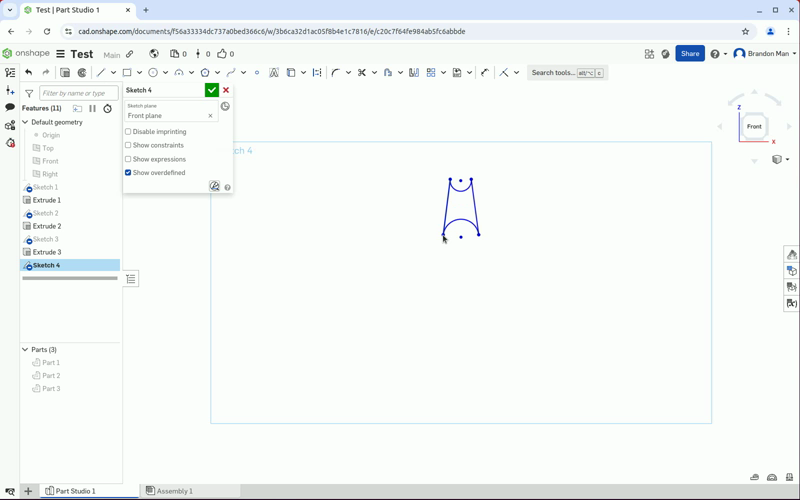
mouse_move(462, 204)
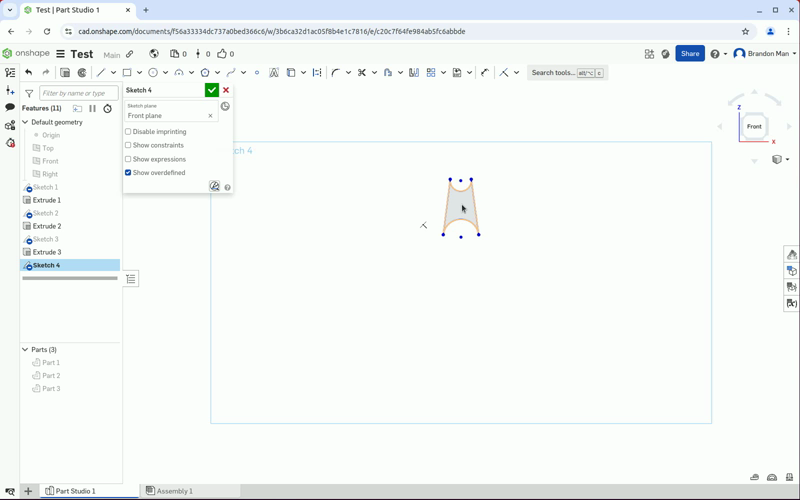
scroll(6)
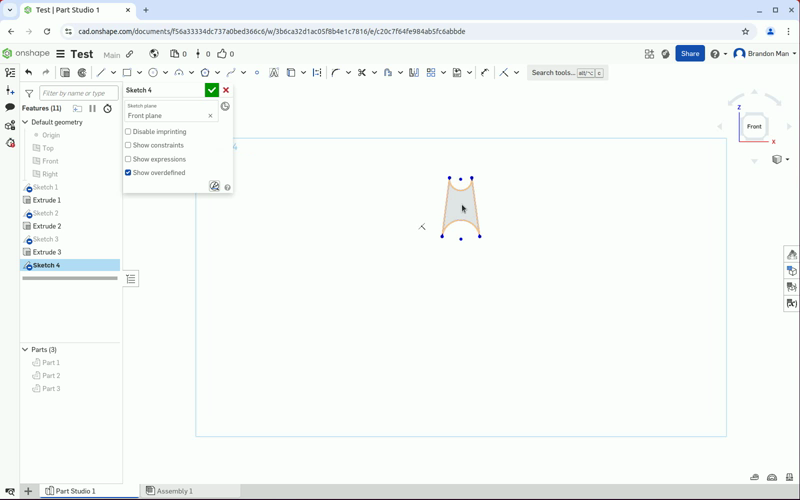
scroll(6)
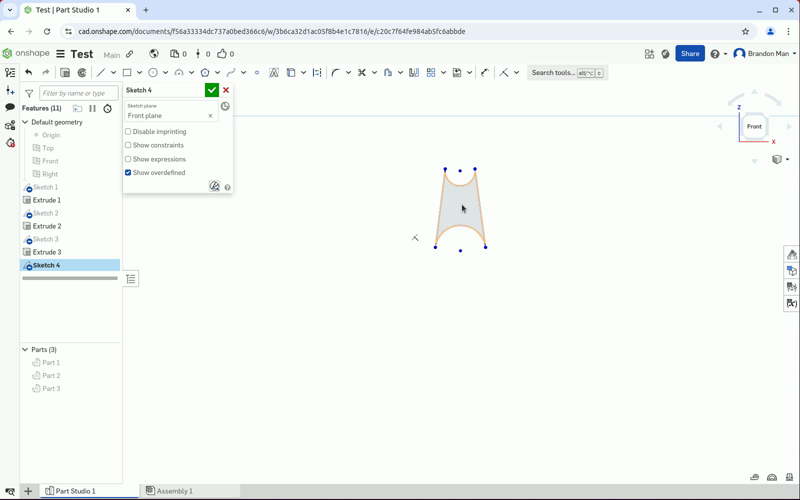
scroll(6)
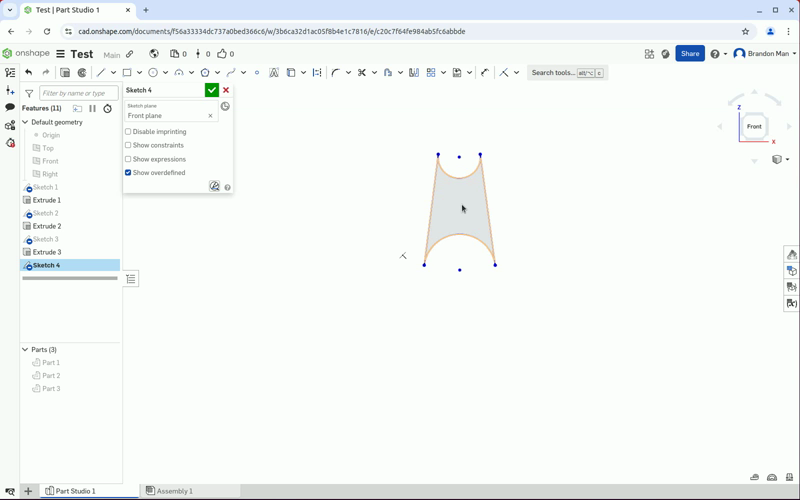
scroll(6)
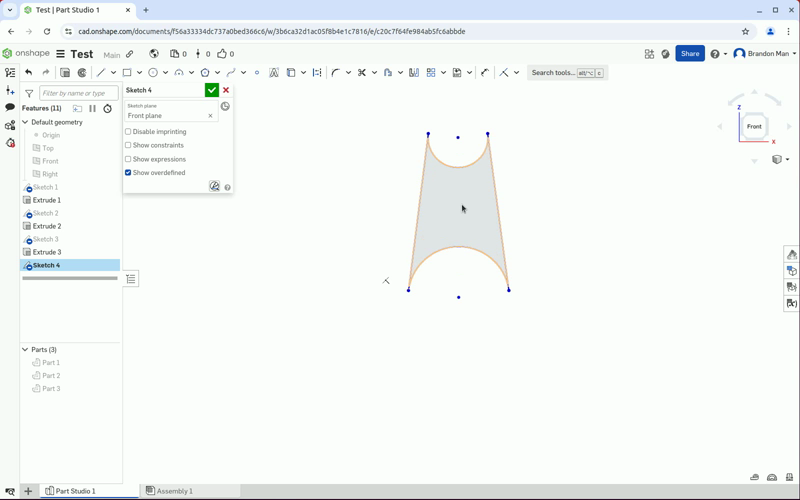
scroll(6)
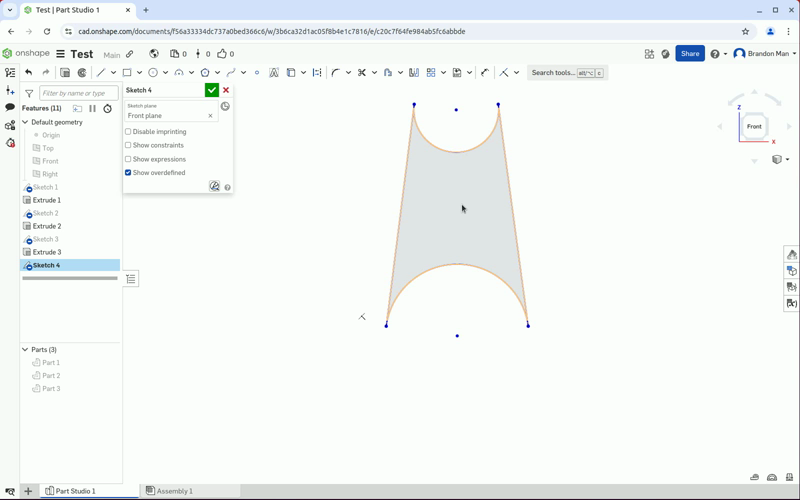
scroll(6)
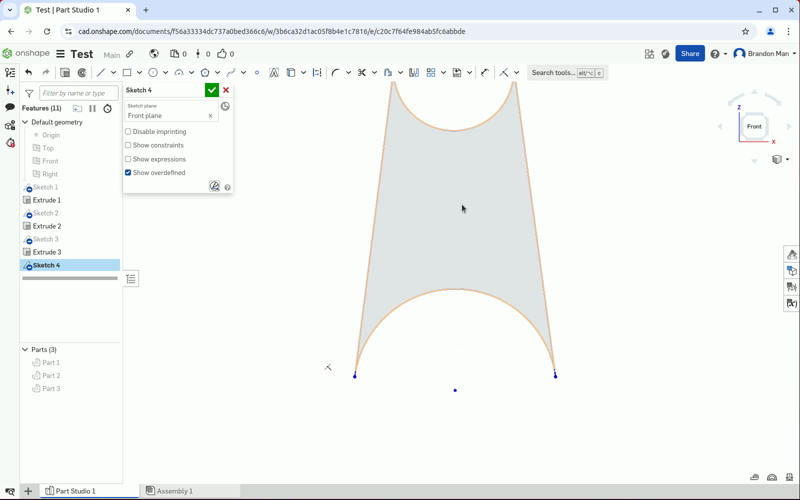
scroll(6)
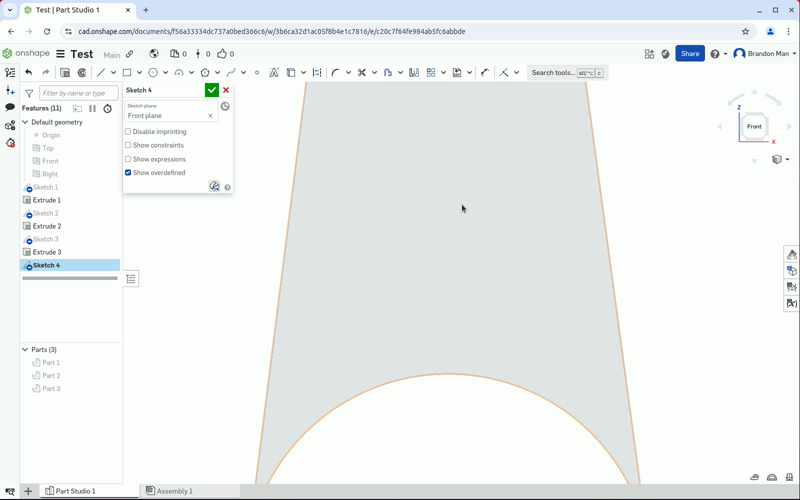
click(462, 204)
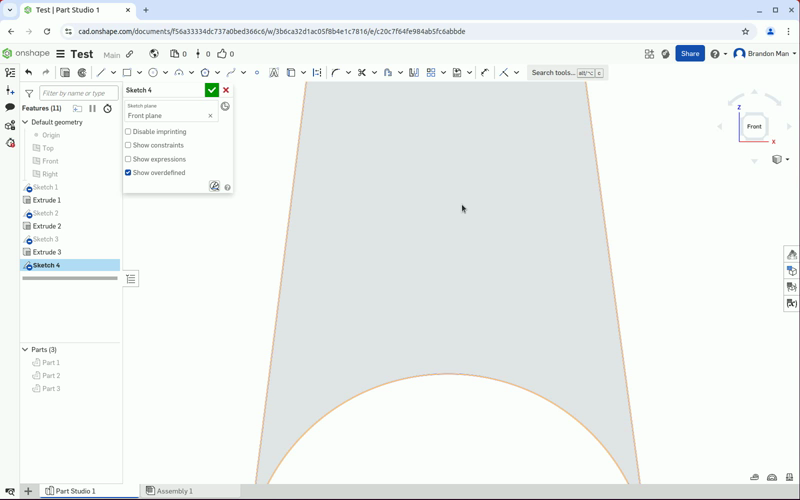
scroll(-6)
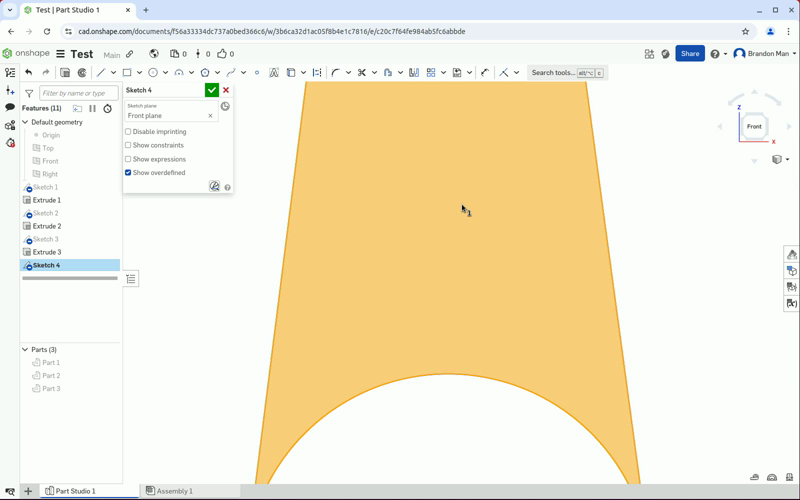
scroll(-6)
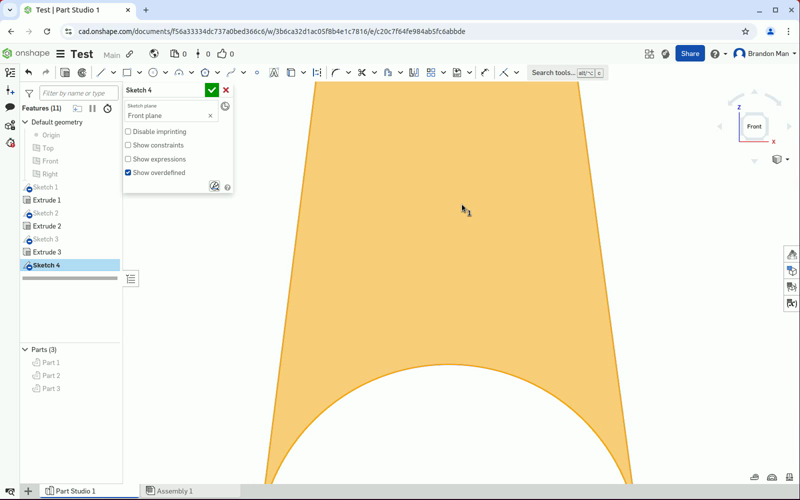
scroll(-6)
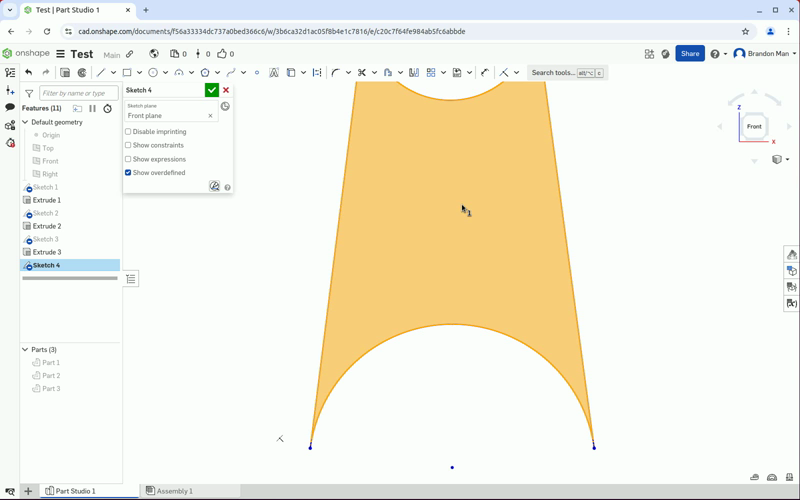
scroll(-6)
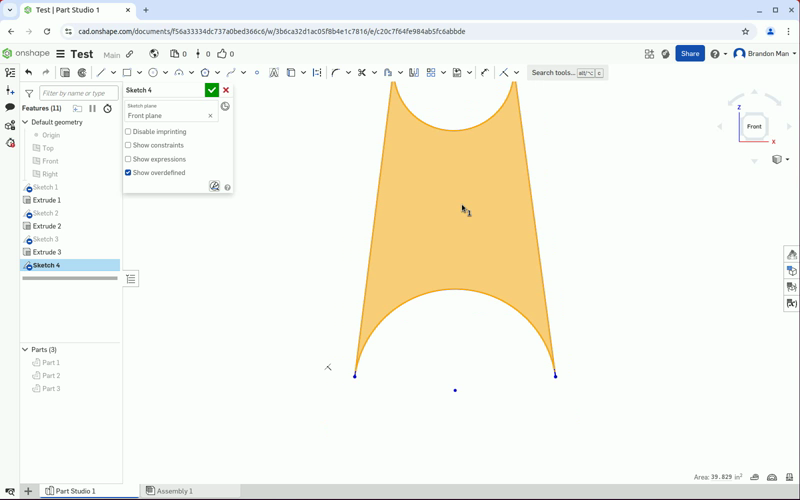
scroll(-6)
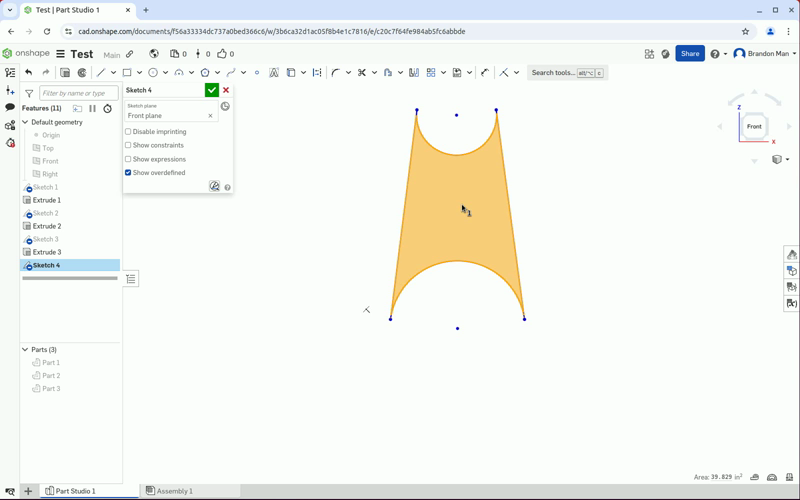
scroll(-6)
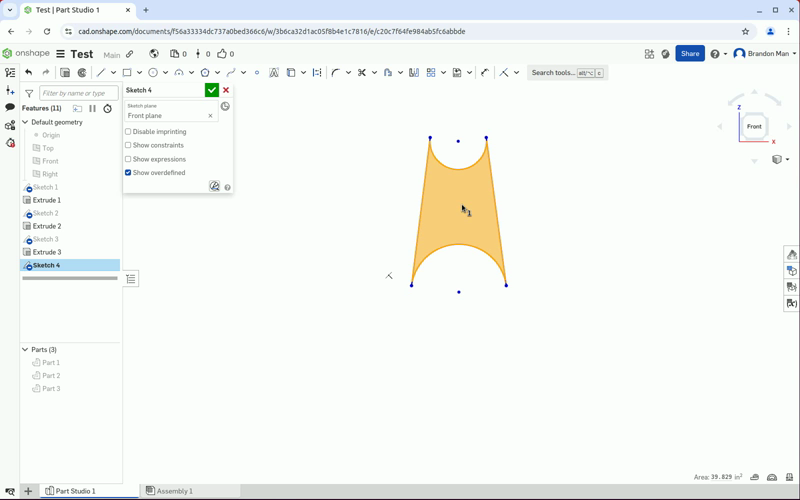
scroll(-6)
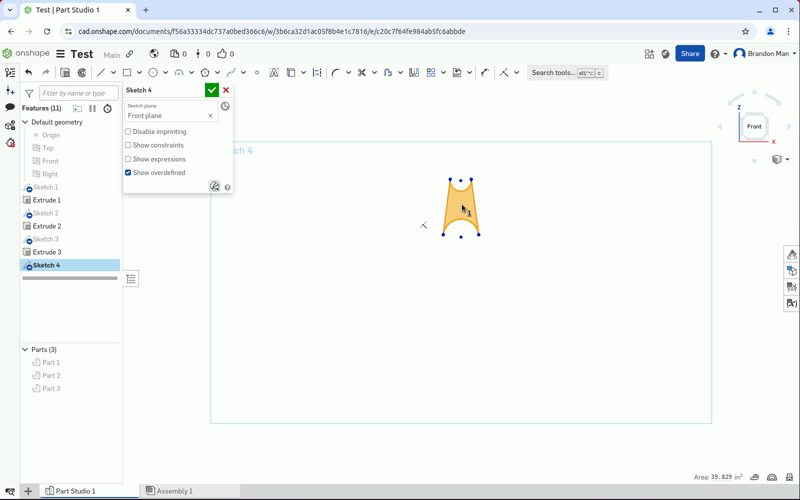
mouse_move(73, 352)
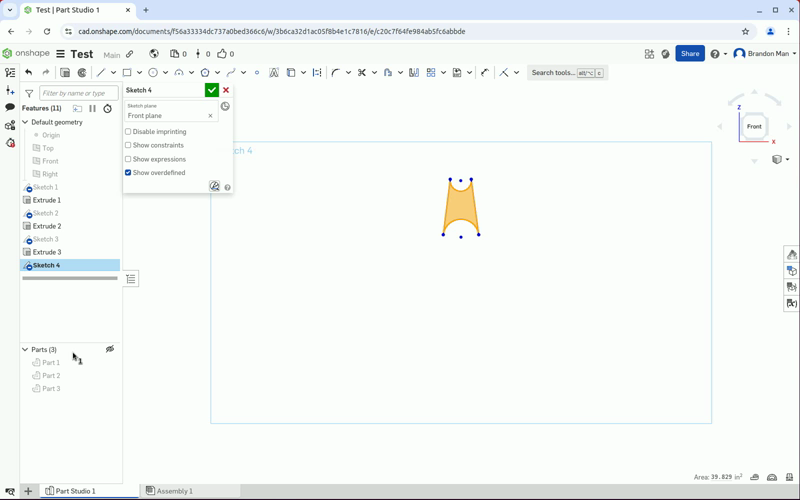
key(shift+y)
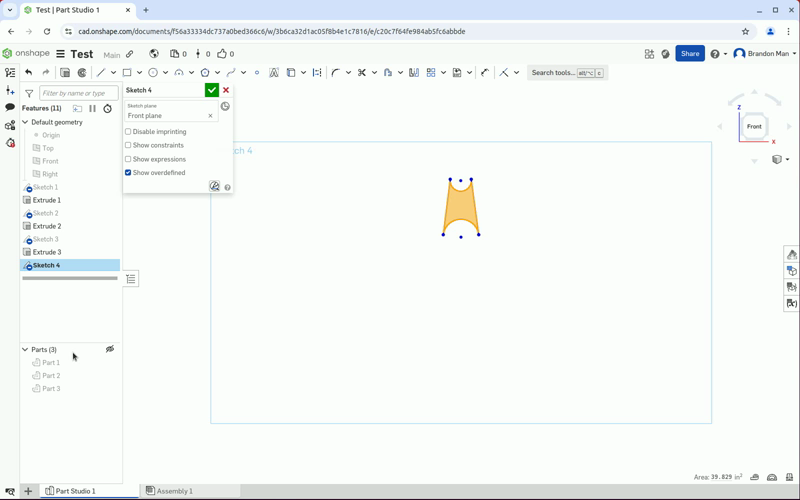
key(shift+e)
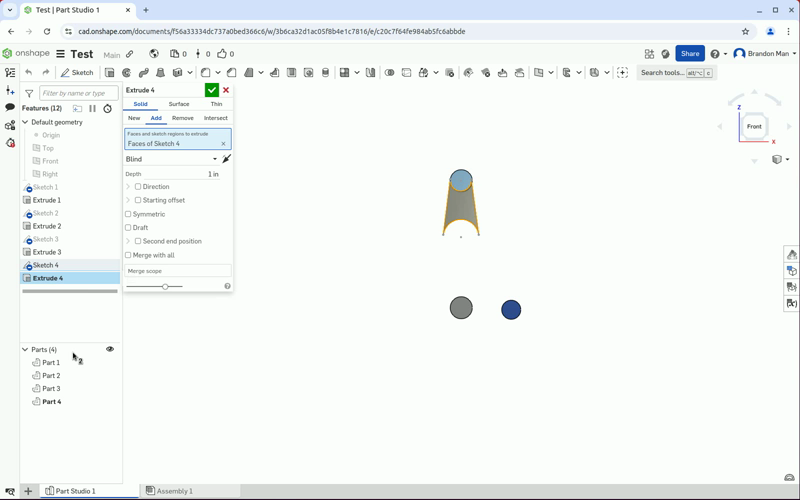
mouse_move(143, 106)
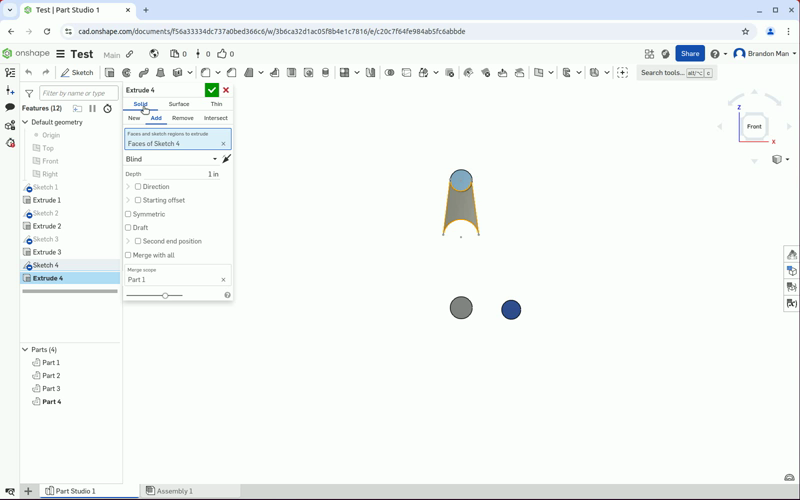
click(143, 106)
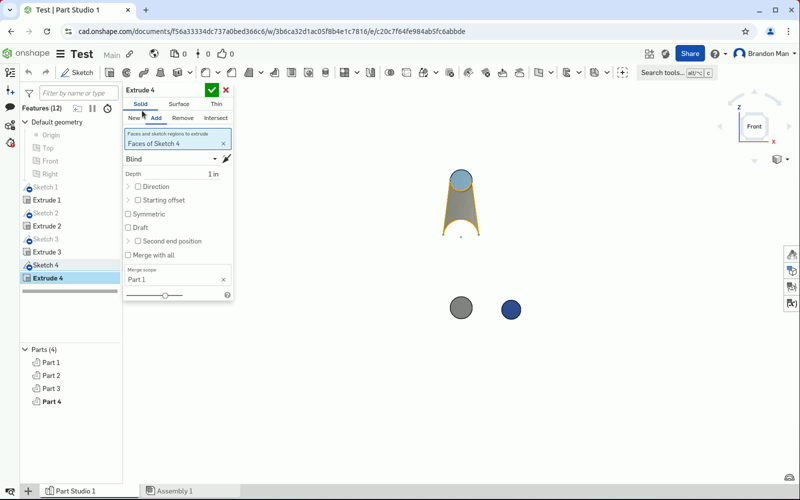
mouse_move(137, 120)
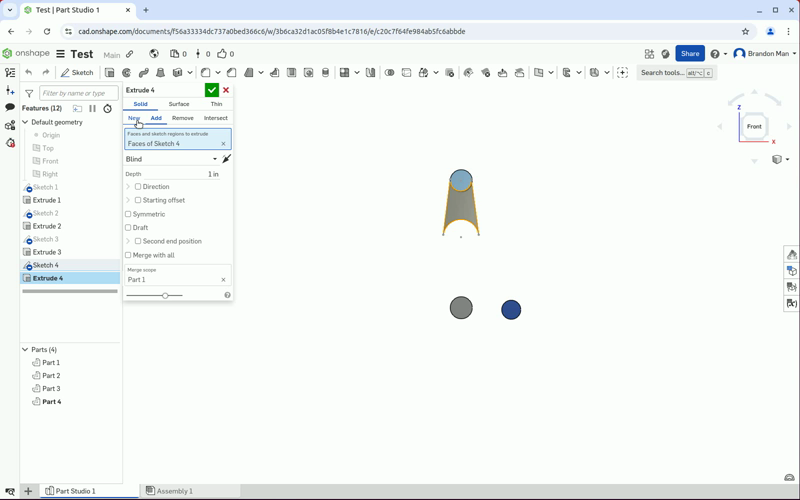
click(137, 120)
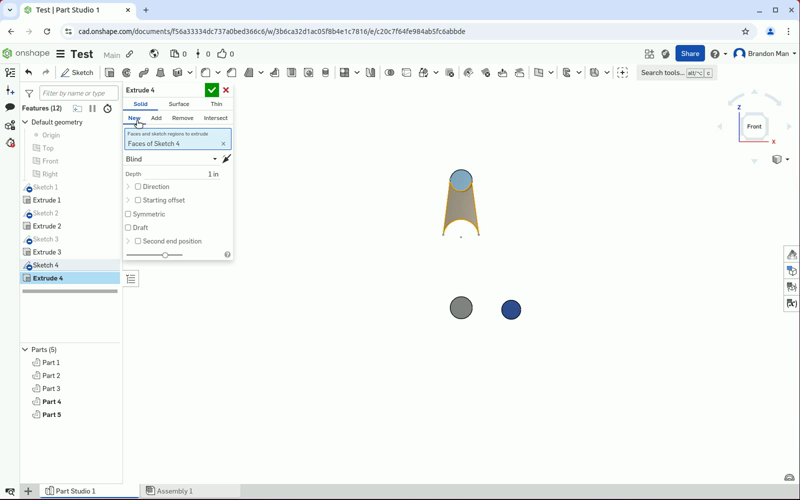
key(tab, 4)
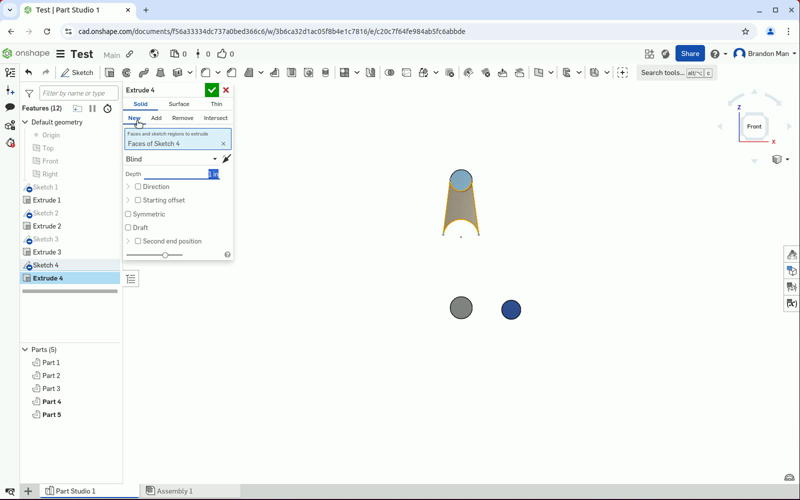
text(5.777)
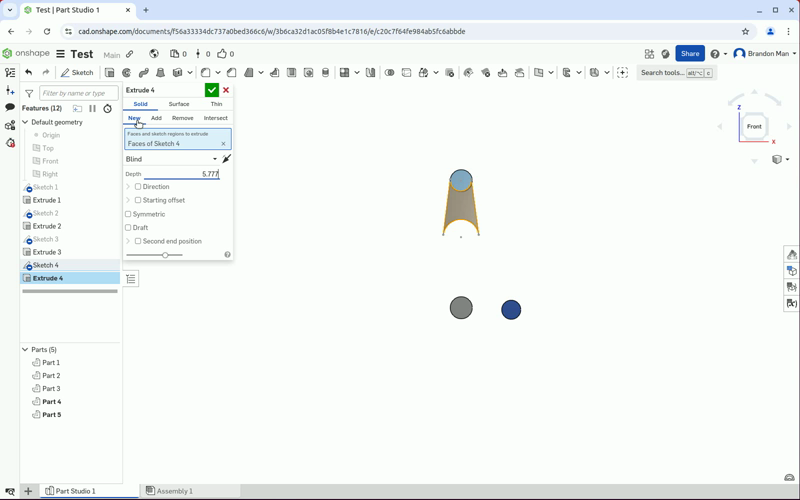
key(enter)
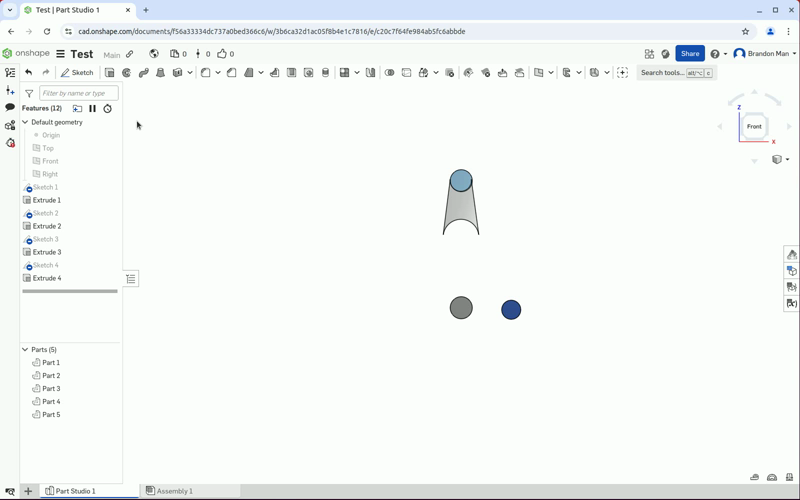
key(shift+h)
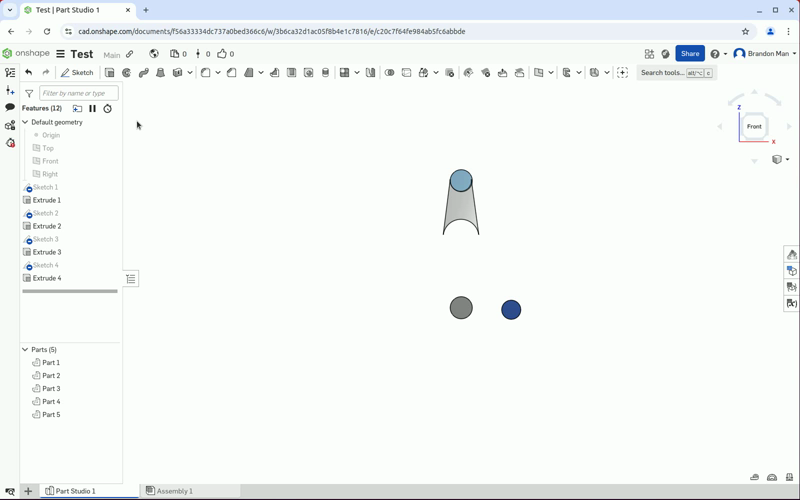
key(shift+h)
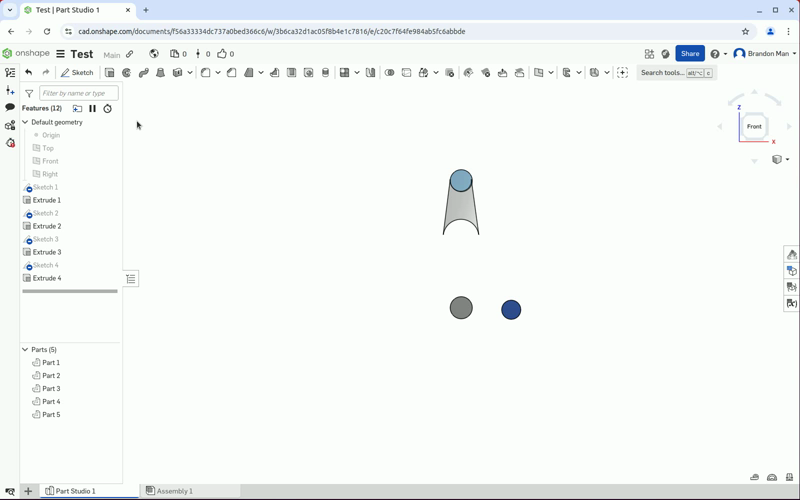
mouse_move(73, 189)
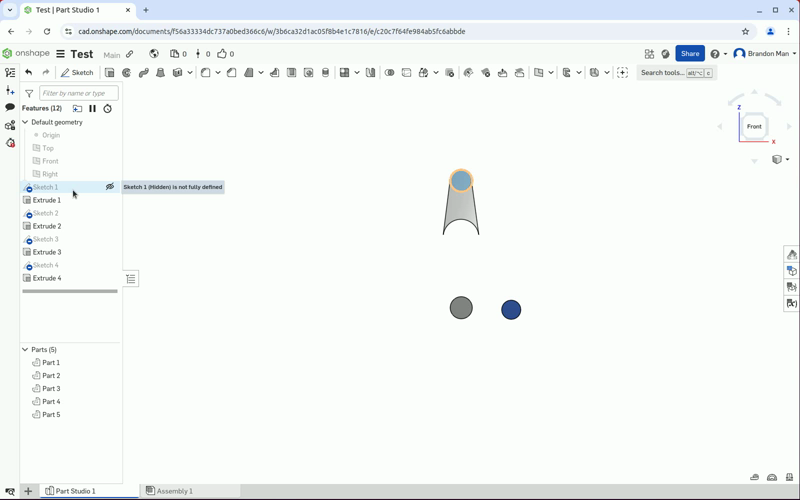
click(73, 189)
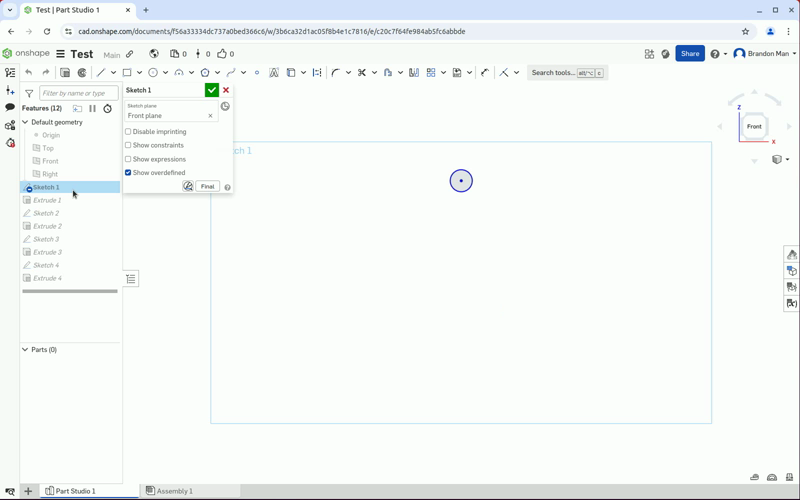
mouse_move(229, 92)
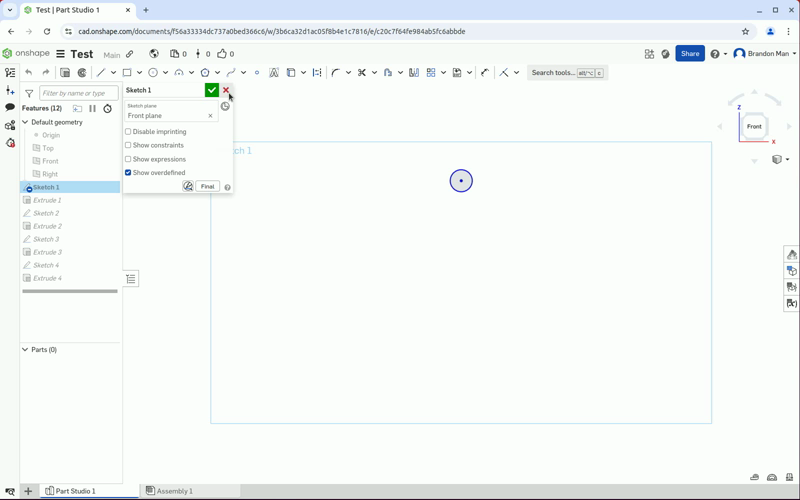
click(229, 92)
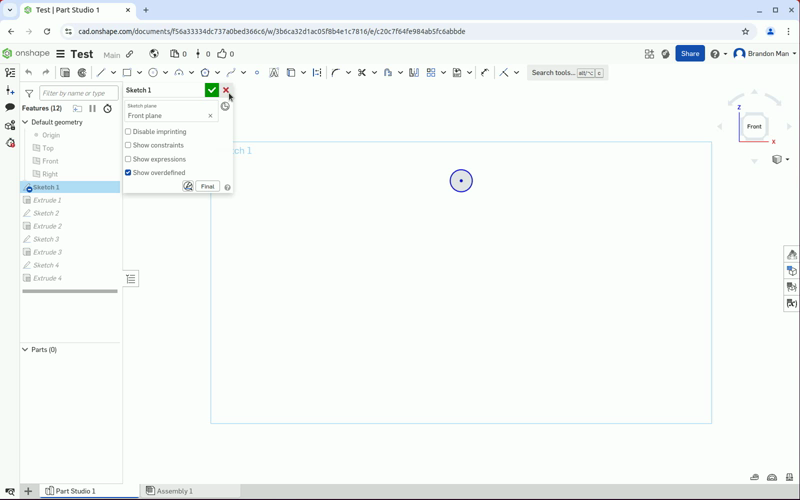
key(shift+s)
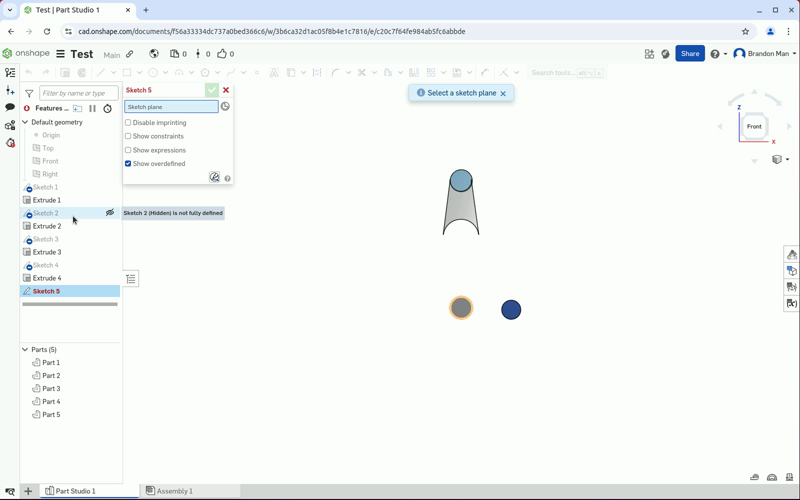
scroll(3)
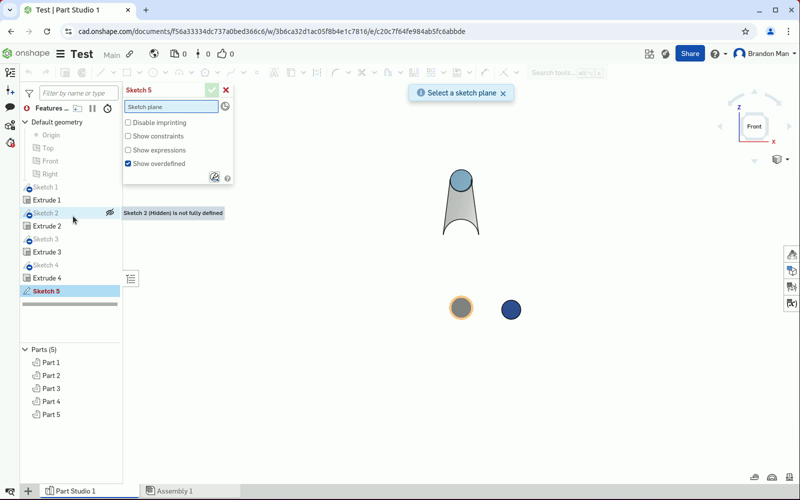
mouse_move(73, 163)
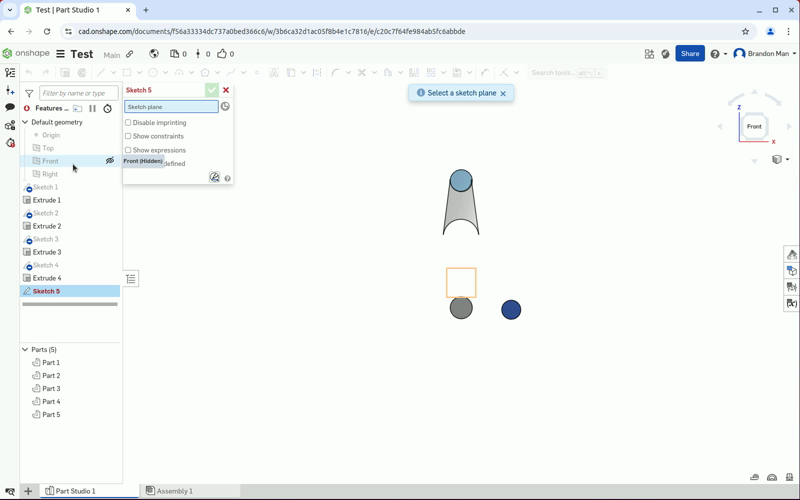
click(73, 163)
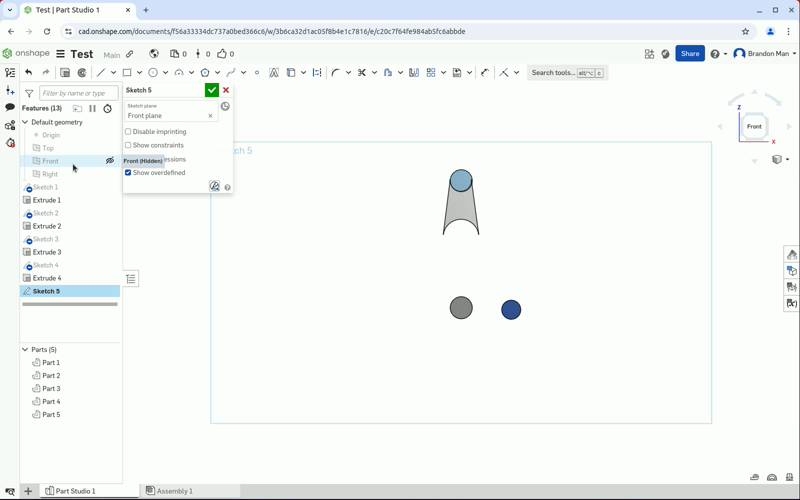
mouse_move(73, 352)
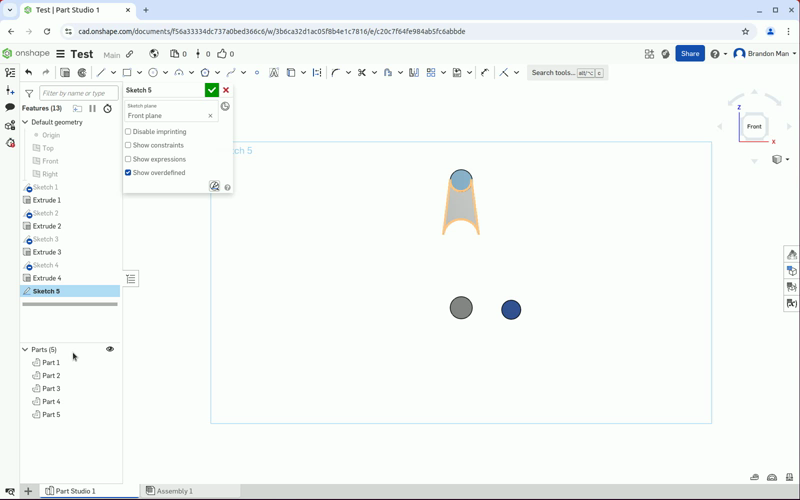
key(y)
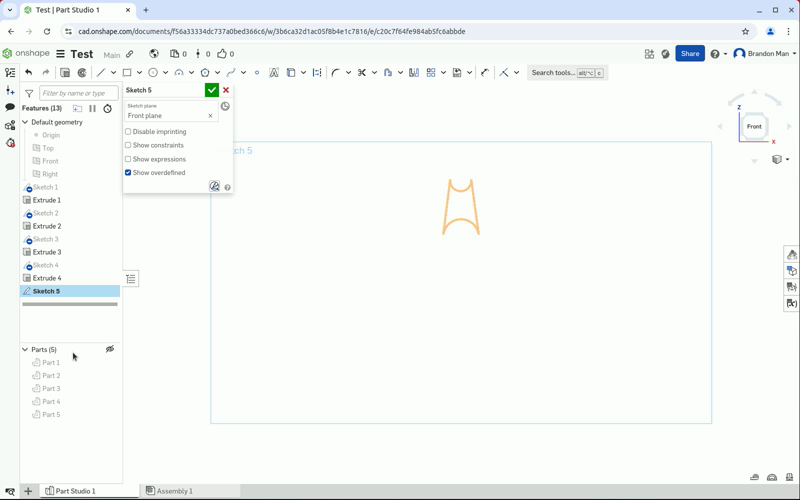
key(c)
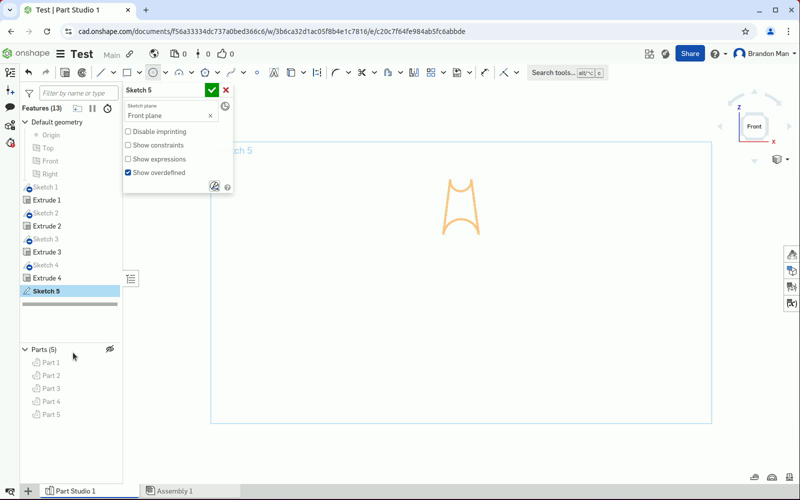
key_down(shift)
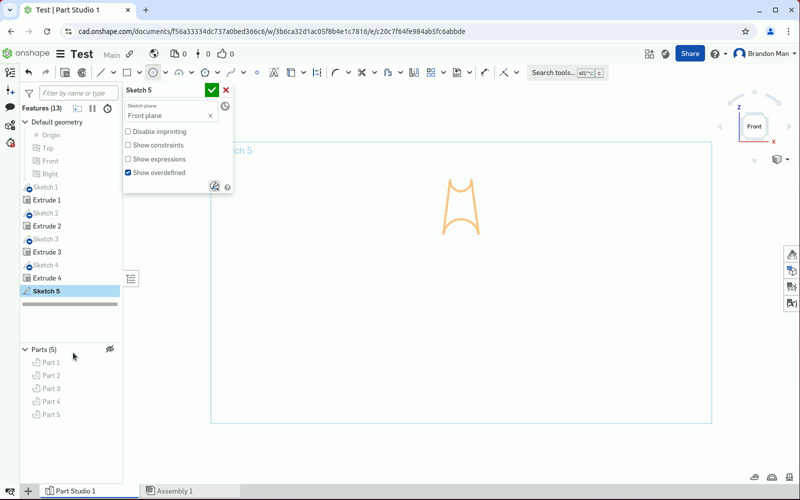
mouse_move(461, 237)
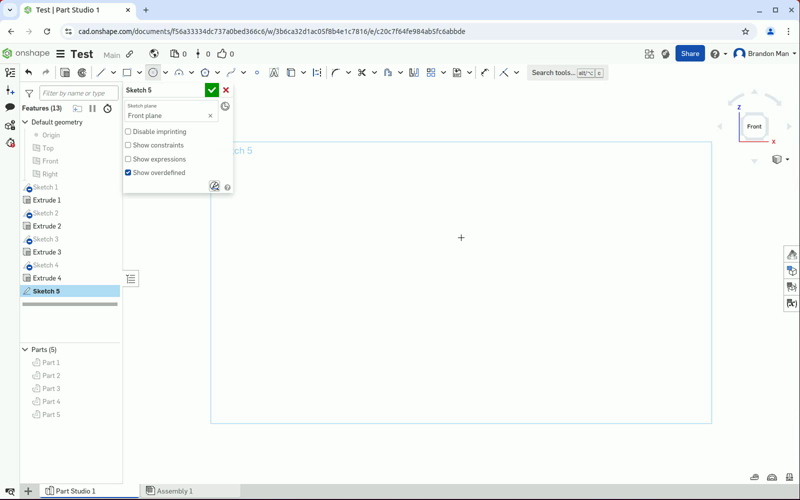
click(461, 237)
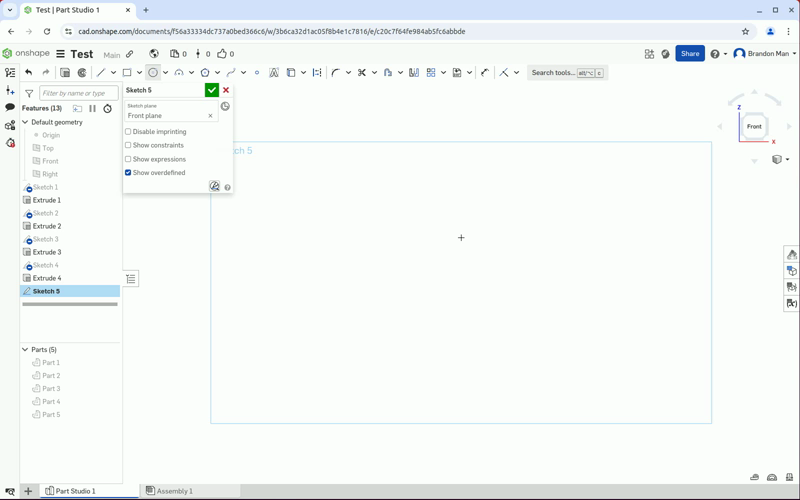
key_up(shift)
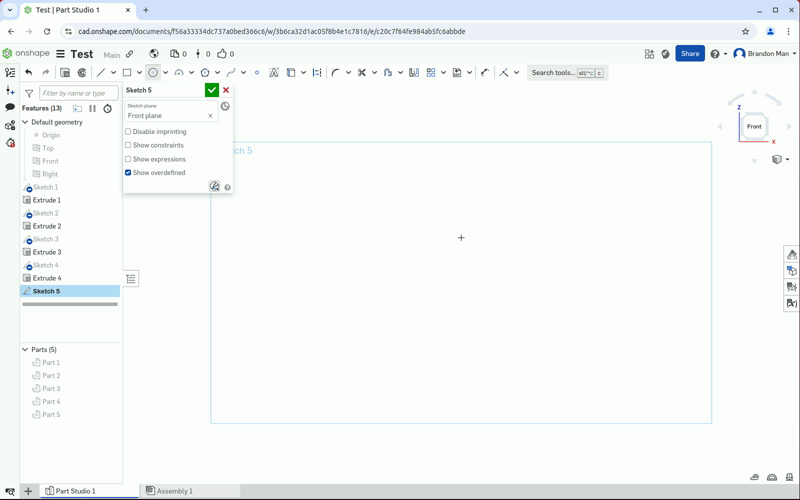
mouse_move(479, 237)
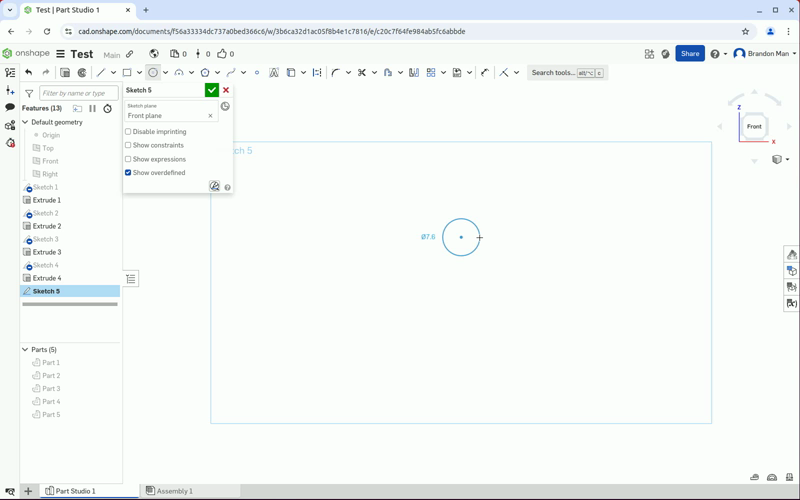
click(479, 237)
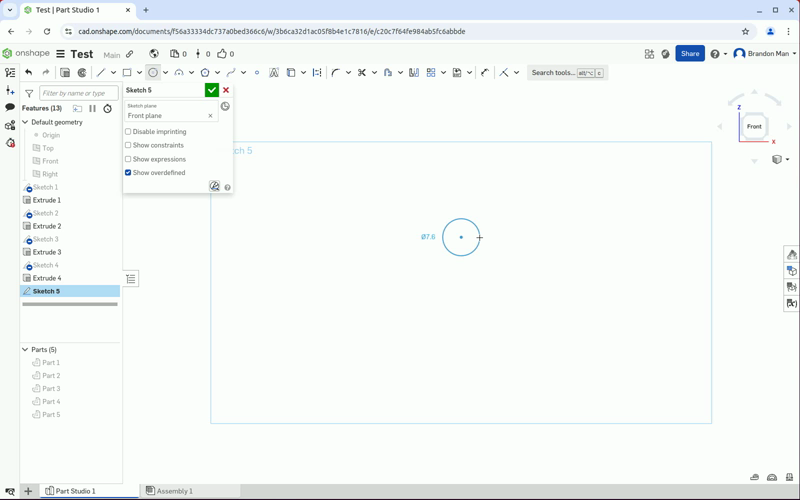
key(esc)
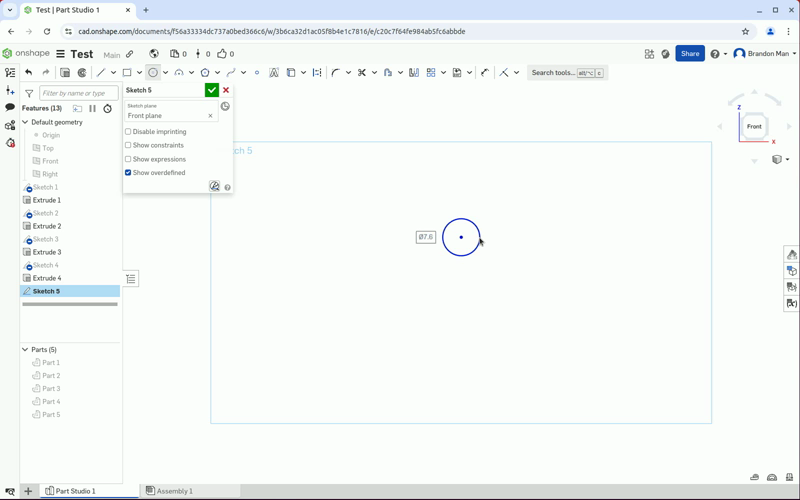
mouse_move(446, 237)
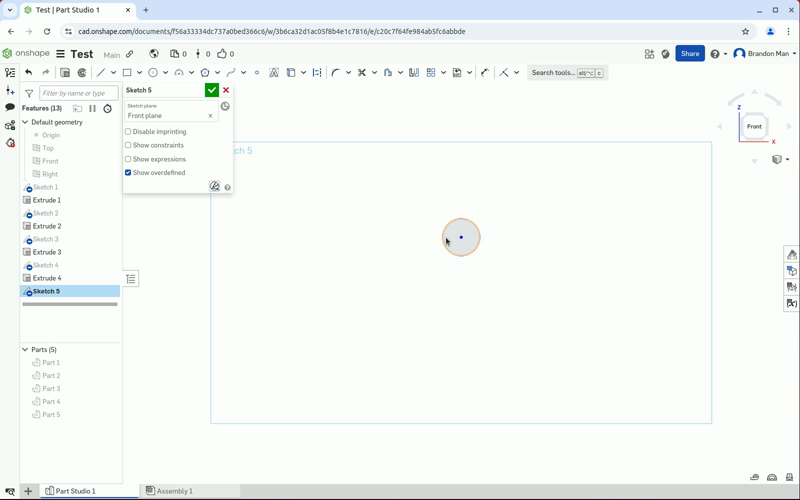
scroll(6)
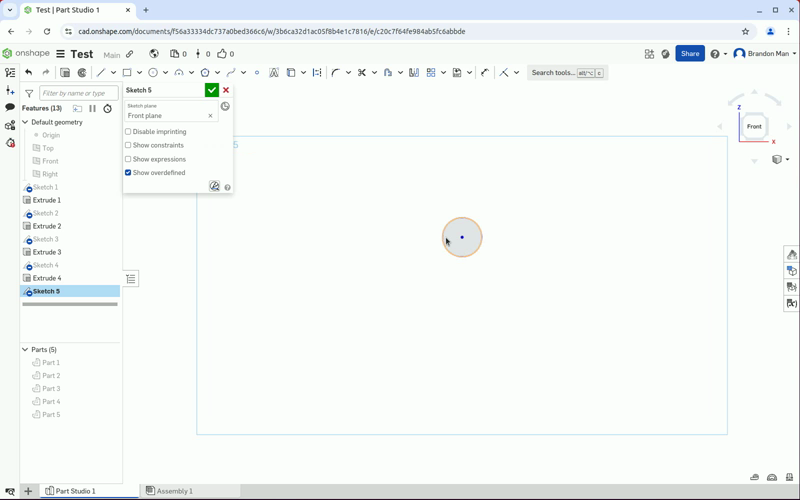
scroll(6)
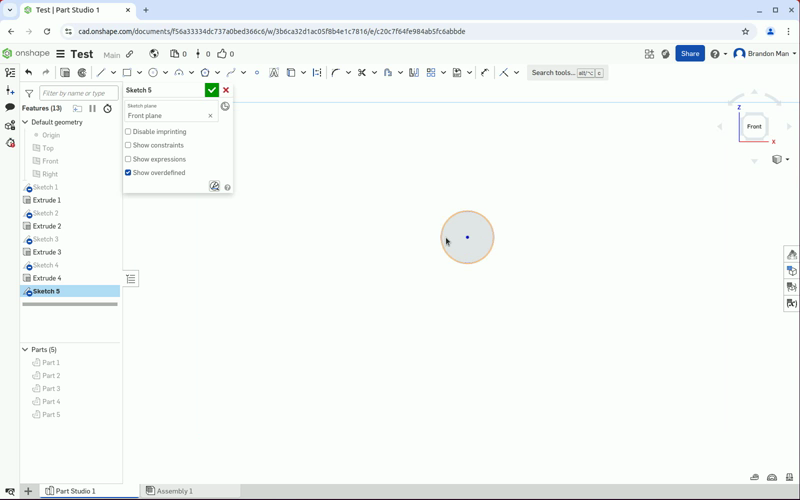
scroll(6)
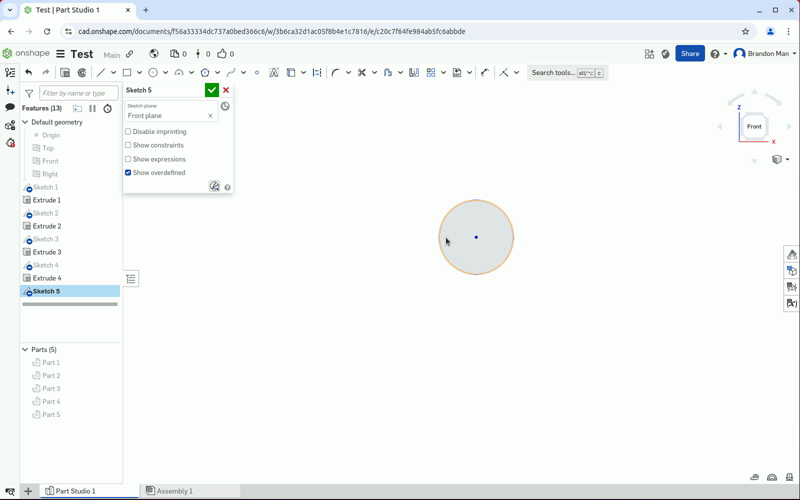
scroll(6)
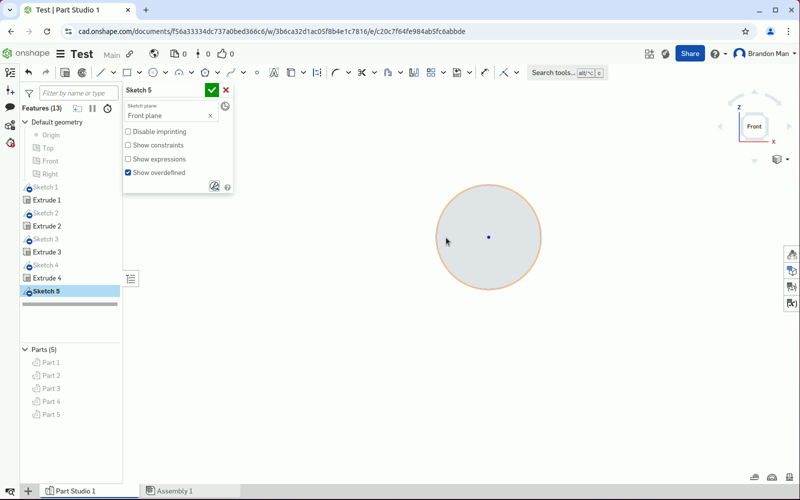
scroll(6)
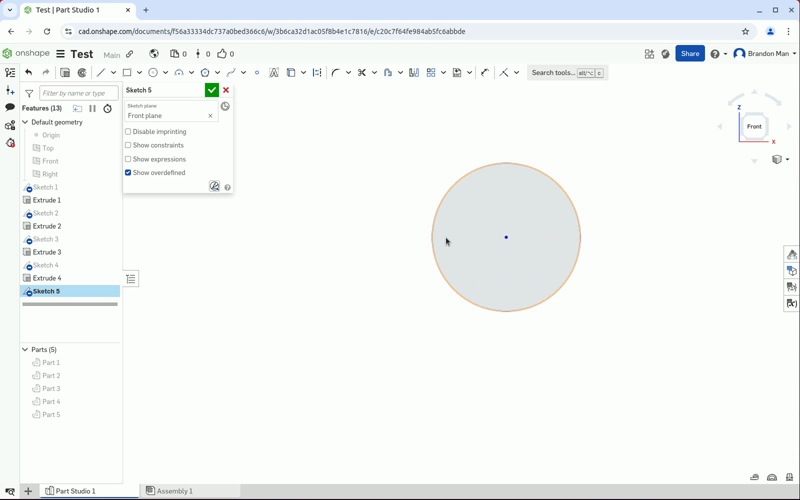
scroll(6)
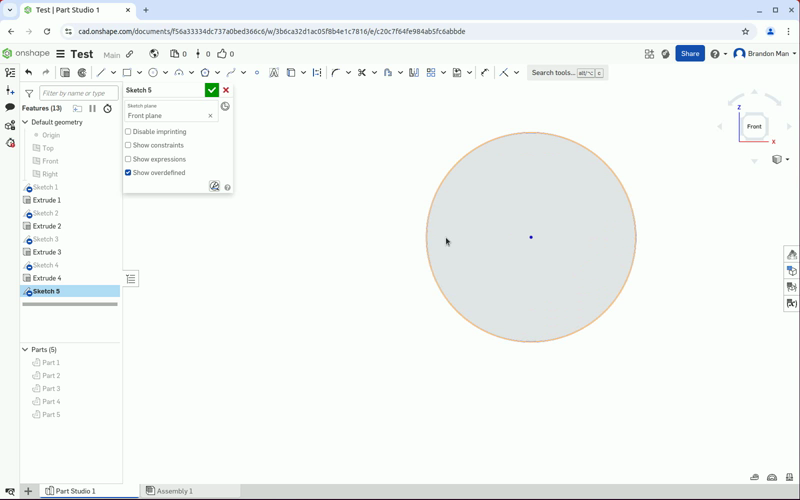
scroll(6)
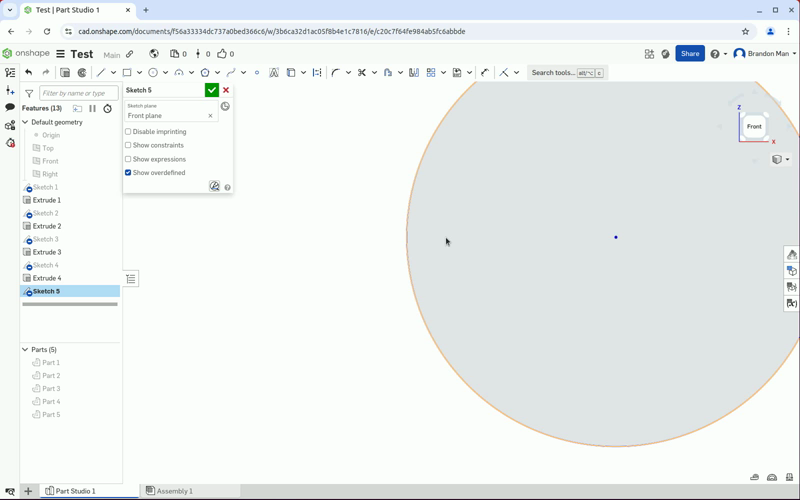
click(446, 237)
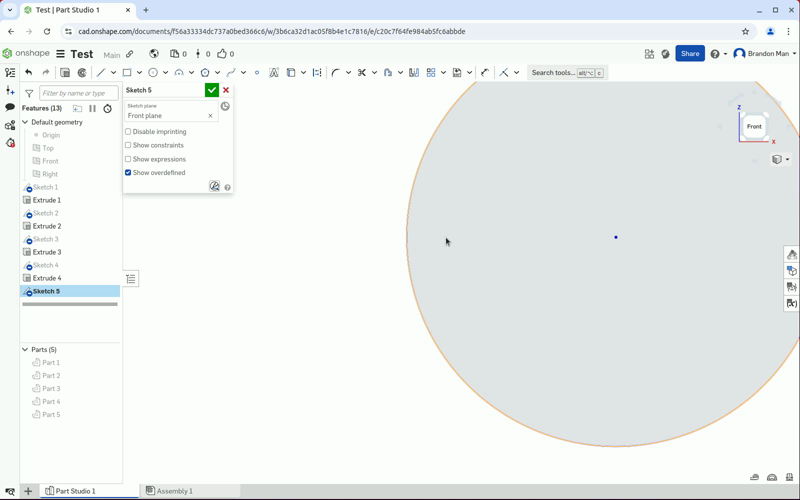
scroll(-6)
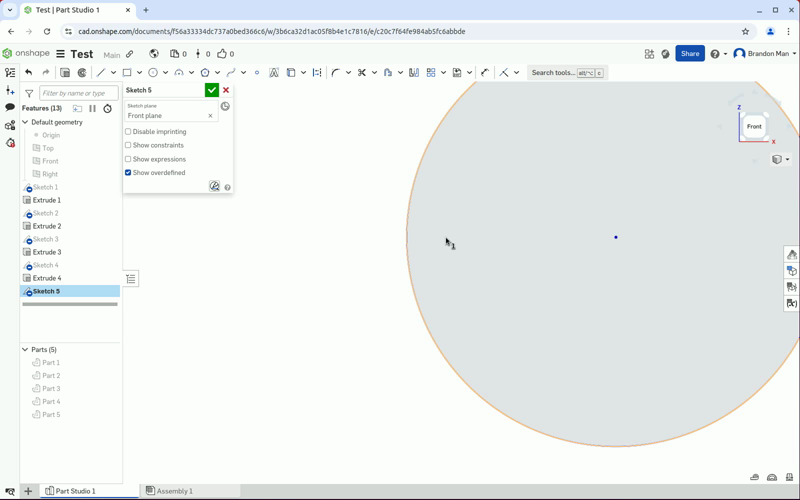
scroll(-6)
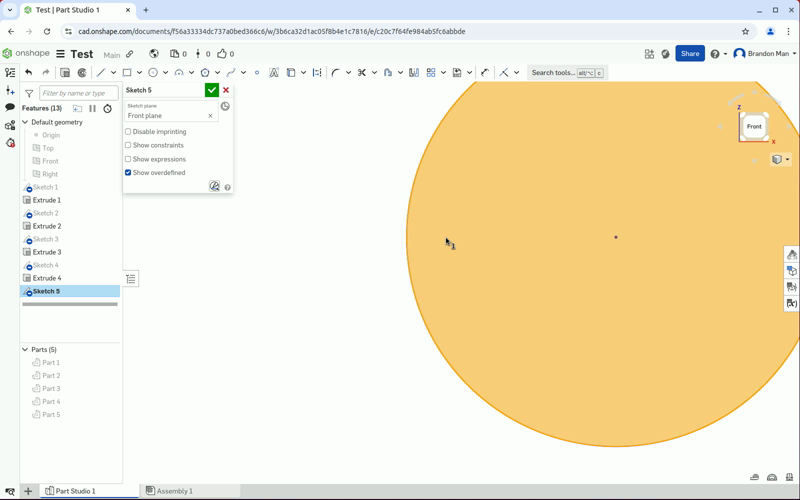
scroll(-6)
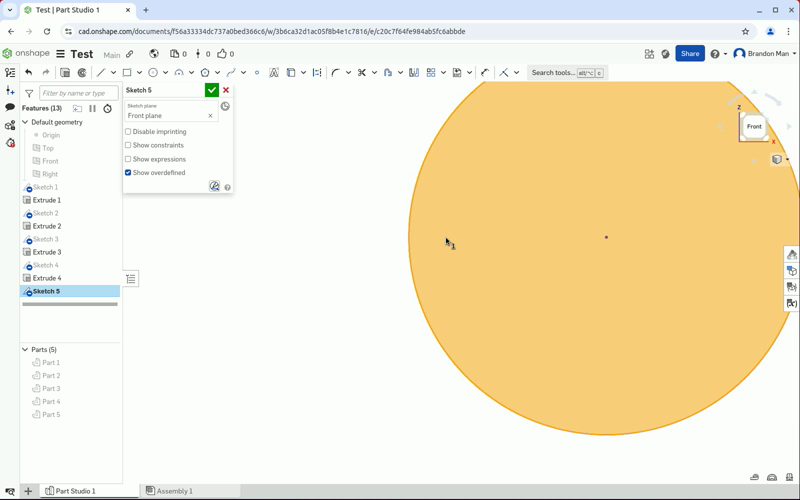
scroll(-6)
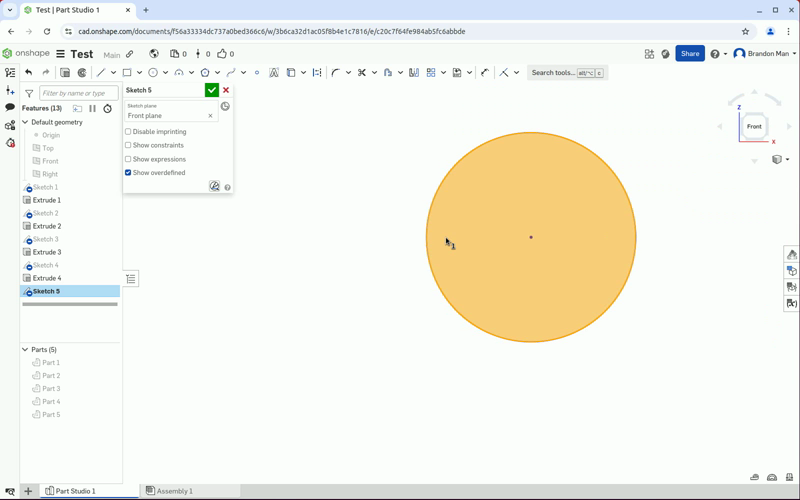
scroll(-6)
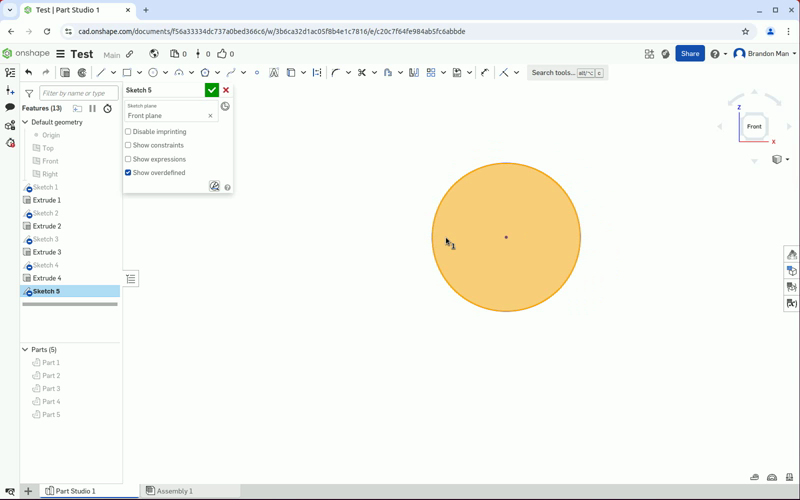
scroll(-6)
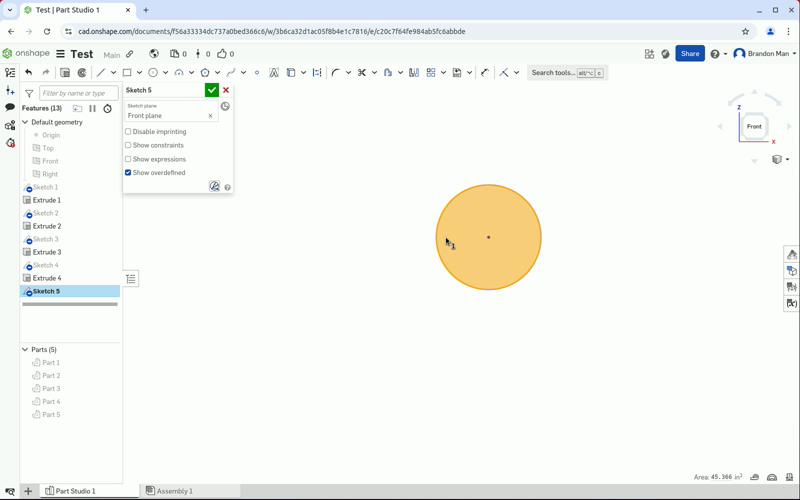
scroll(-6)
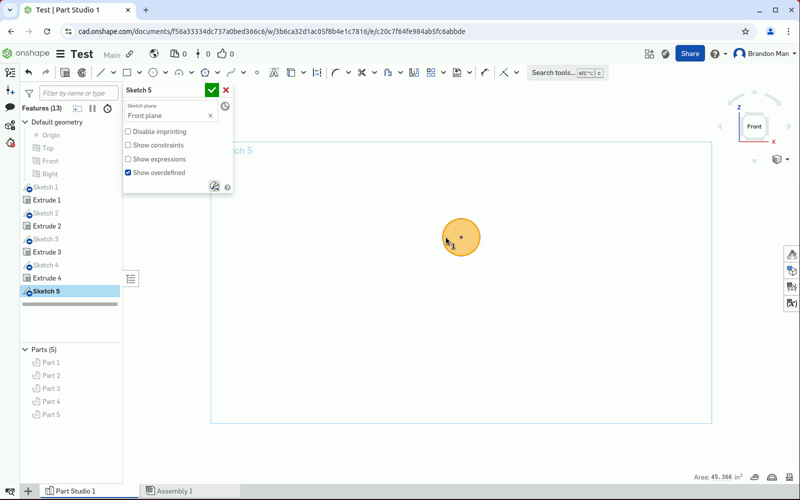
mouse_move(73, 352)
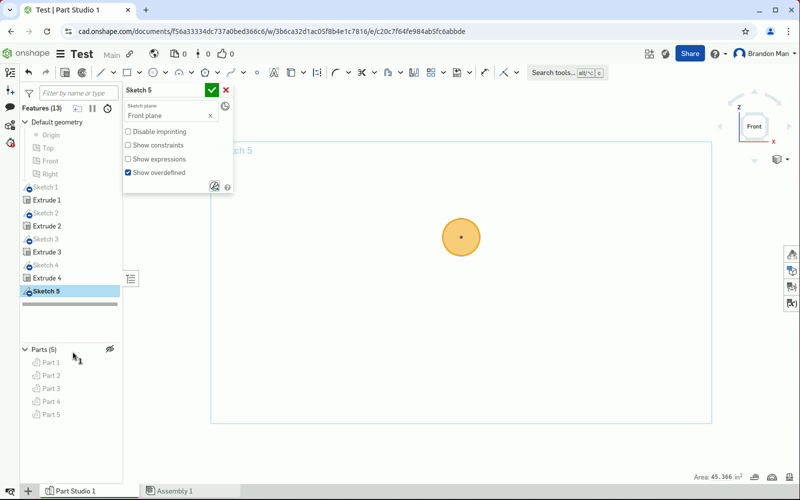
key(shift+y)
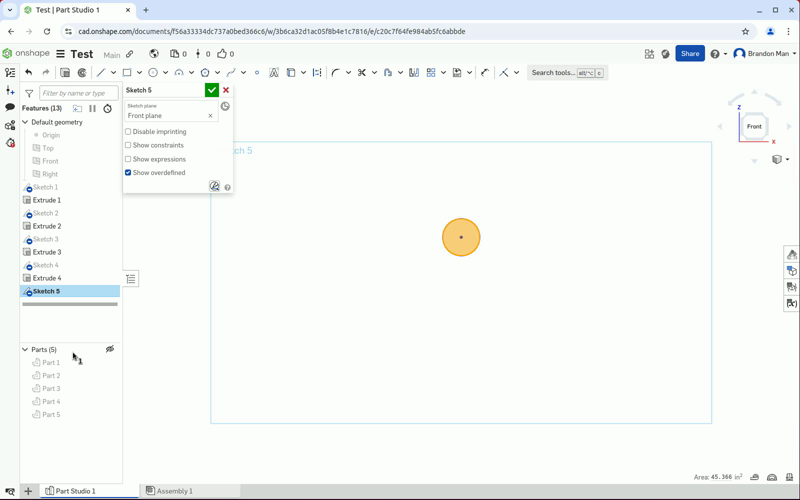
key(shift+e)
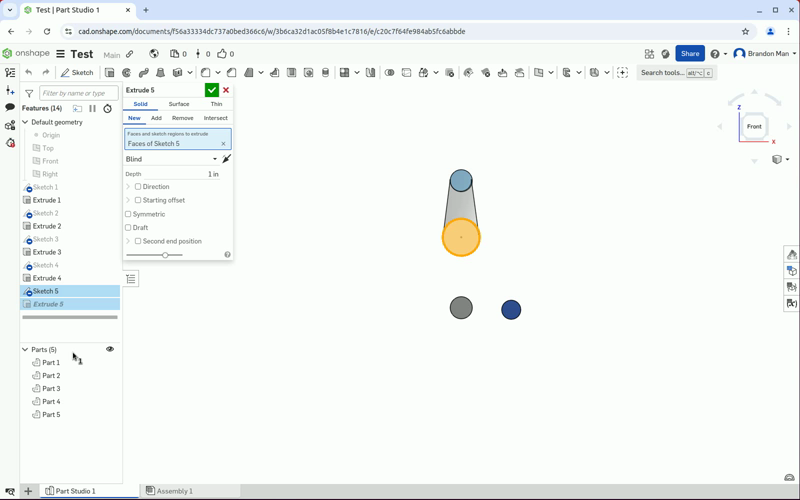
mouse_move(143, 106)
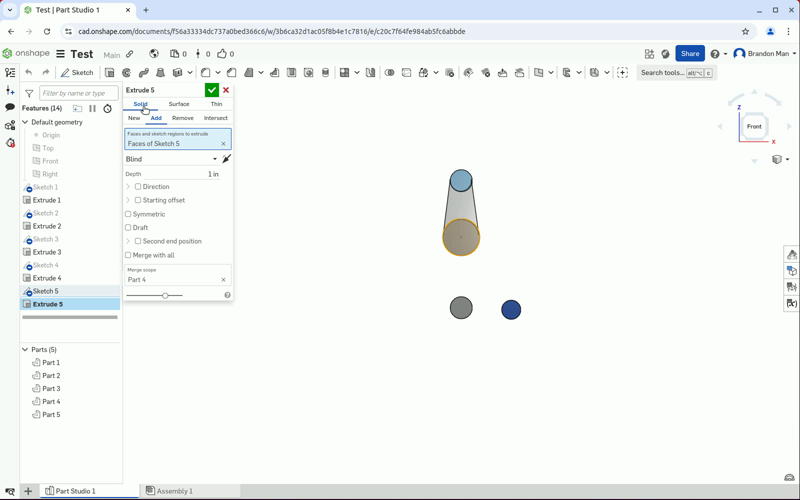
click(143, 106)
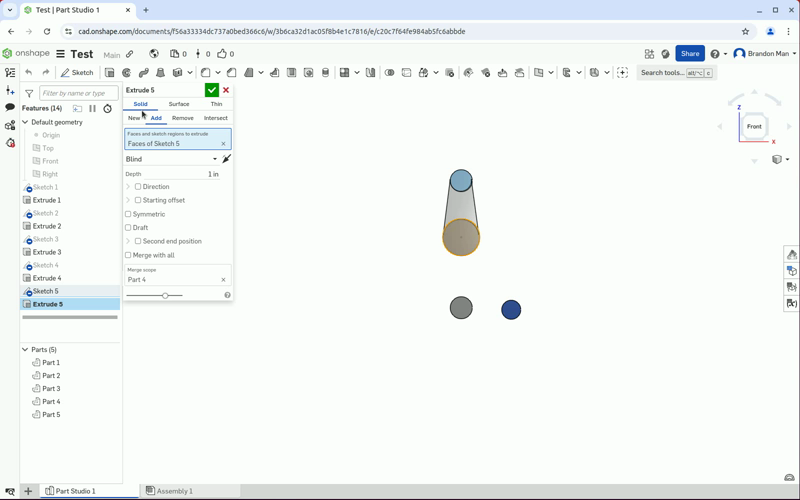
mouse_move(137, 120)
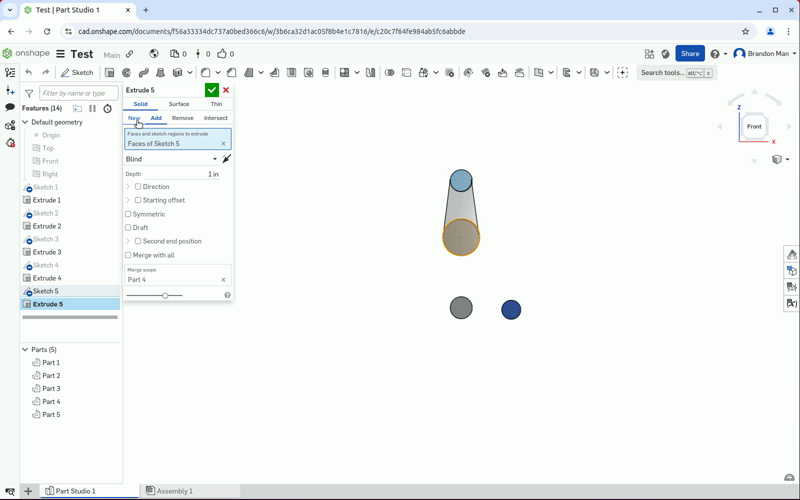
click(137, 120)
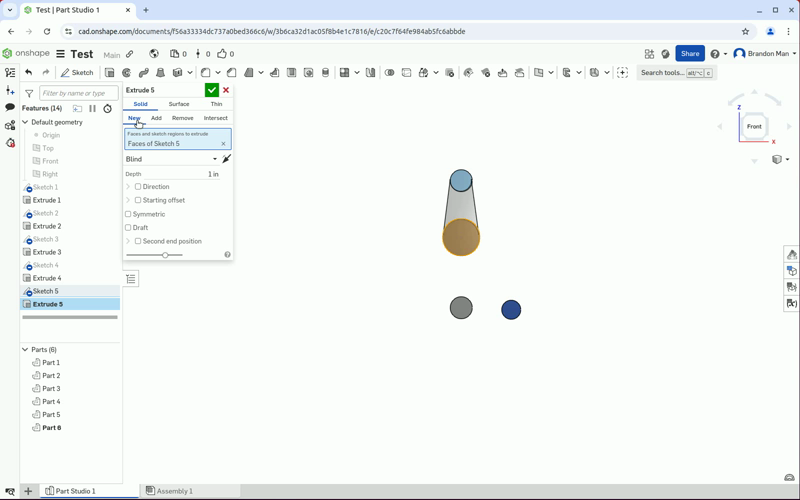
key(tab, 4)
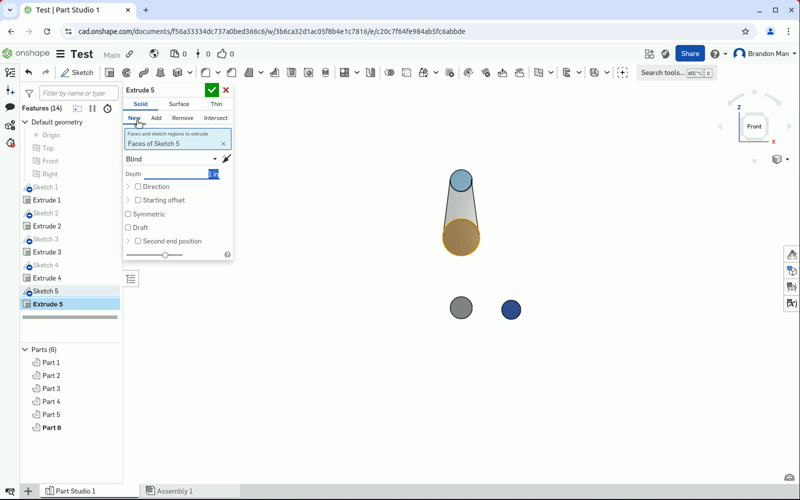
text(5.777)
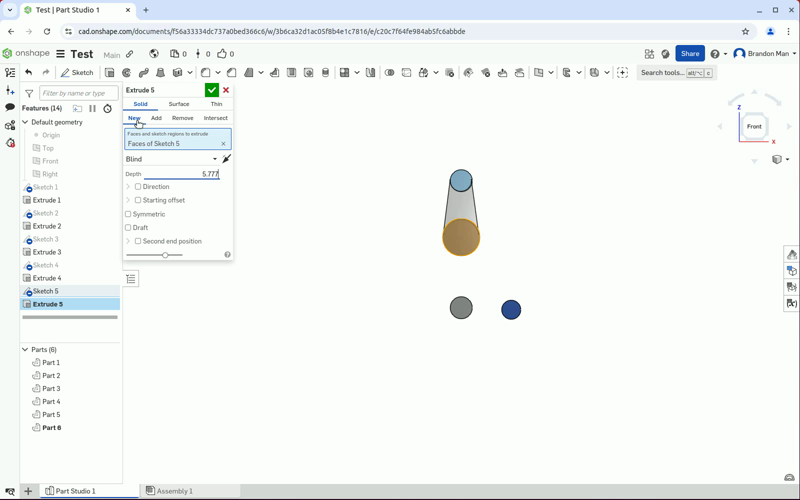
key(enter)
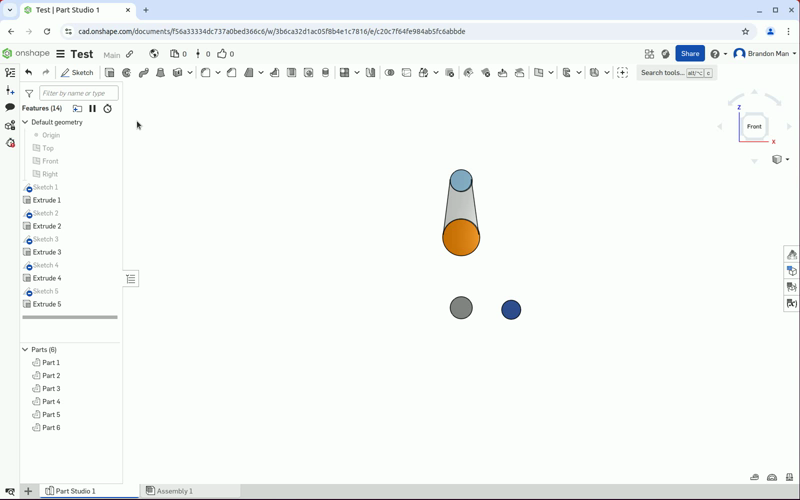
key(shift+h)
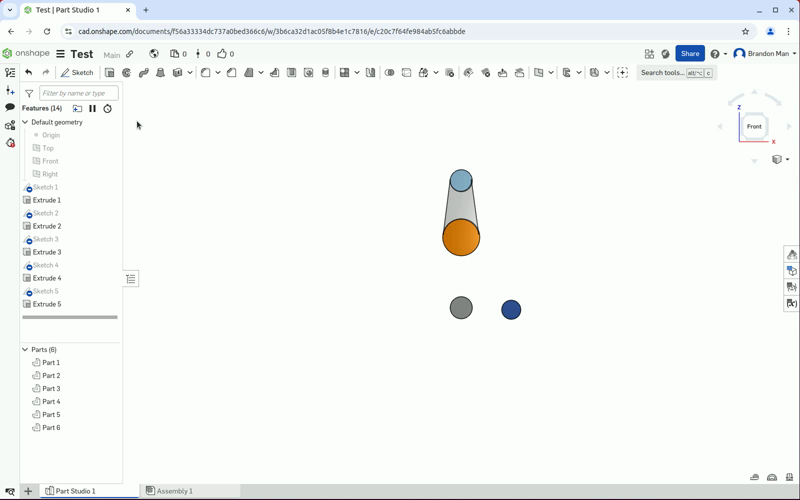
key(shift+h)
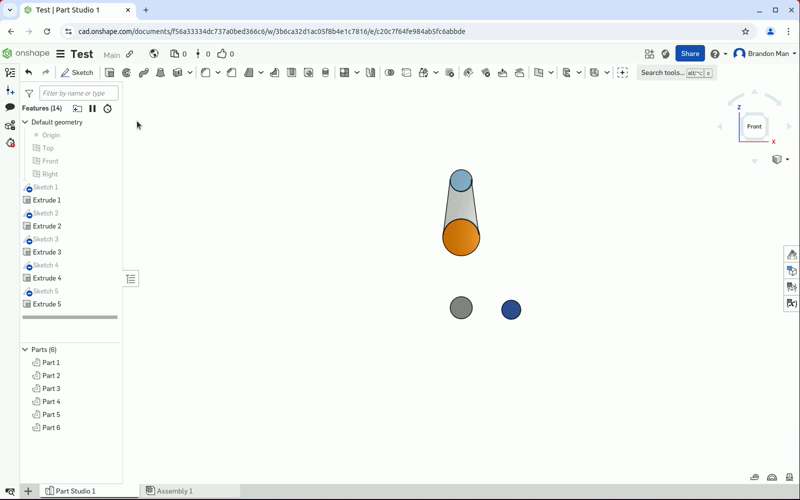
mouse_move(73, 189)
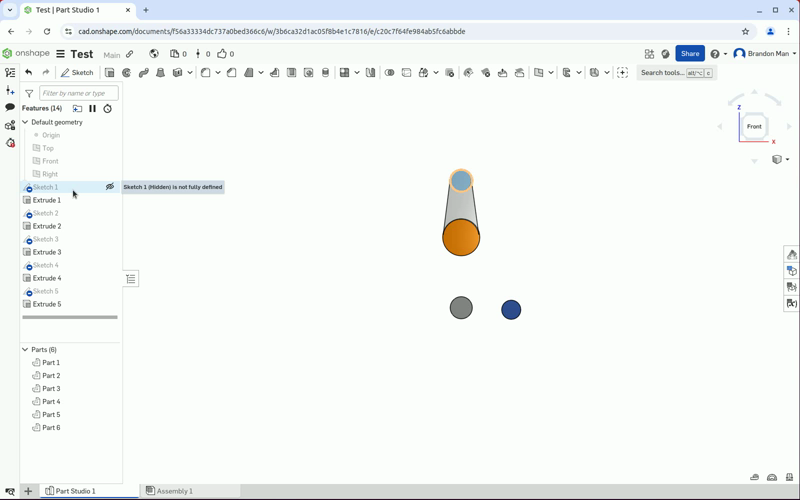
click(73, 189)
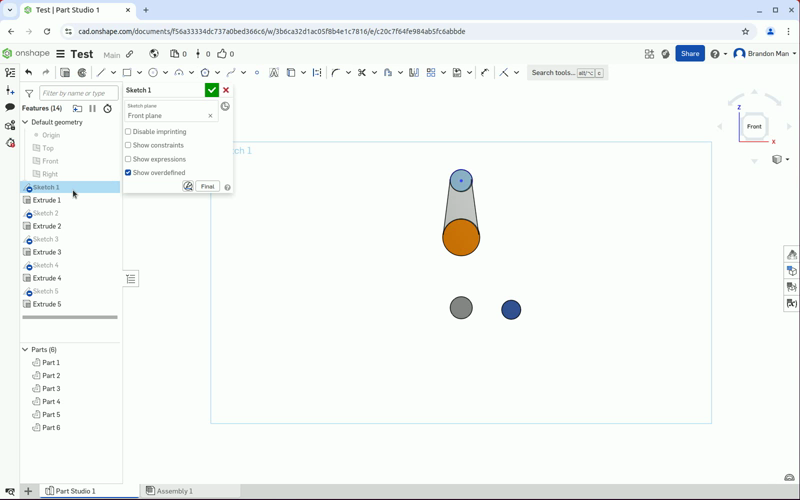
mouse_move(229, 92)
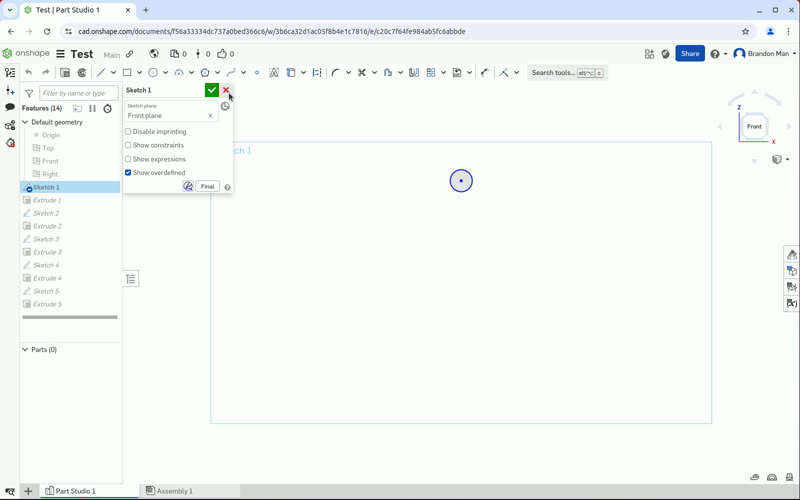
click(229, 92)
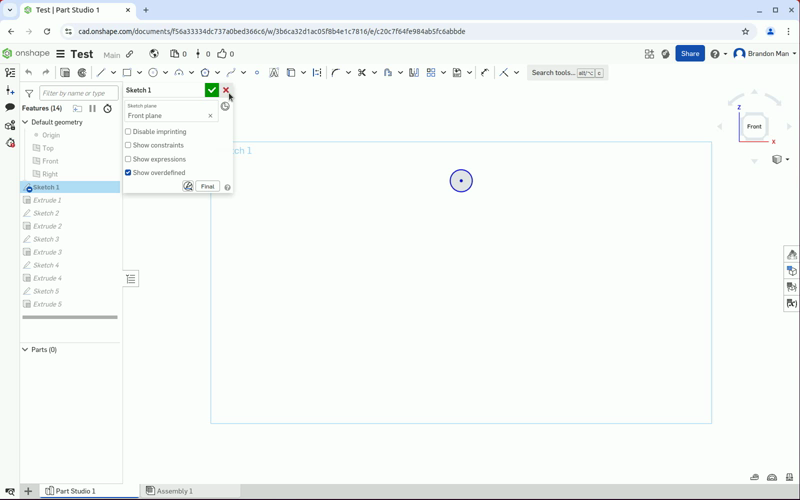
key(shift+s)
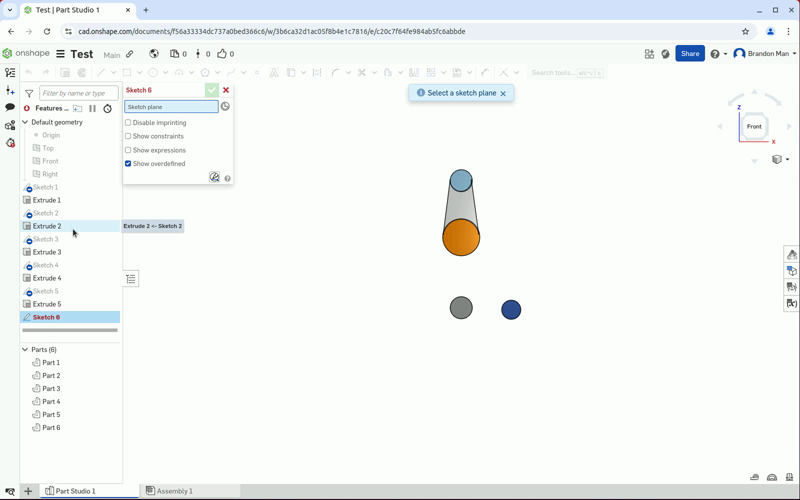
scroll(3)
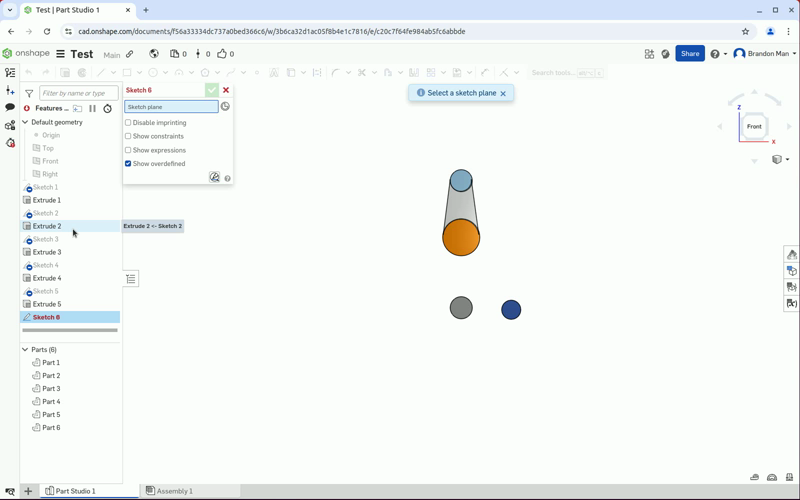
mouse_move(73, 163)
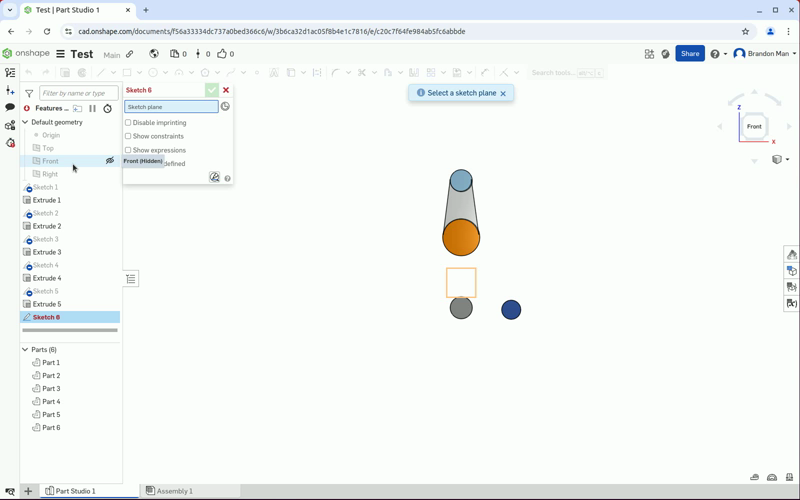
click(73, 163)
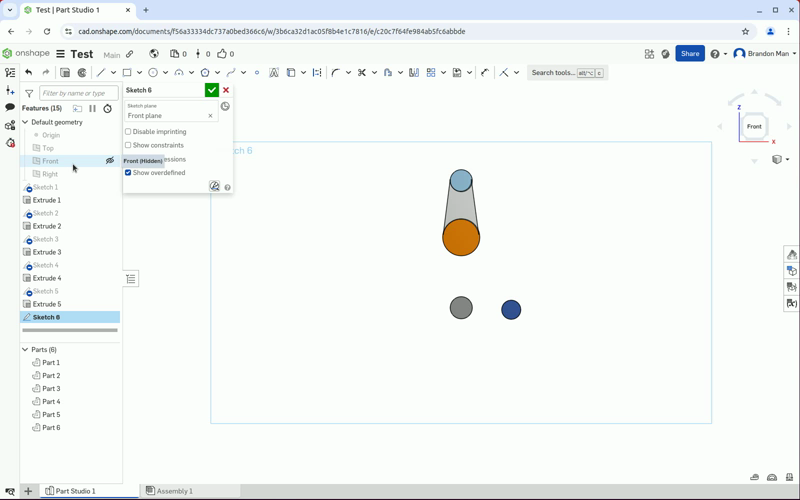
mouse_move(73, 352)
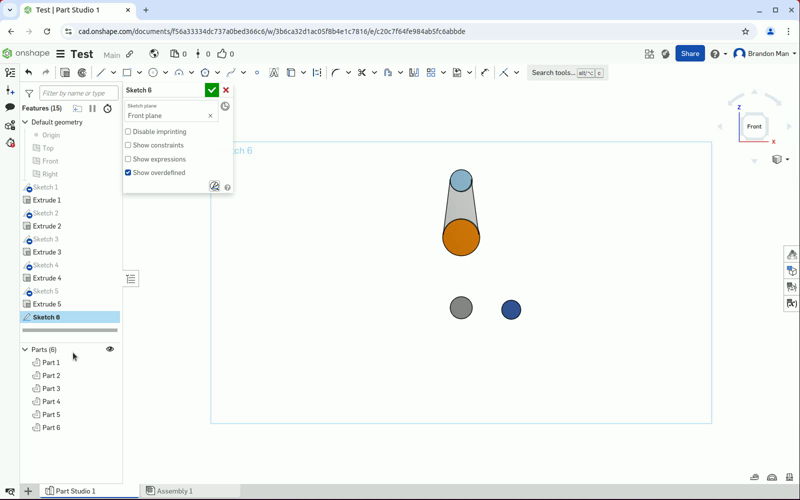
key(y)
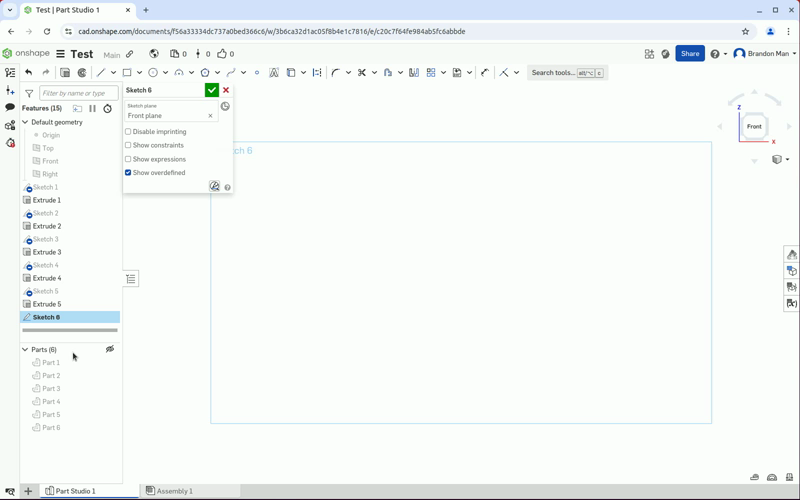
key(l)
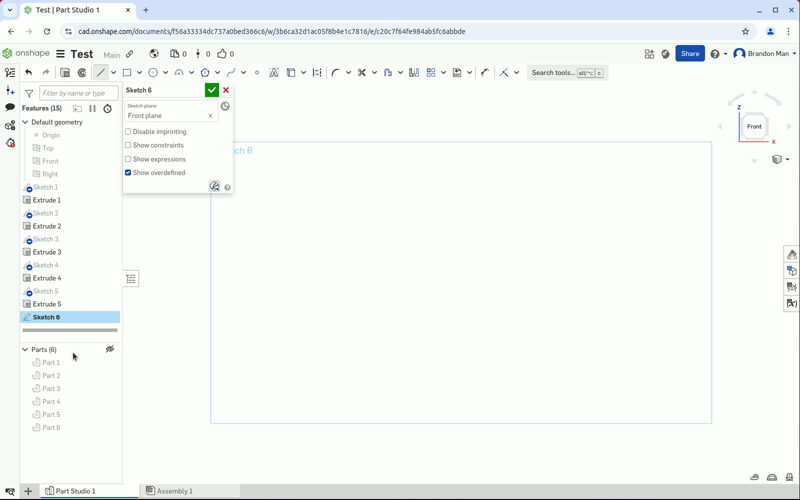
key_down(shift)
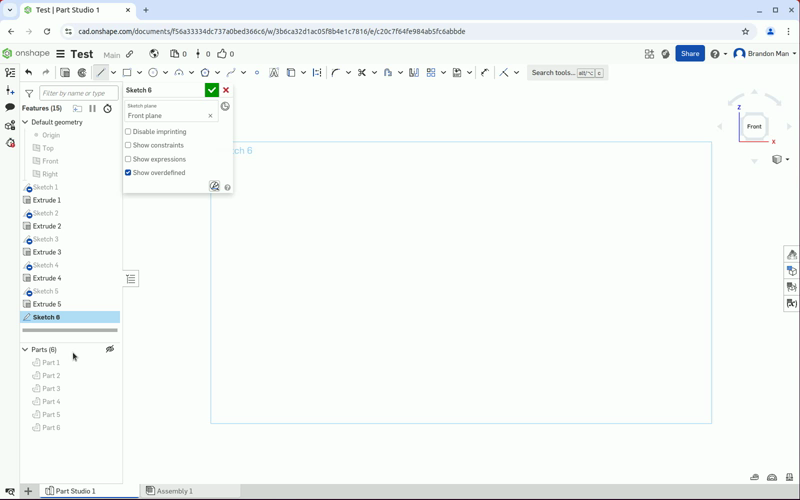
mouse_move(443, 239)
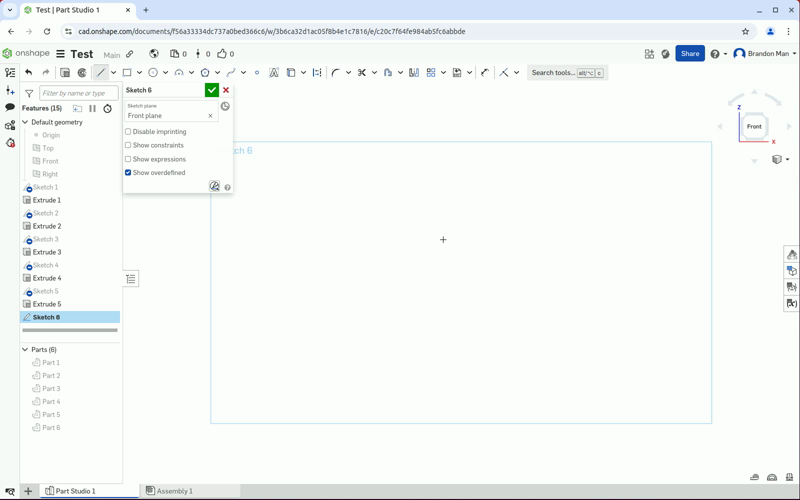
click(443, 239)
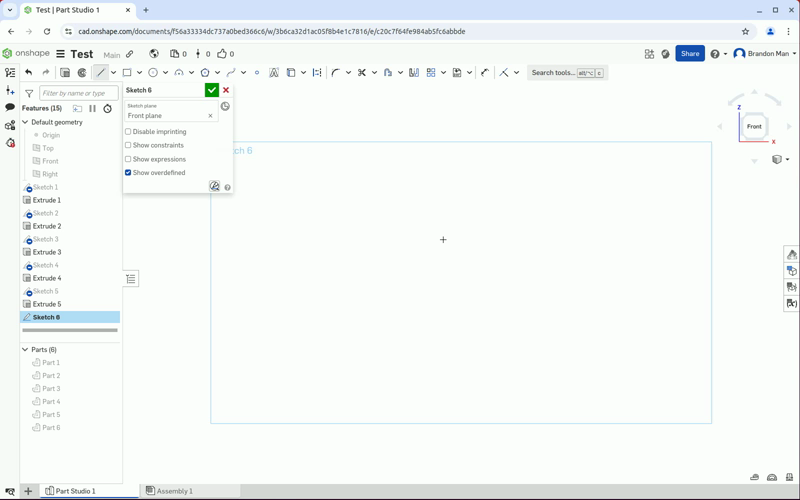
key_up(shift)
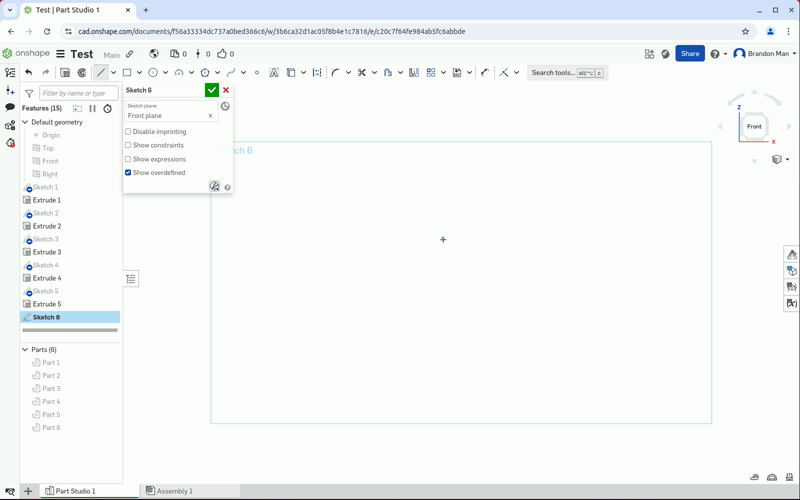
key_down(shift)
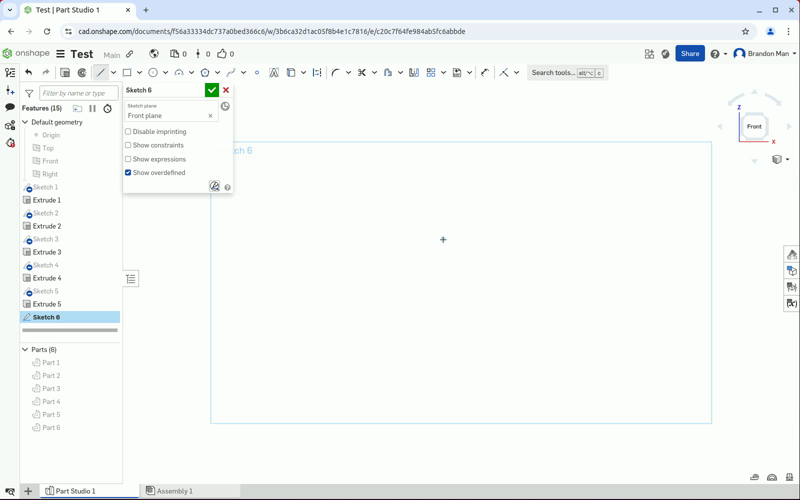
mouse_move(450, 310)
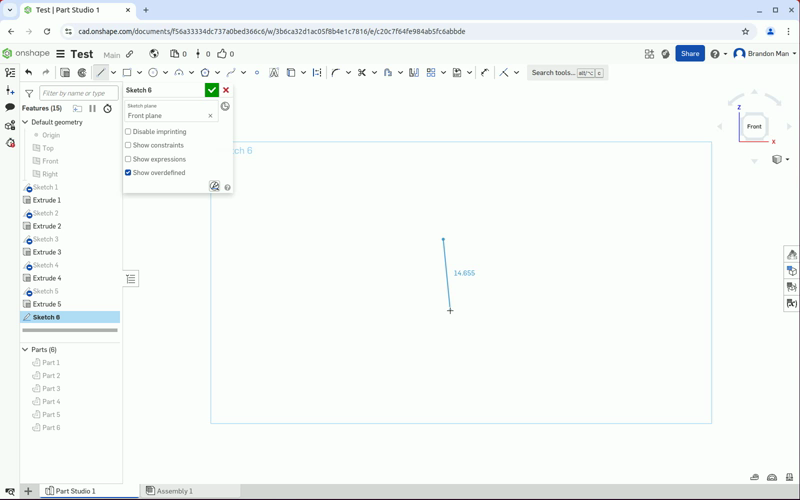
click(450, 310)
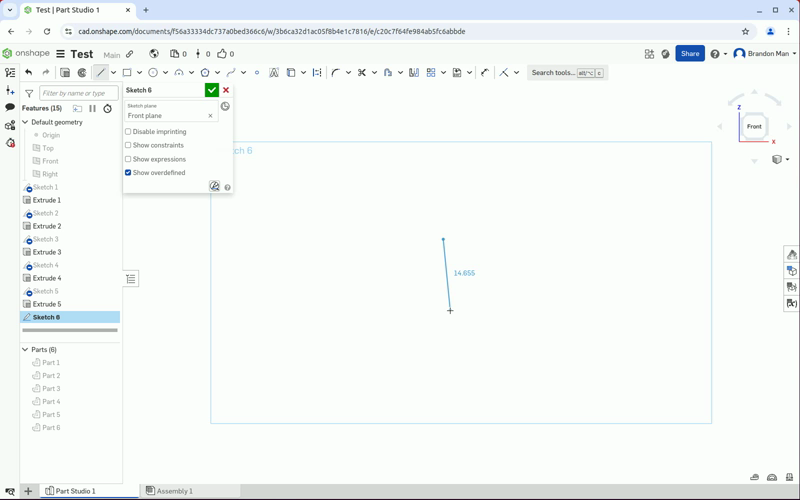
key_up(shift)
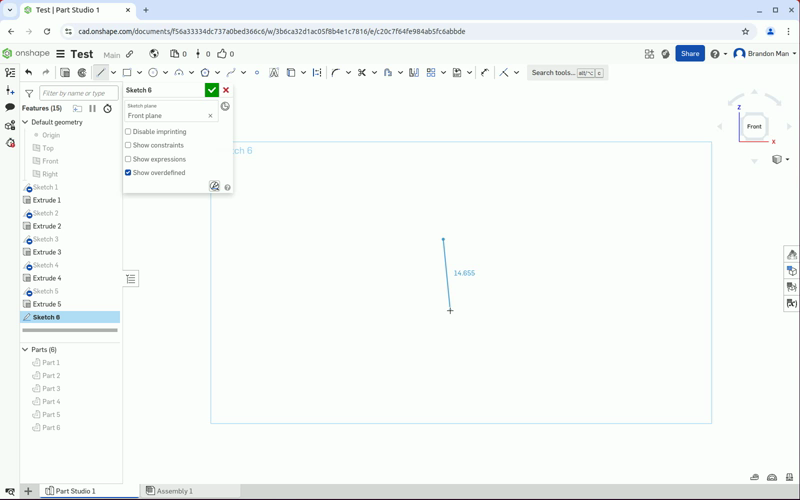
key(esc)
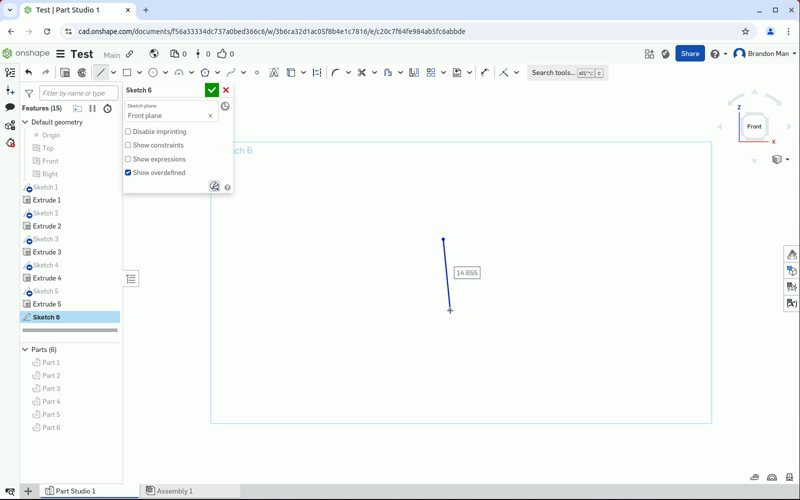
key(a)
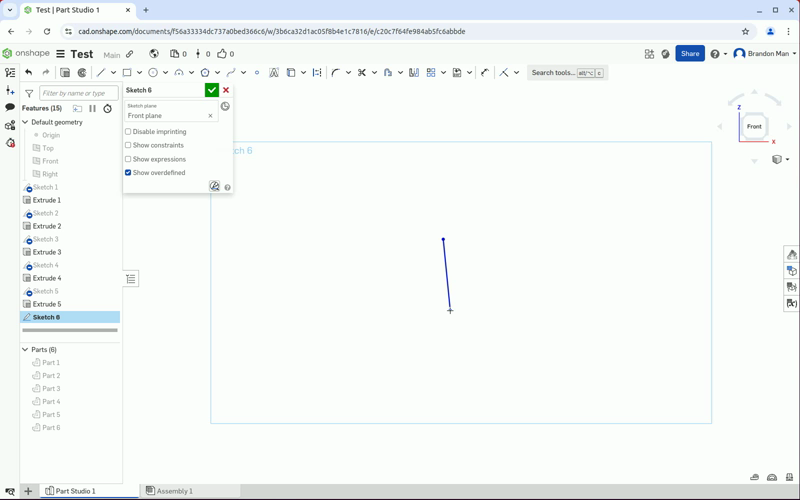
mouse_move(450, 310)
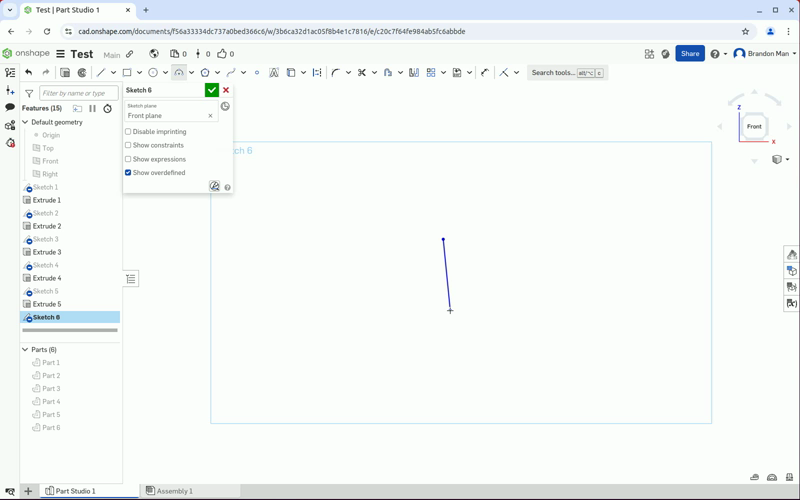
click(450, 310)
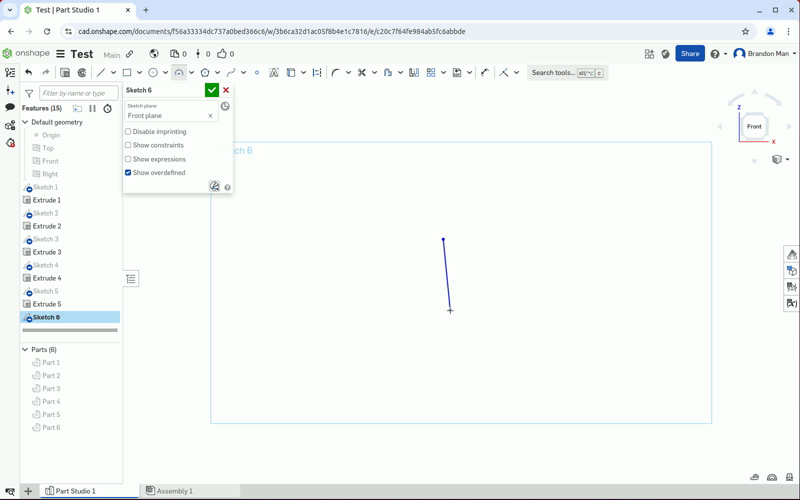
key_down(shift)
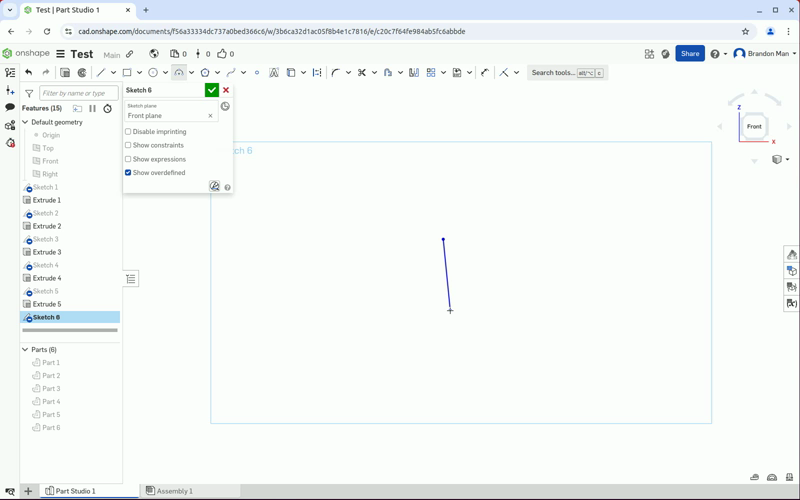
mouse_move(460, 319)
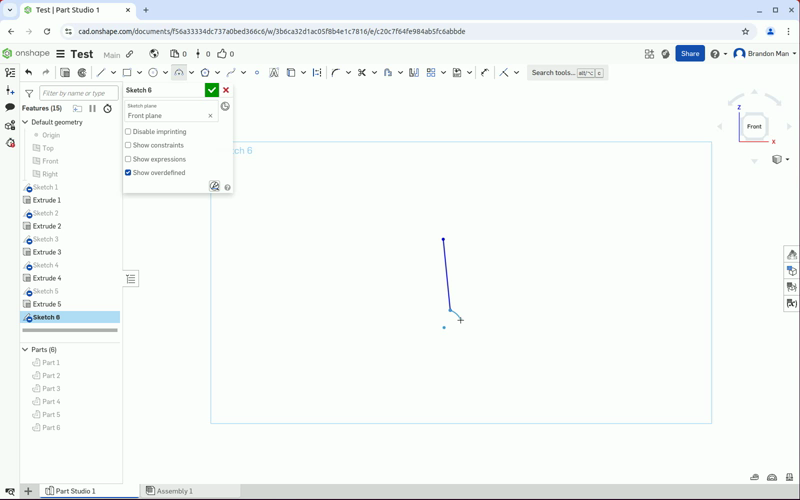
click(460, 319)
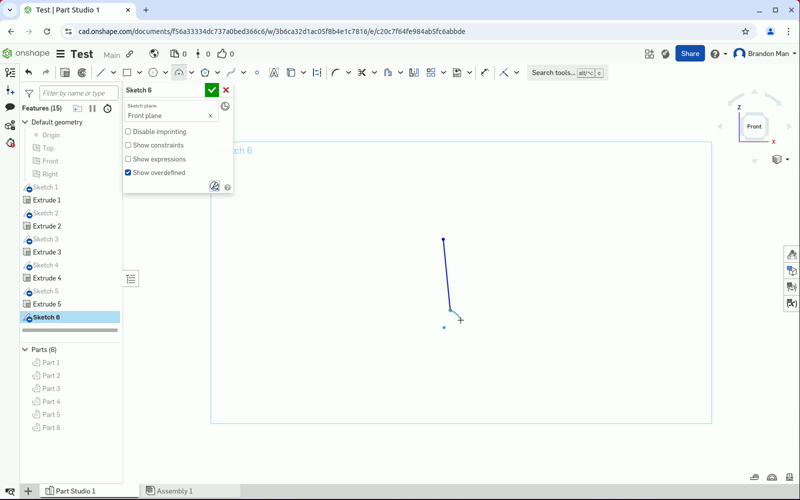
mouse_move(467, 300)
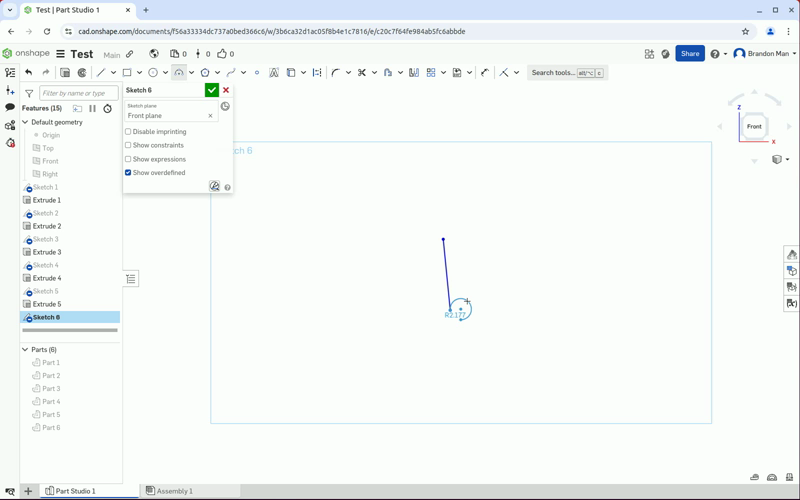
click(467, 300)
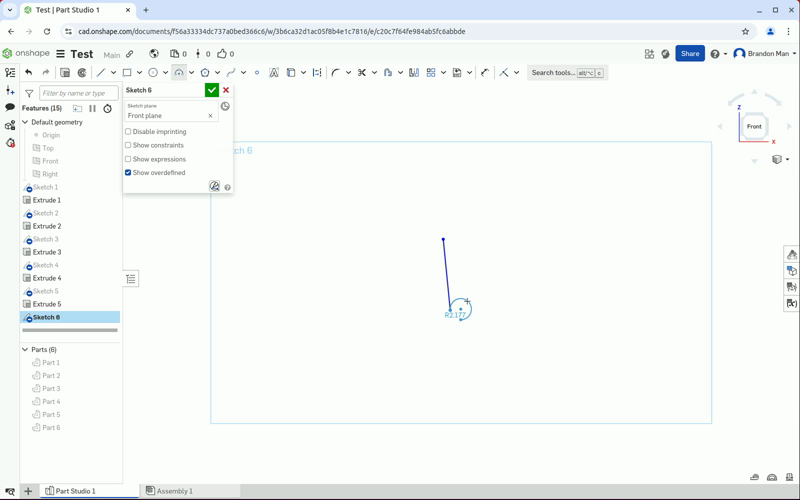
key_up(shift)
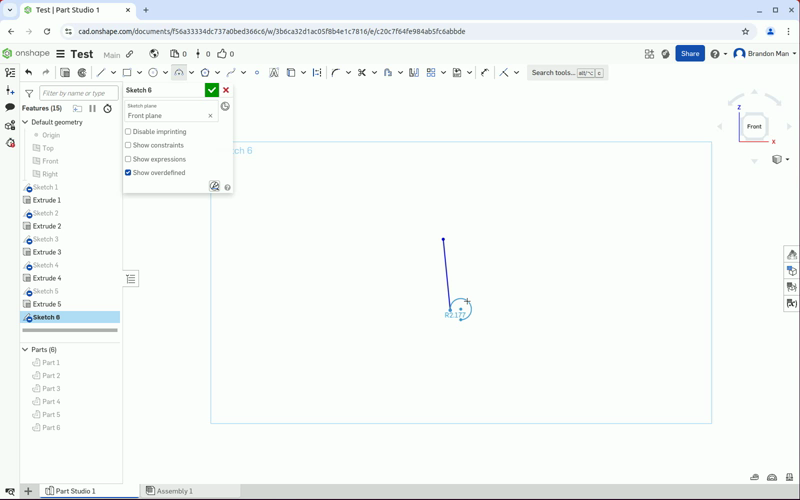
key(esc)
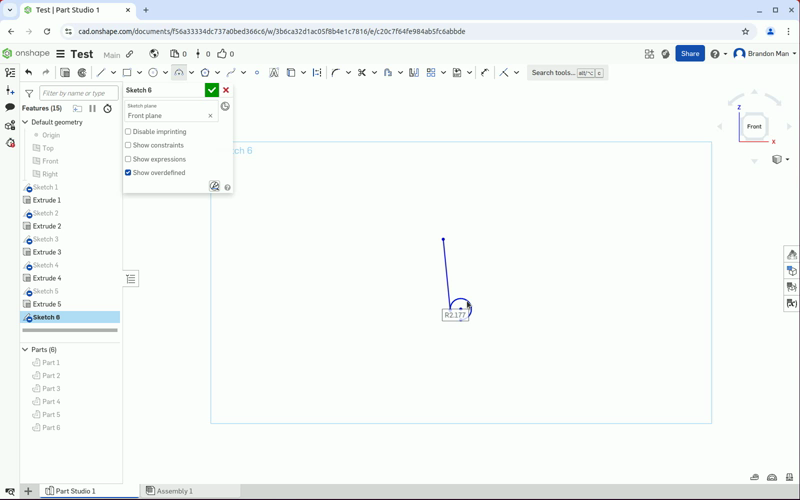
key(l)
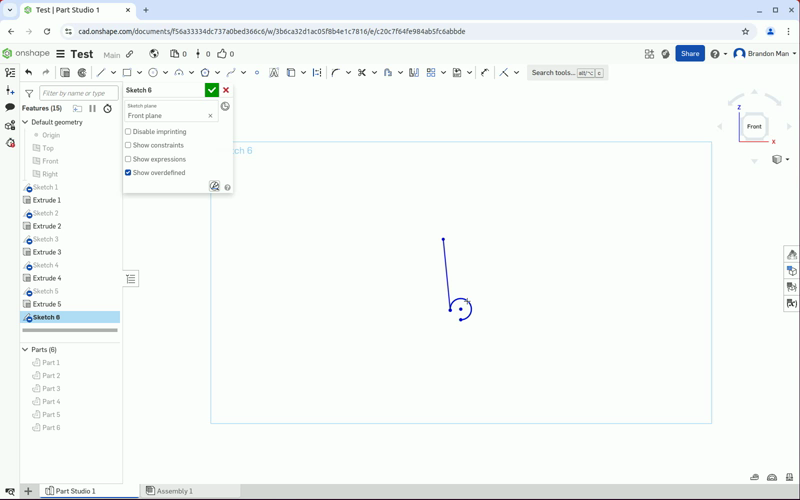
mouse_move(460, 319)
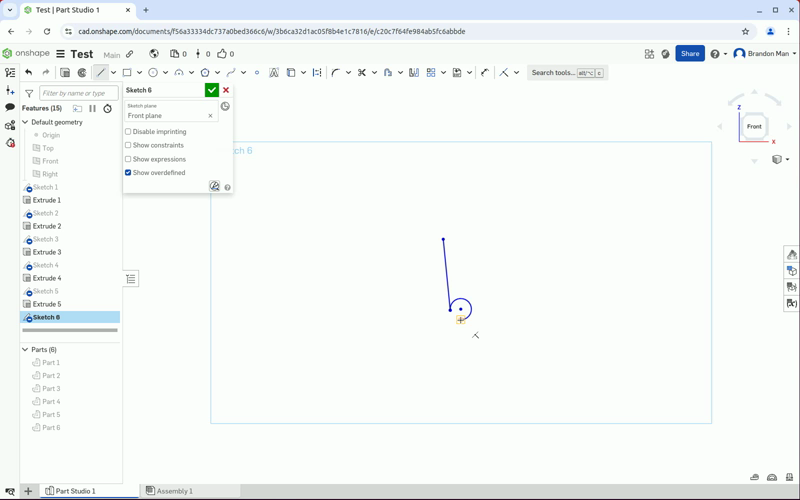
click(460, 319)
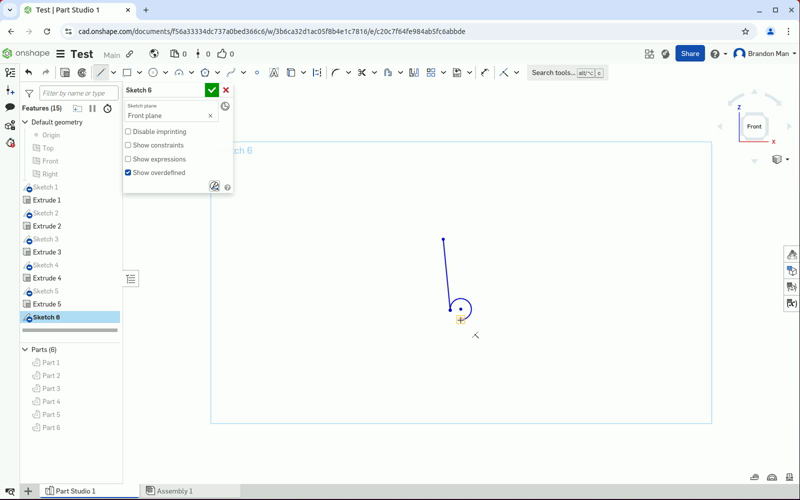
key_down(shift)
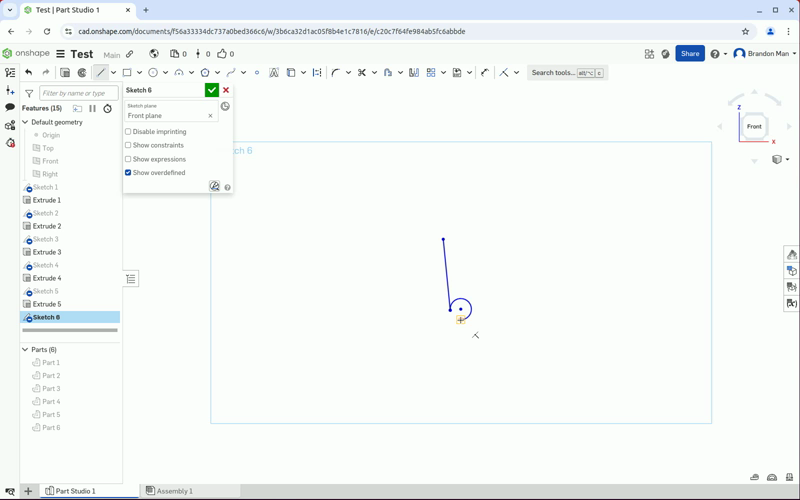
mouse_move(490, 319)
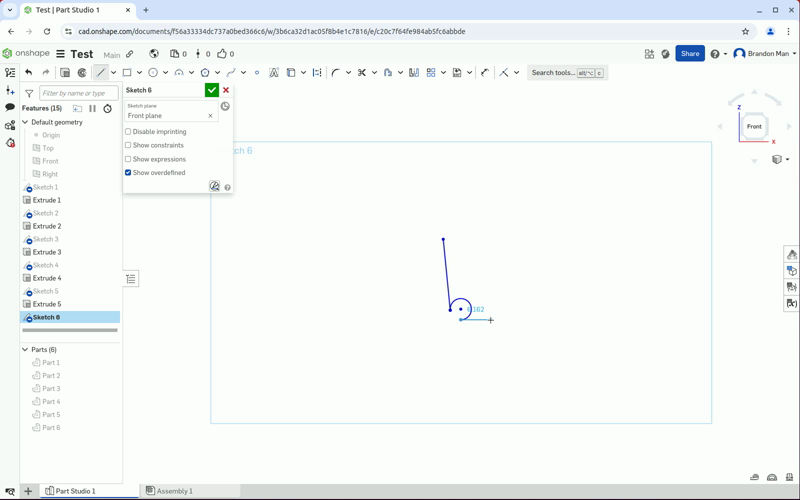
mouse_move(510, 319)
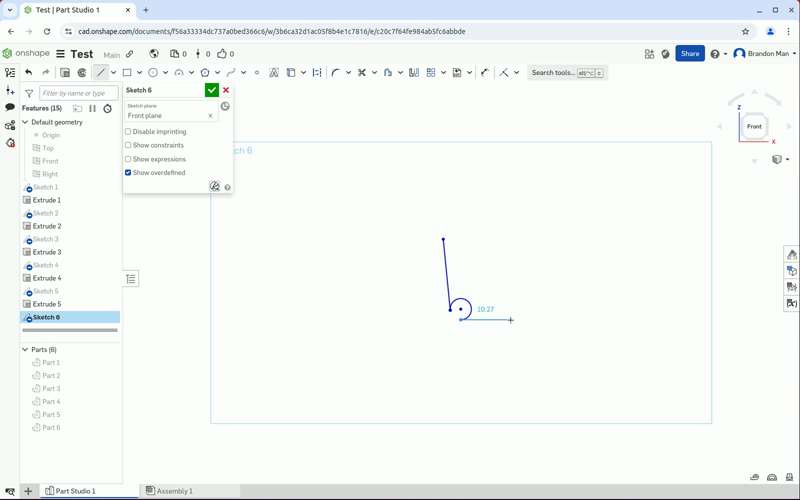
click(510, 319)
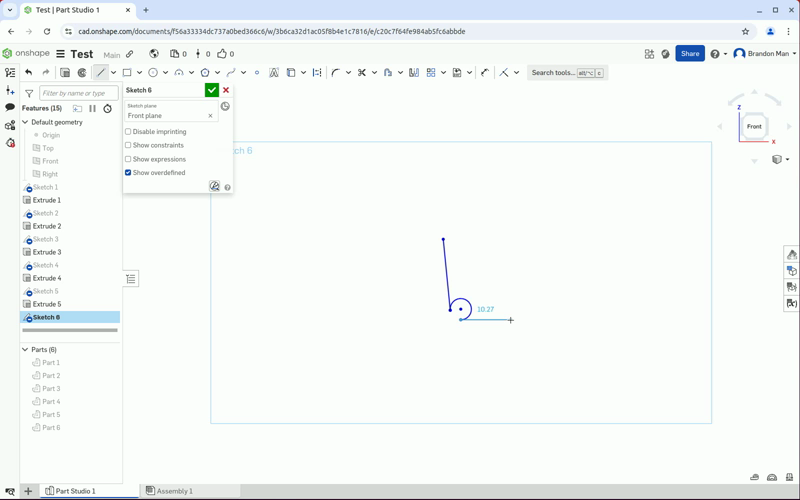
key_up(shift)
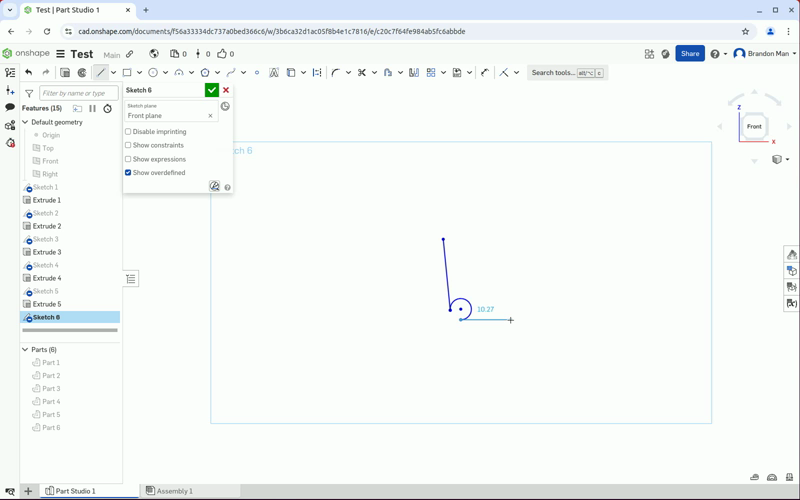
key(esc)
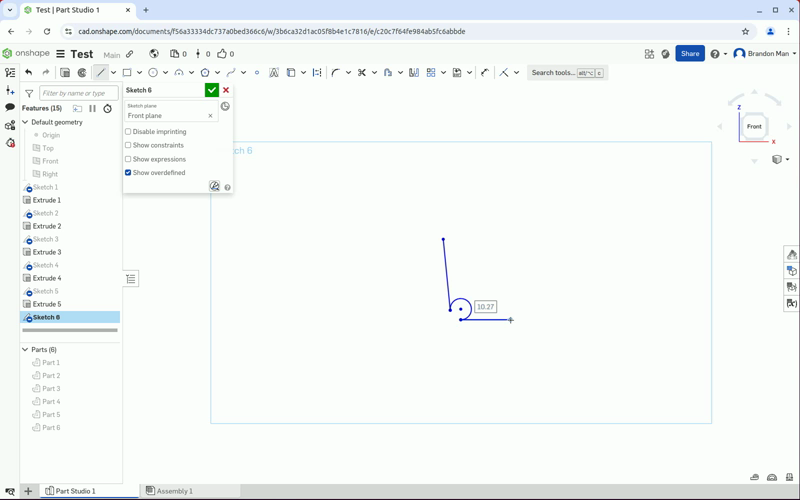
key(a)
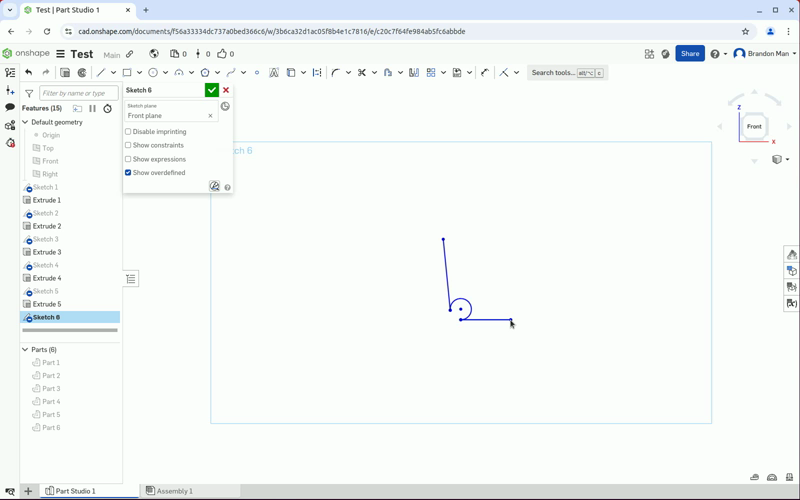
mouse_move(510, 319)
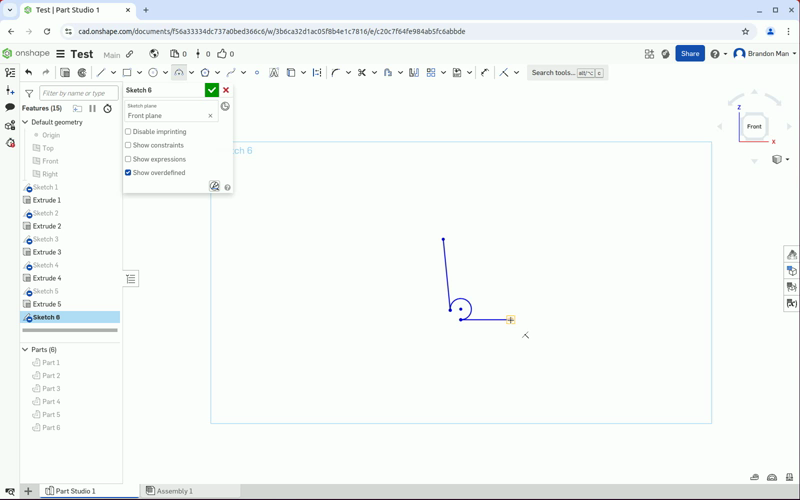
click(510, 319)
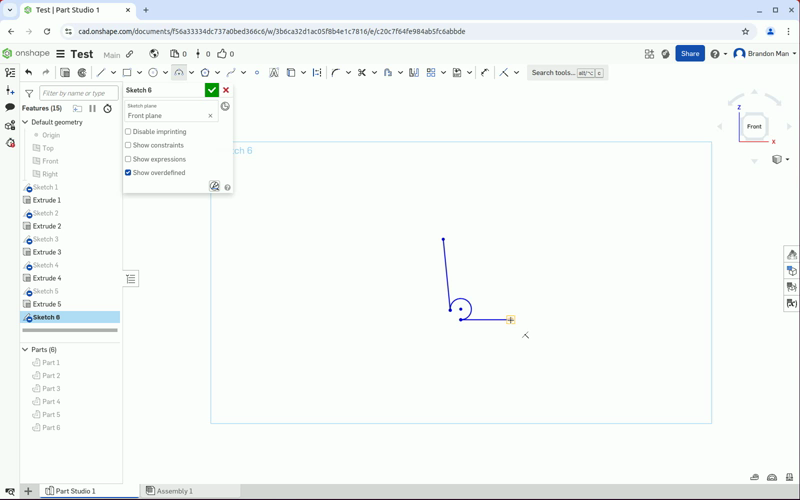
key_down(shift)
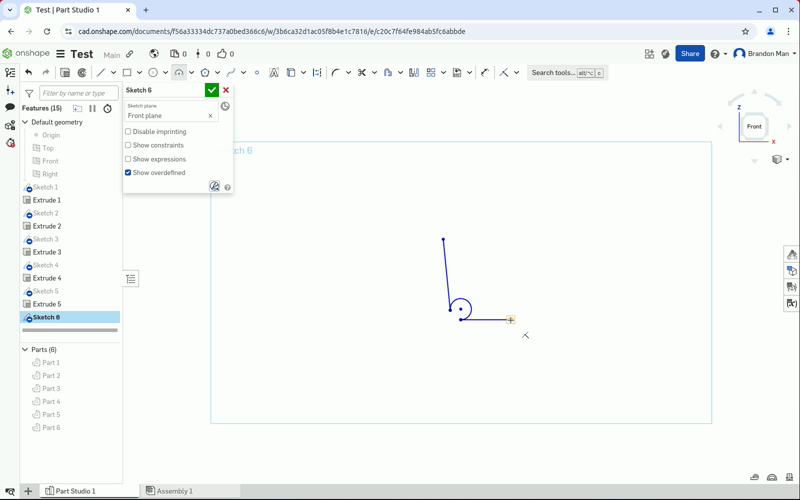
mouse_move(511, 301)
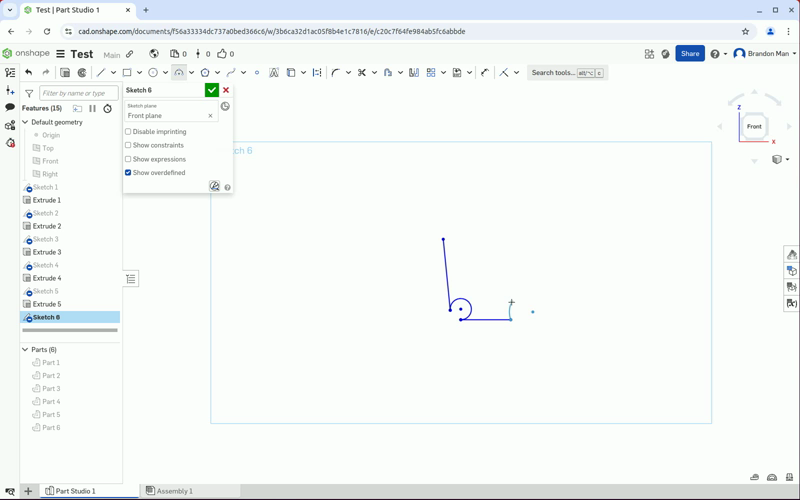
click(511, 301)
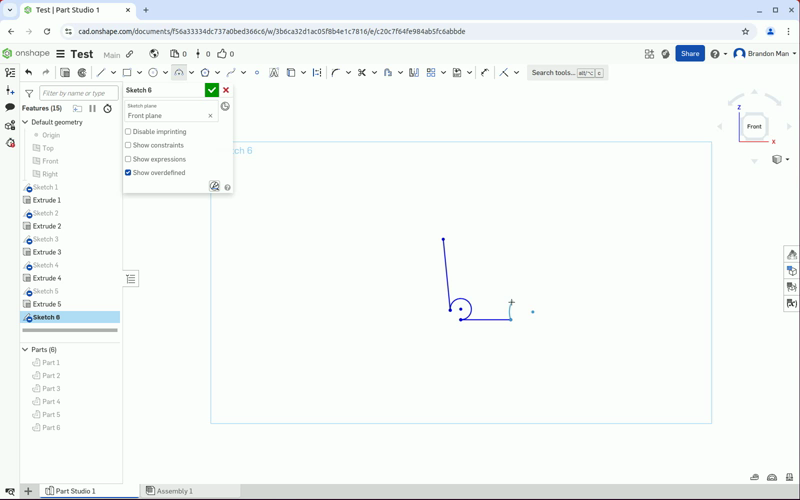
mouse_move(501, 310)
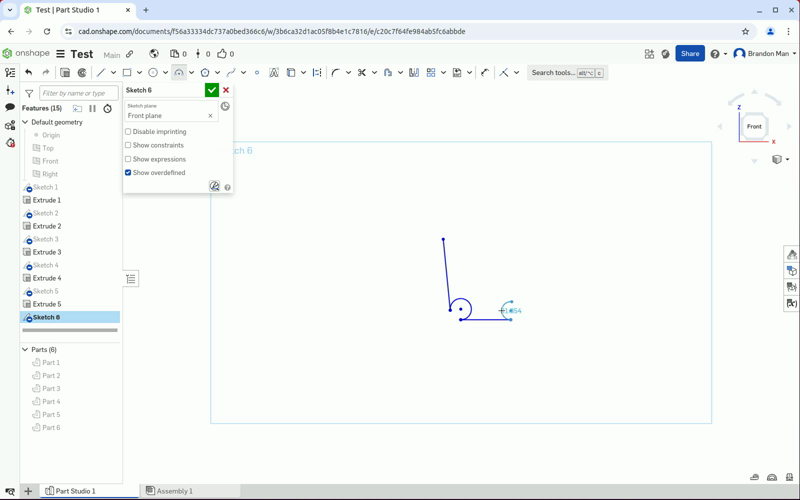
click(501, 310)
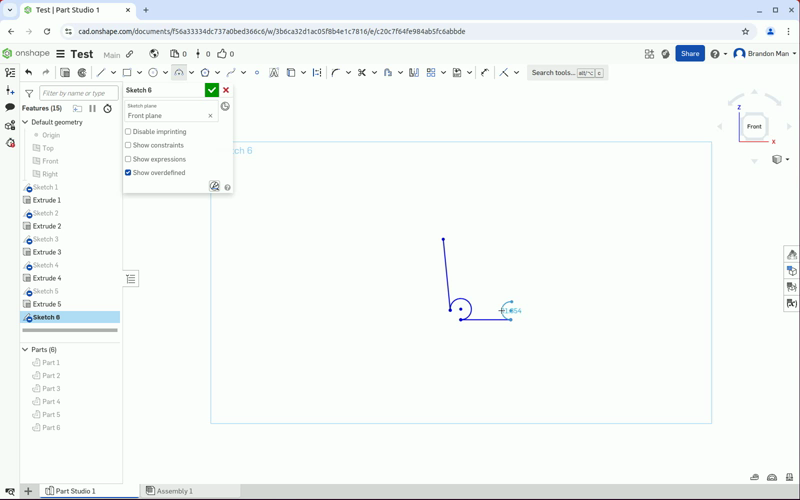
key_up(shift)
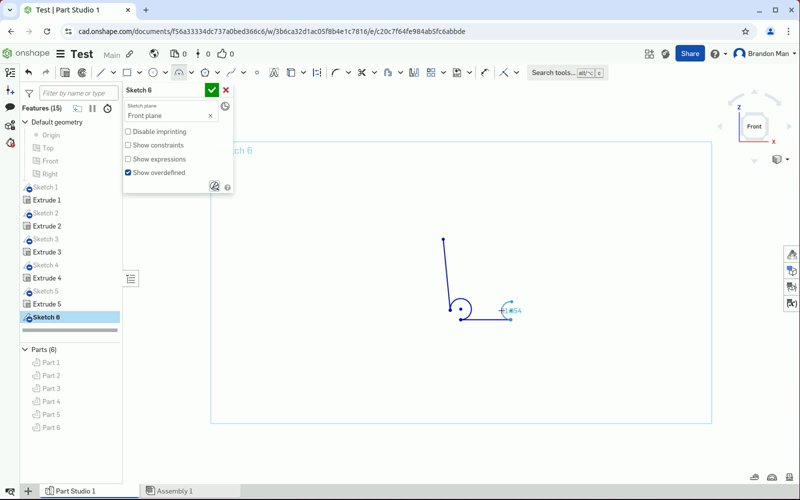
key(esc)
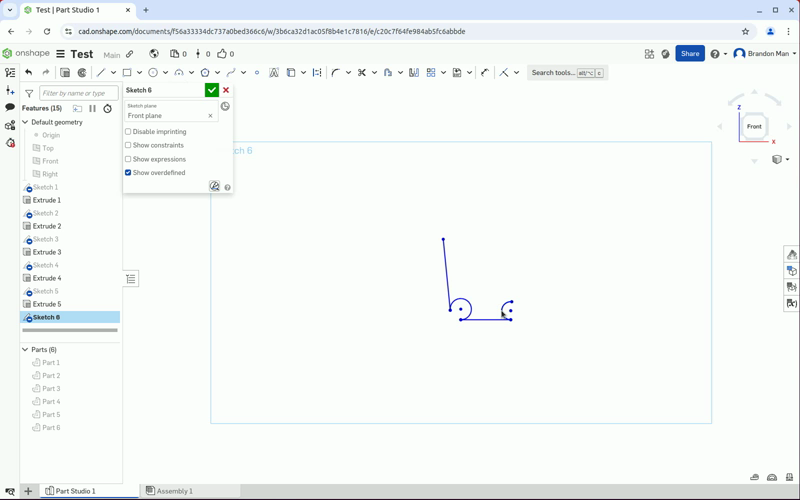
key(l)
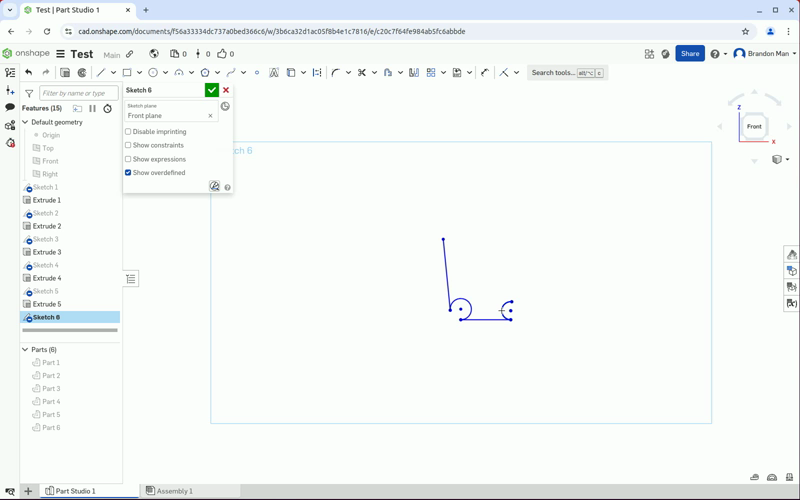
mouse_move(511, 301)
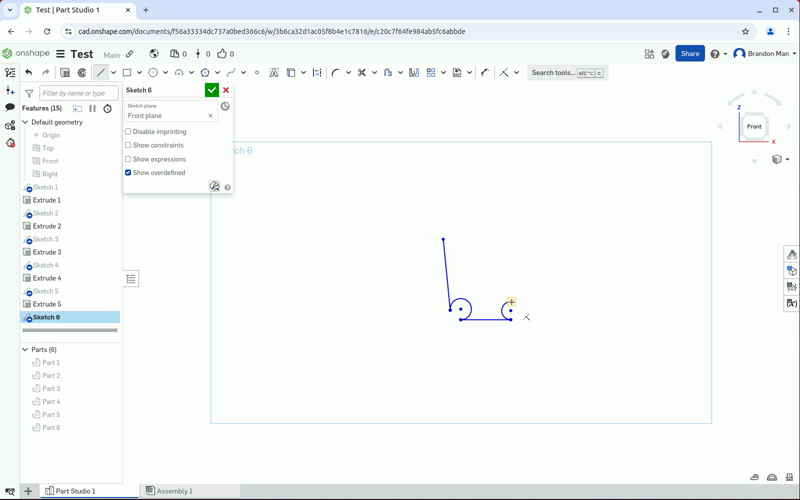
click(511, 301)
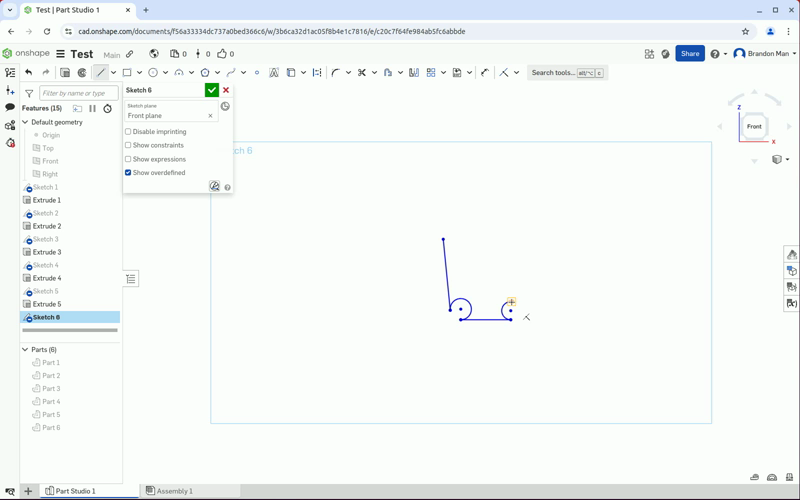
key_down(shift)
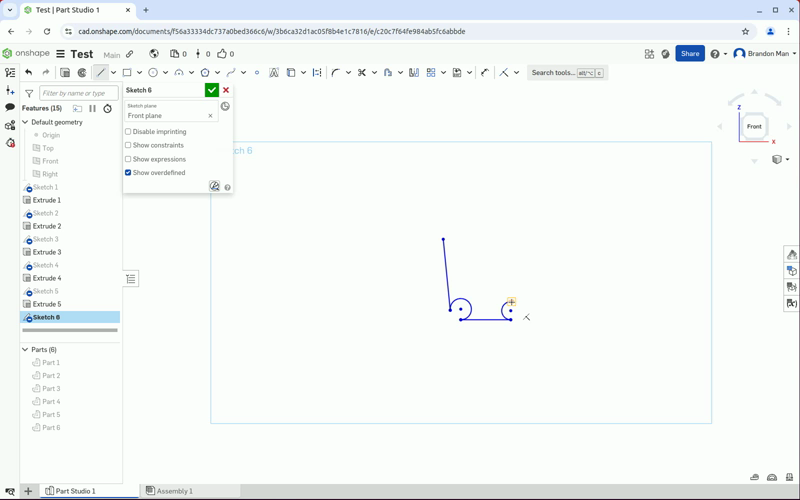
mouse_move(541, 301)
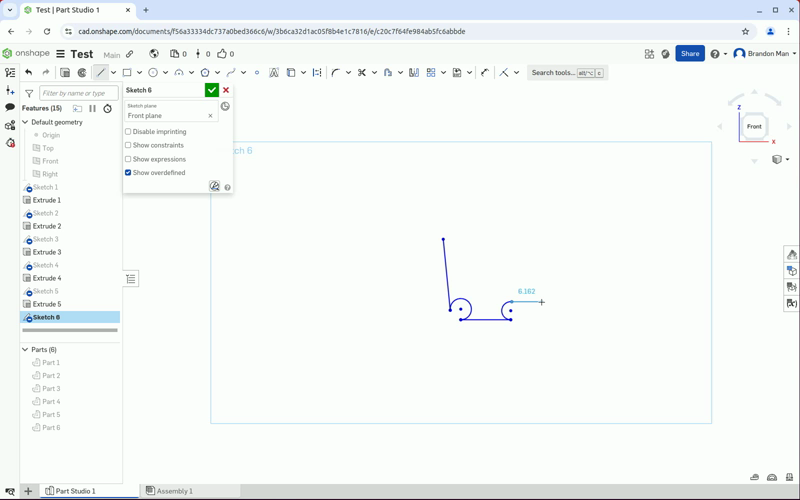
mouse_move(480, 299)
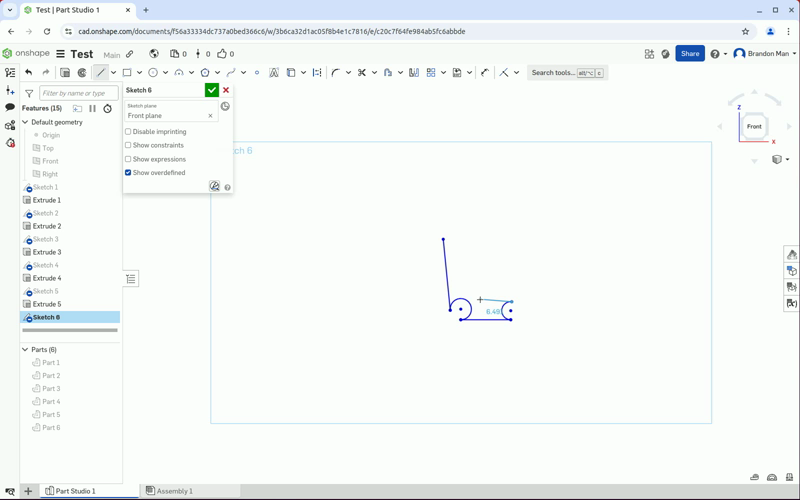
click(480, 299)
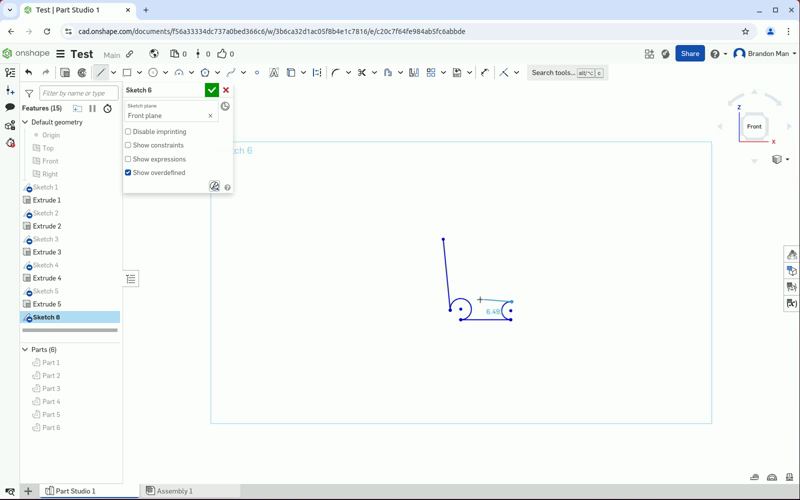
key_up(shift)
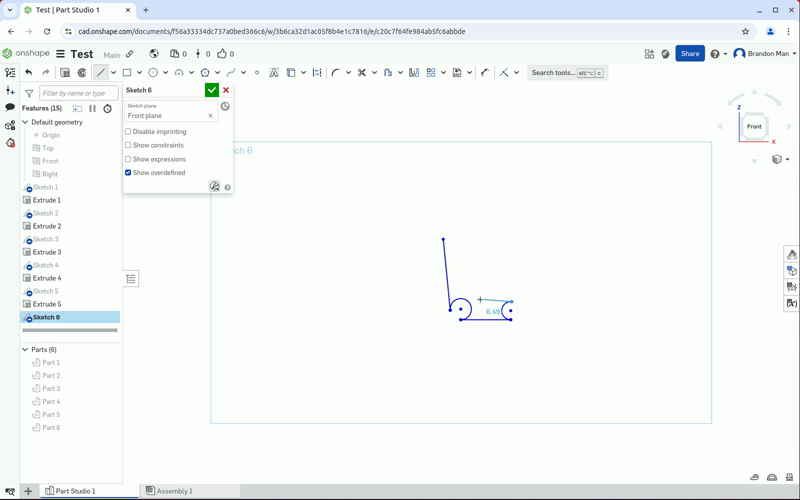
key(esc)
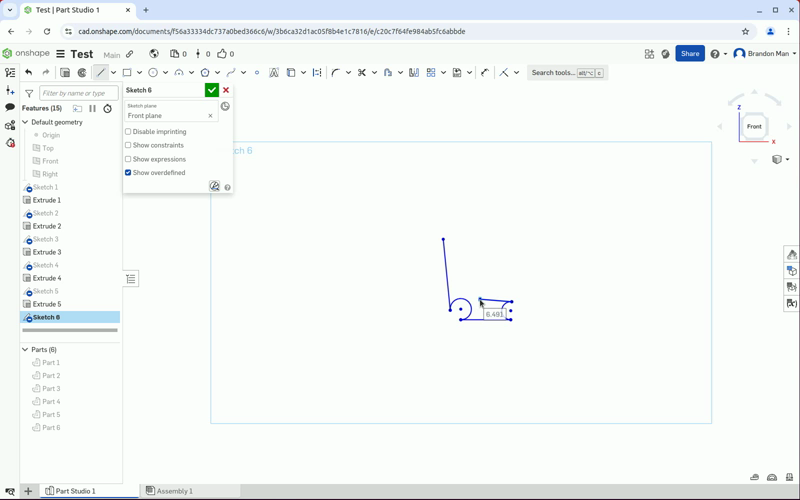
key(a)
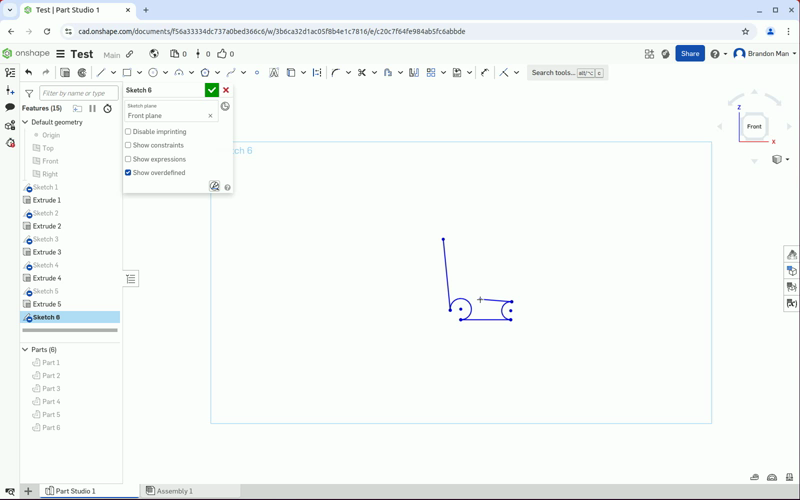
mouse_move(480, 299)
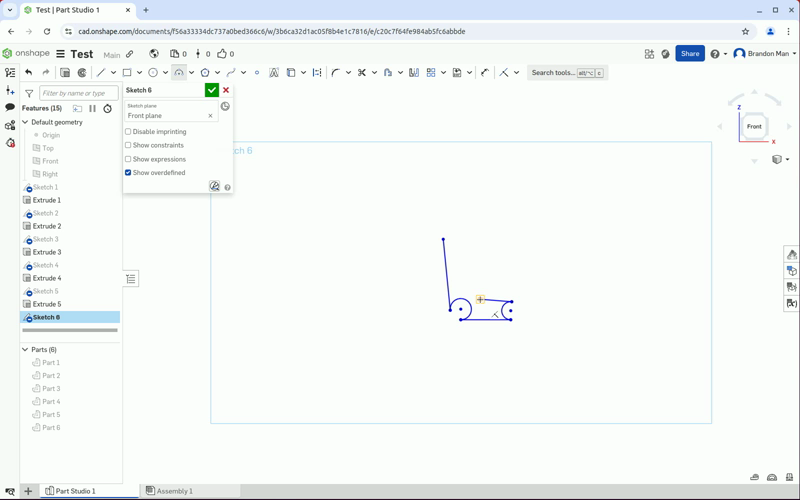
click(480, 299)
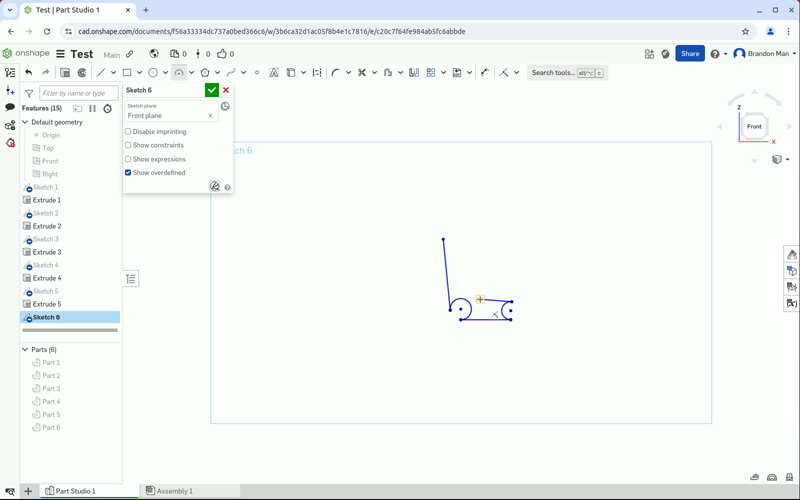
key_down(shift)
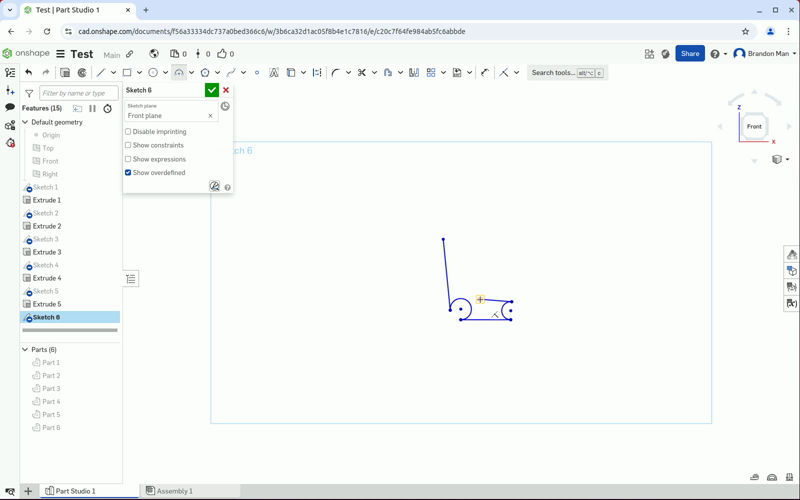
mouse_move(473, 291)
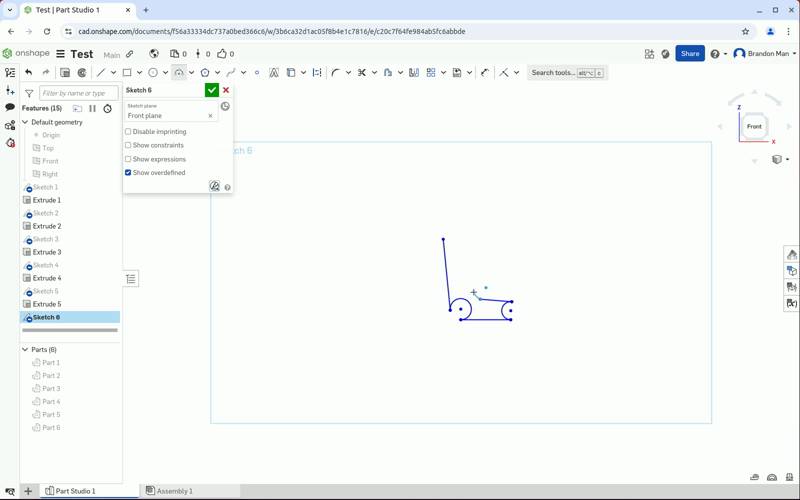
click(473, 291)
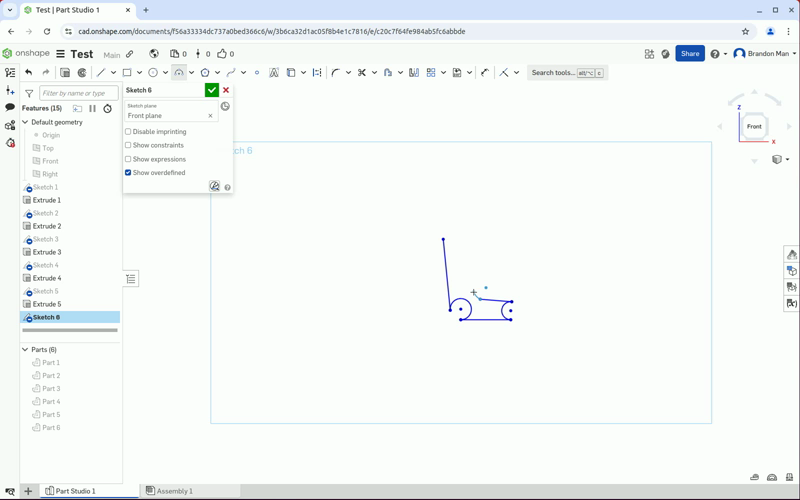
mouse_move(475, 297)
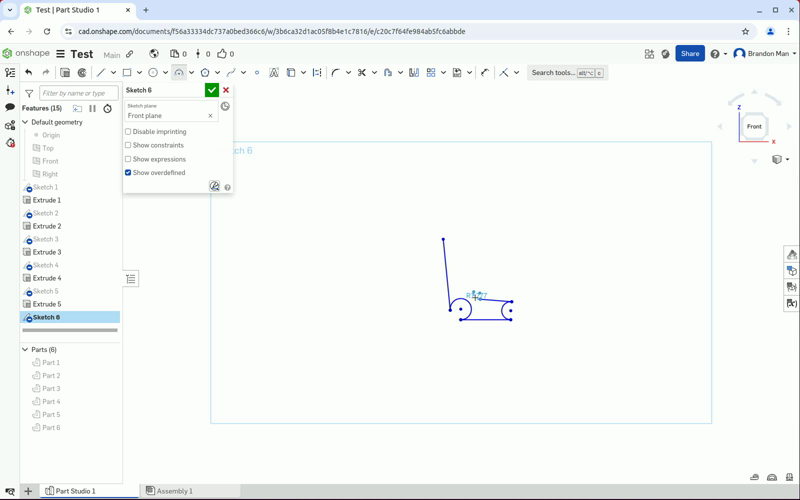
click(475, 297)
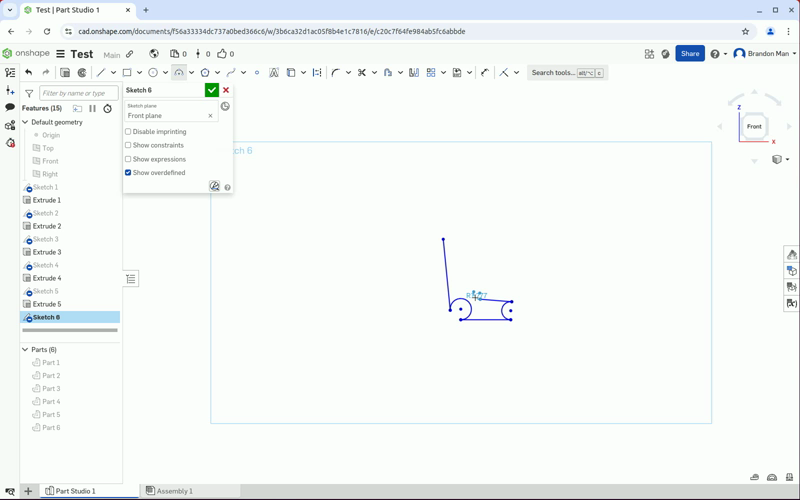
key_up(shift)
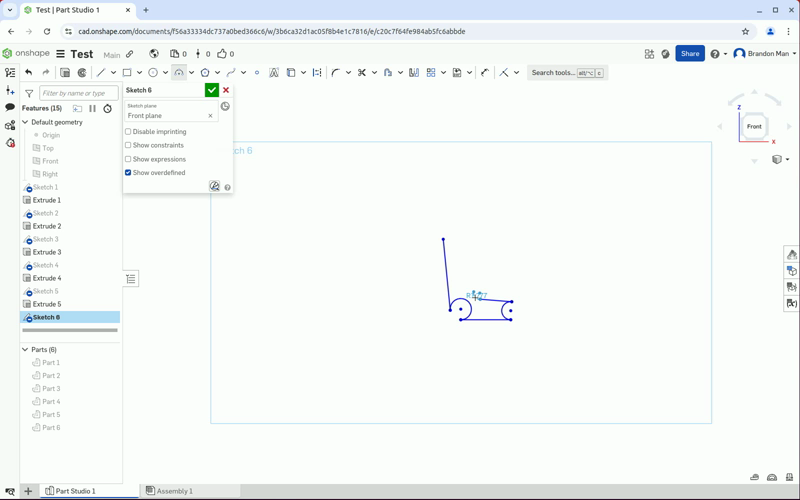
key(esc)
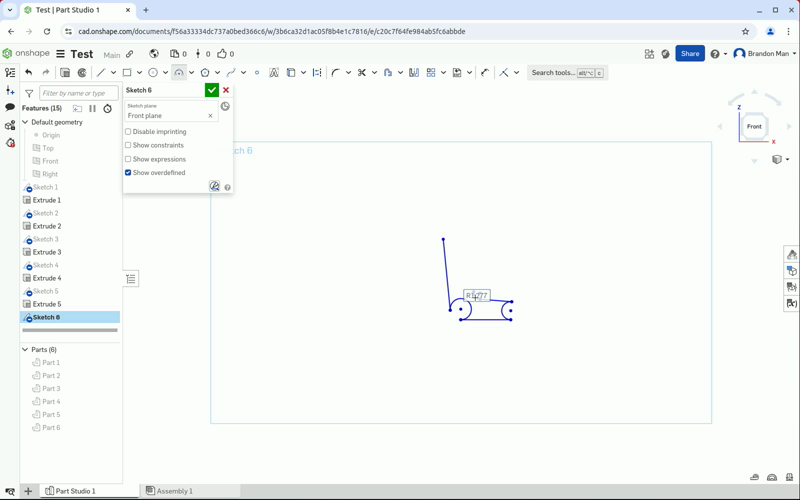
key(l)
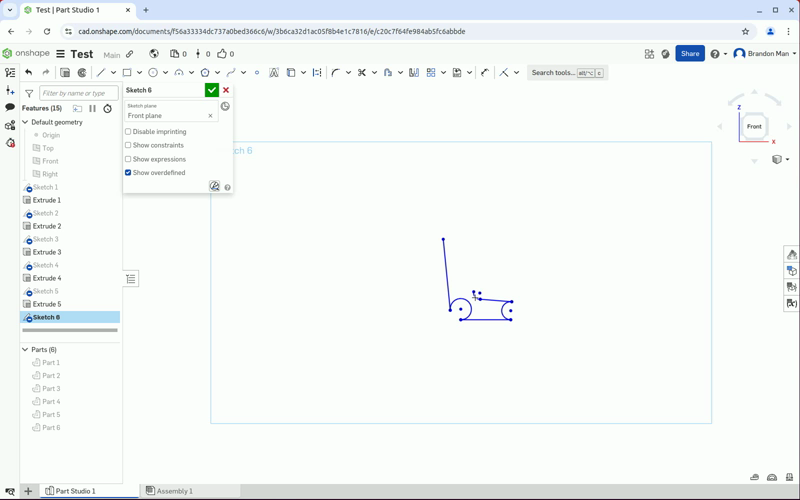
mouse_move(473, 291)
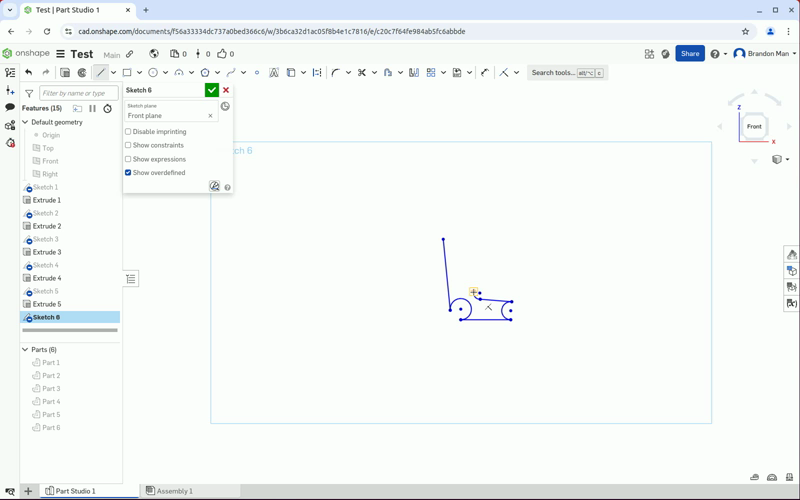
click(473, 291)
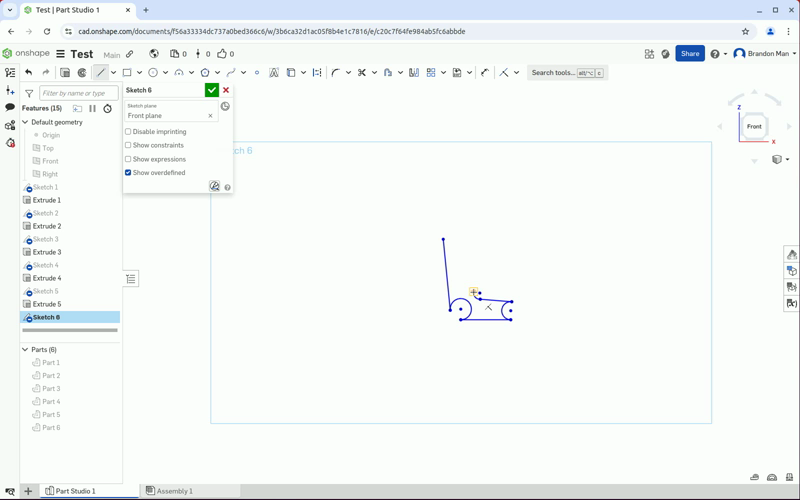
key_down(shift)
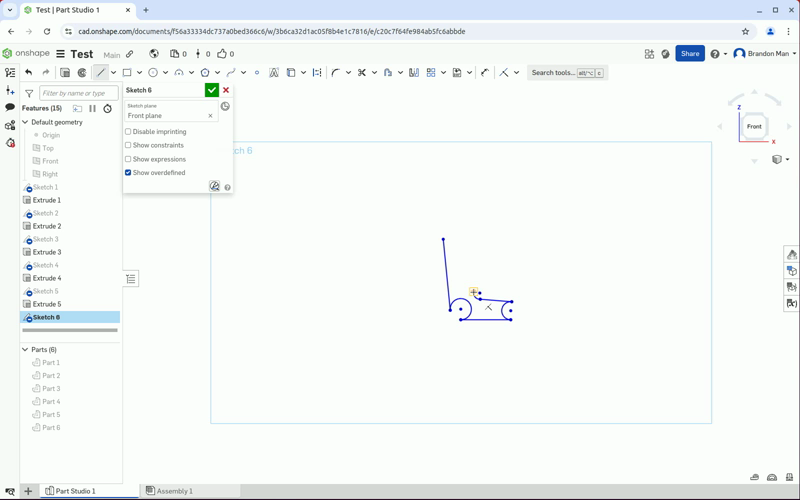
mouse_move(503, 291)
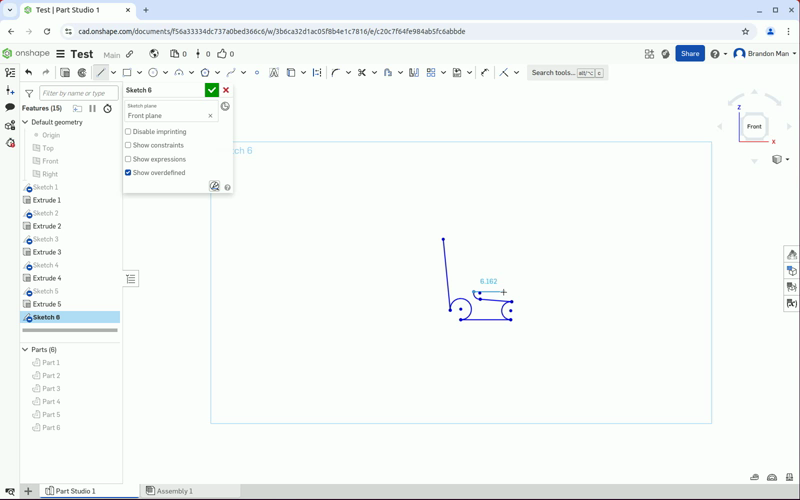
mouse_move(478, 239)
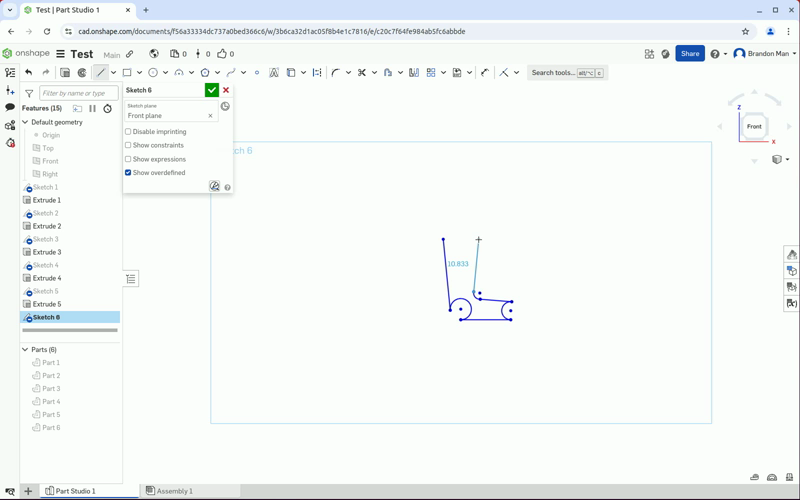
click(478, 239)
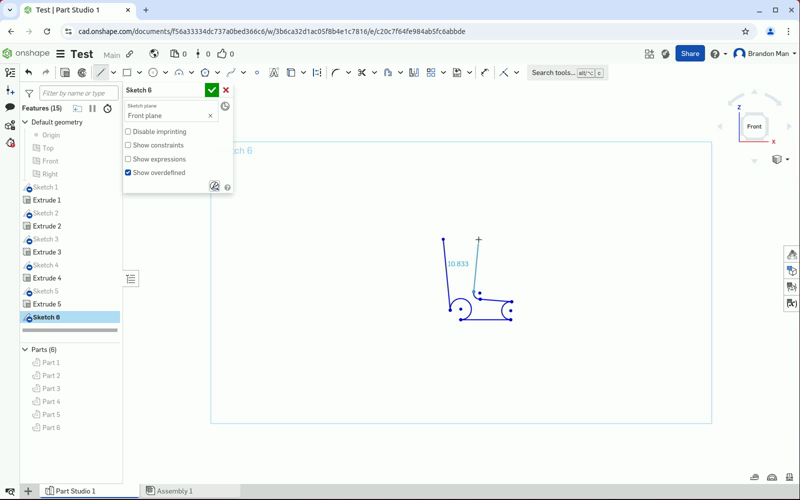
key_up(shift)
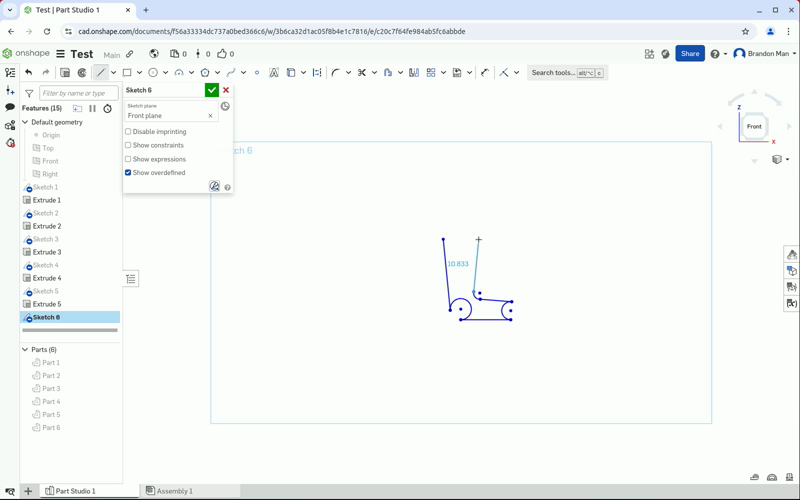
key(esc)
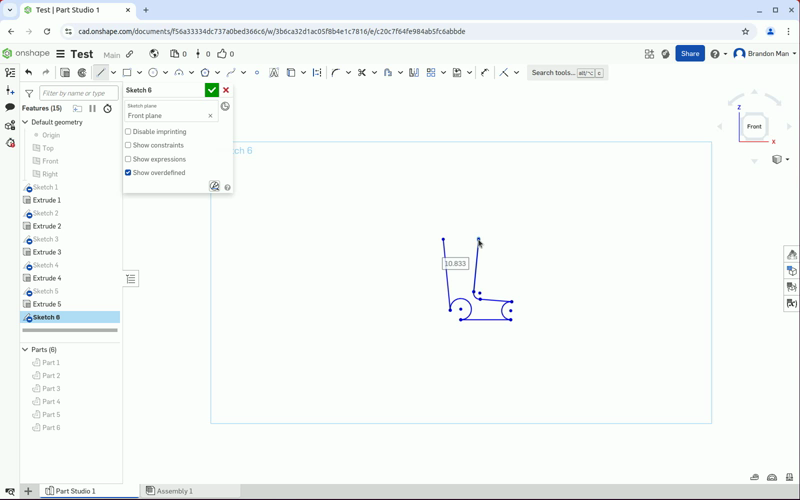
key(a)
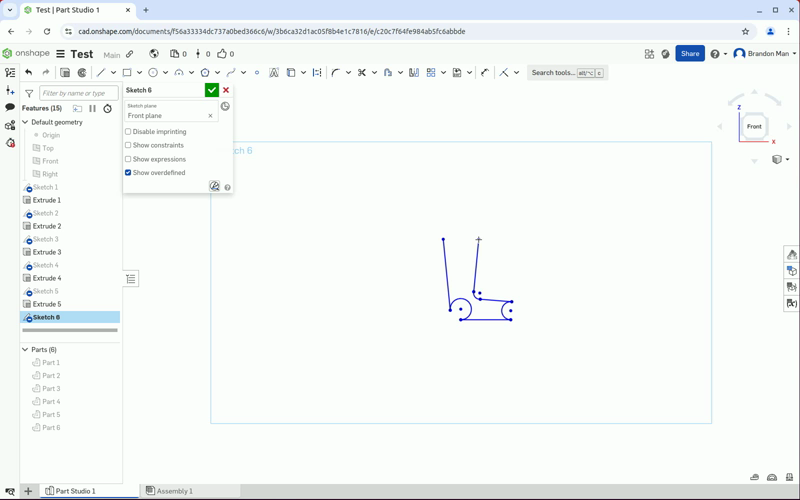
mouse_move(478, 239)
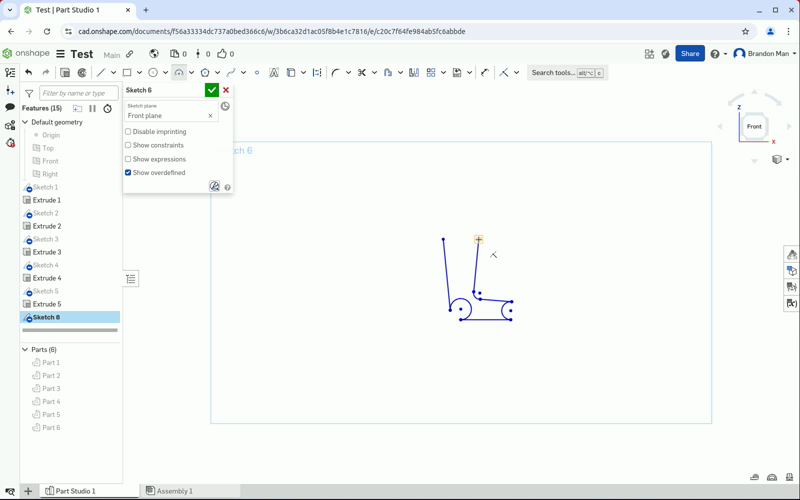
click(478, 239)
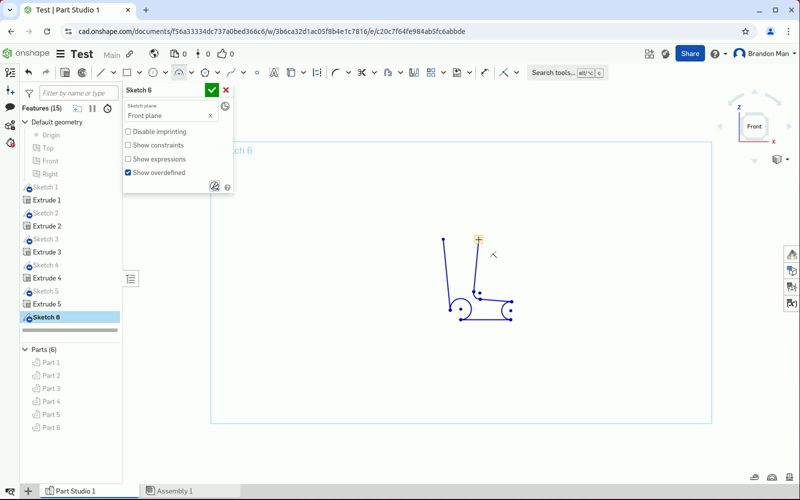
mouse_move(443, 239)
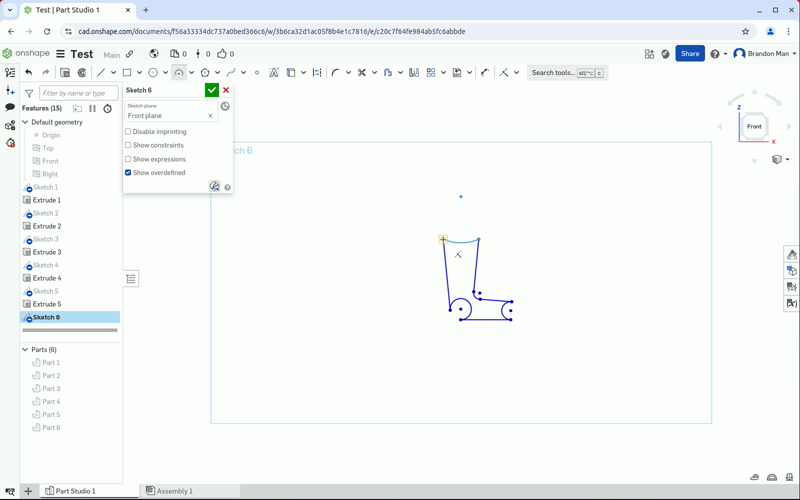
click(443, 239)
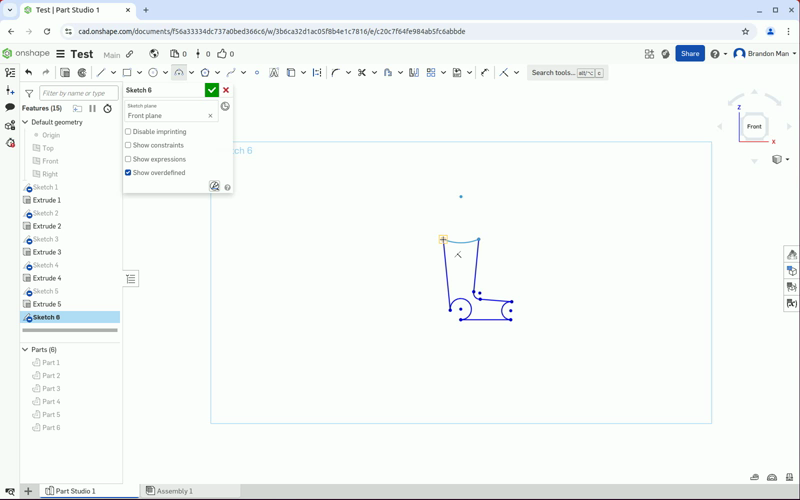
key_down(shift)
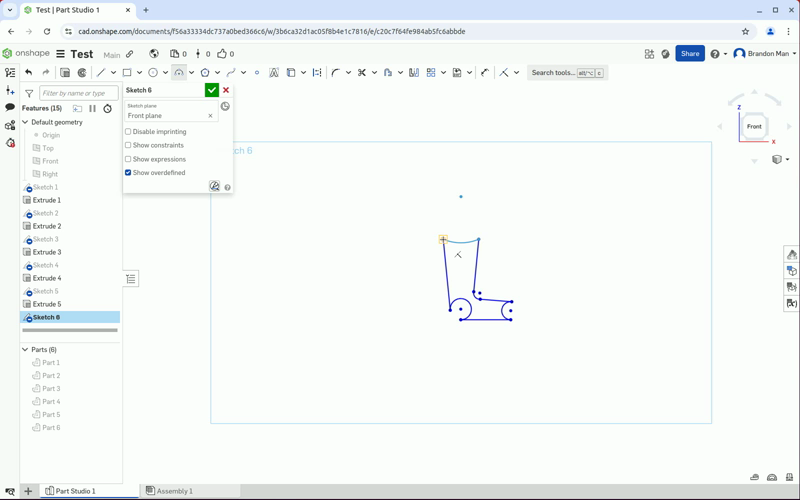
mouse_move(460, 255)
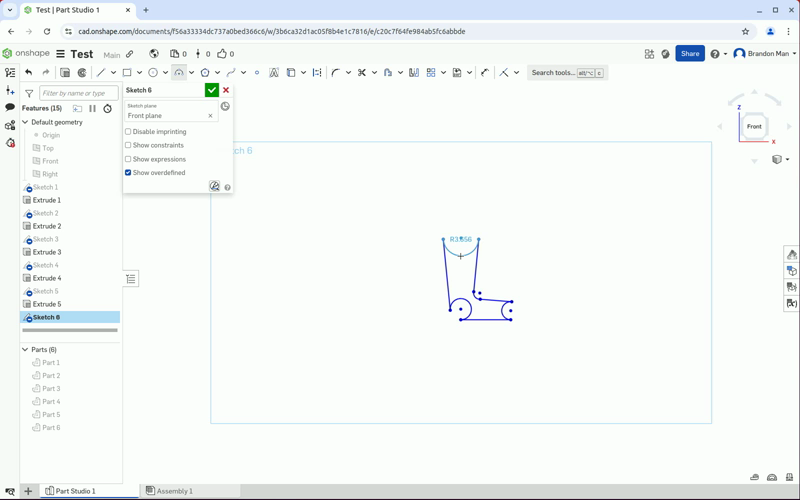
click(460, 255)
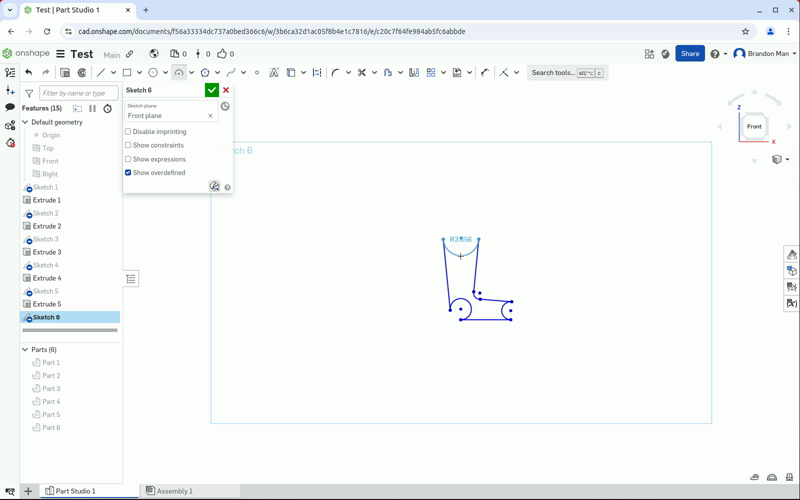
key_up(shift)
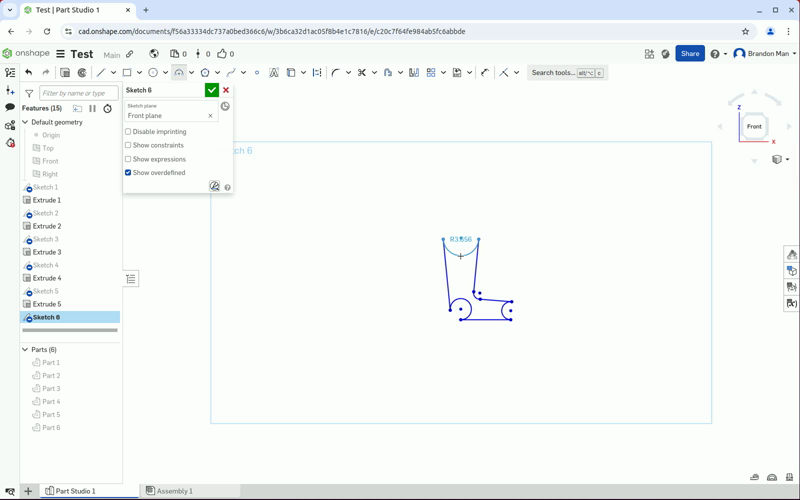
key(esc)
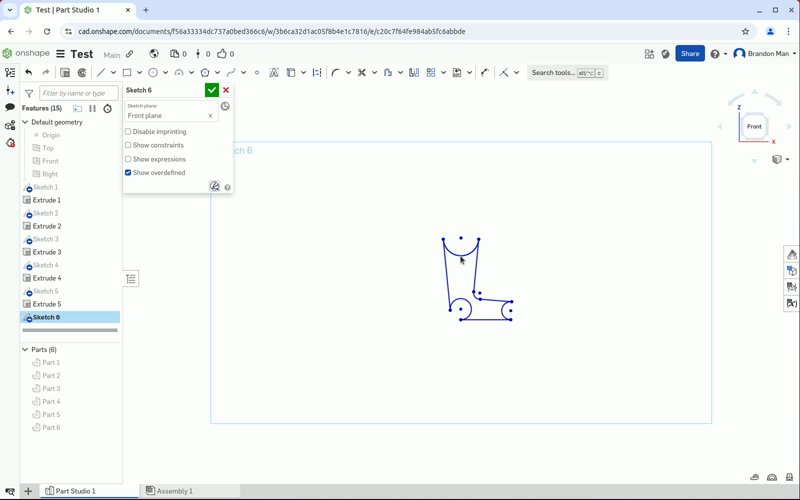
mouse_move(470, 300)
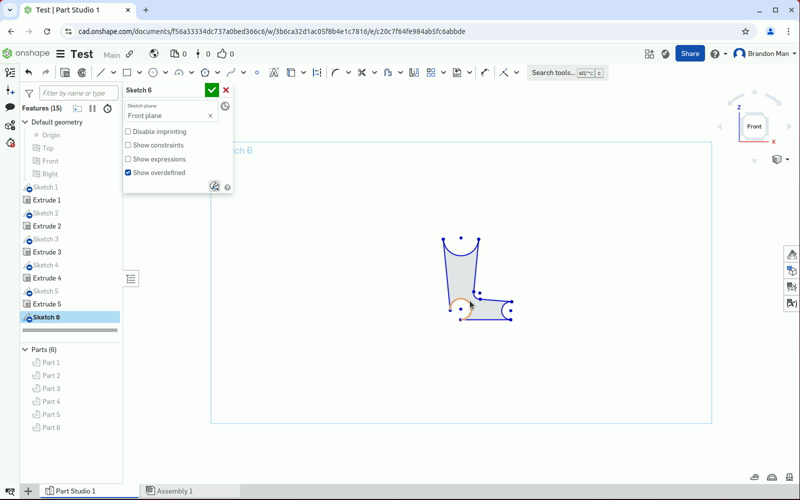
click(470, 300)
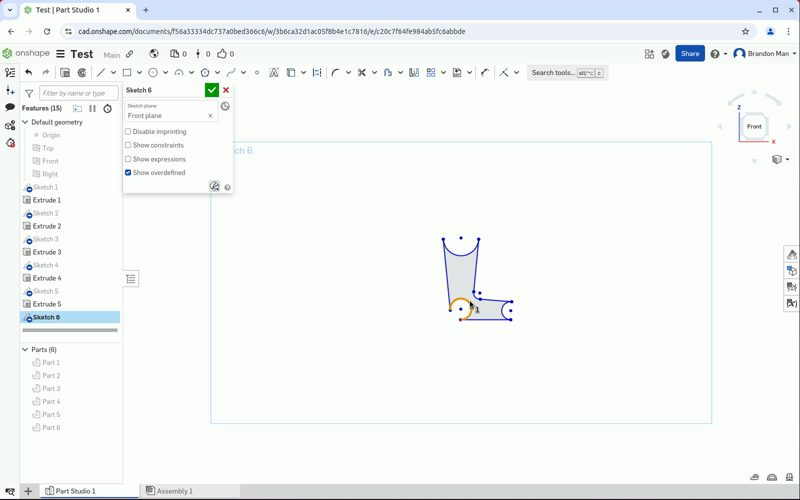
mouse_move(73, 352)
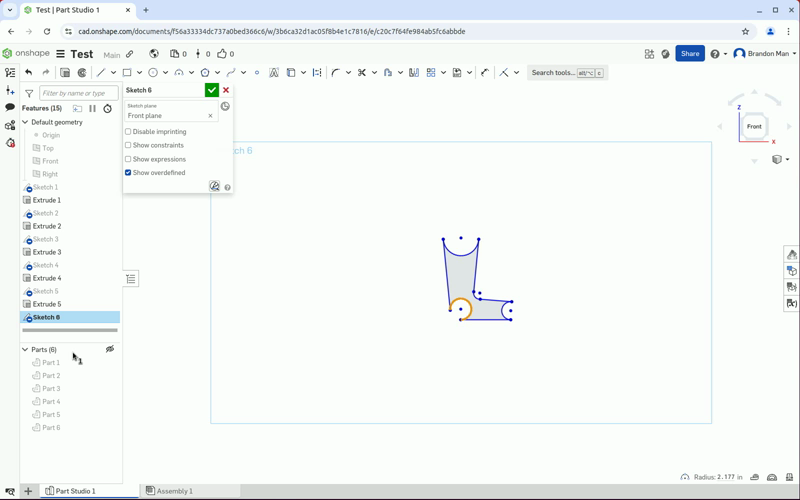
key(shift+y)
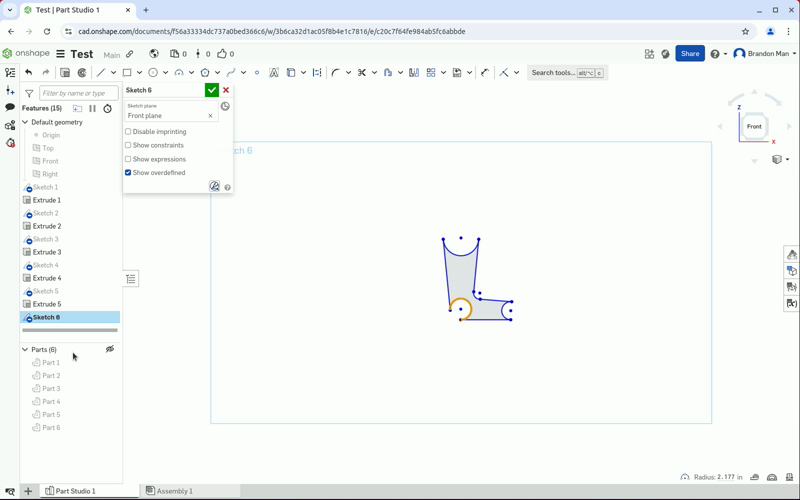
key(shift+e)
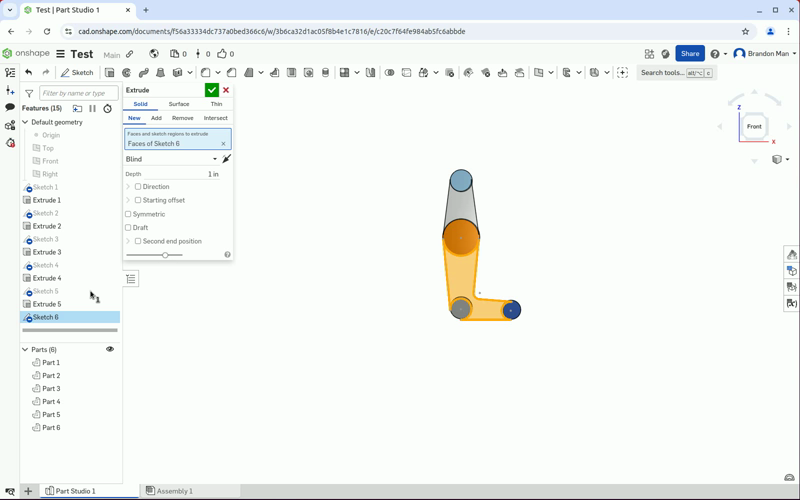
mouse_move(143, 106)
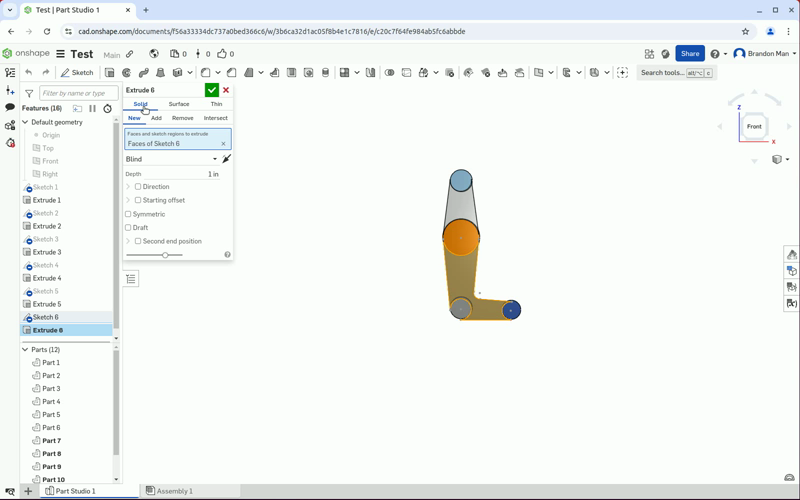
click(143, 106)
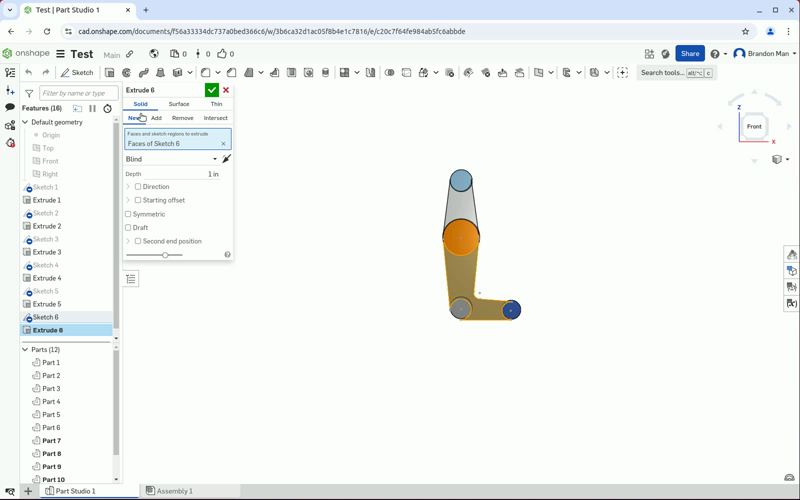
mouse_move(137, 120)
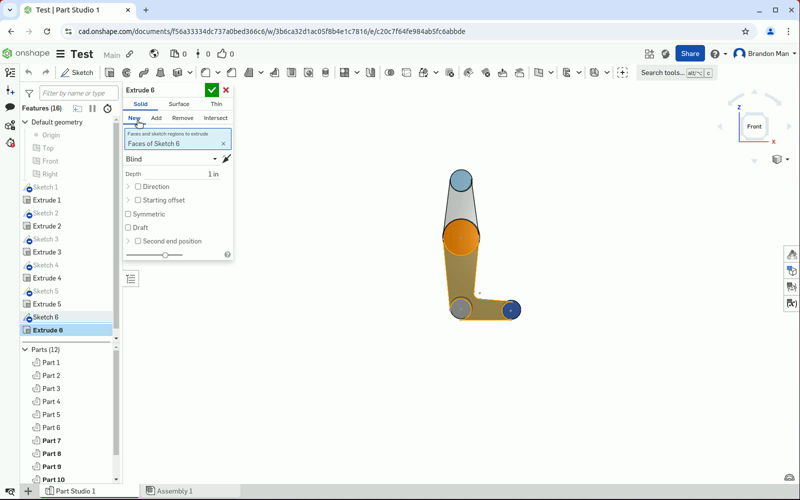
click(137, 120)
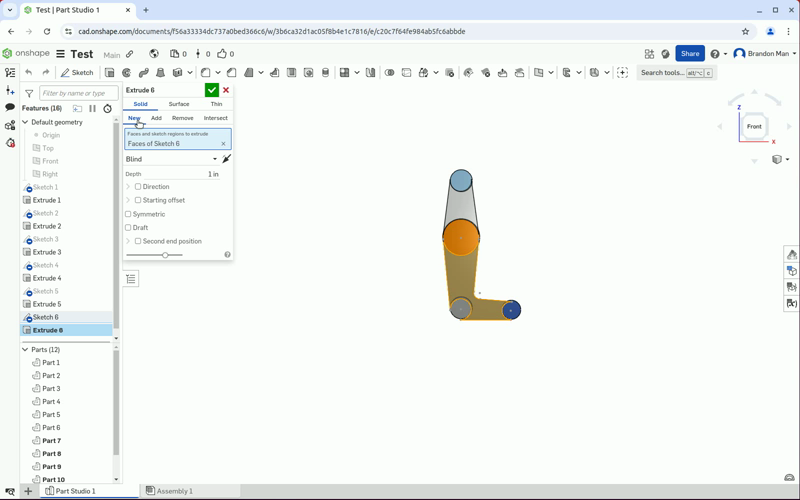
key(tab, 4)
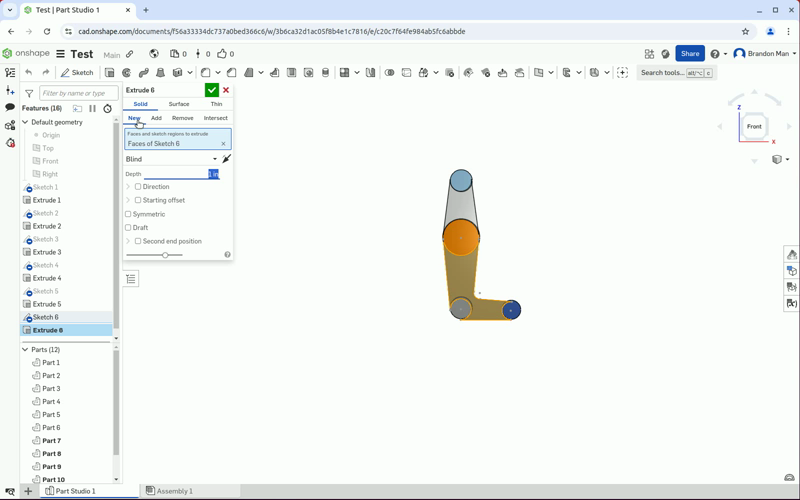
text(5.777)
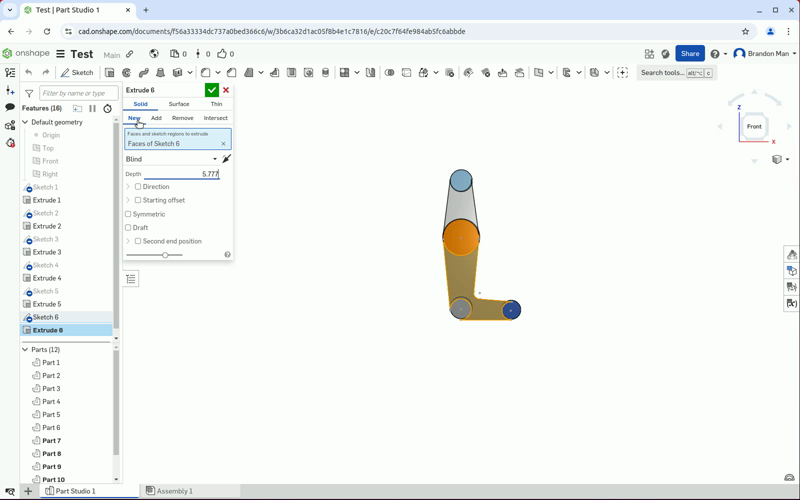
key(enter)
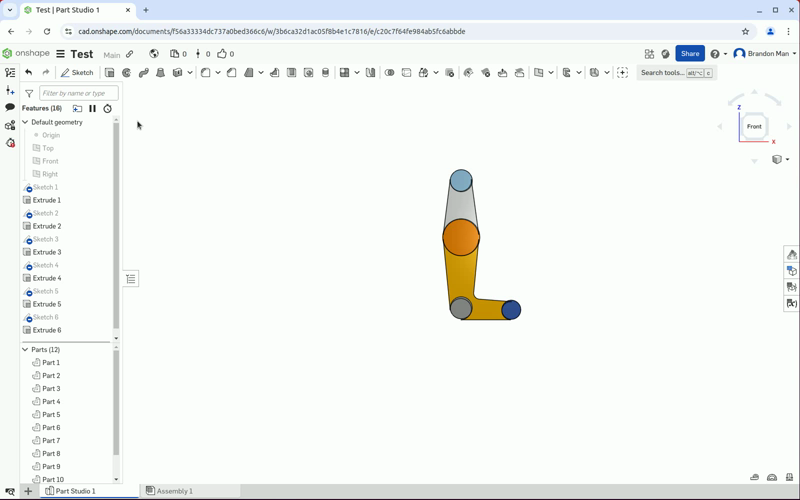
key(shift+h)
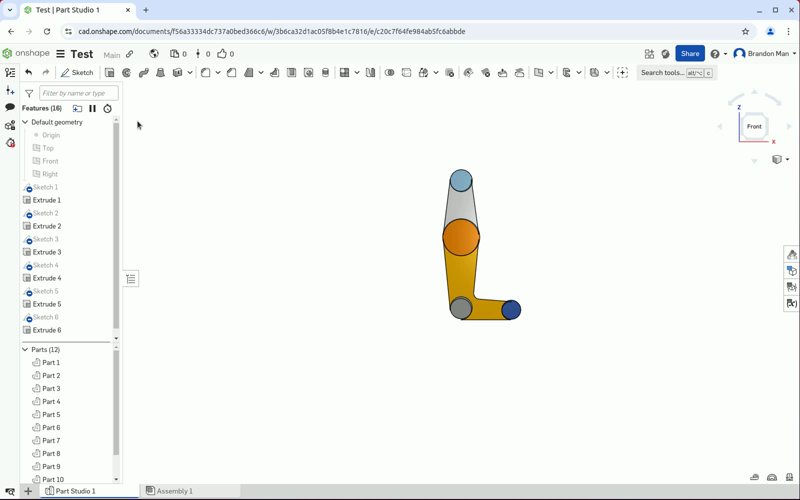
key(shift+h)
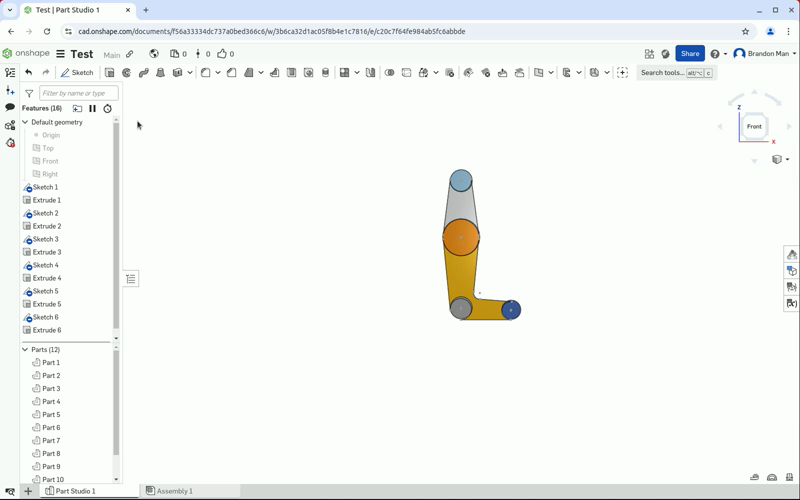
key(shift+7)
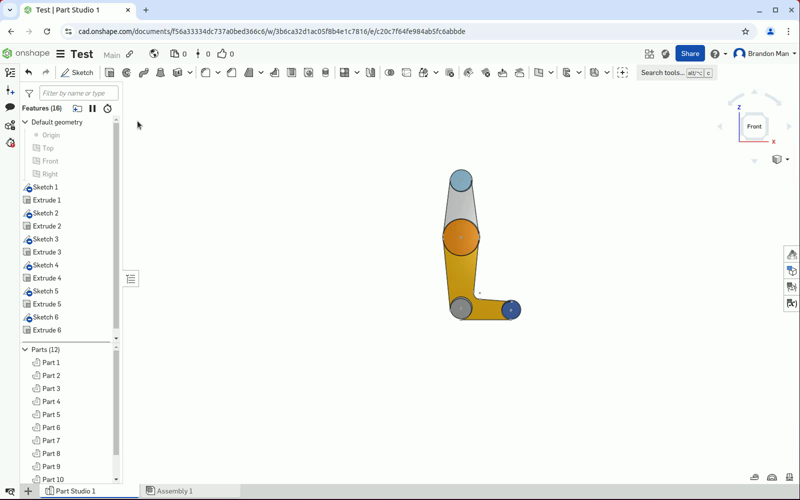
key(left, 2)
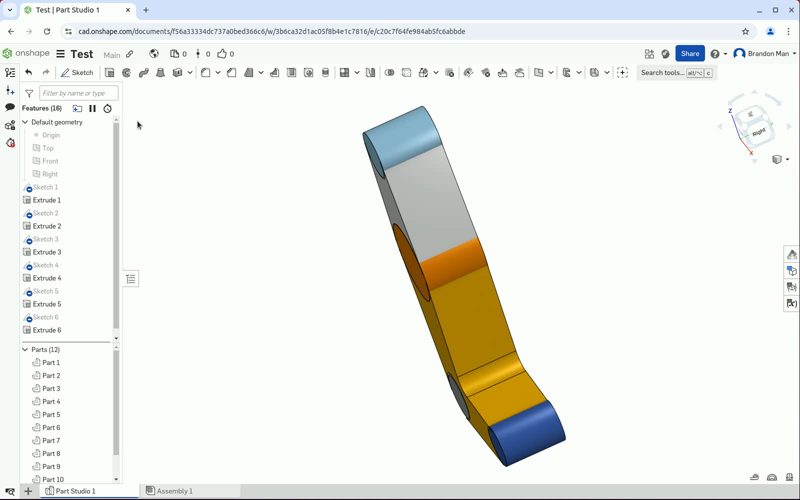
key(down, 2)
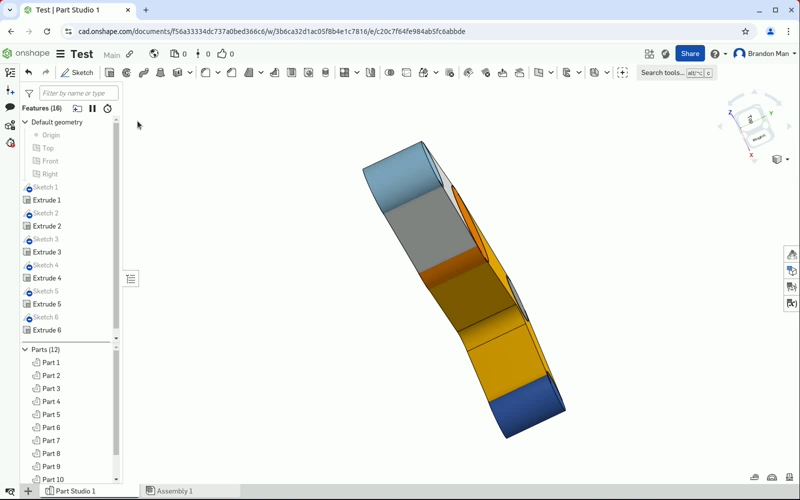
key(up, 2)
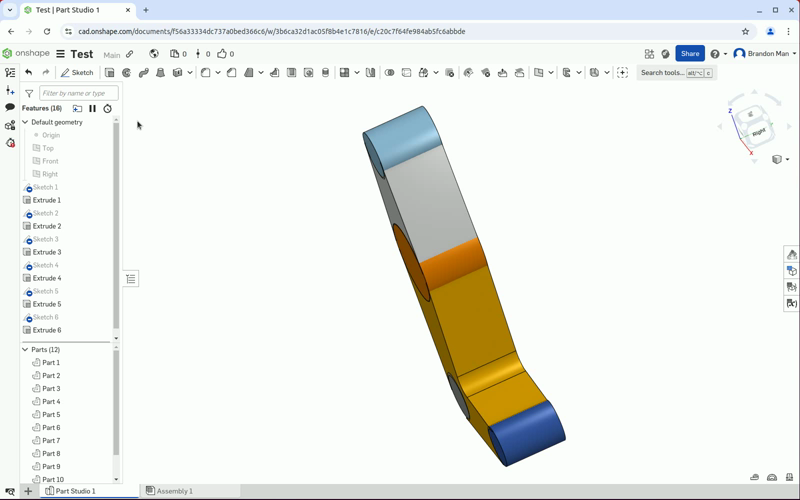
key(right, 2)
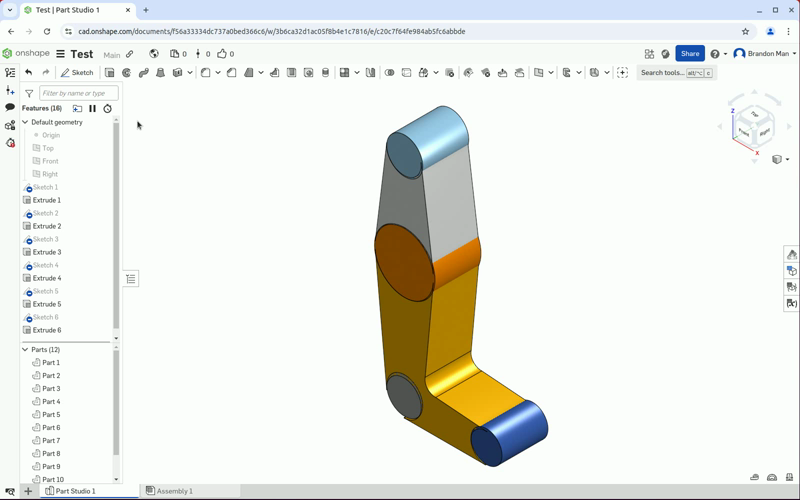
mouse_move(69, 189)
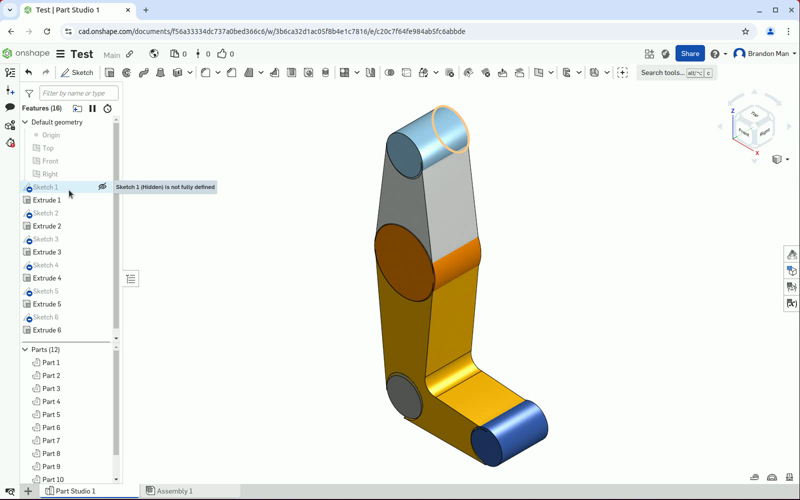
click(69, 189)